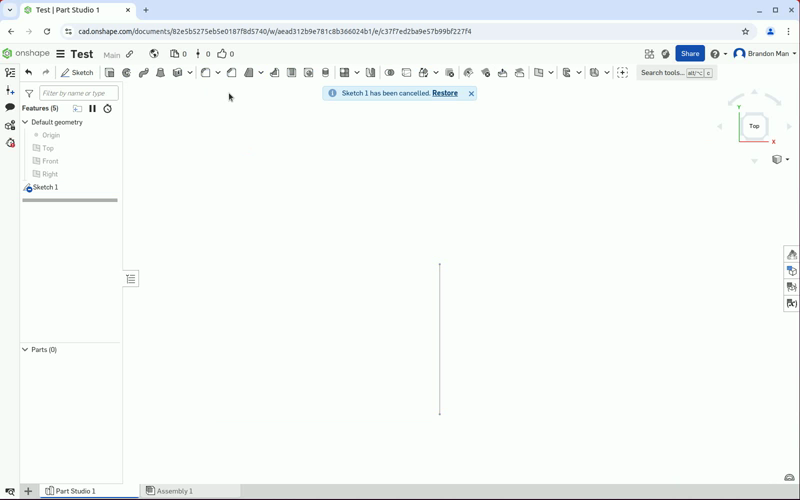
key(shift+h)
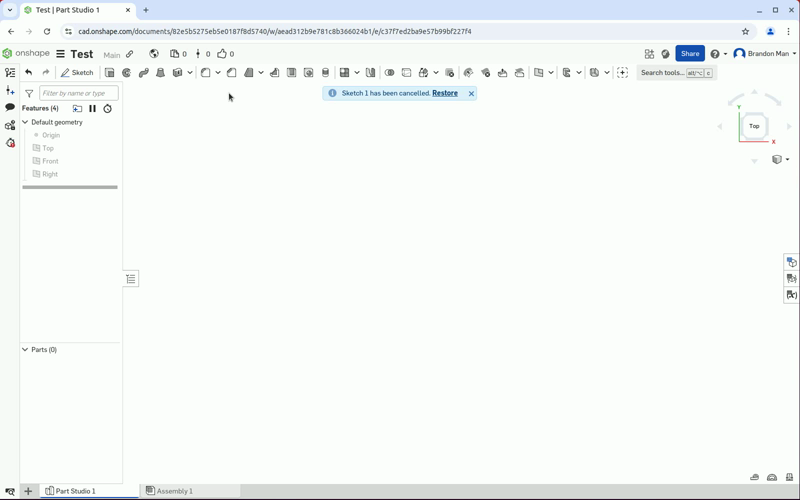
mouse_move(73, 352)
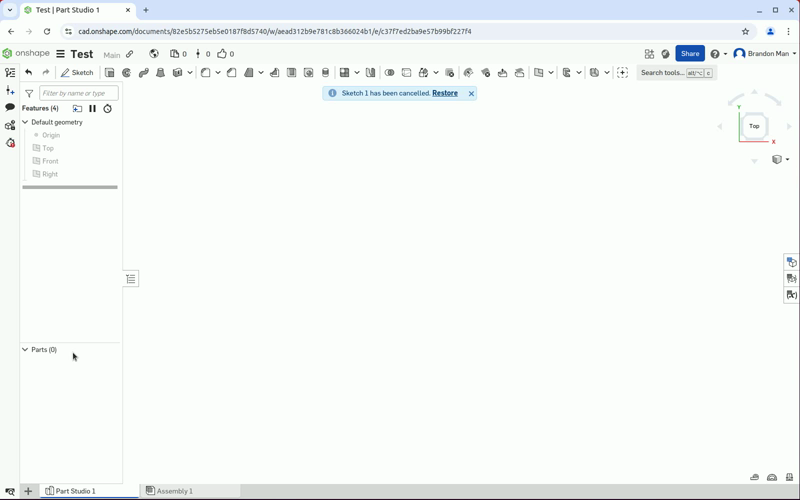
key(y)
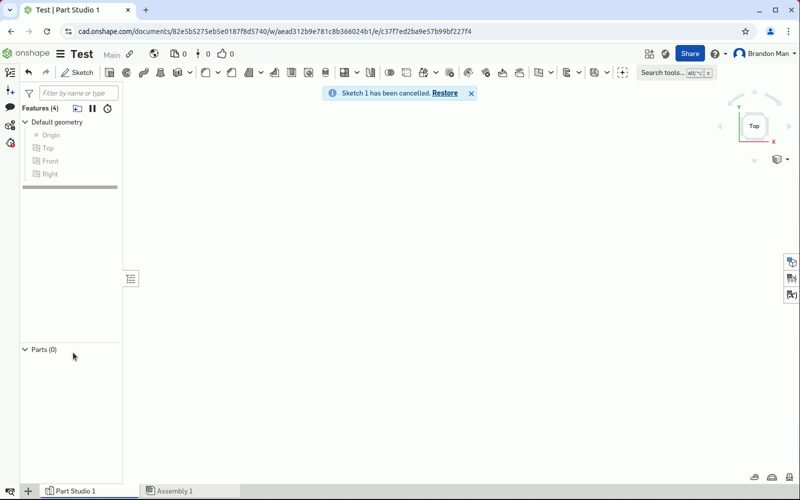
key(shift+p)
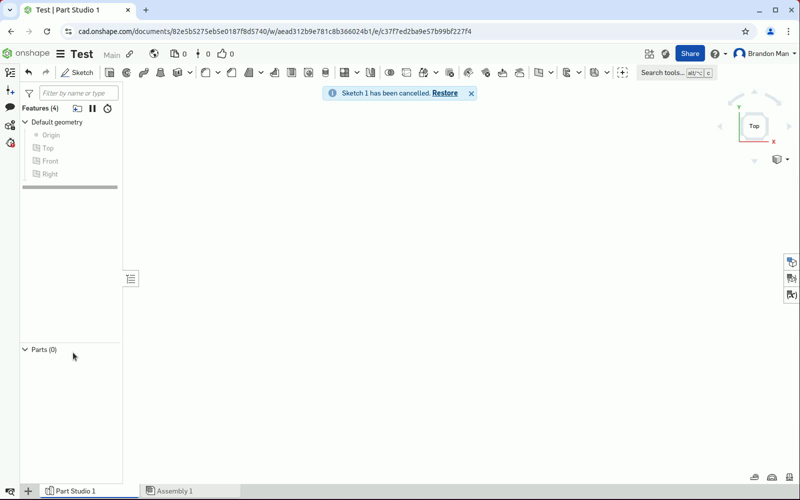
key(space)
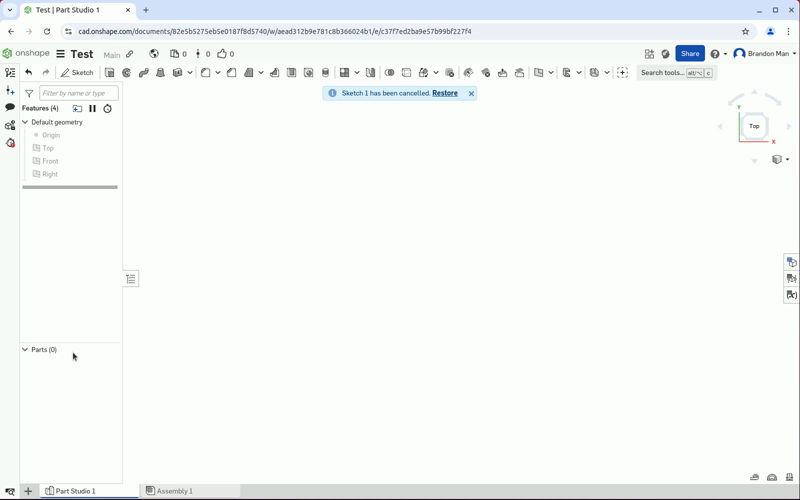
key_down(shift)
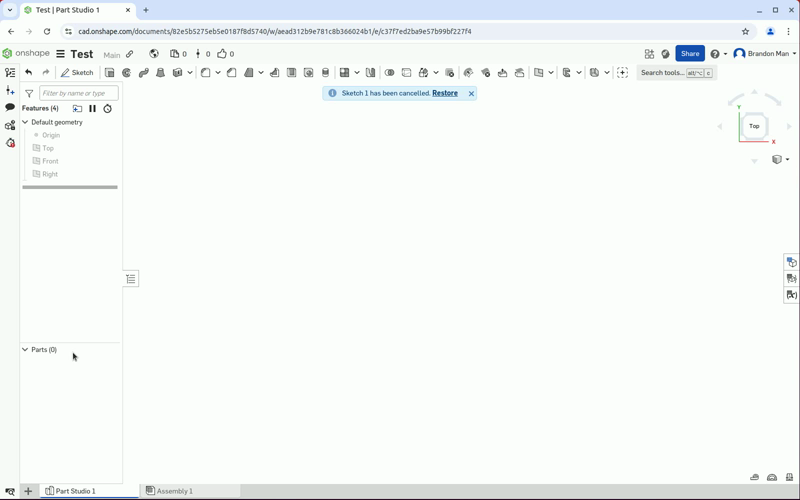
key(up)
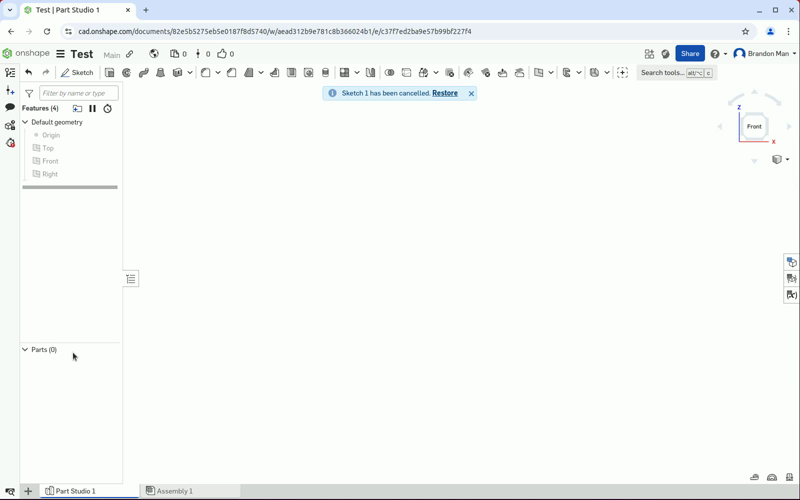
key_up(shift)
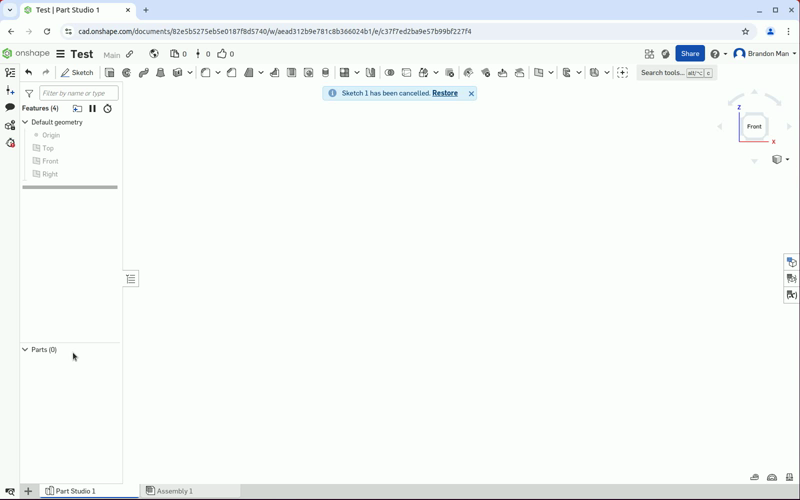
key(space)
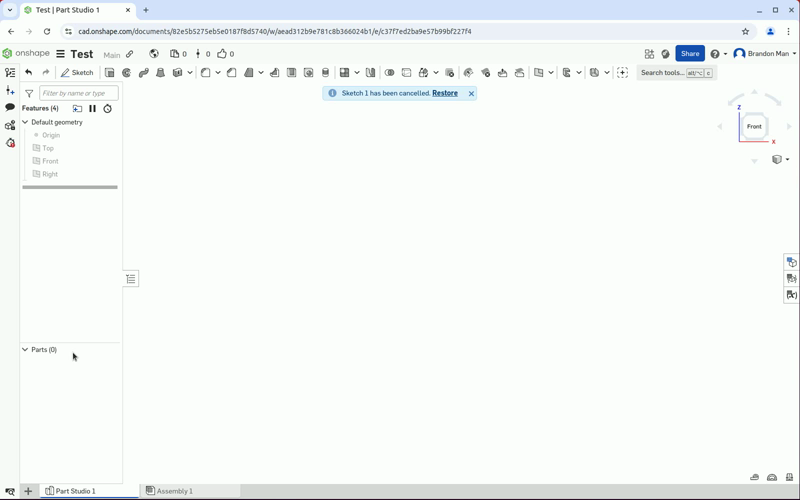
key_down(shift)
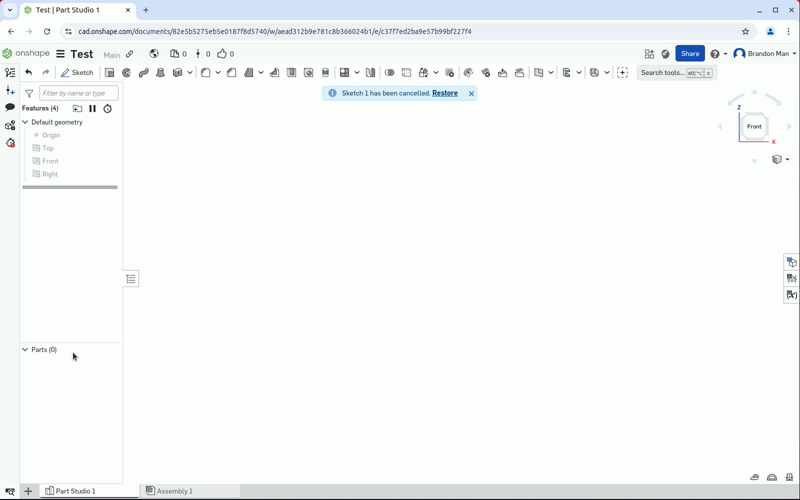
key(left)
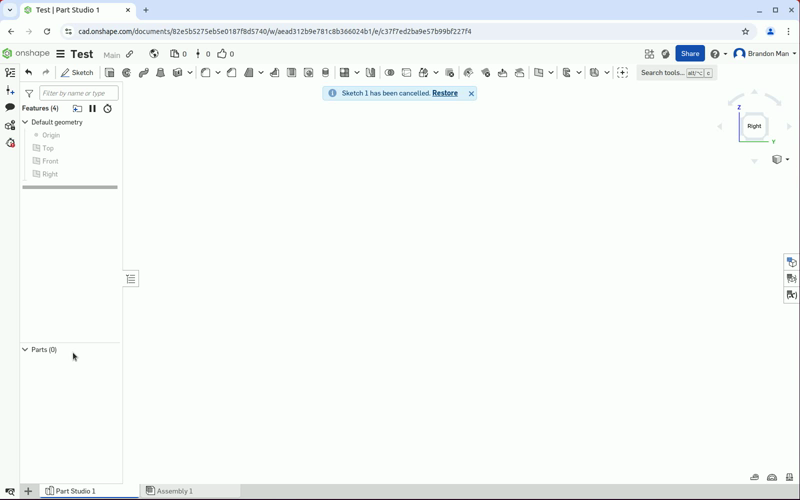
key_up(shift)
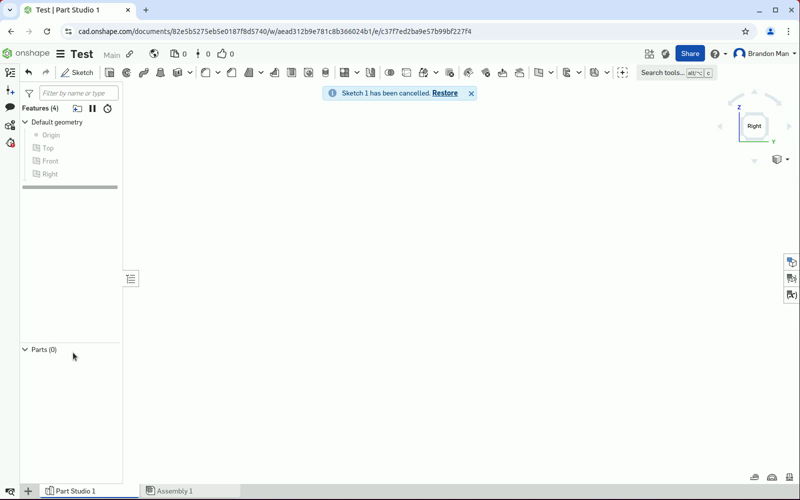
mouse_move(73, 352)
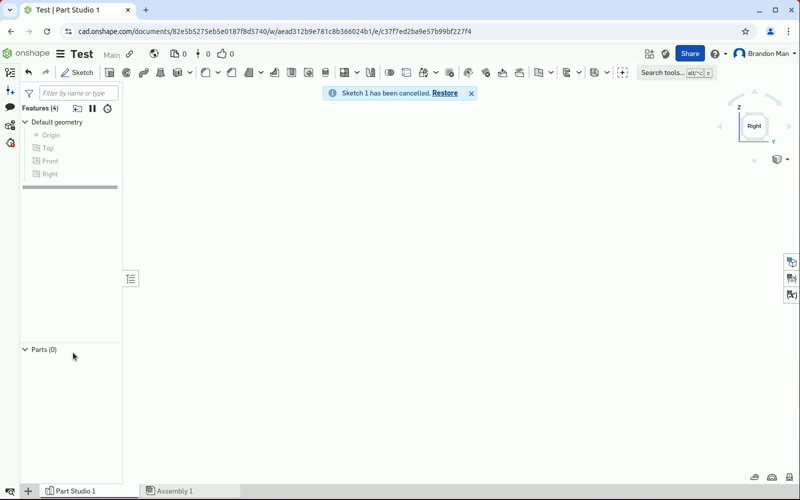
key(shift+y)
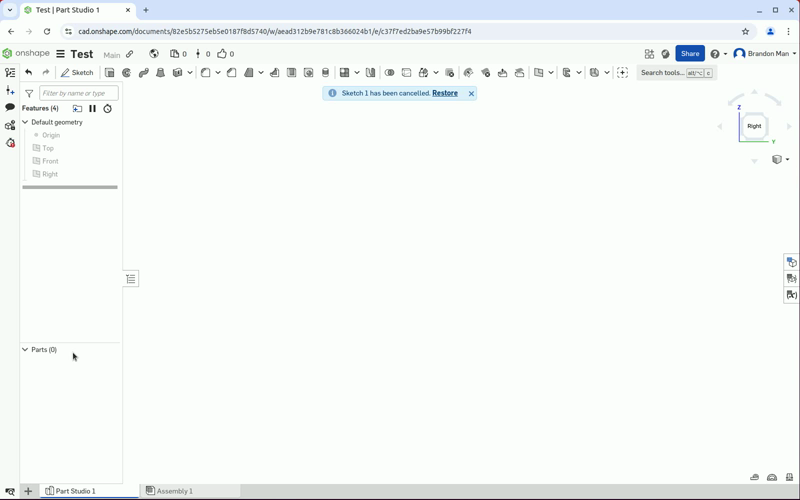
key(shift+s)
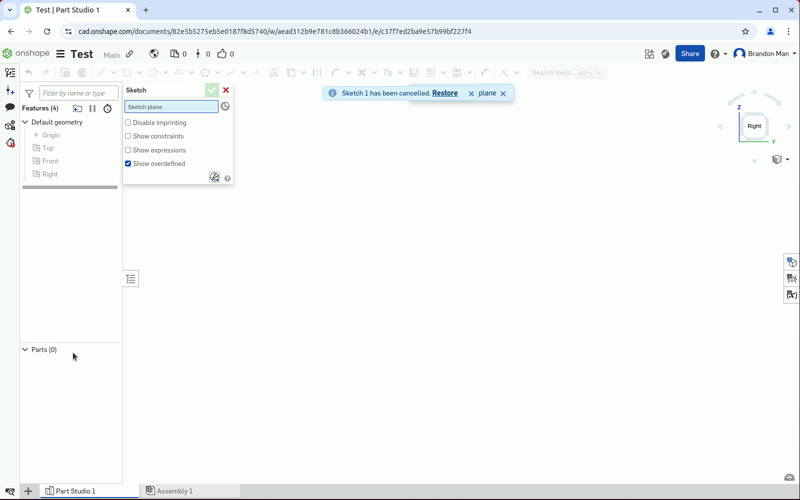
mouse_move(73, 176)
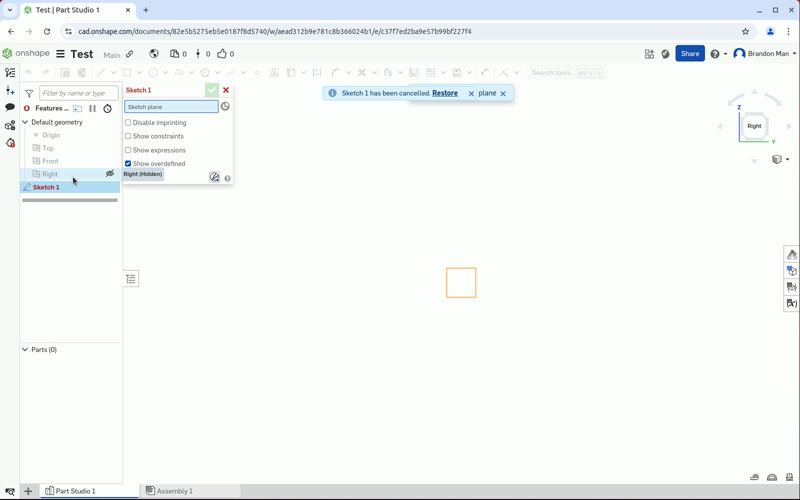
click(73, 176)
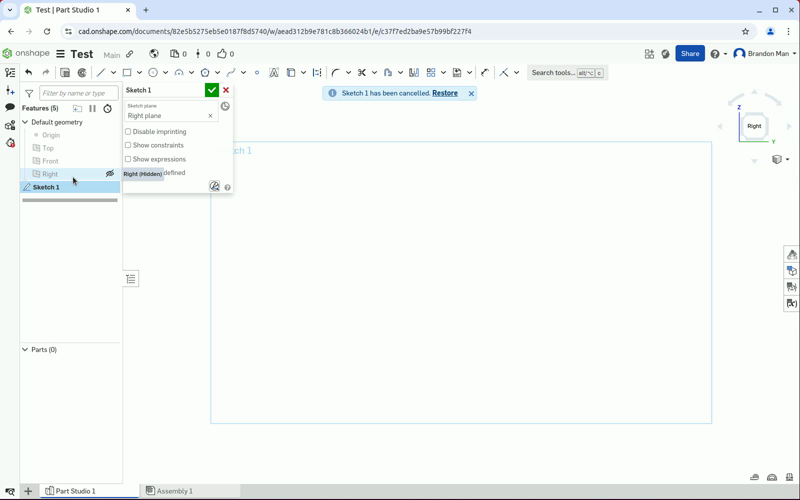
mouse_move(73, 352)
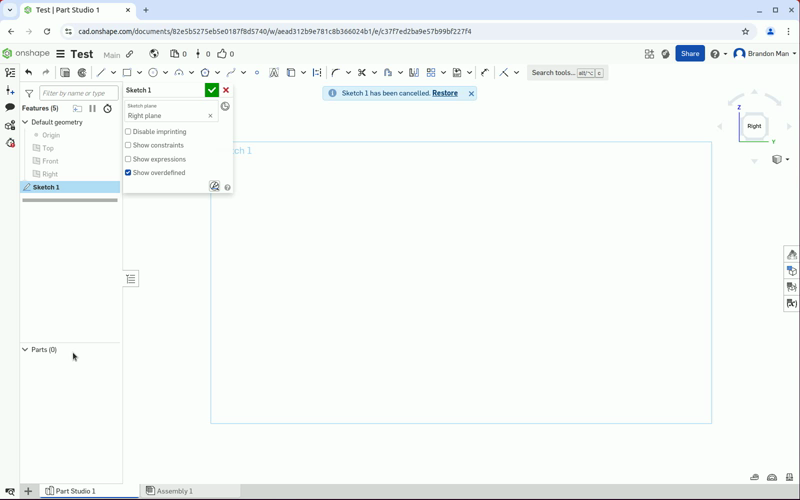
key(y)
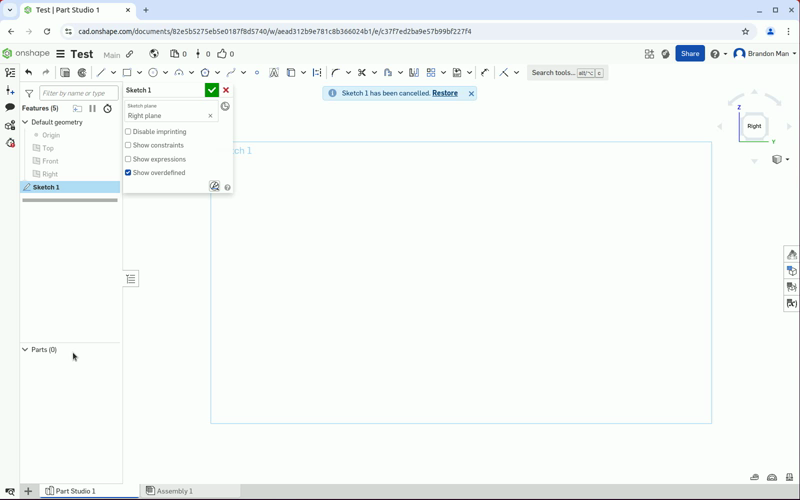
key(c)
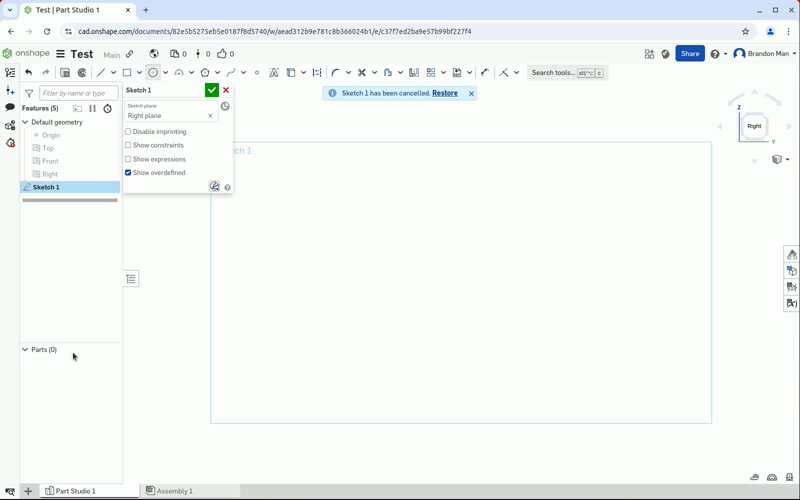
key_down(shift)
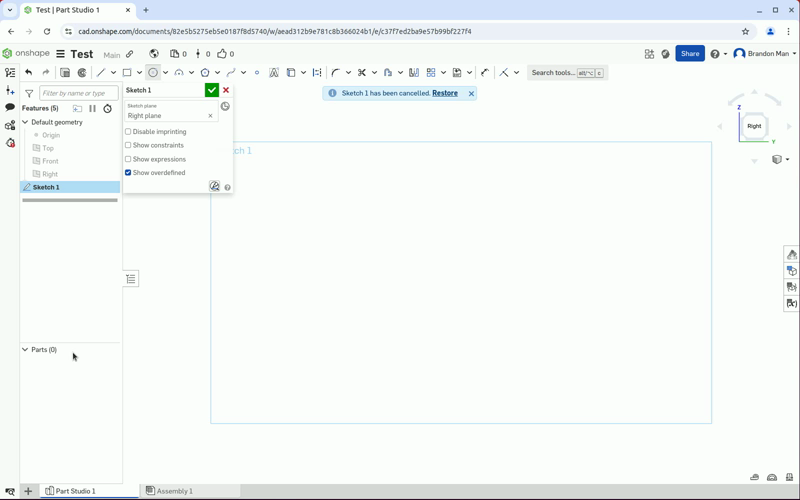
mouse_move(366, 282)
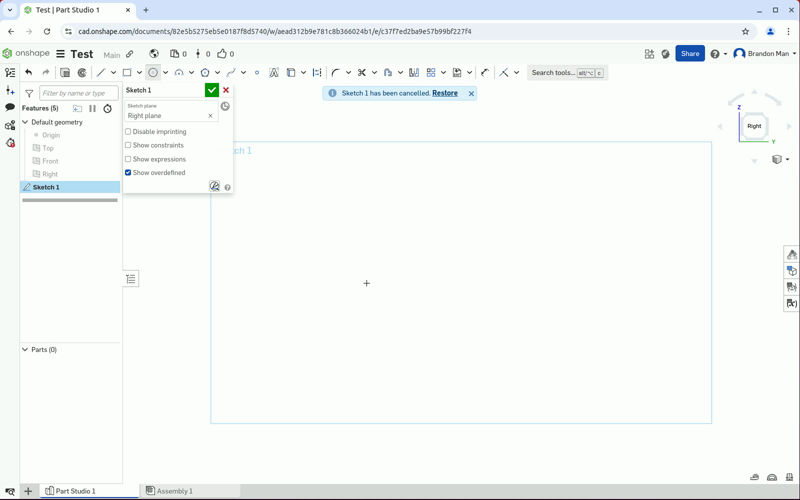
click(366, 282)
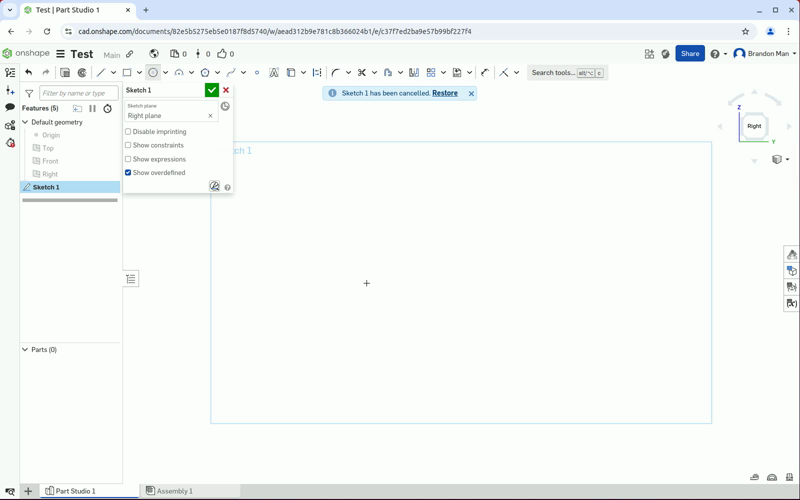
key_up(shift)
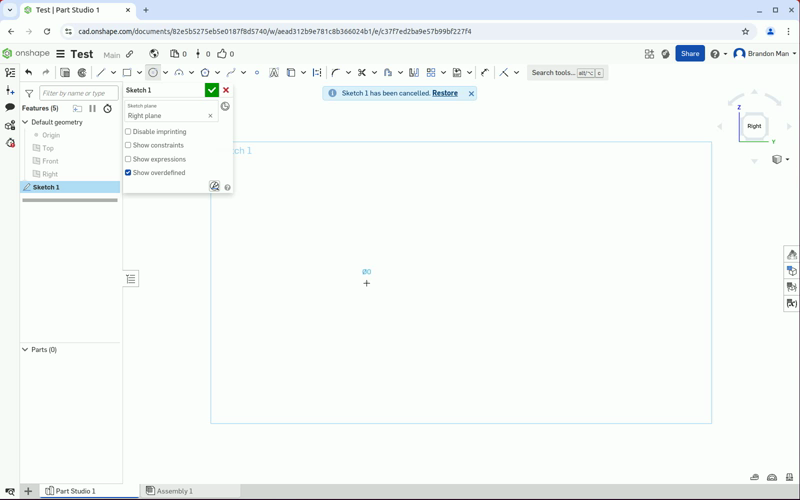
mouse_move(384, 282)
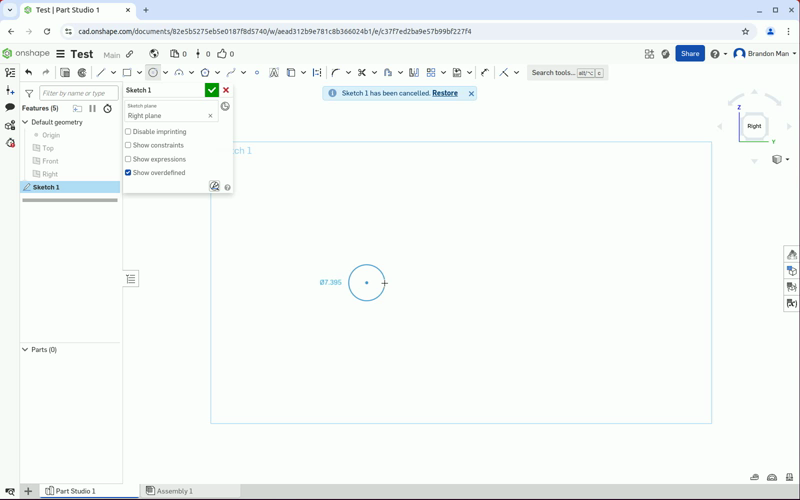
click(384, 282)
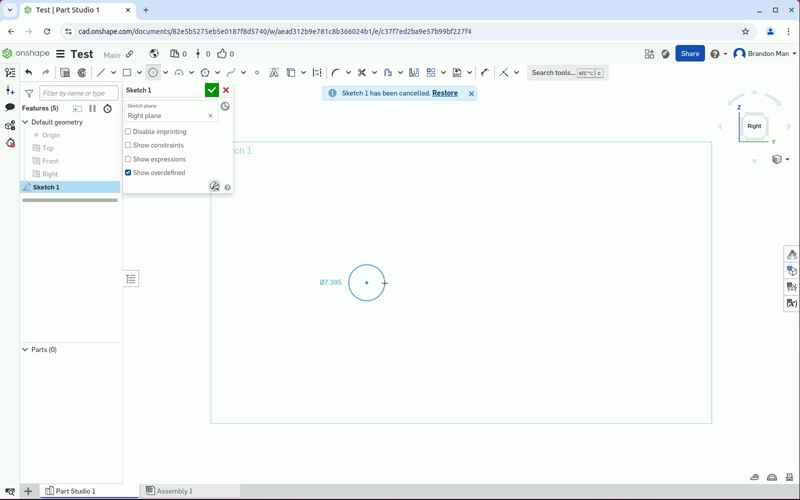
key(esc)
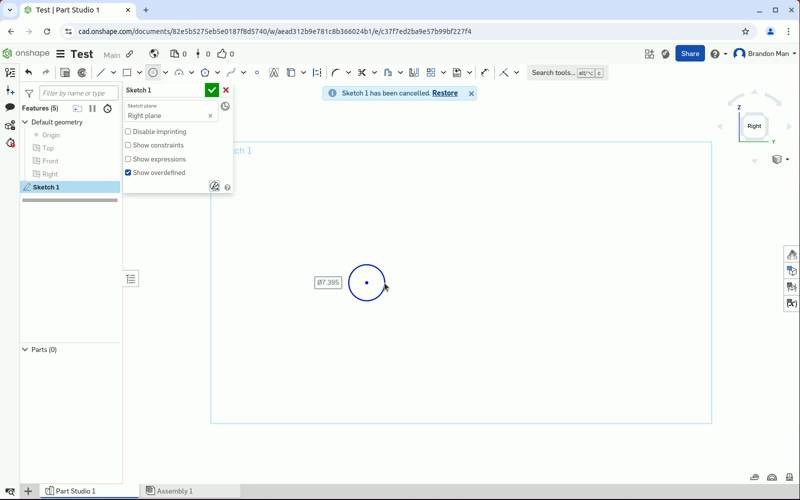
key(c)
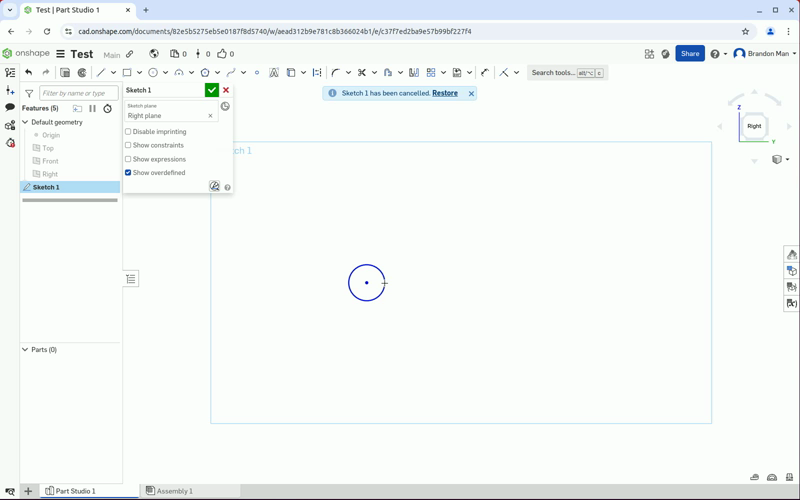
key_down(shift)
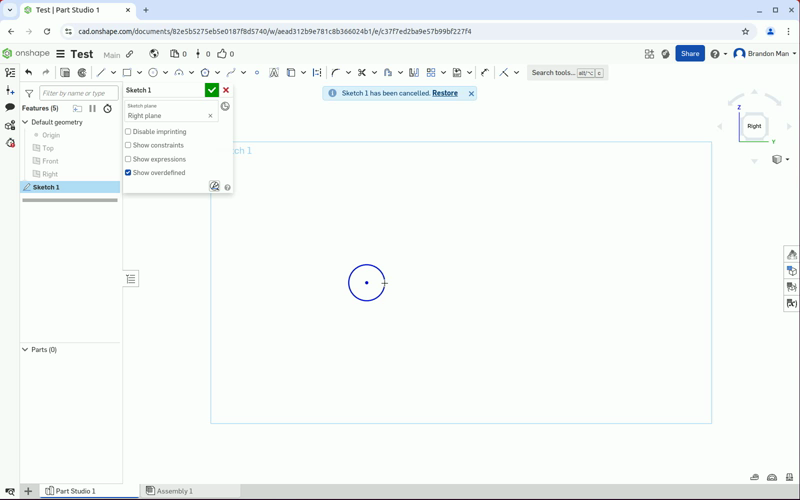
mouse_move(366, 282)
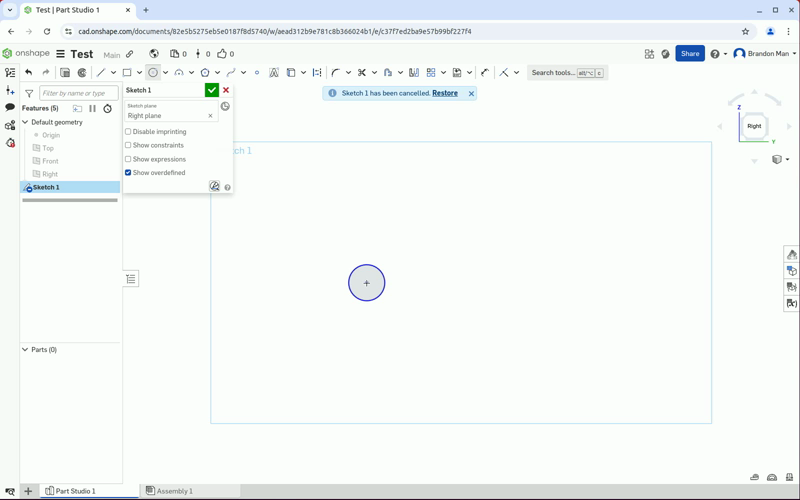
click(366, 282)
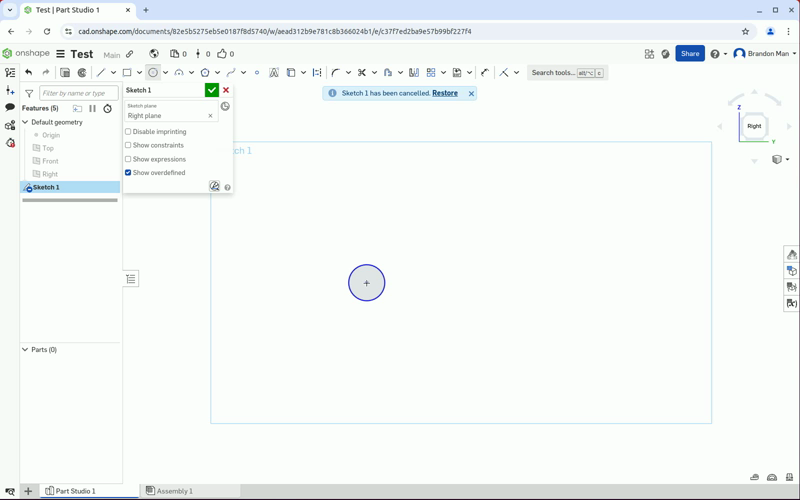
key_up(shift)
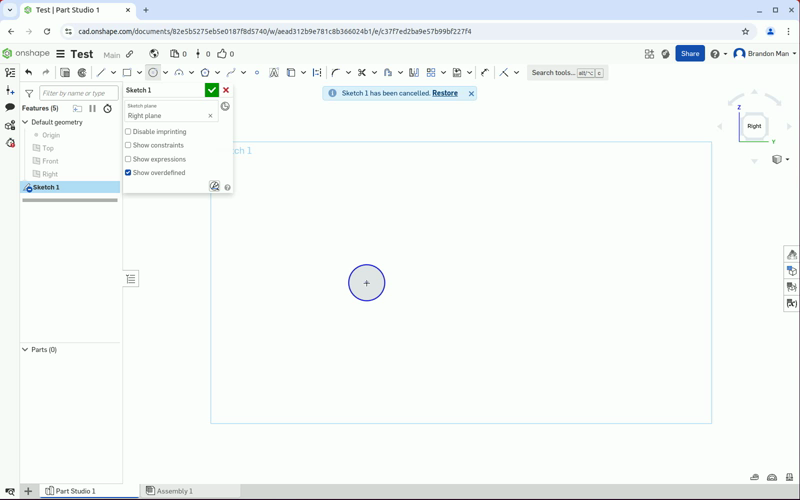
mouse_move(378, 282)
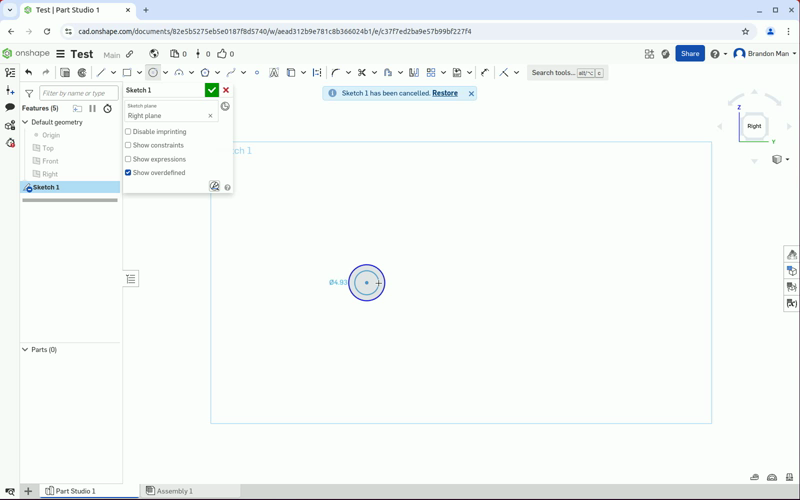
click(378, 282)
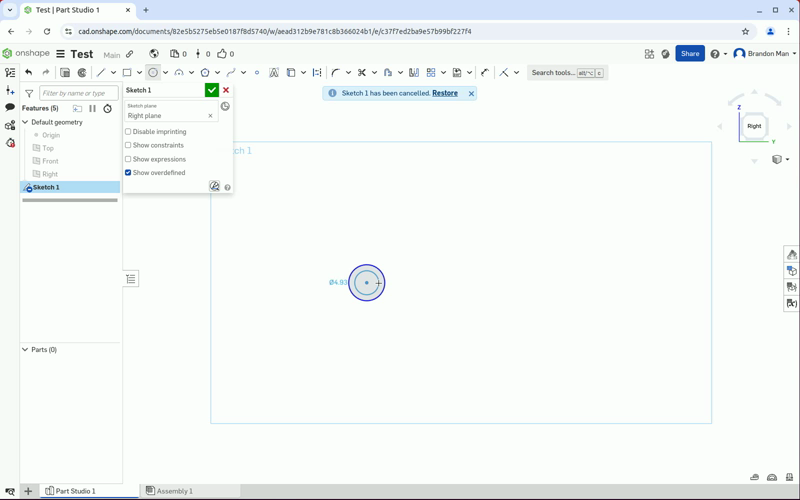
key(esc)
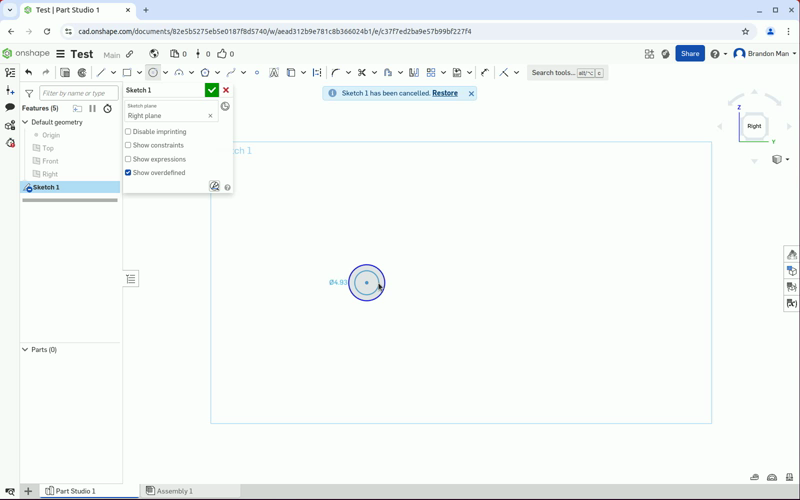
mouse_move(374, 267)
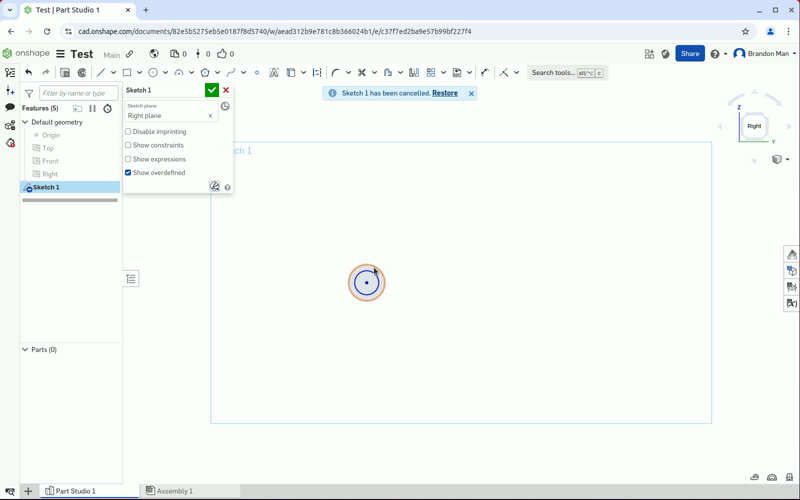
scroll(6)
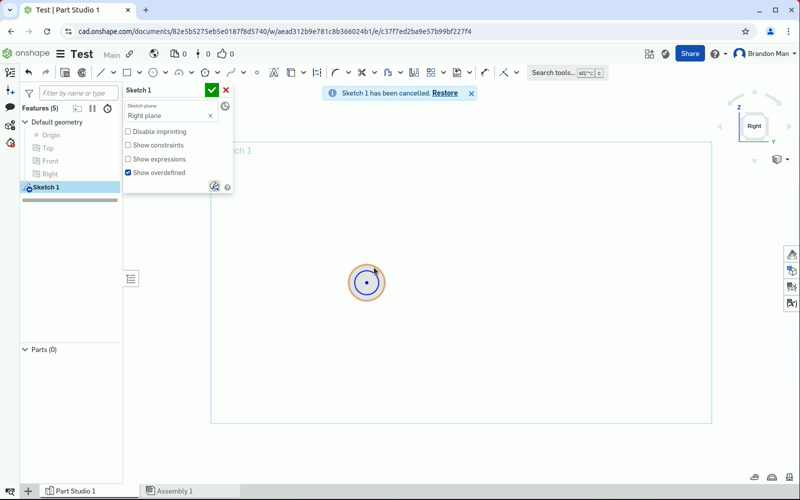
scroll(6)
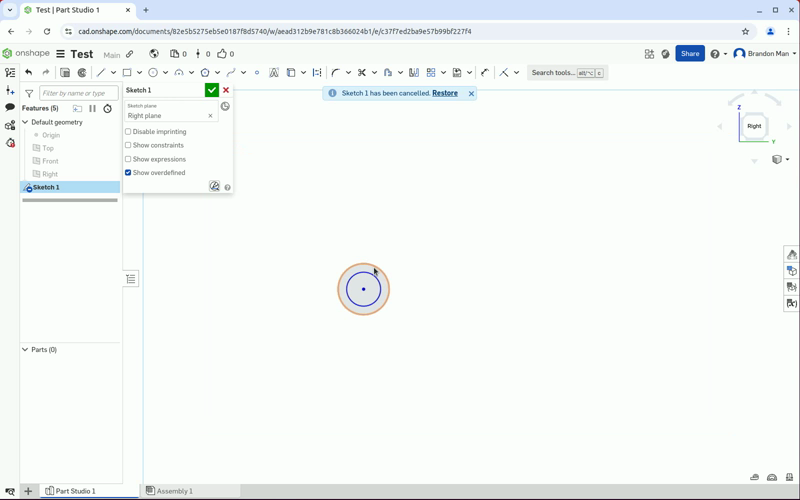
scroll(6)
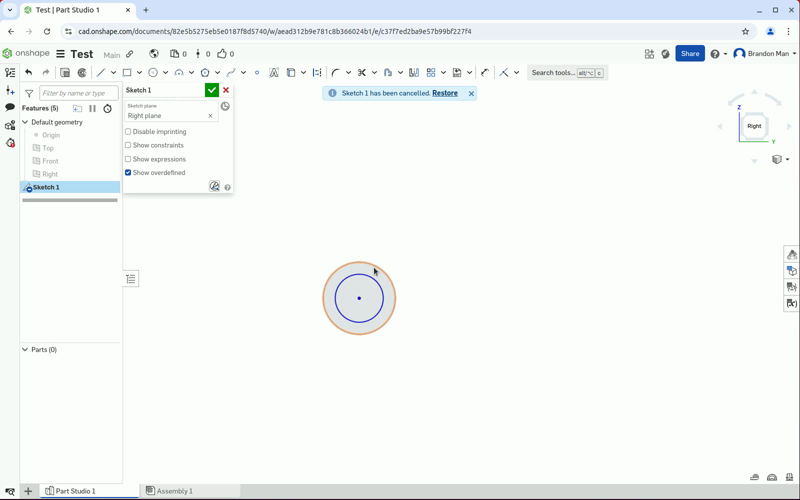
scroll(6)
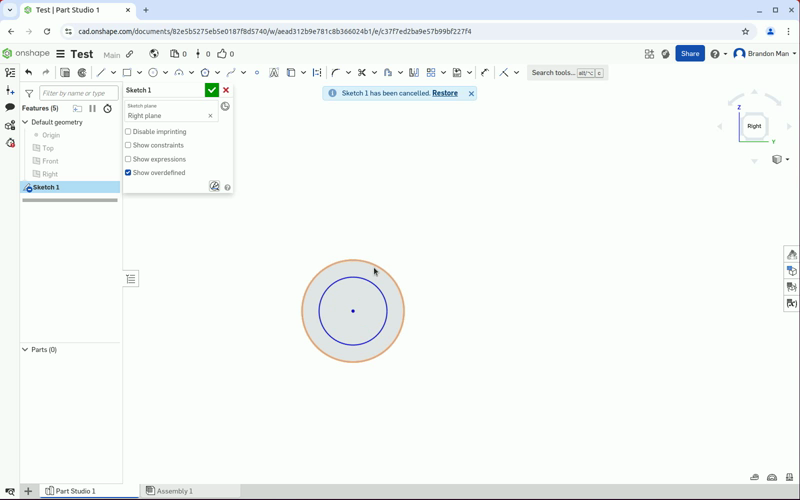
scroll(6)
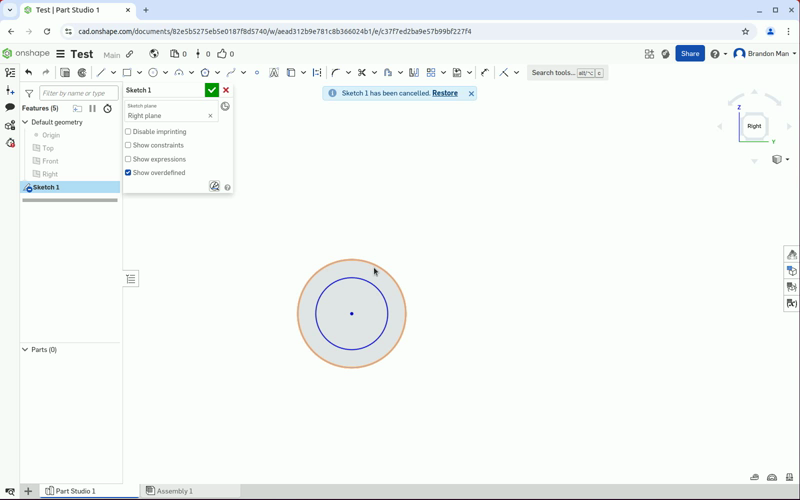
scroll(6)
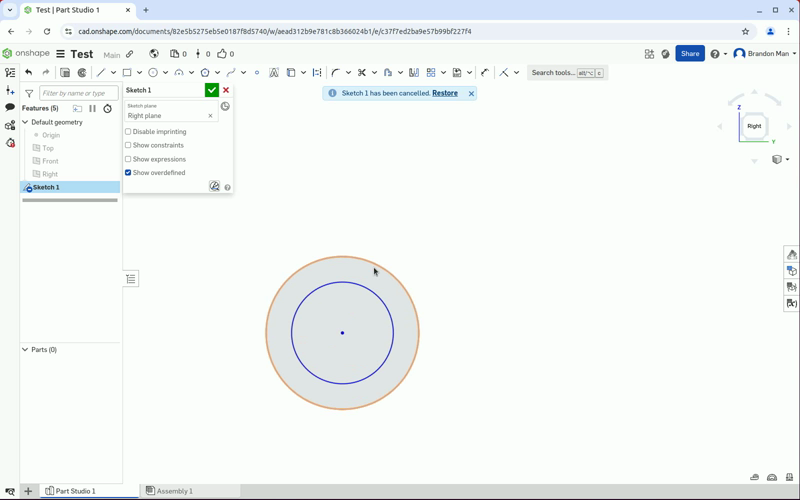
scroll(6)
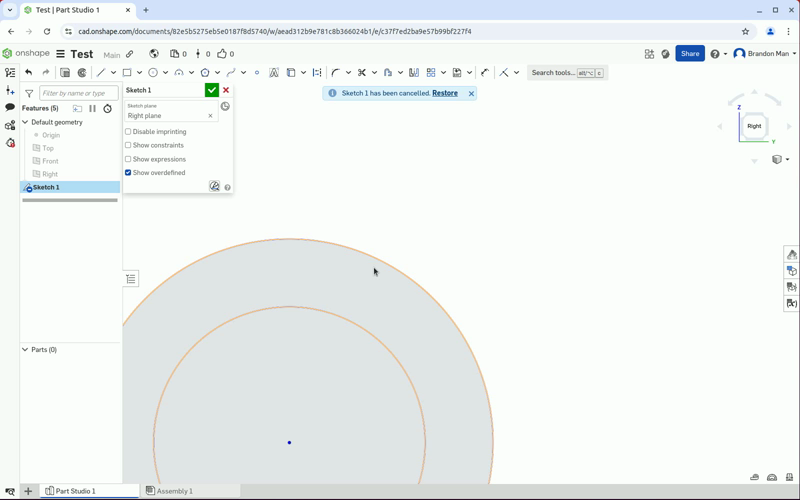
click(374, 267)
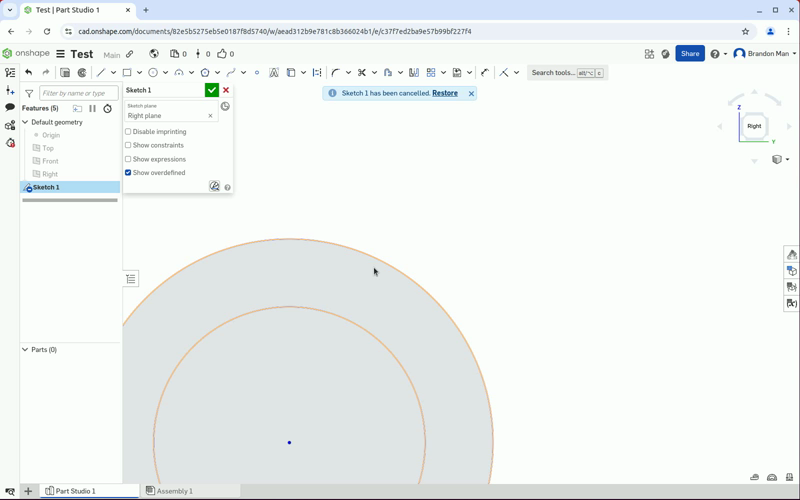
scroll(-6)
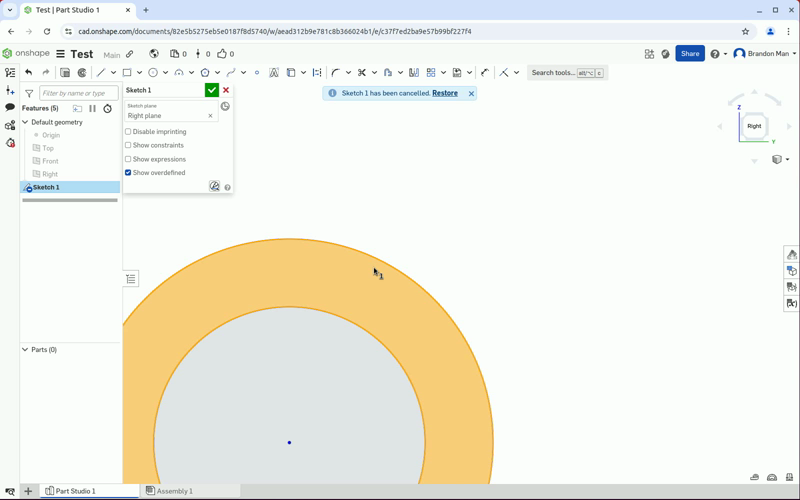
scroll(-6)
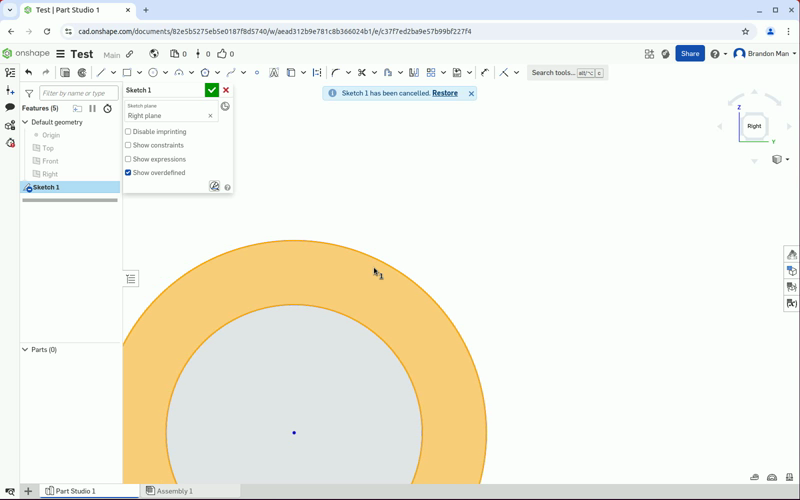
scroll(-6)
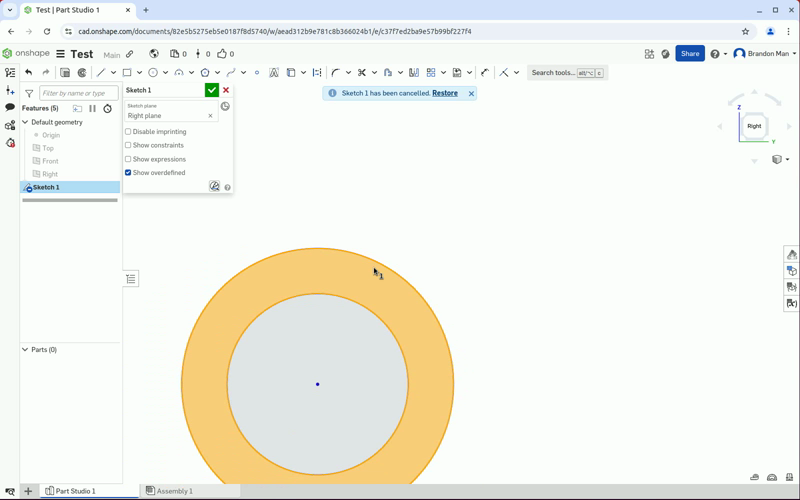
scroll(-6)
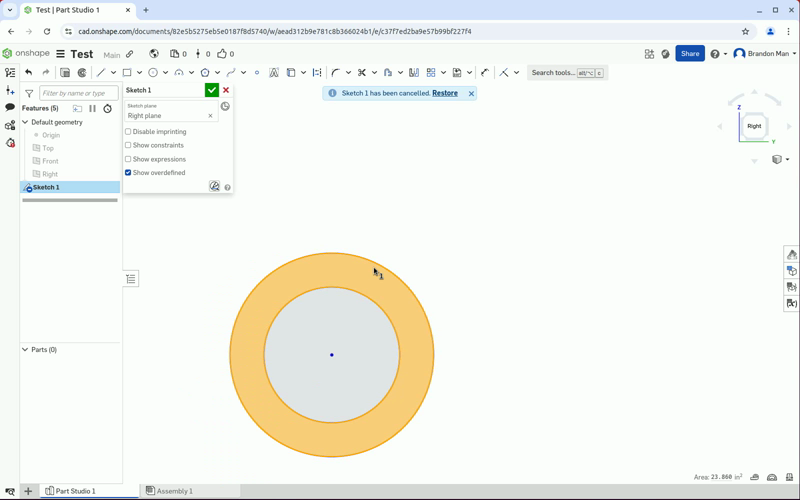
scroll(-6)
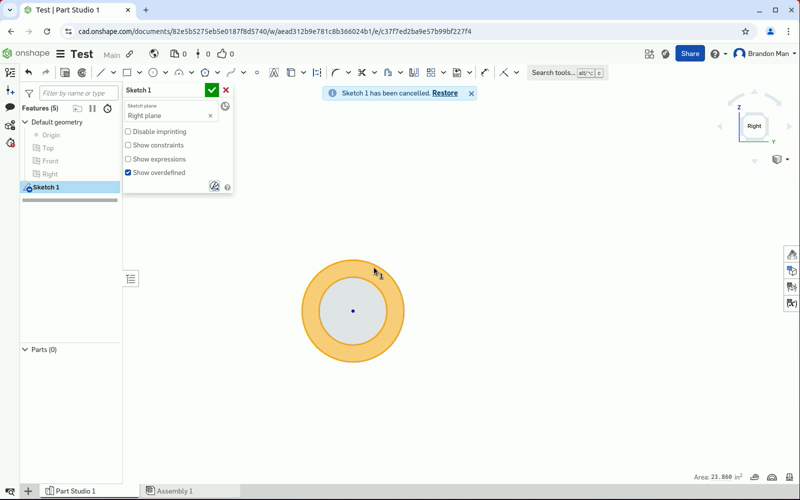
scroll(-6)
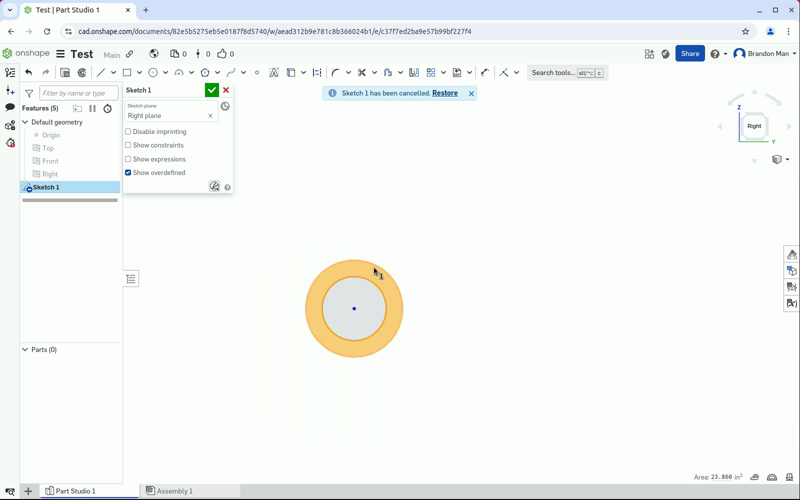
scroll(-6)
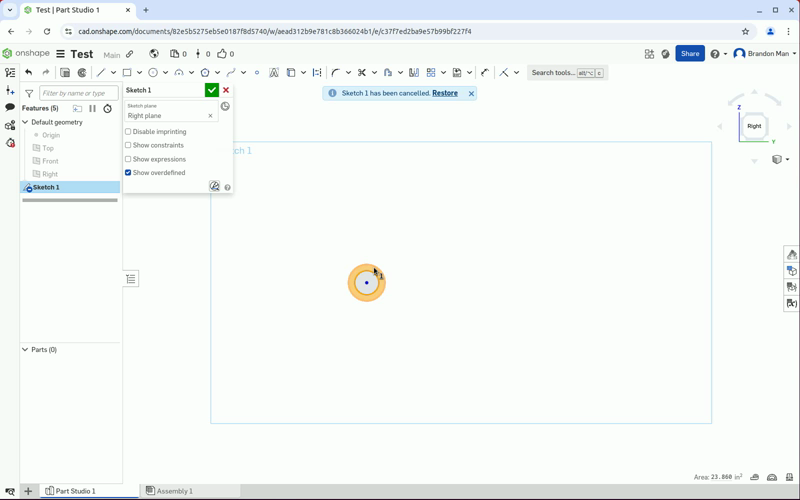
mouse_move(73, 352)
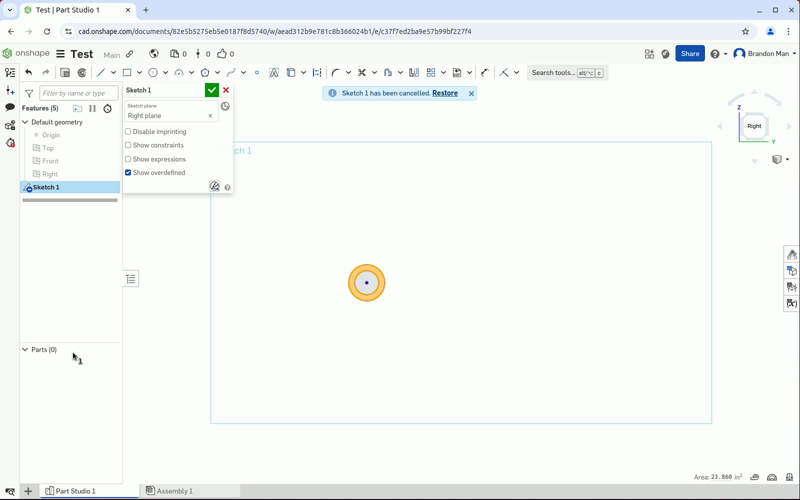
key(shift+y)
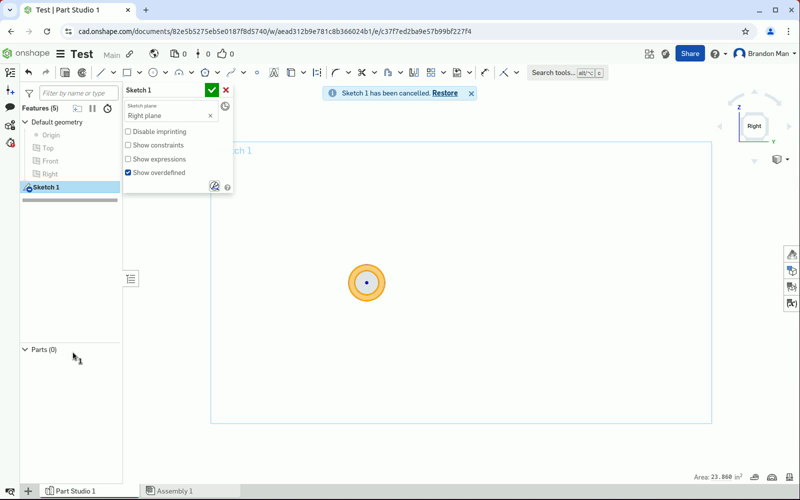
key(shift+e)
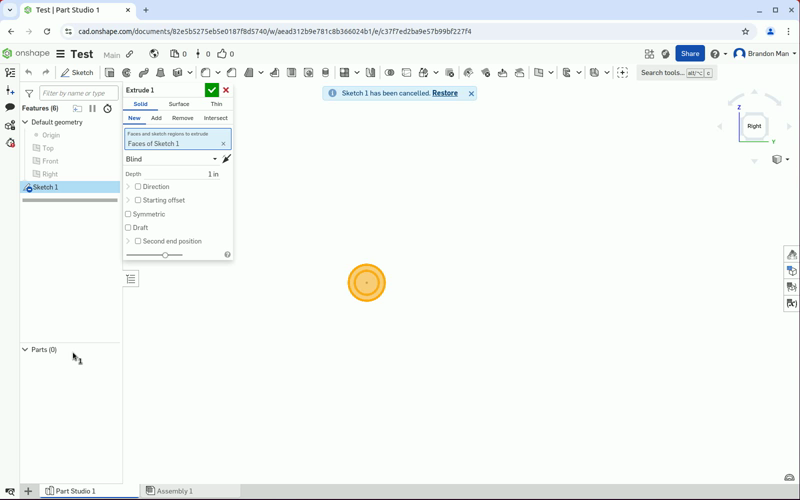
mouse_move(143, 106)
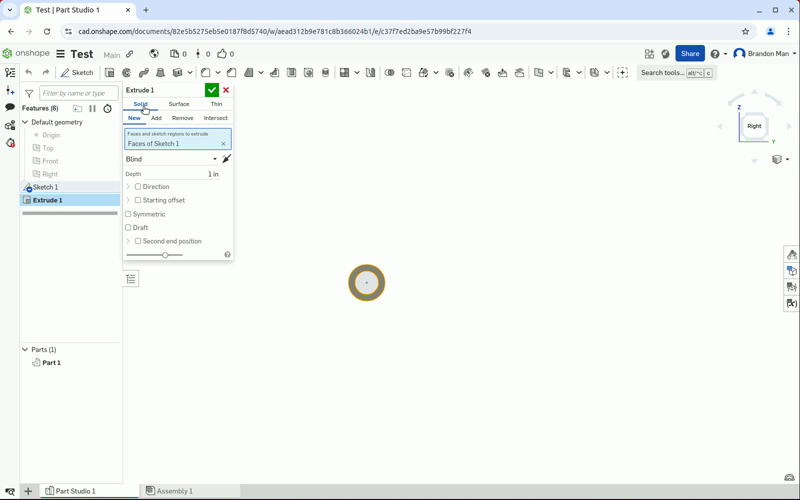
click(143, 106)
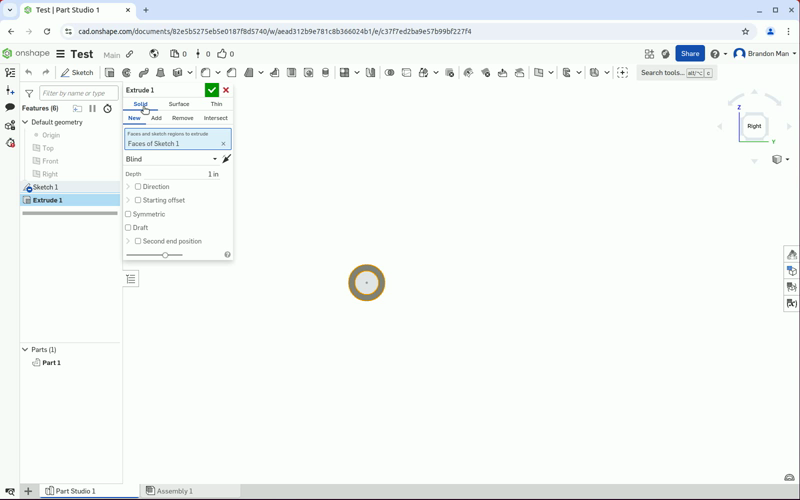
mouse_move(137, 120)
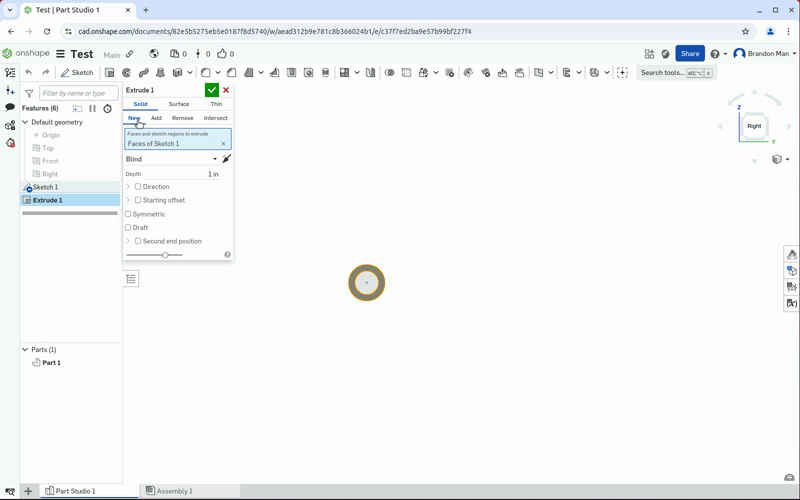
click(137, 120)
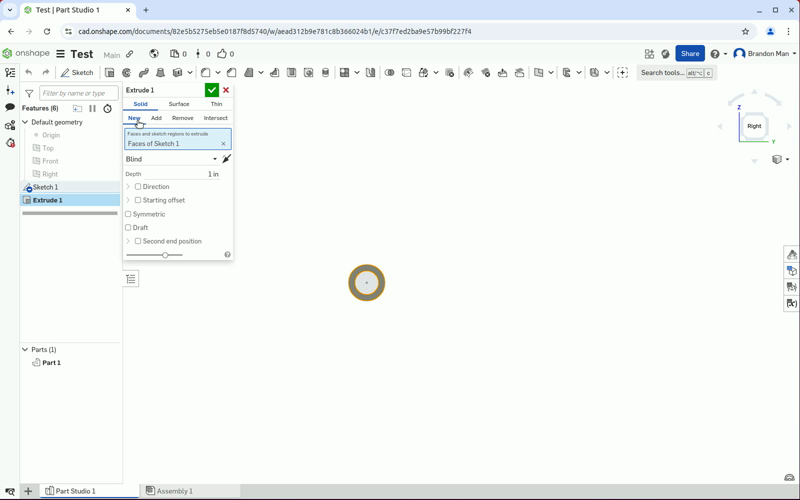
key(tab, 4)
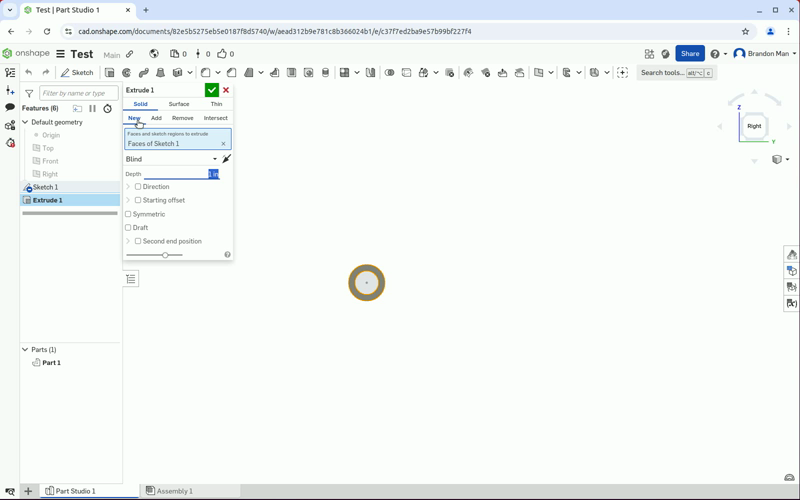
text(4.814)
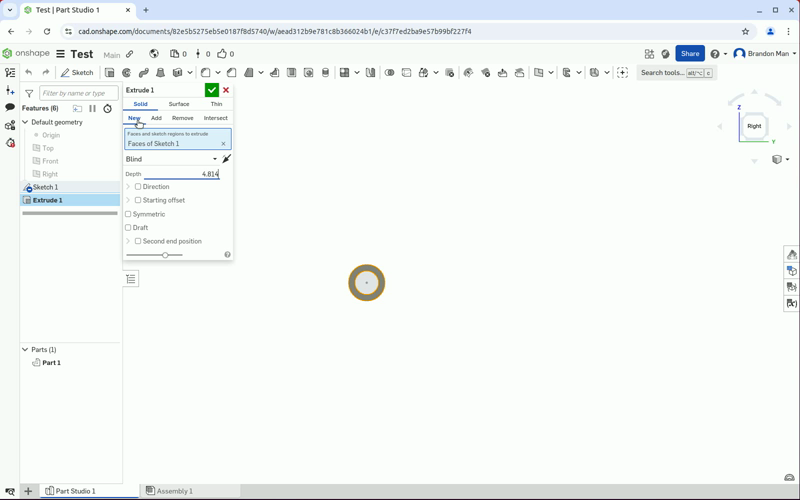
key(tab, 3)
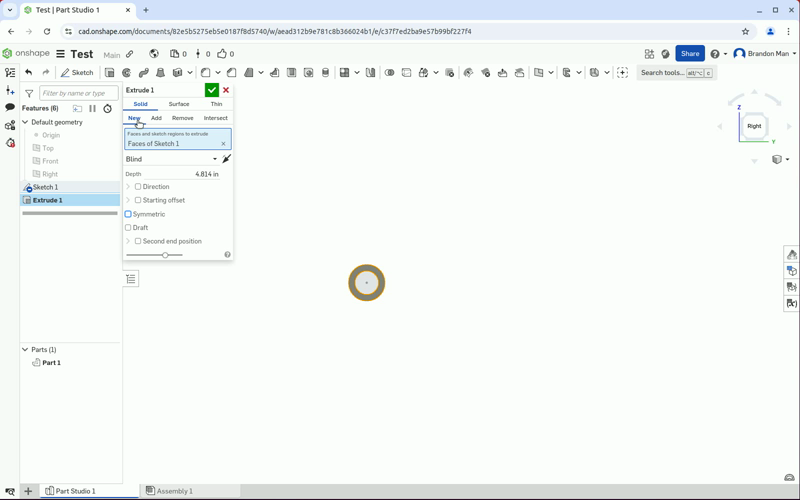
key(space)
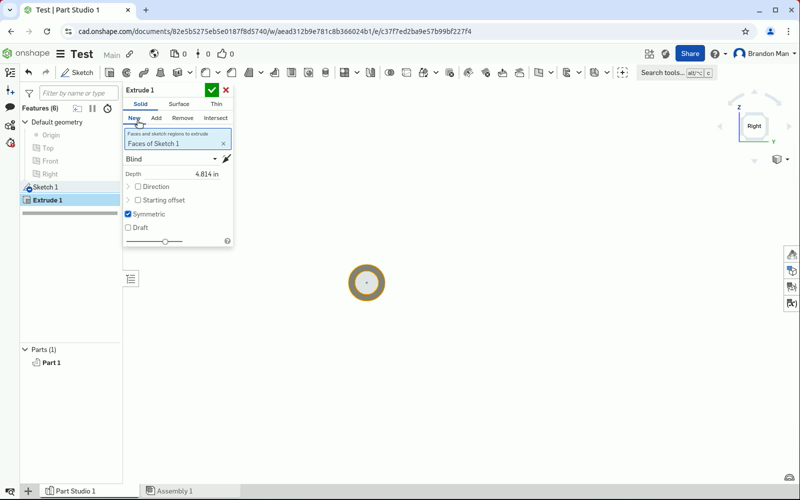
key(enter)
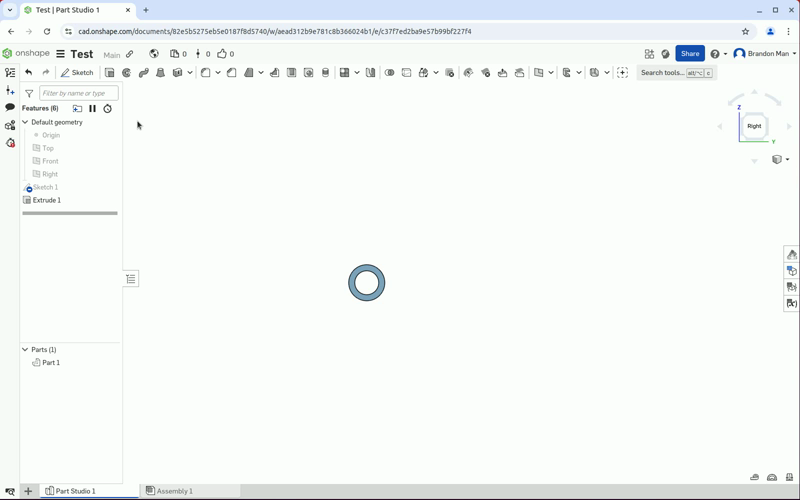
key(shift+h)
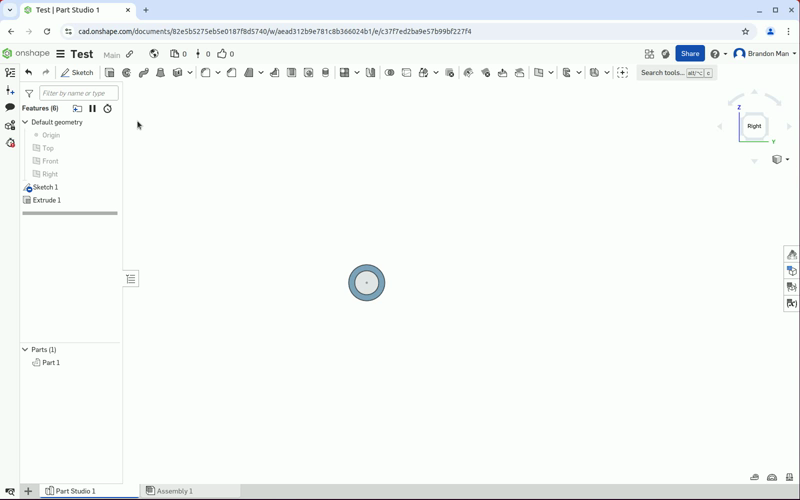
key(shift+h)
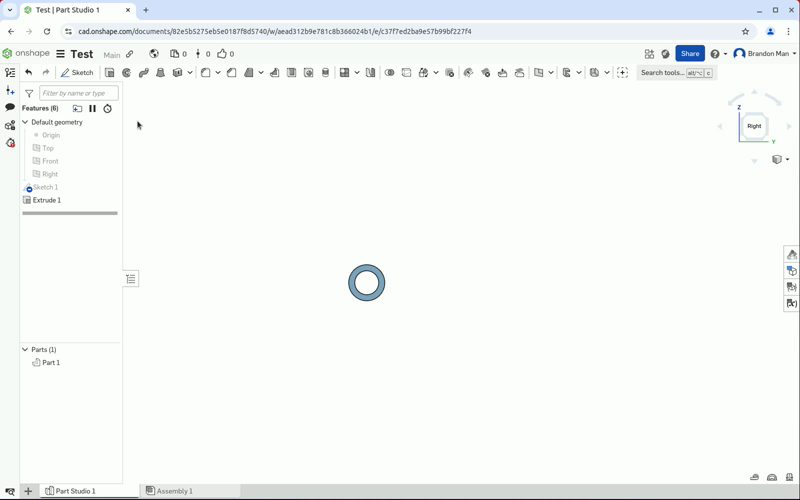
mouse_move(73, 189)
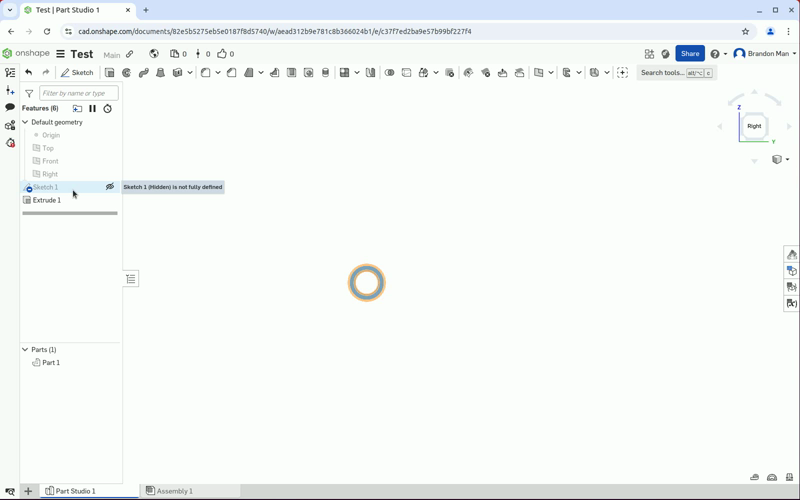
click(73, 189)
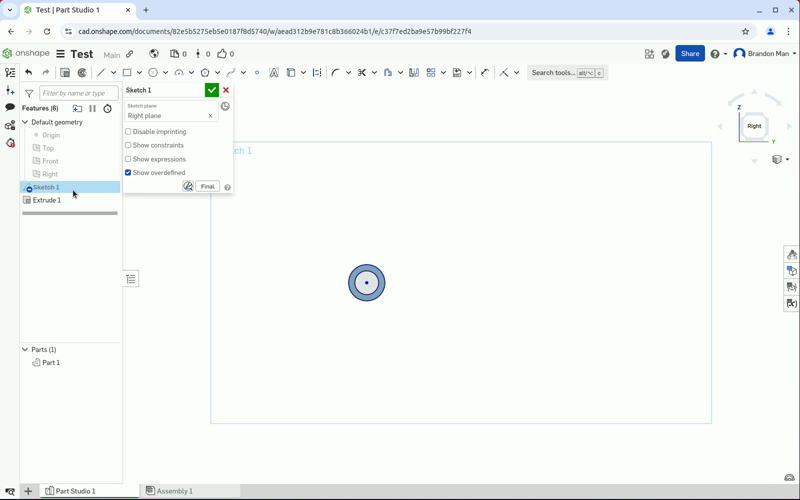
mouse_move(229, 92)
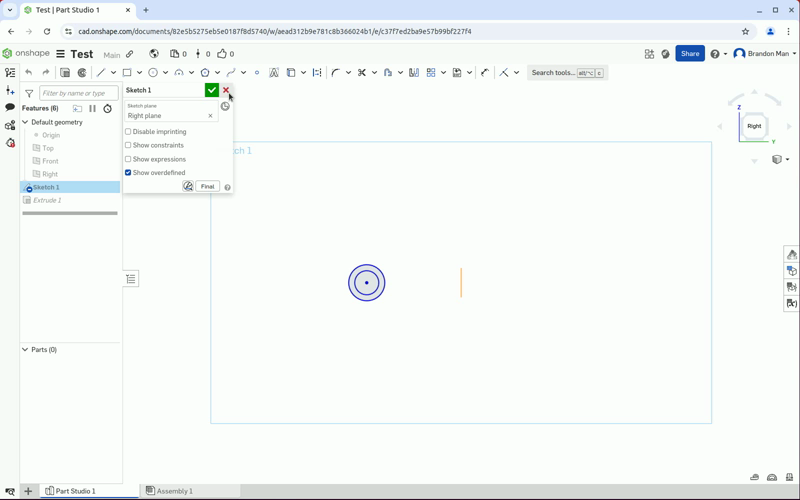
click(229, 92)
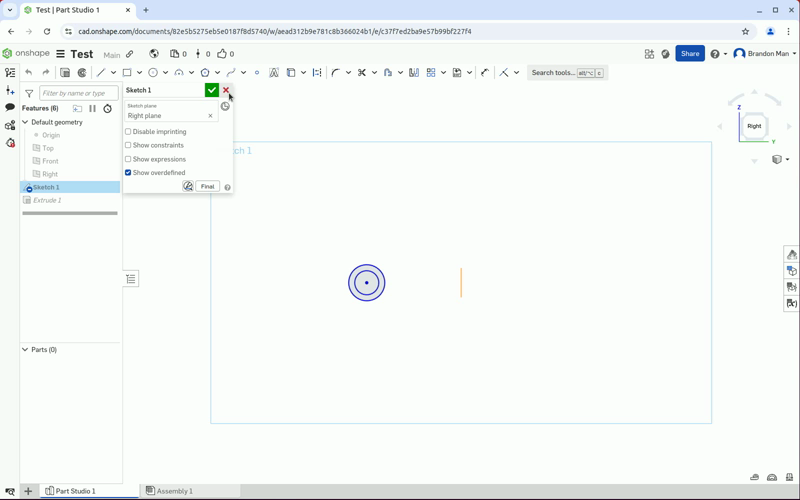
key(shift+s)
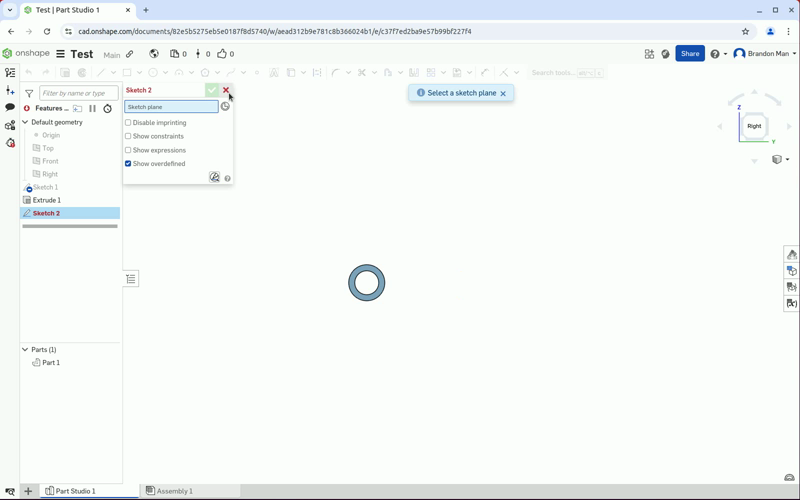
mouse_move(73, 176)
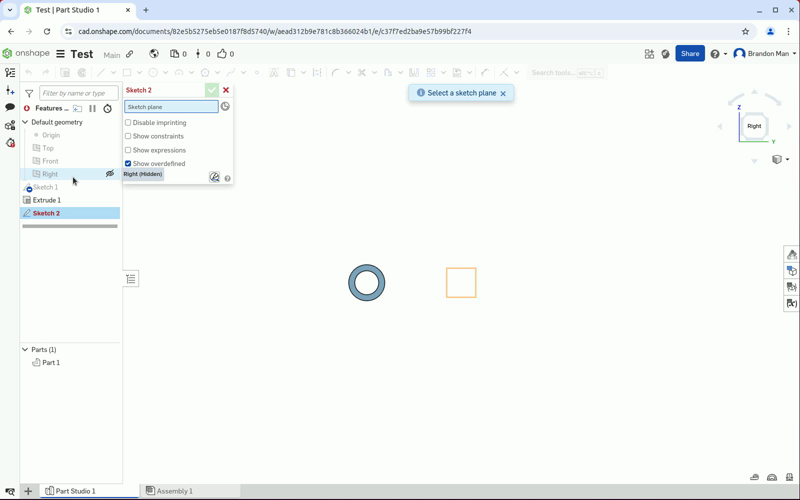
click(73, 176)
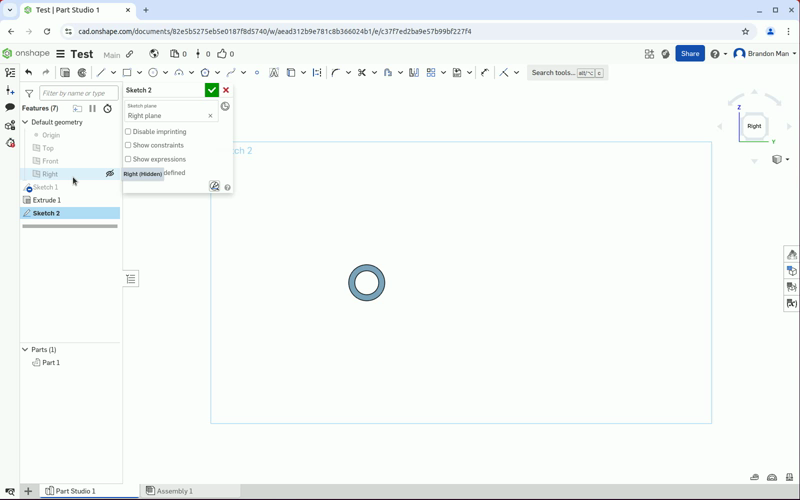
mouse_move(73, 352)
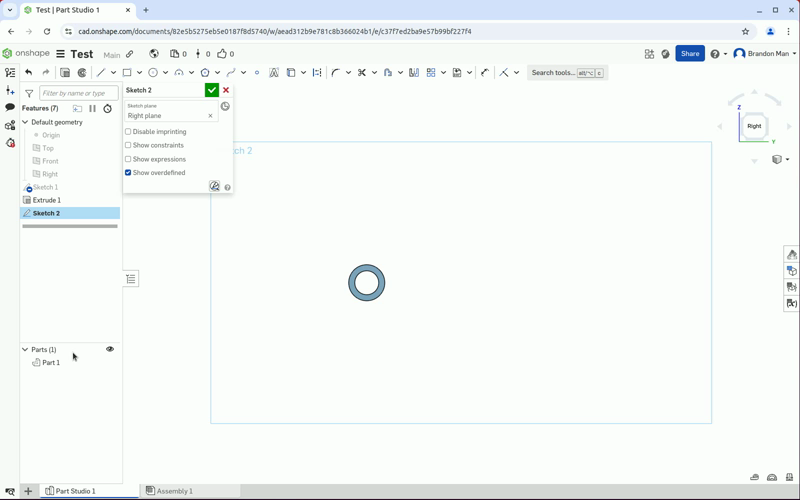
key(y)
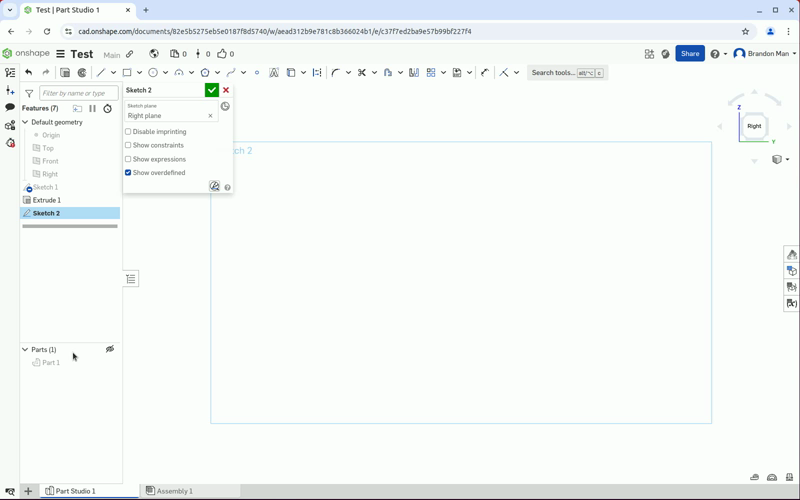
key(a)
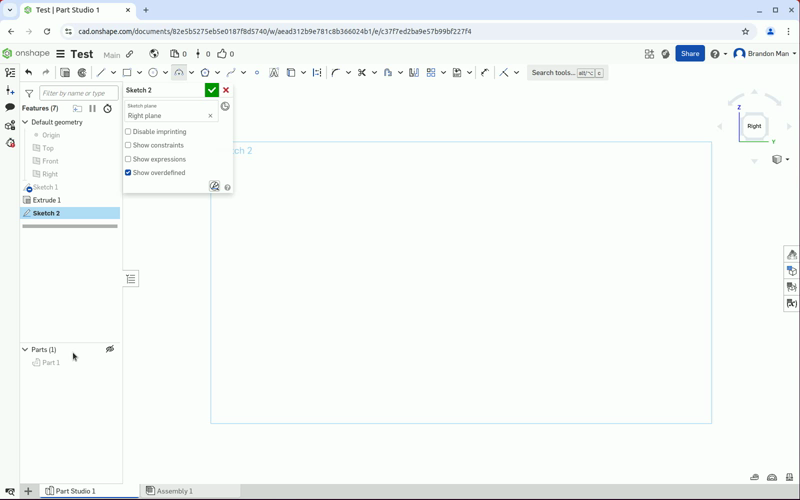
key_down(shift)
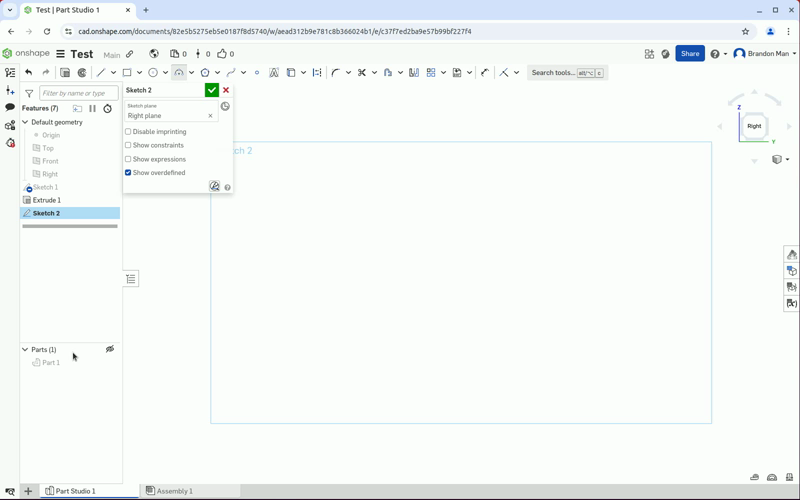
mouse_move(365, 265)
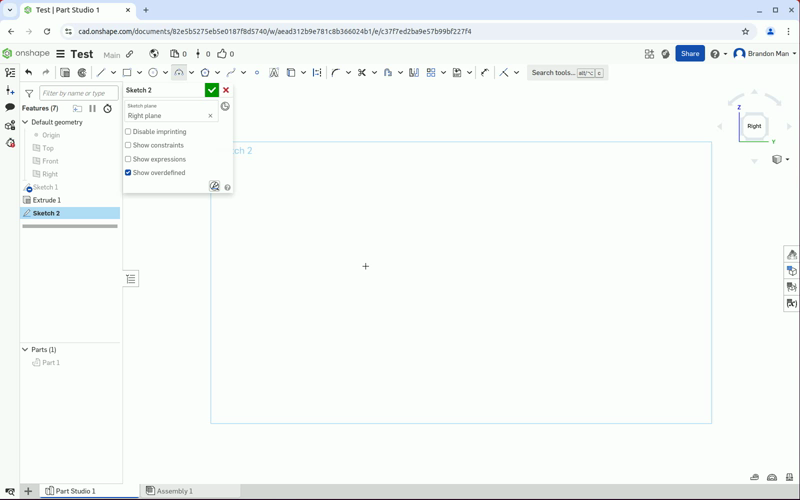
click(365, 265)
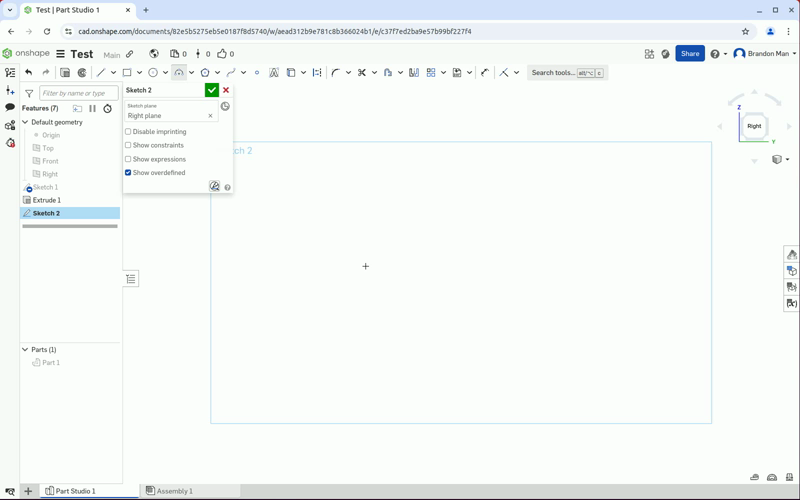
key_up(shift)
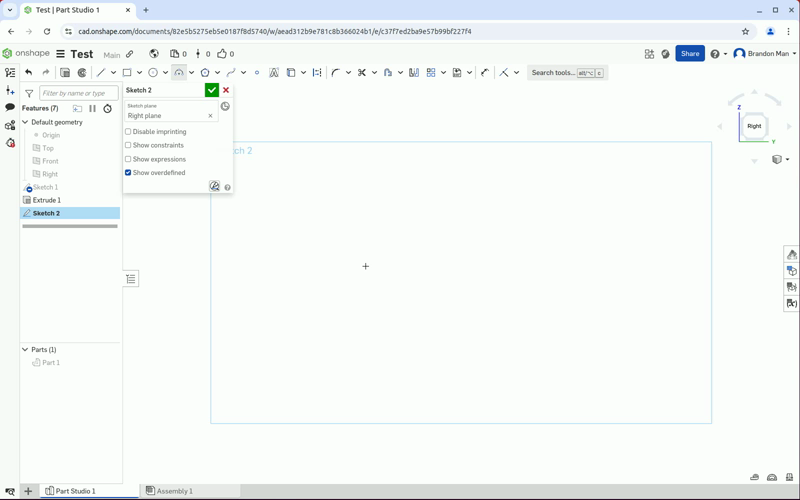
key_down(shift)
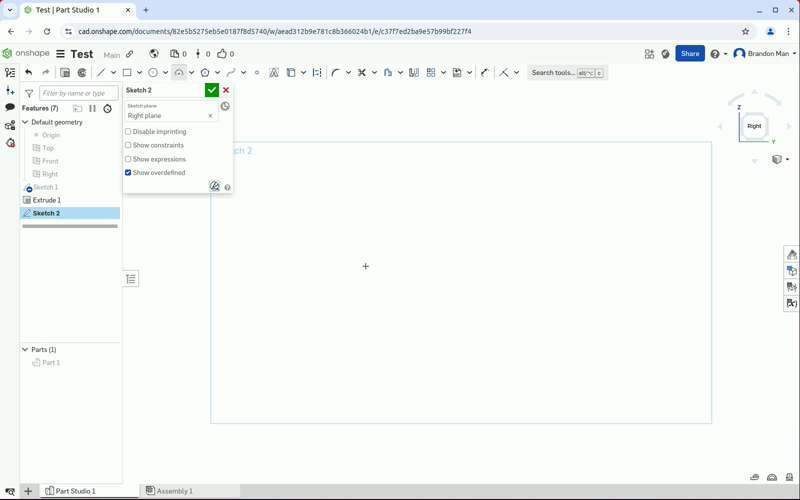
mouse_move(383, 283)
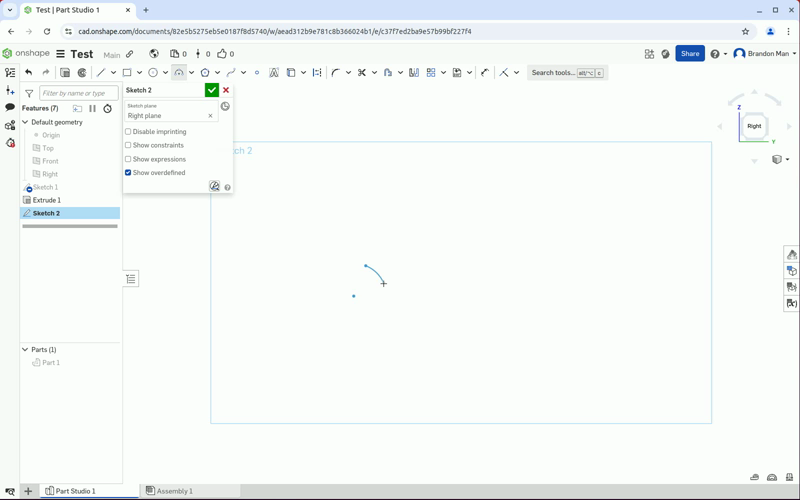
click(383, 283)
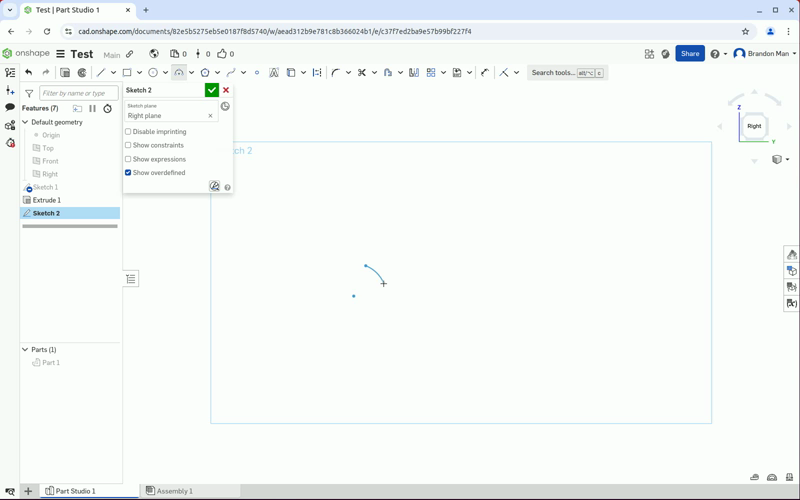
mouse_move(378, 270)
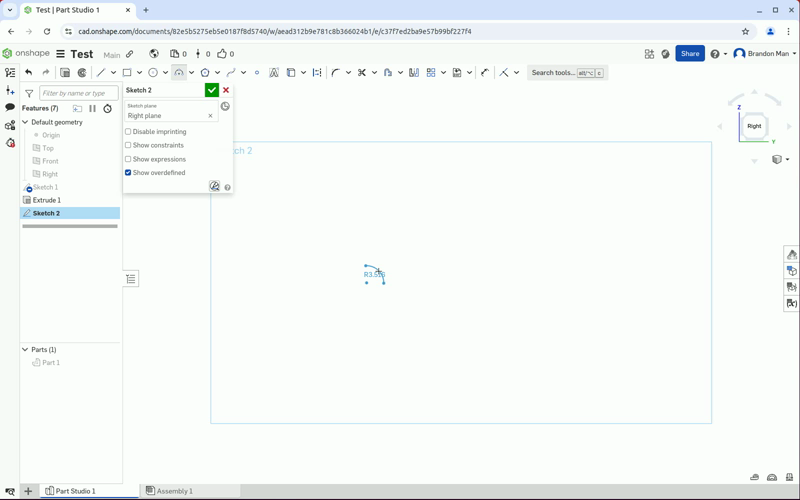
click(378, 270)
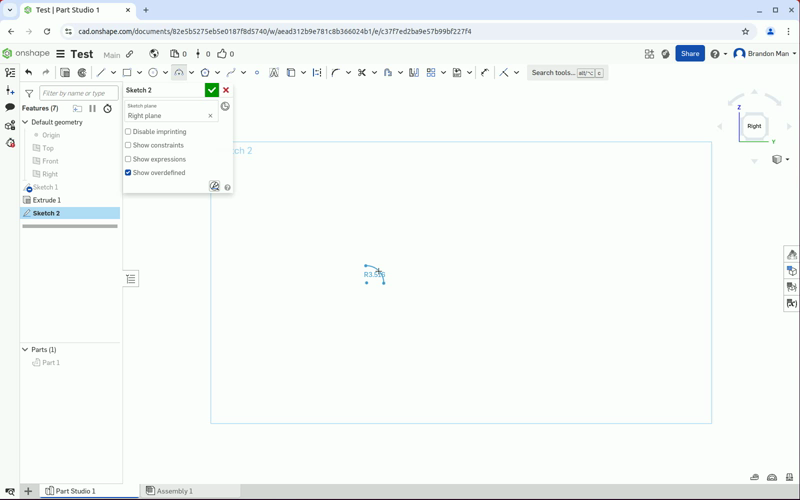
key_up(shift)
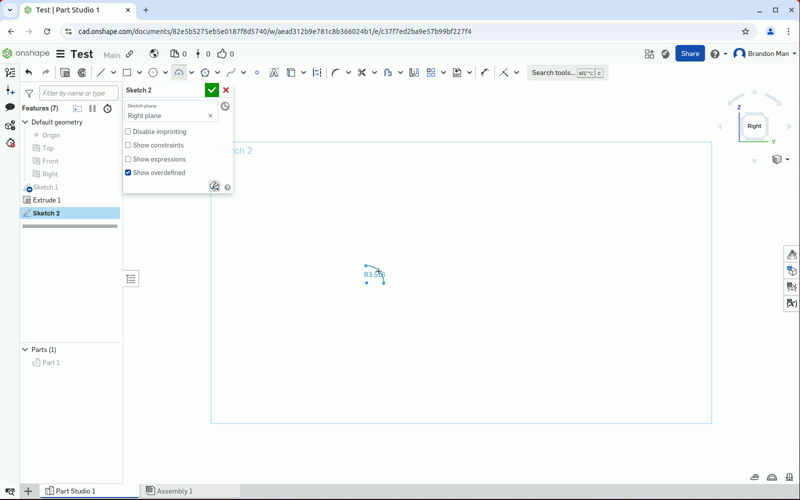
key(esc)
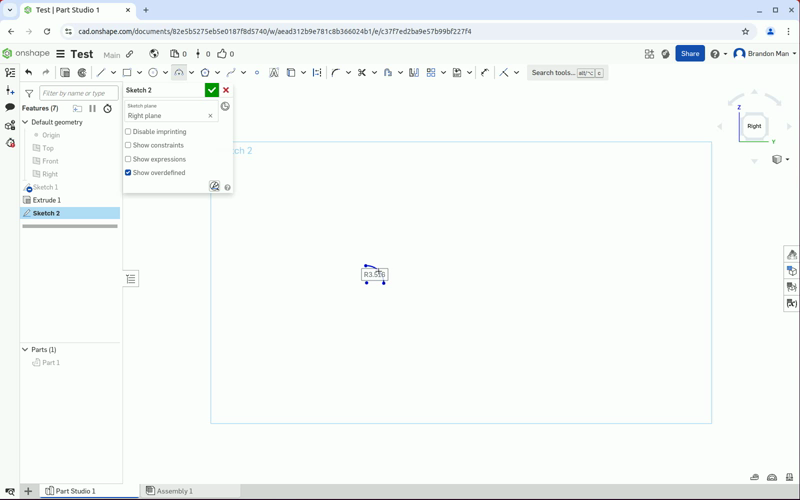
key(l)
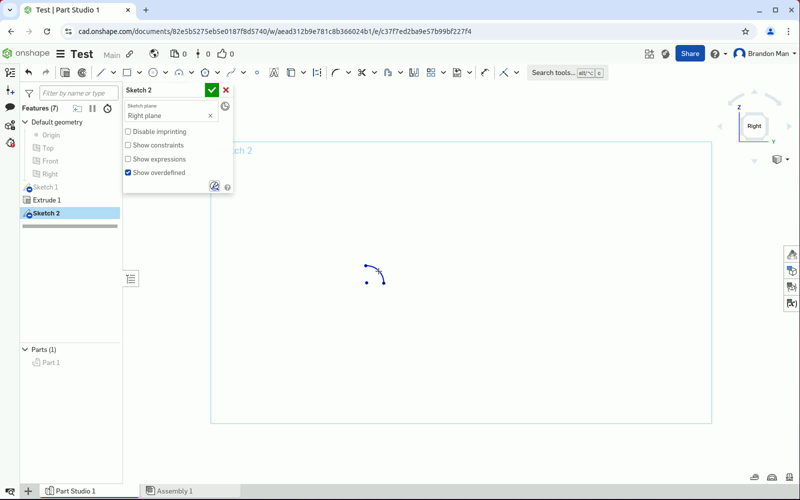
mouse_move(383, 283)
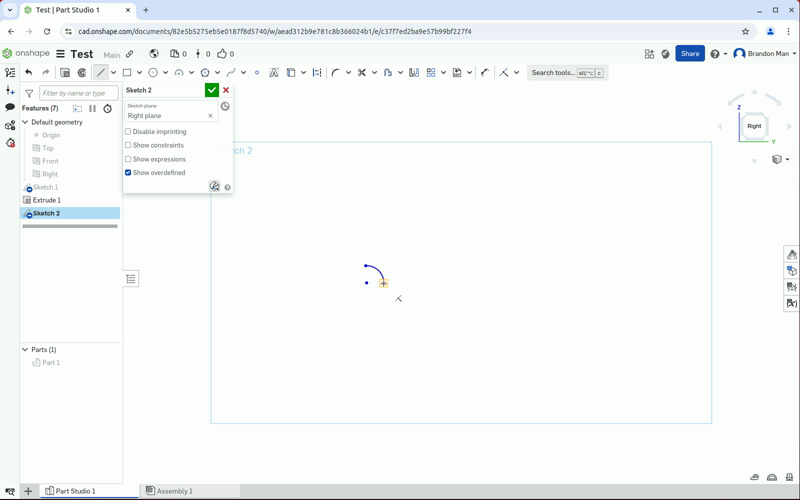
click(383, 283)
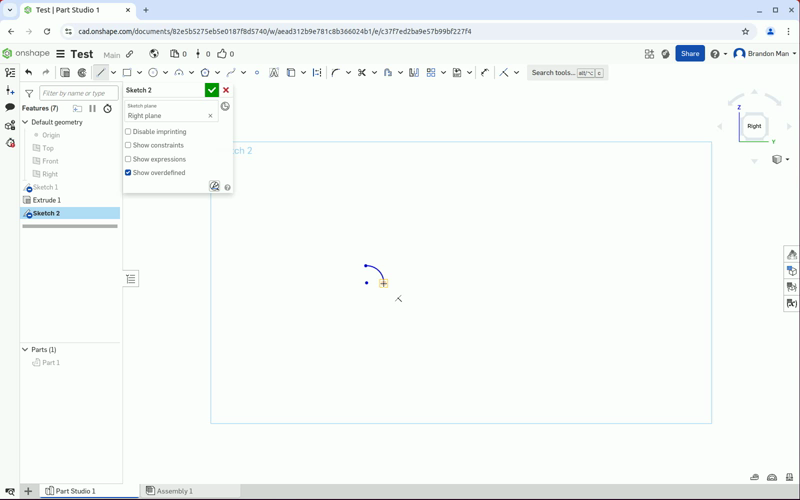
key_down(shift)
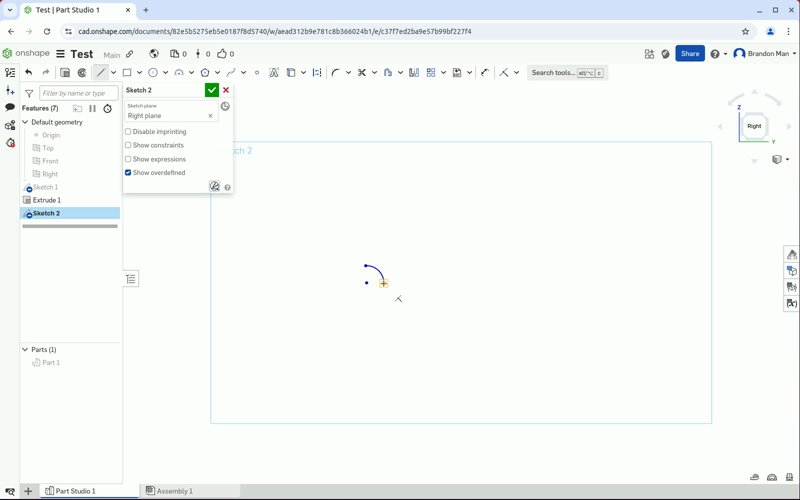
mouse_move(537, 283)
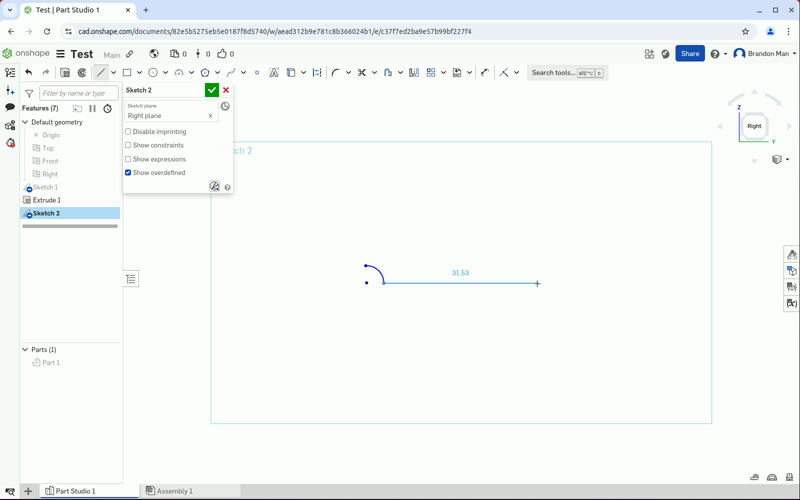
click(537, 283)
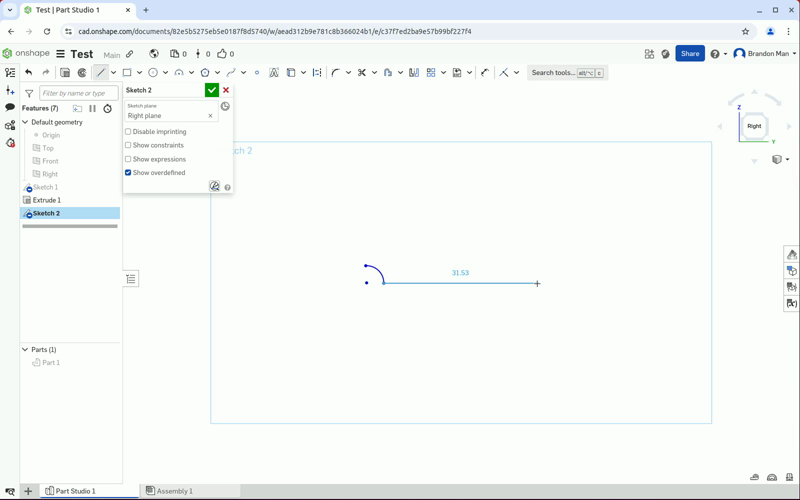
key_up(shift)
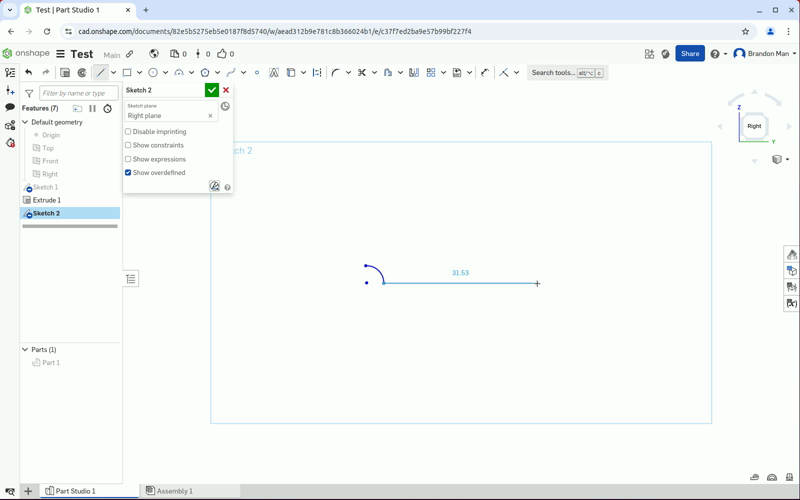
key(esc)
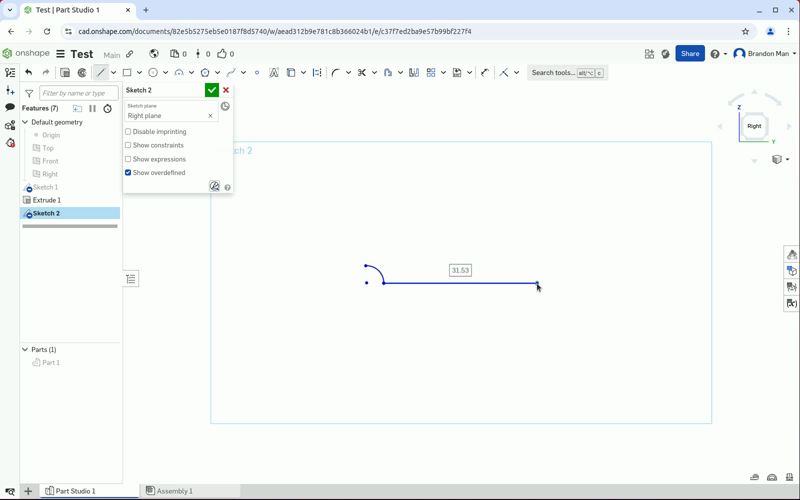
key(a)
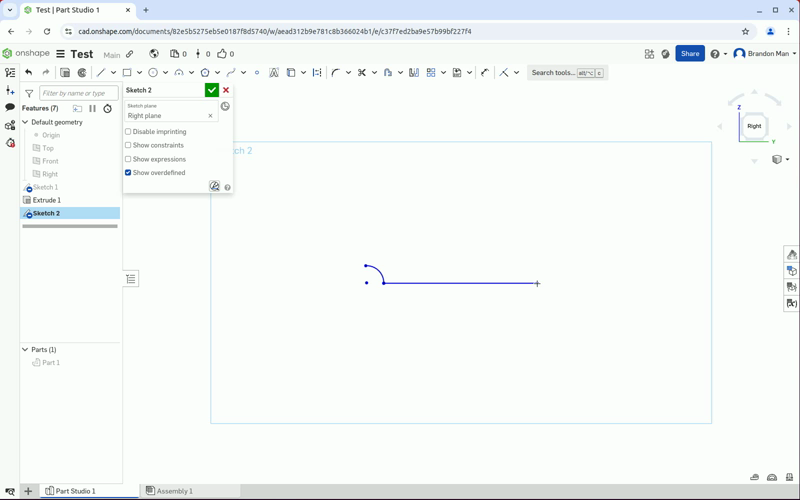
mouse_move(537, 283)
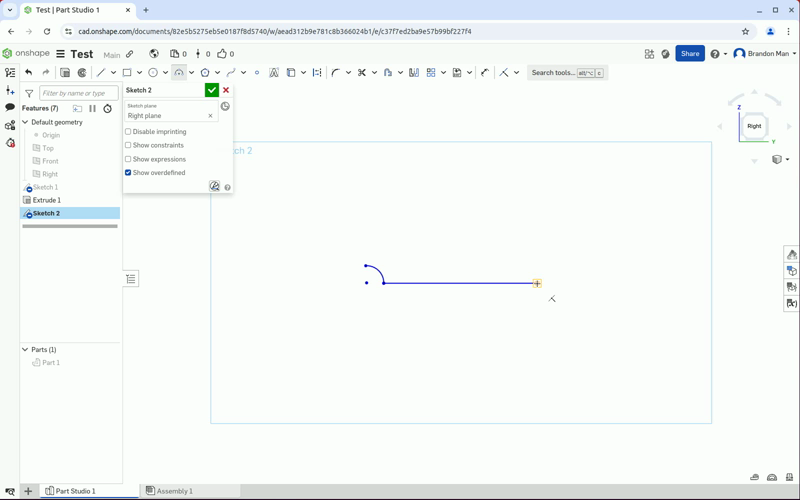
click(537, 283)
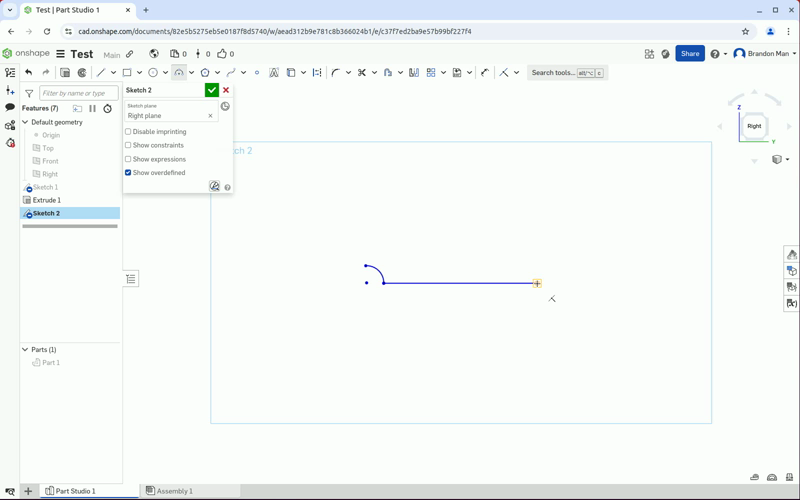
key_down(shift)
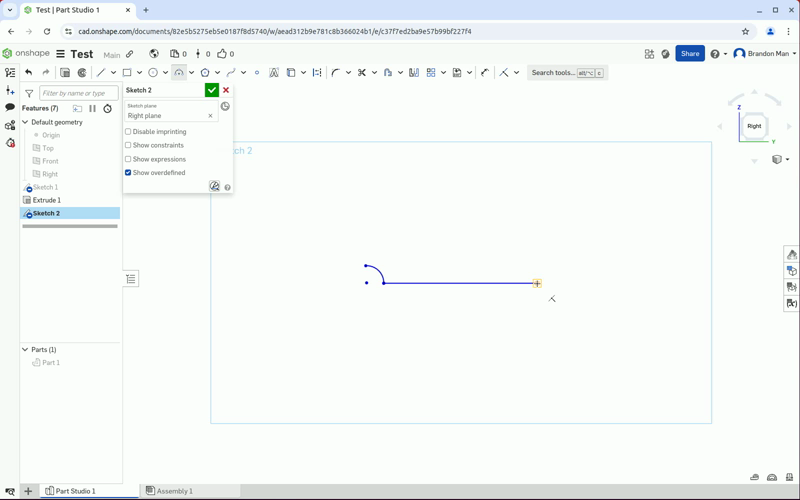
mouse_move(555, 265)
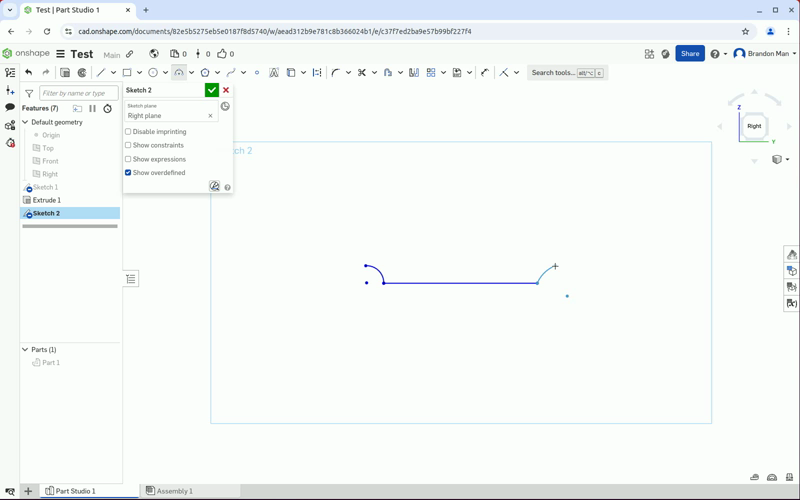
click(555, 265)
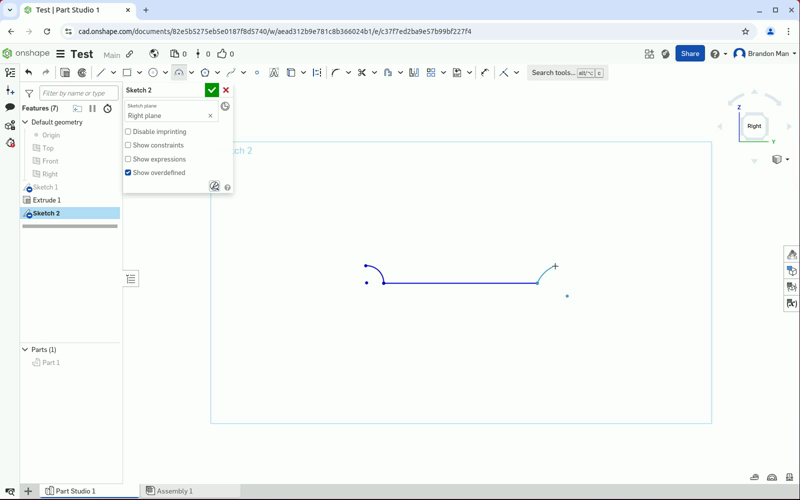
mouse_move(542, 270)
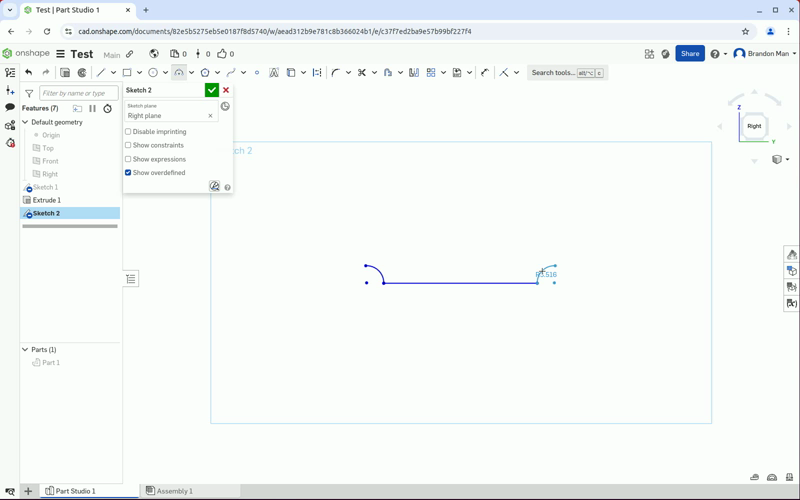
click(542, 270)
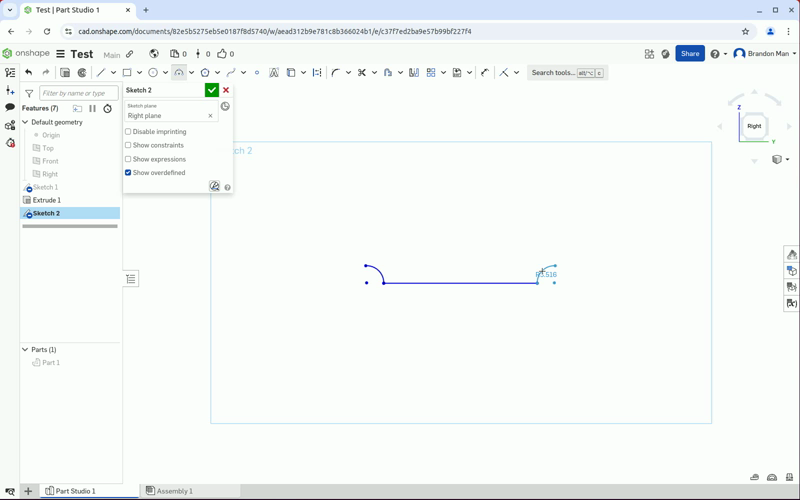
key_up(shift)
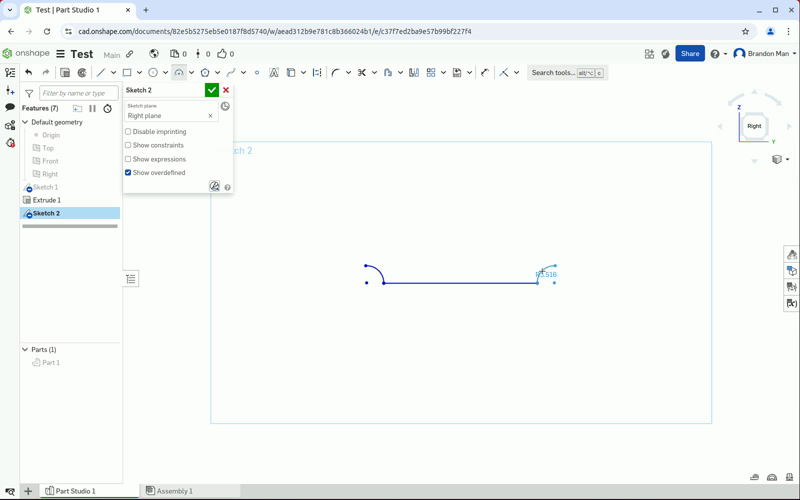
key(esc)
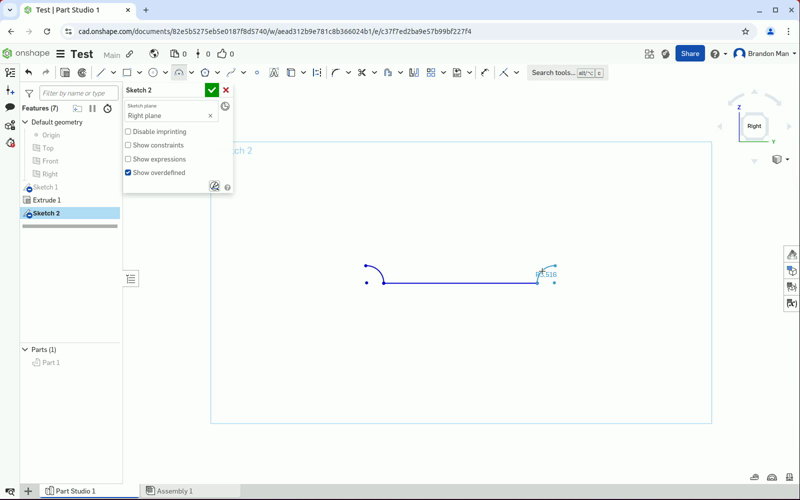
key(l)
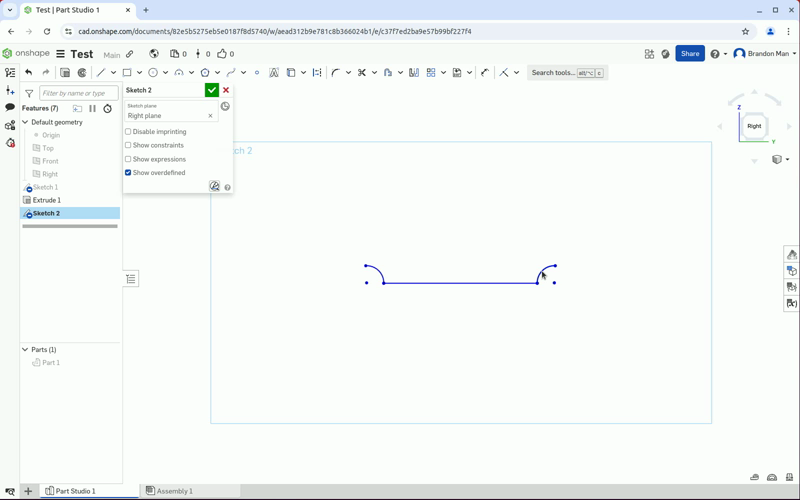
mouse_move(555, 265)
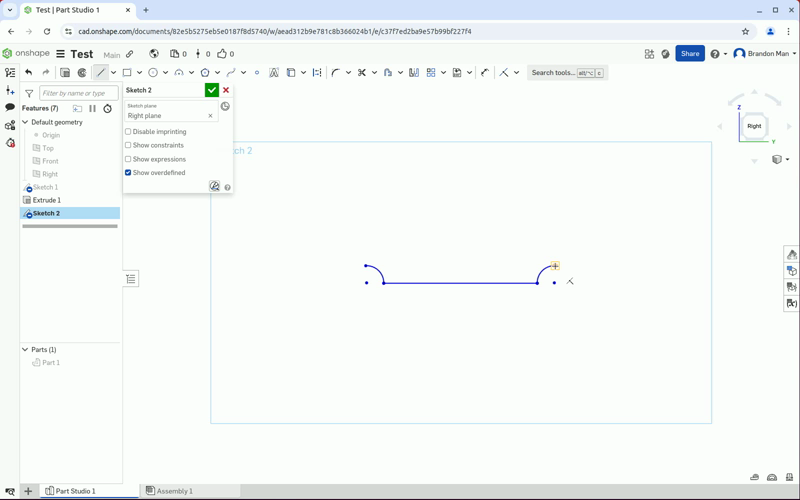
click(555, 265)
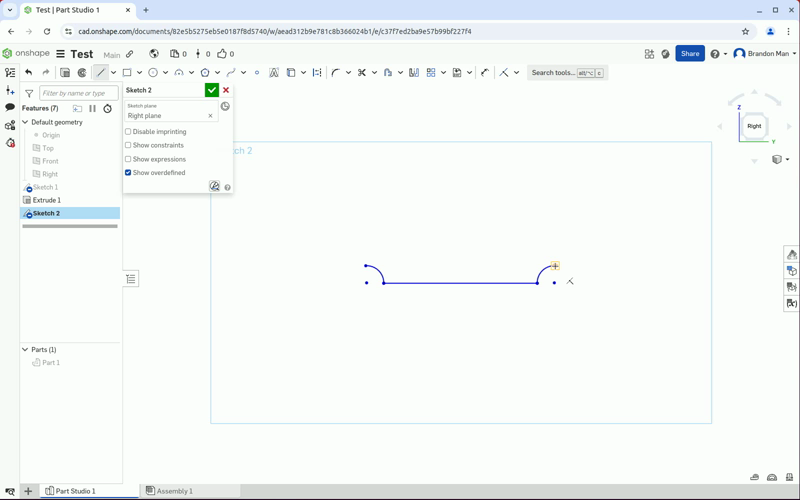
key_down(shift)
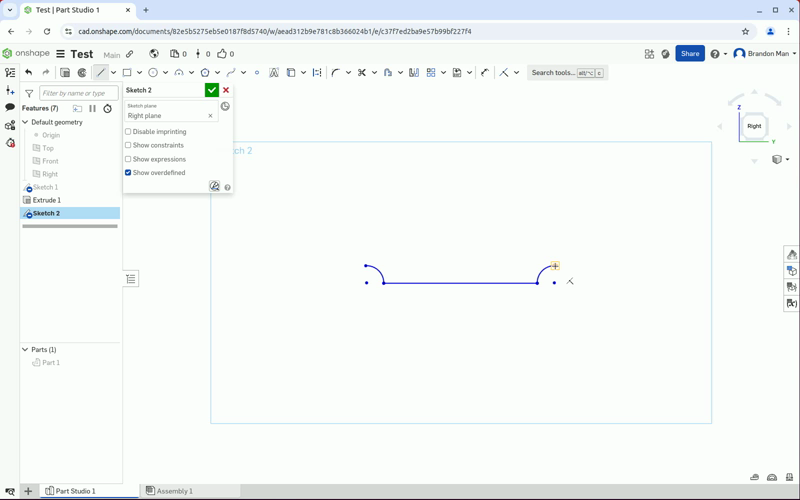
mouse_move(365, 265)
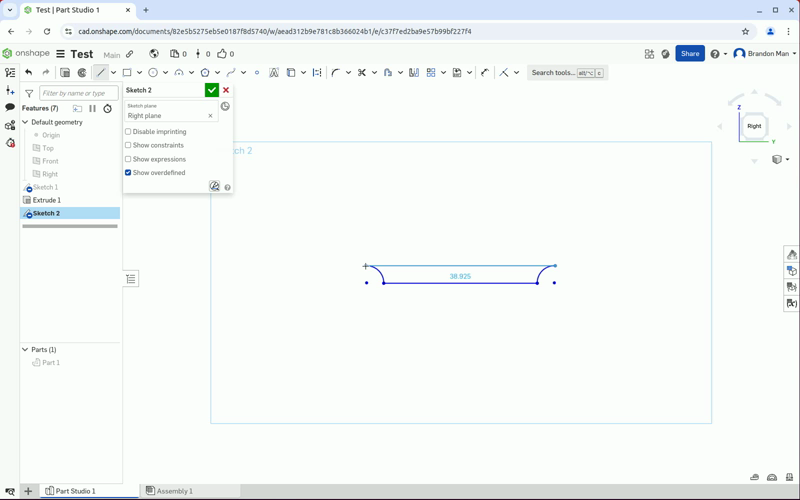
key_up(shift)
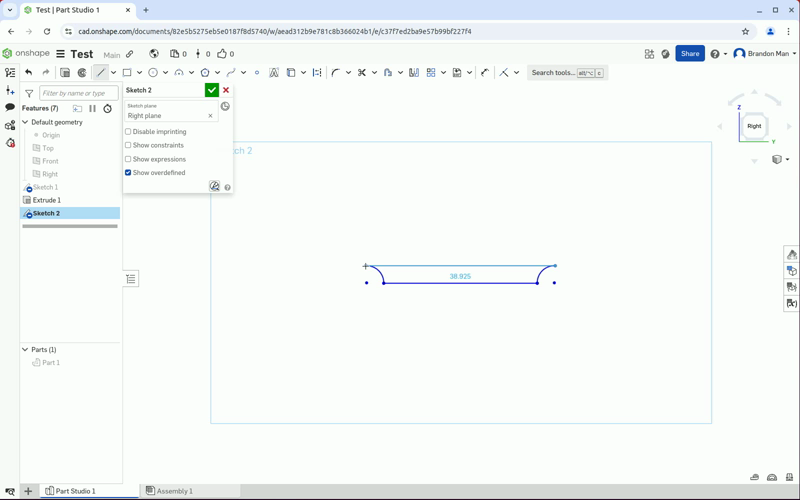
click(365, 265)
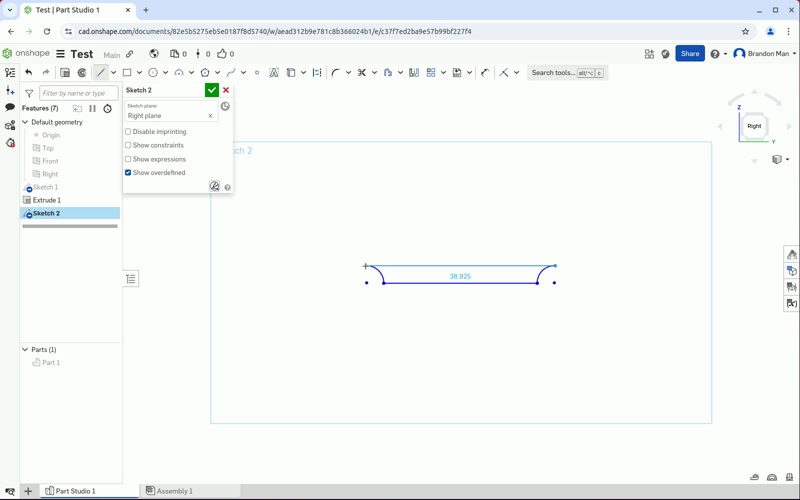
key(esc)
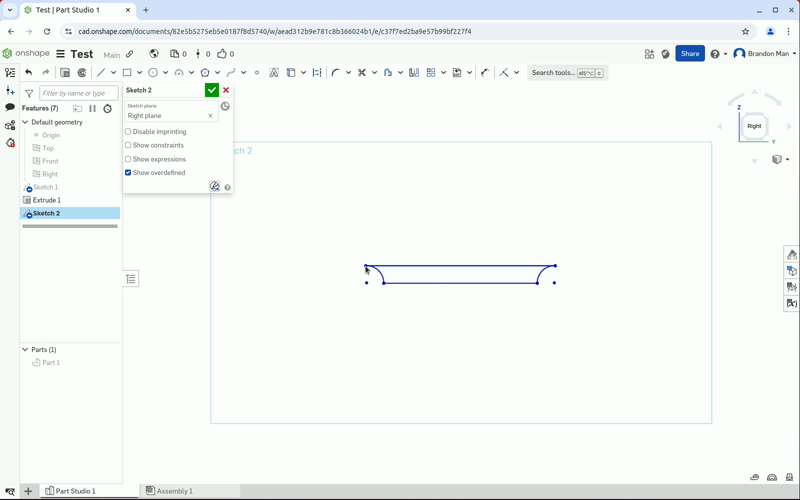
mouse_move(438, 272)
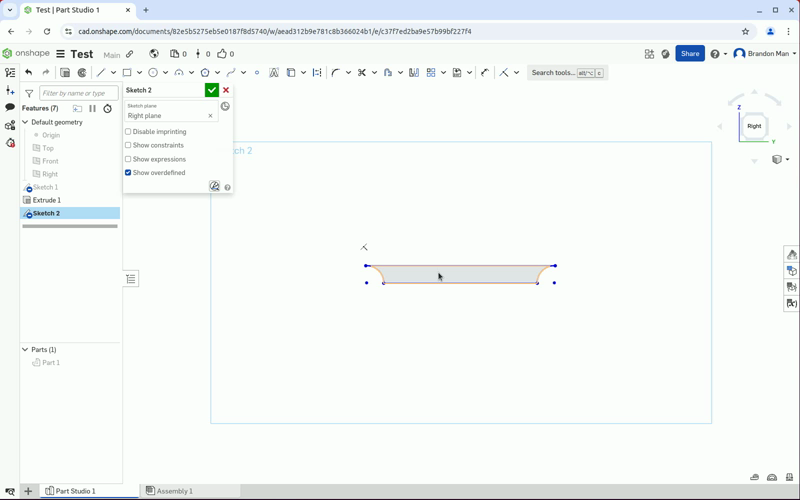
click(438, 272)
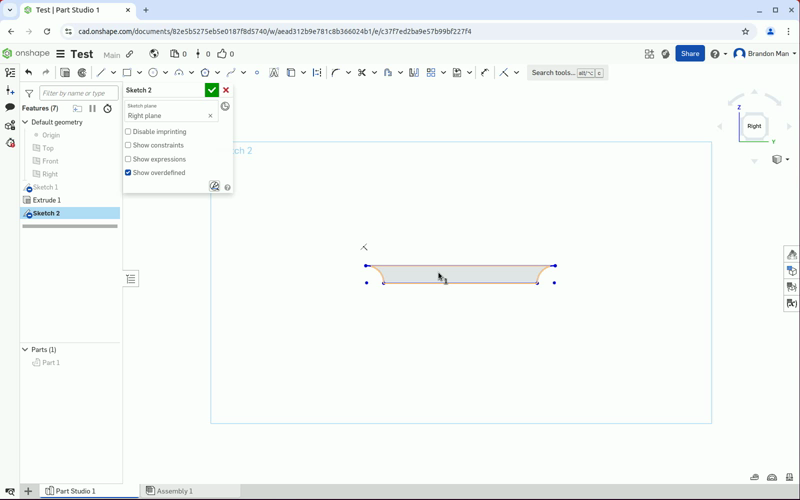
mouse_move(73, 352)
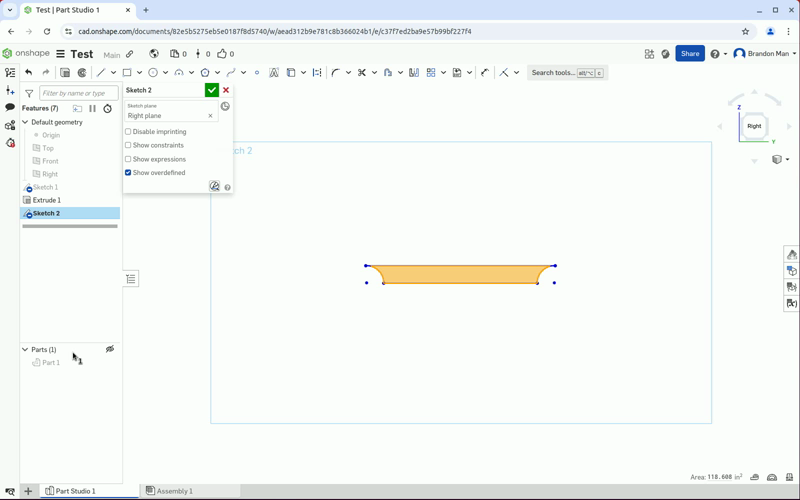
key(shift+y)
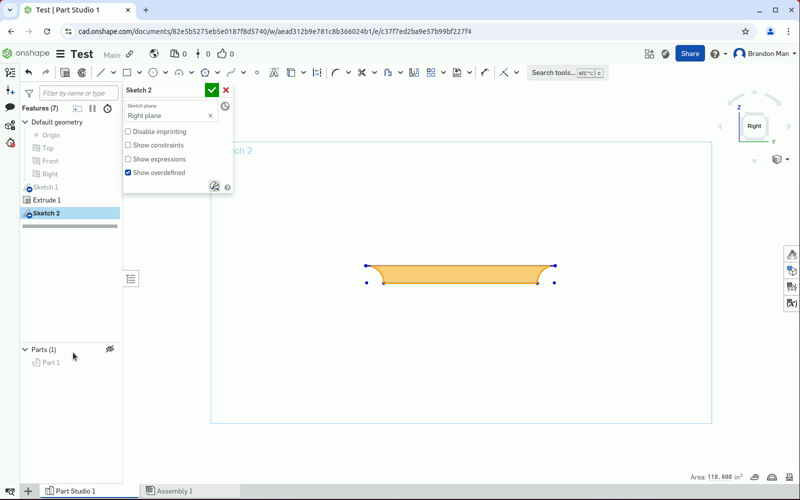
key(shift+e)
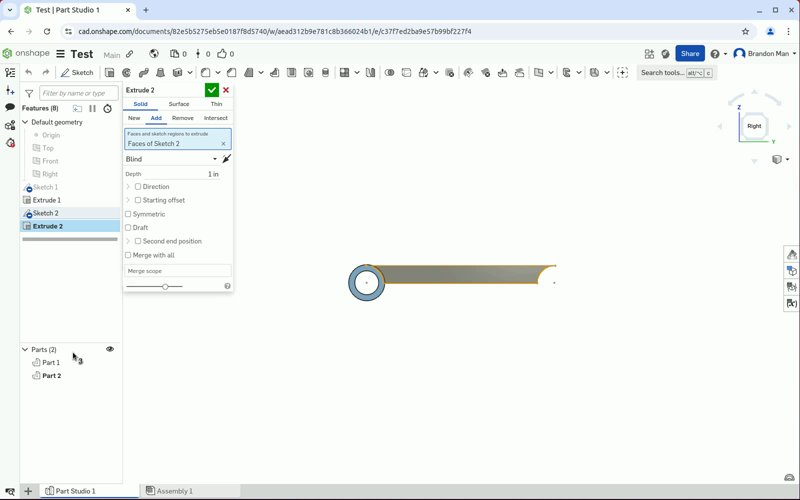
mouse_move(143, 106)
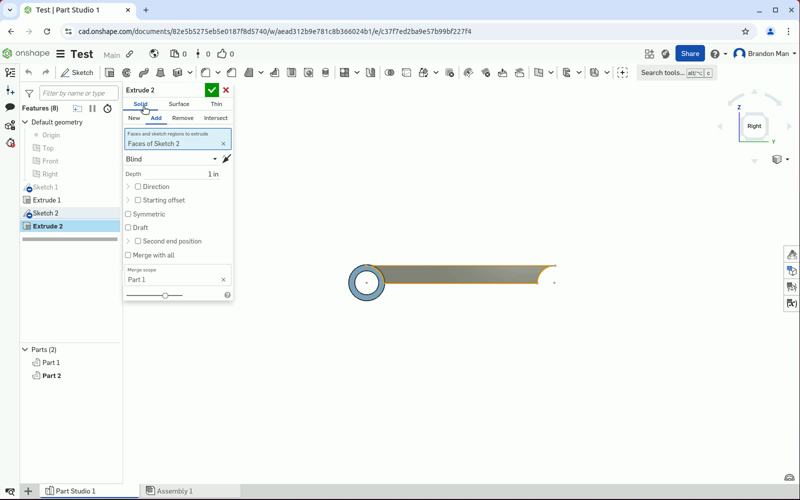
click(143, 106)
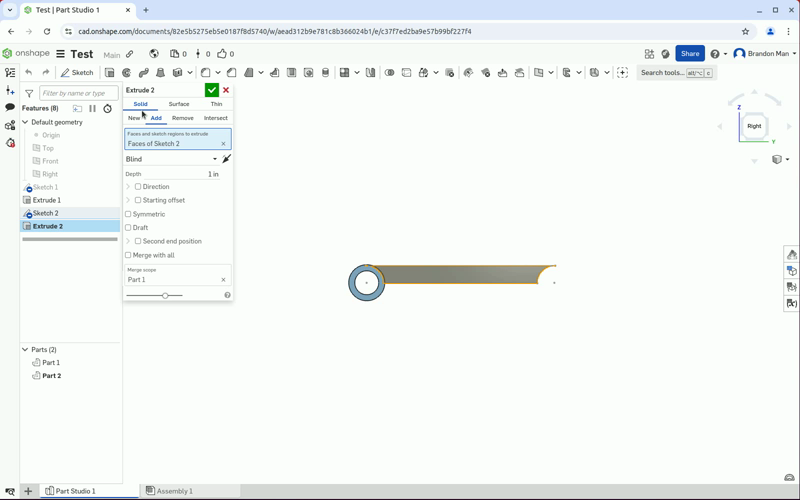
mouse_move(137, 120)
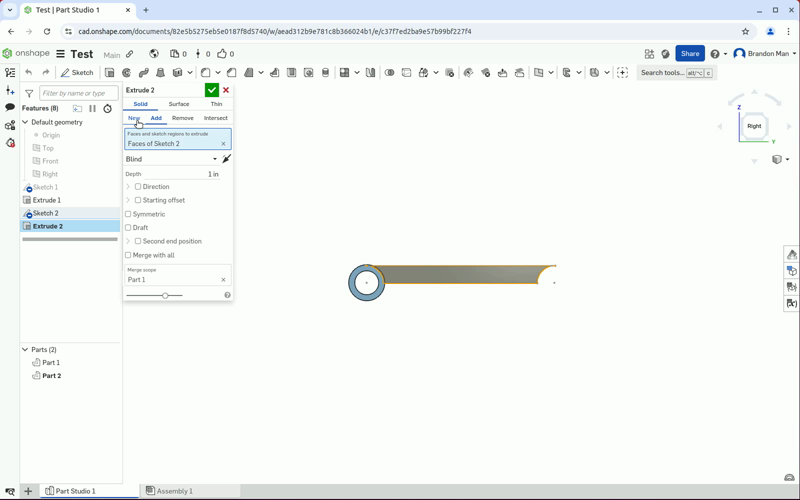
click(137, 120)
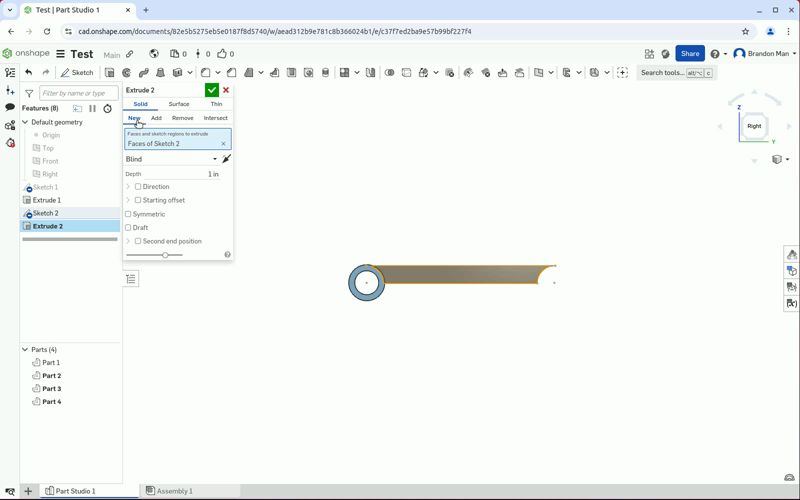
key(tab, 4)
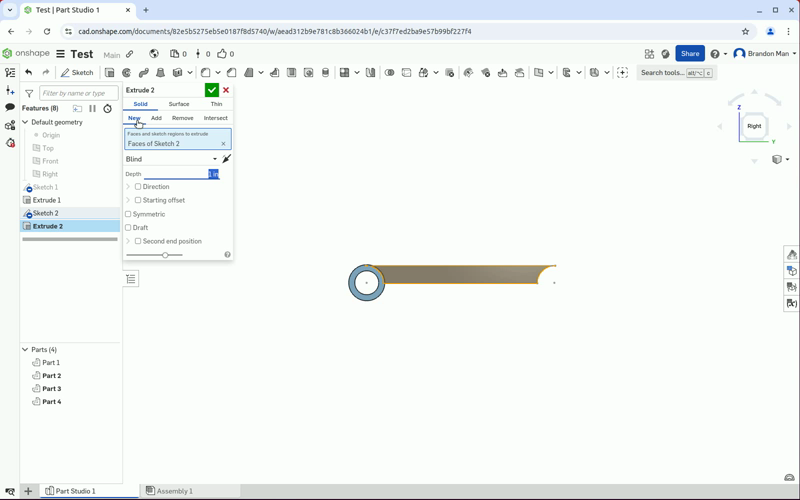
text(4.814)
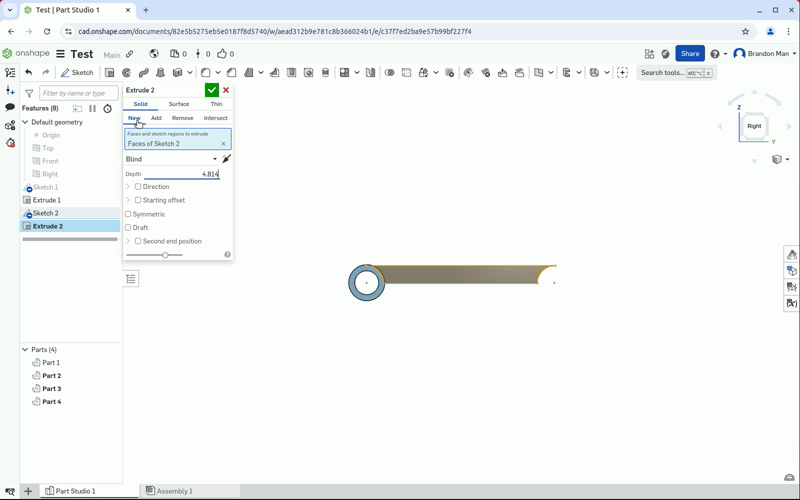
key(tab, 3)
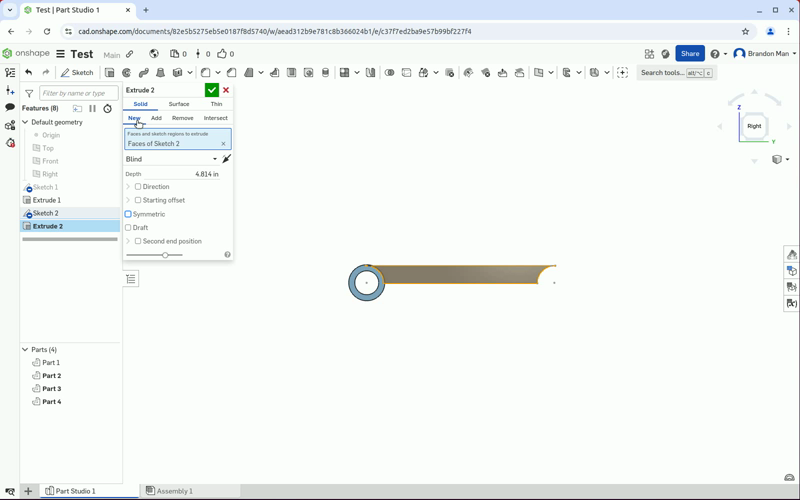
key(space)
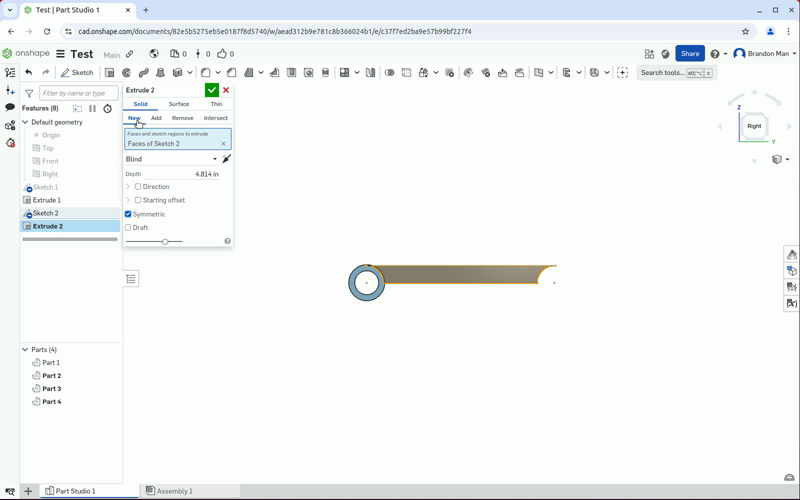
key(enter)
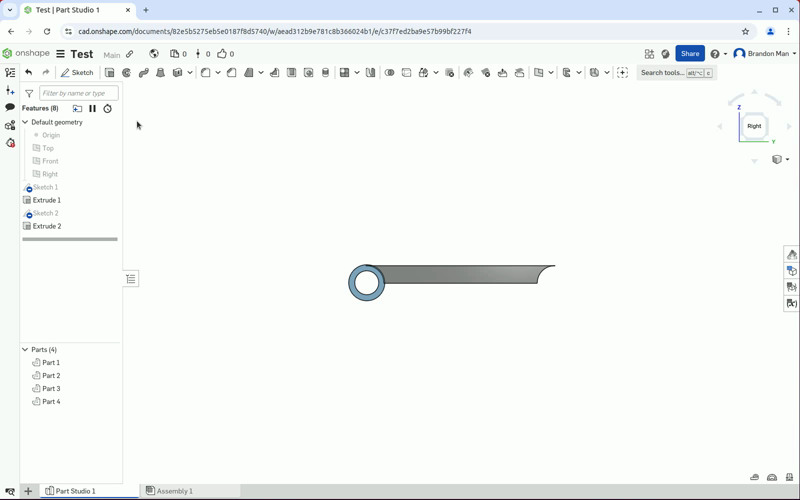
key(shift+h)
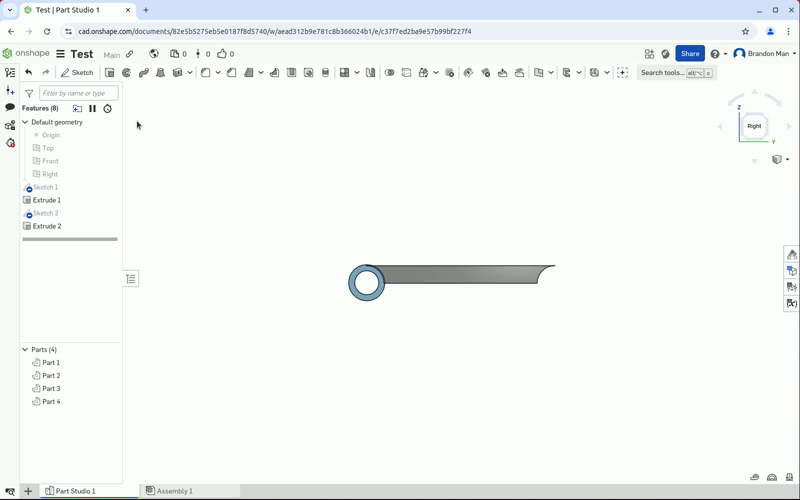
key(shift+h)
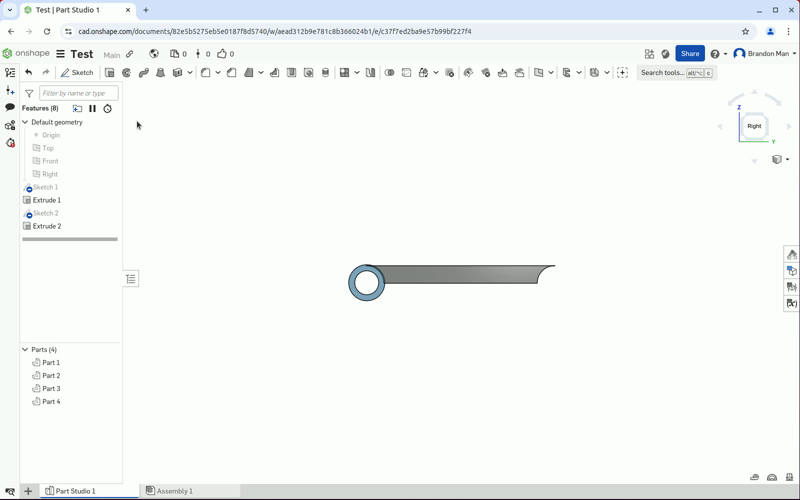
mouse_move(73, 189)
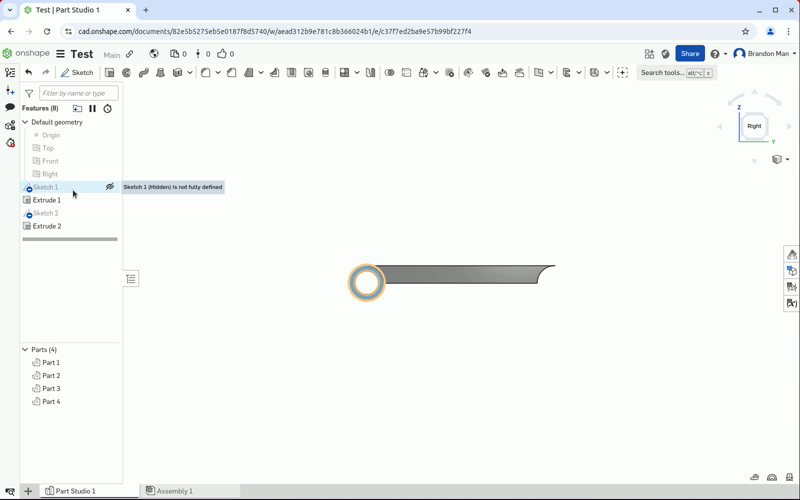
click(73, 189)
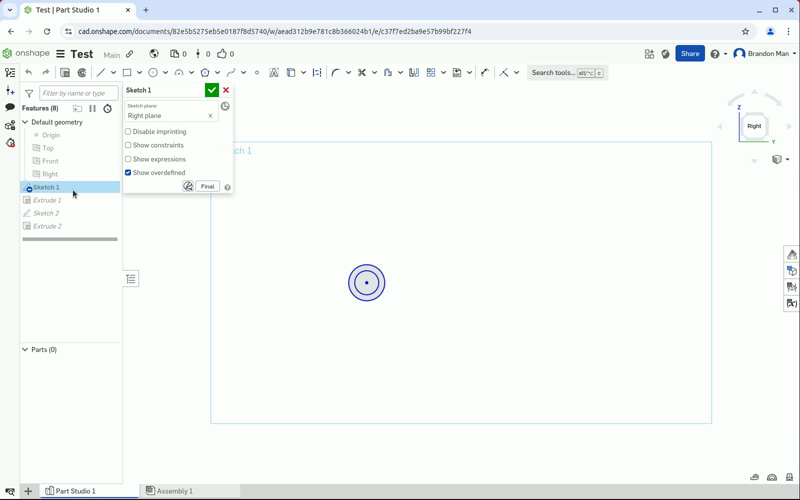
mouse_move(229, 92)
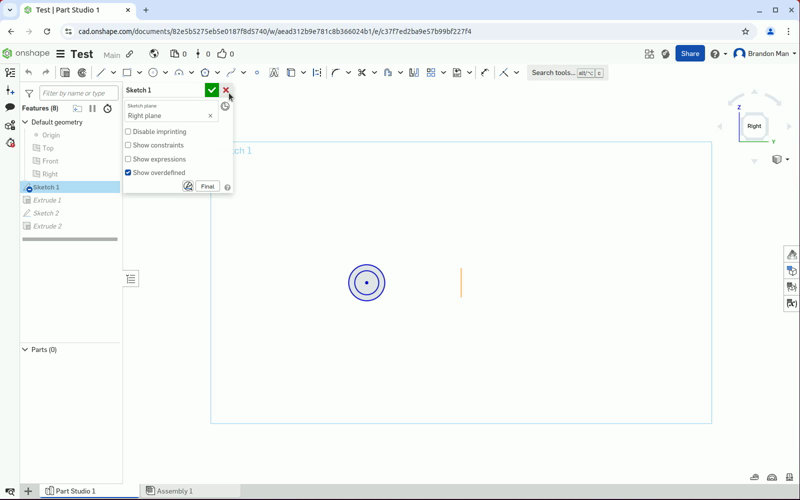
click(229, 92)
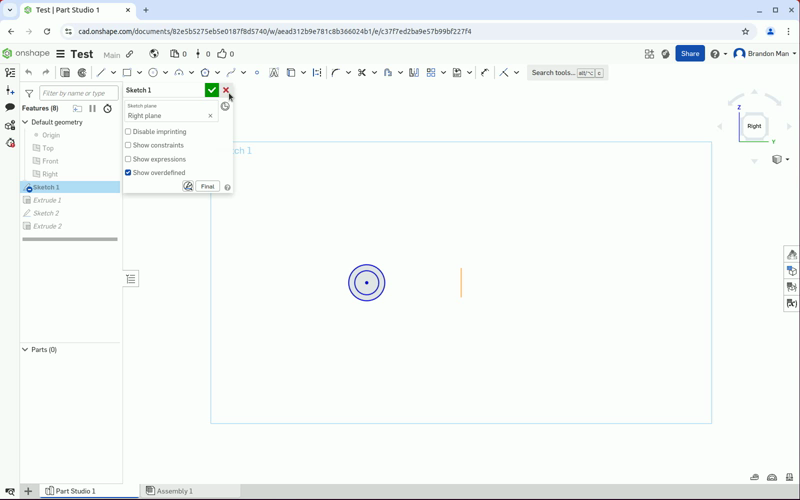
key(shift+s)
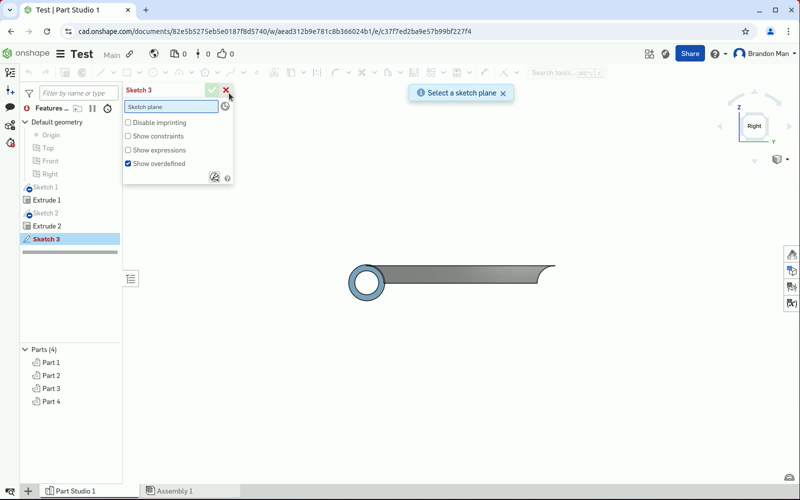
mouse_move(73, 176)
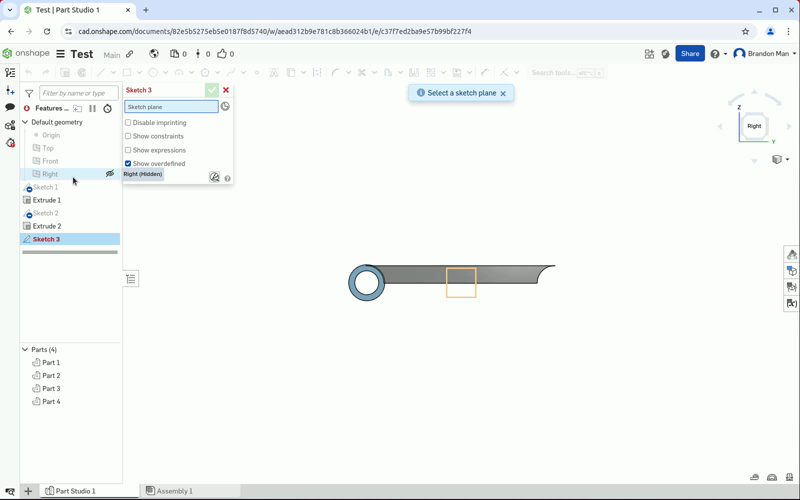
click(73, 176)
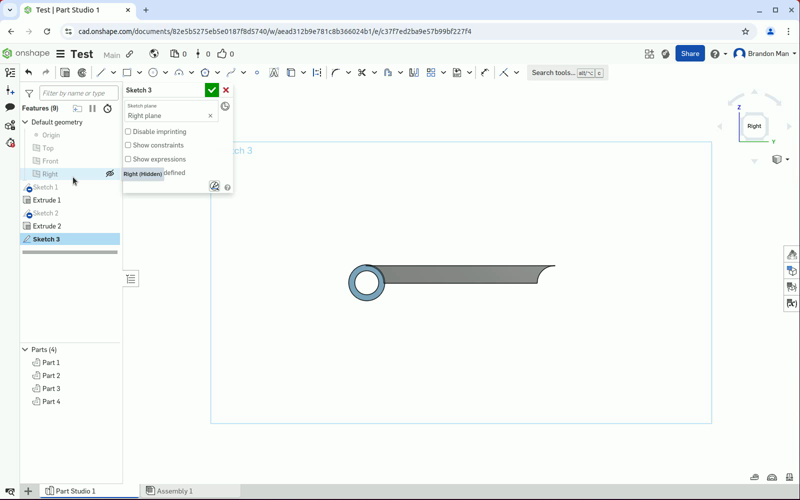
mouse_move(73, 352)
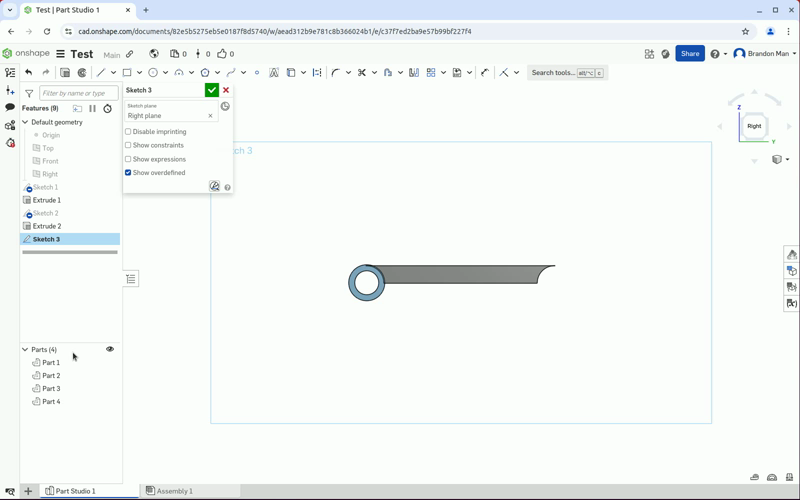
key(y)
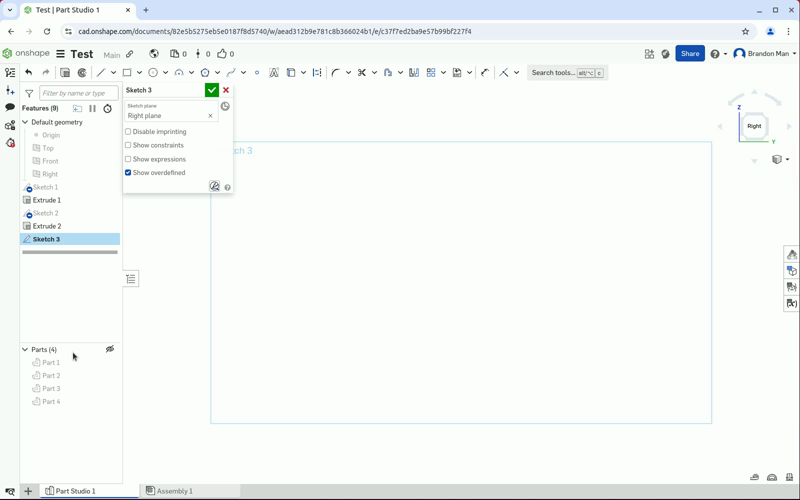
key(l)
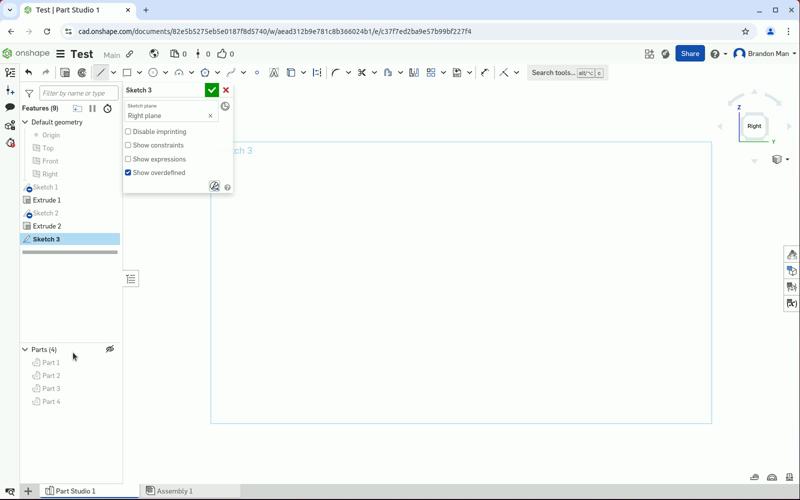
key_down(shift)
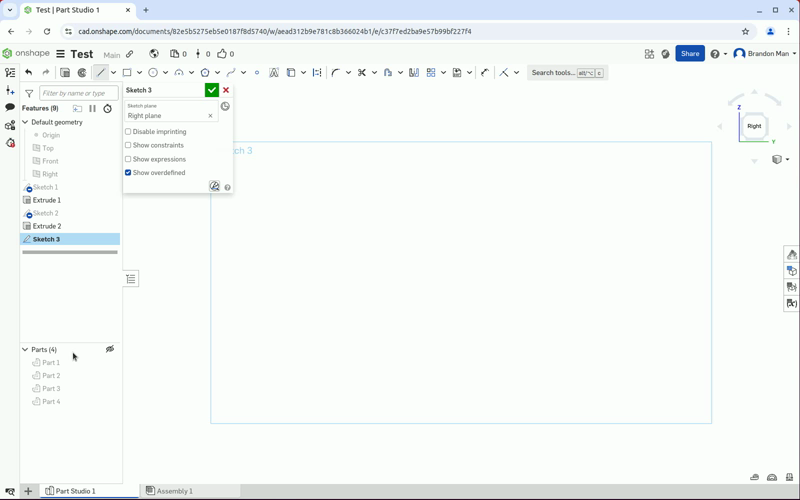
mouse_move(538, 282)
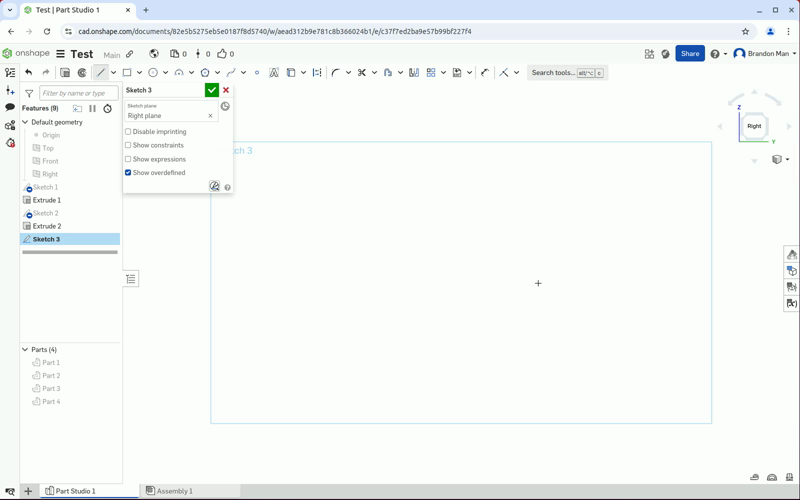
click(538, 282)
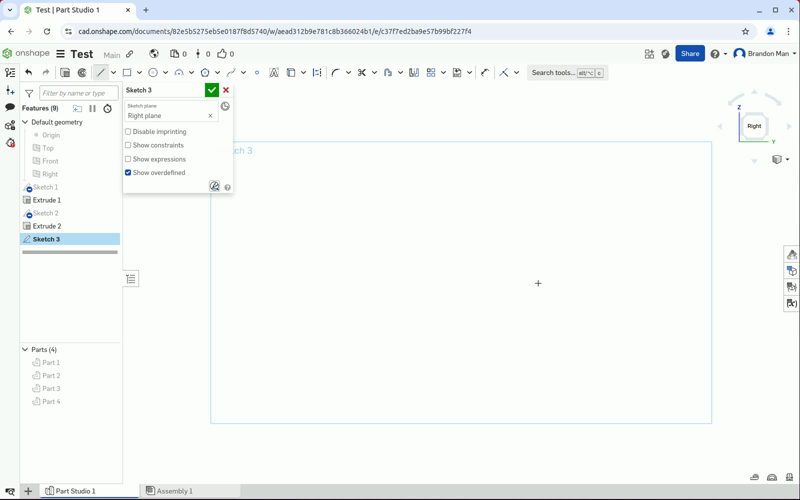
key_up(shift)
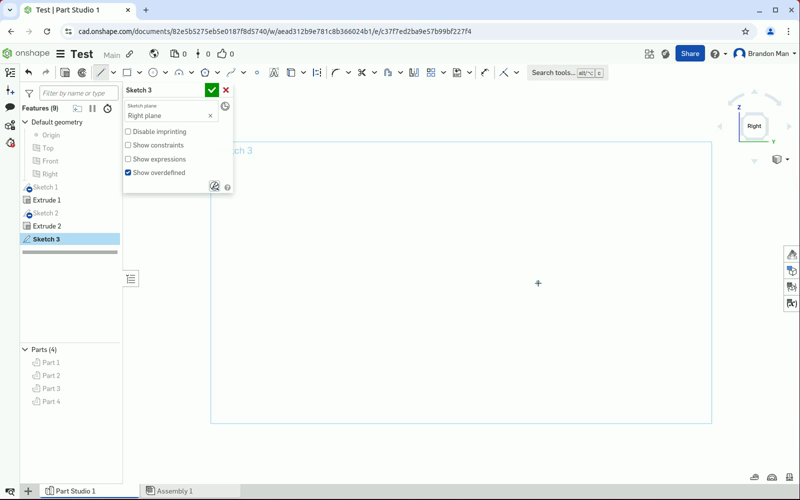
key_down(shift)
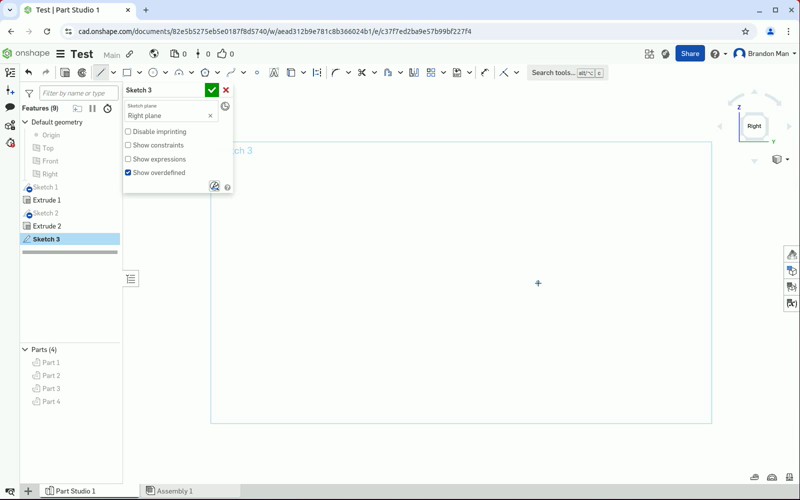
mouse_move(568, 282)
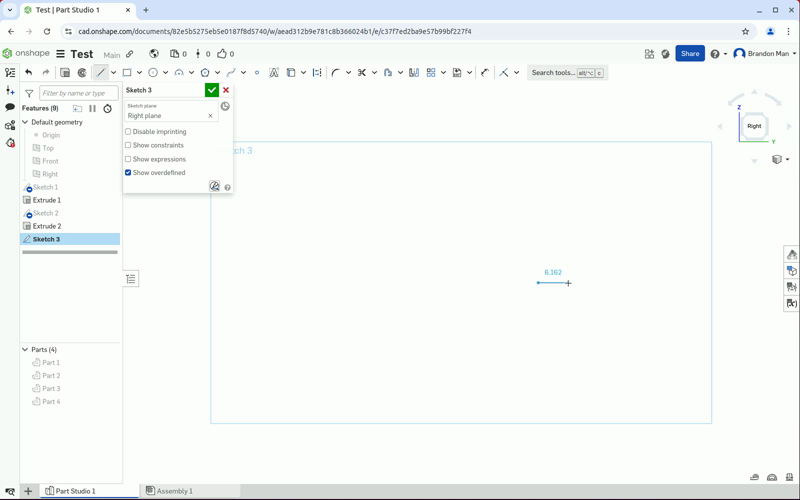
mouse_move(544, 282)
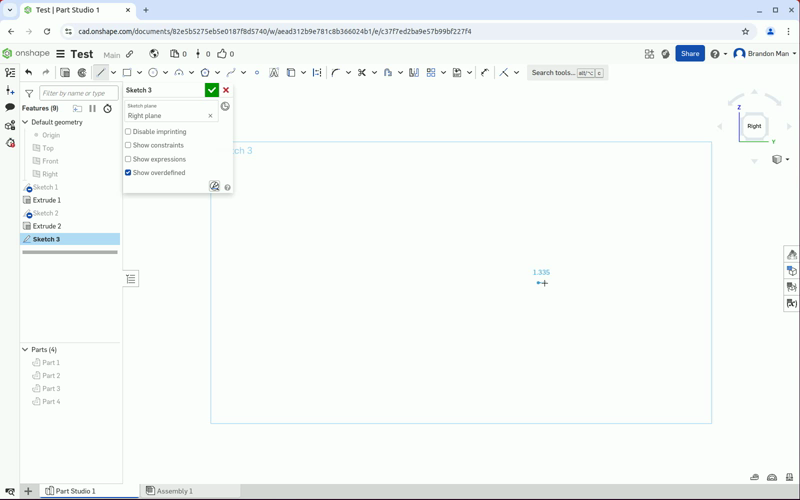
scroll(6)
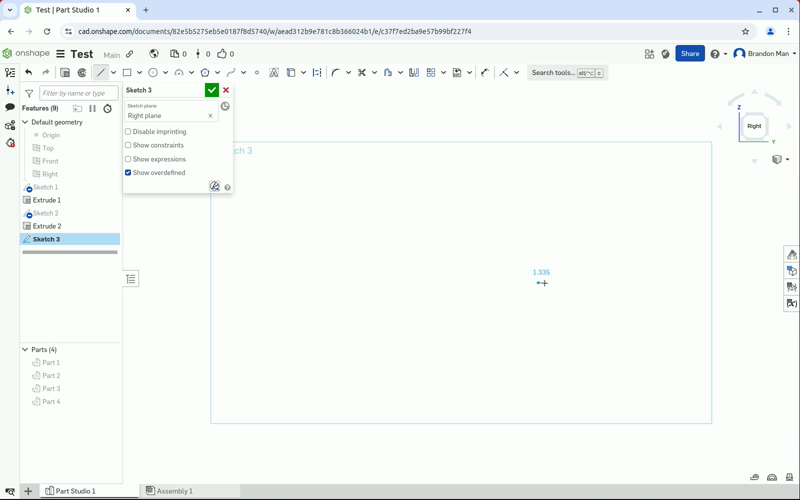
scroll(6)
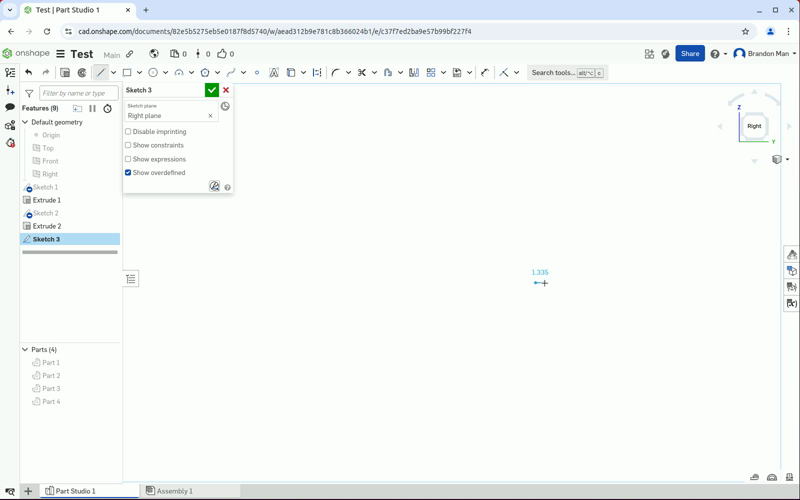
scroll(6)
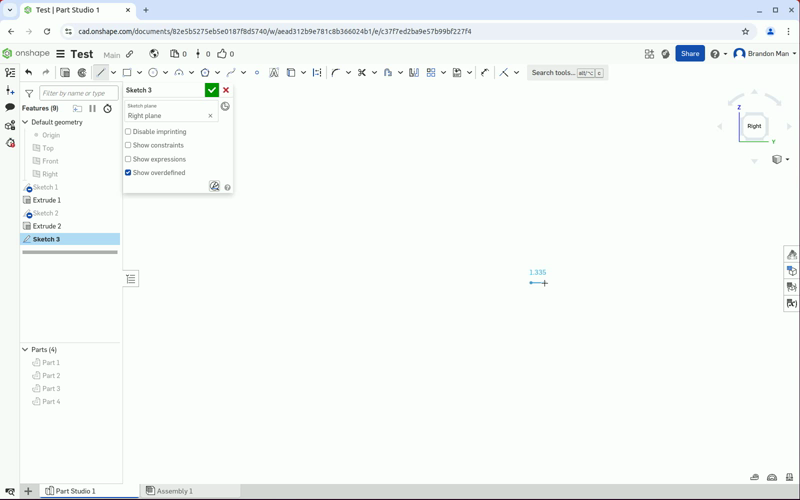
scroll(6)
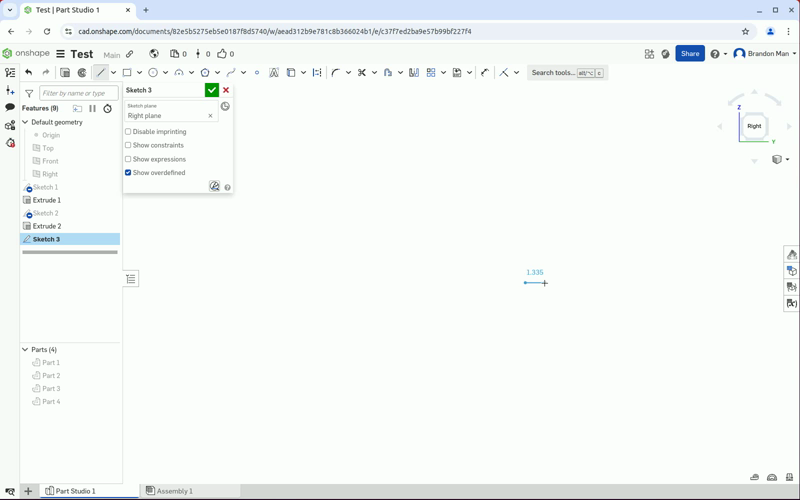
scroll(6)
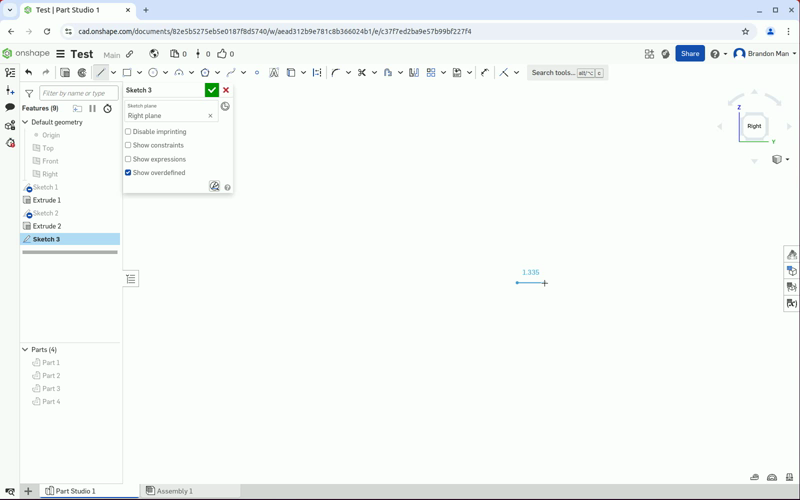
scroll(6)
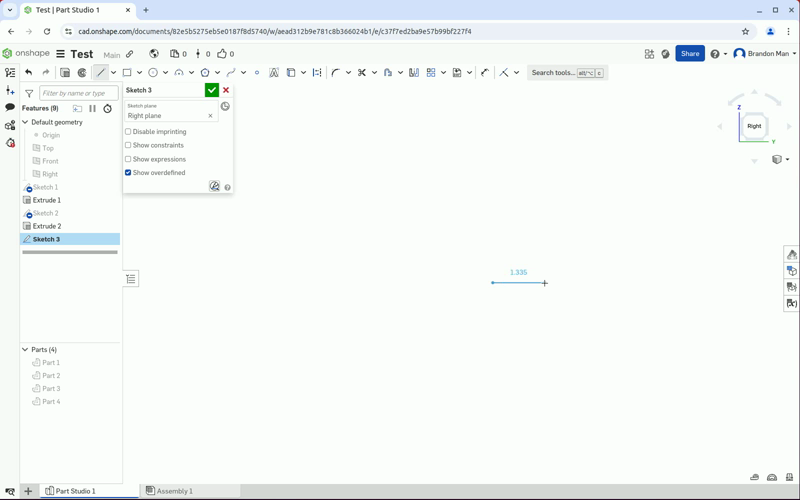
scroll(6)
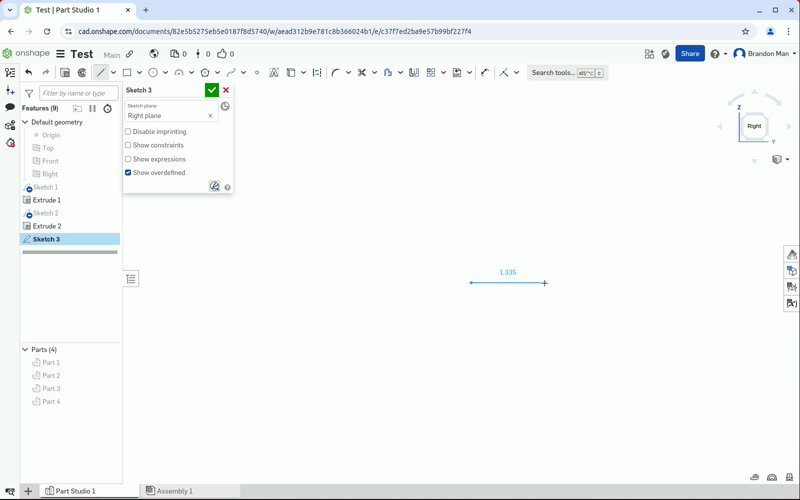
click(544, 282)
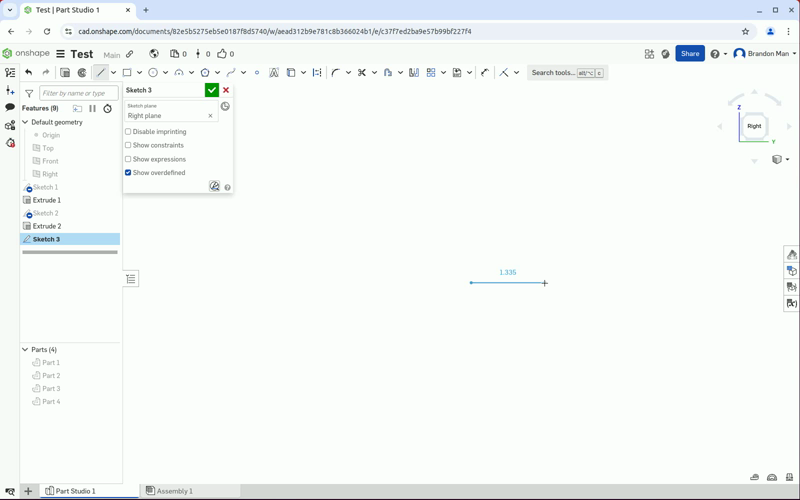
scroll(-6)
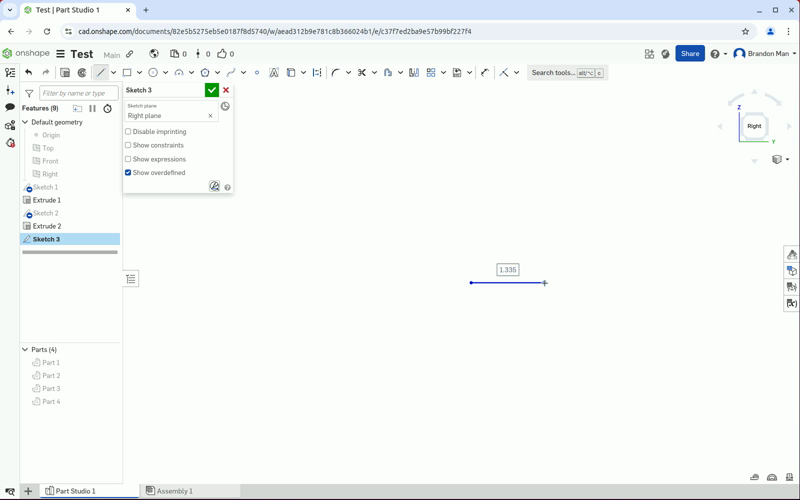
scroll(-6)
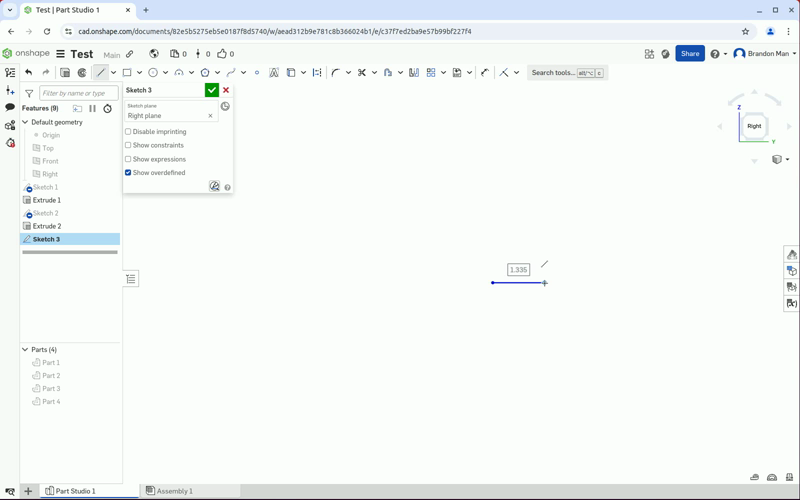
scroll(-6)
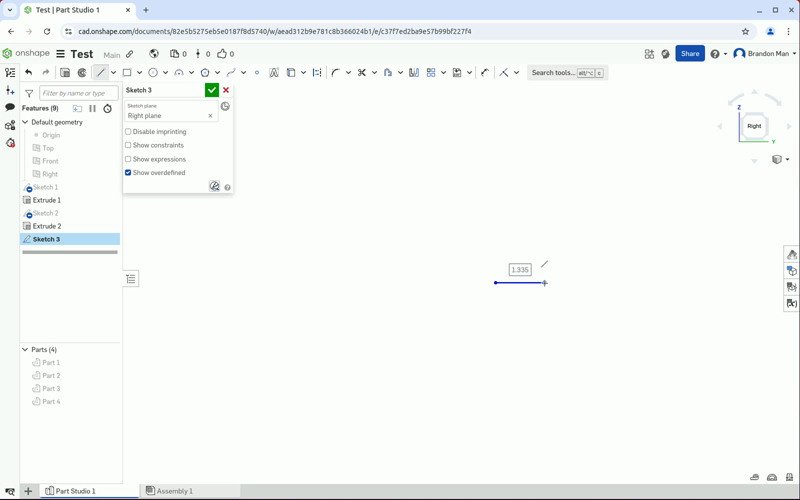
scroll(-6)
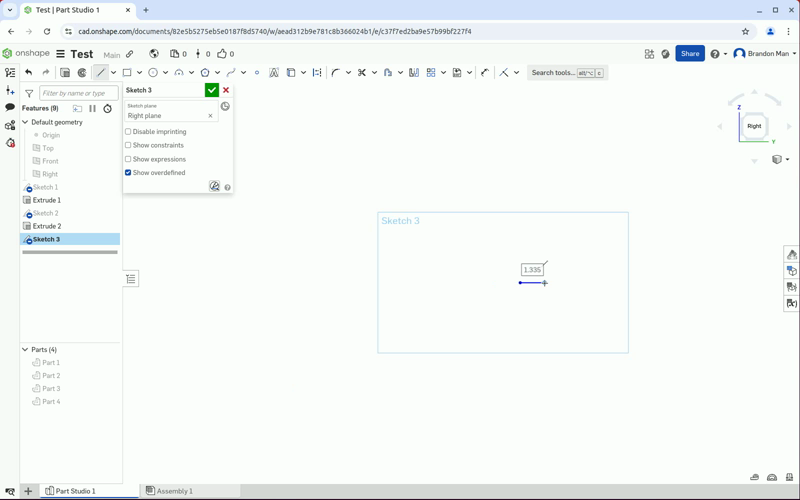
scroll(-6)
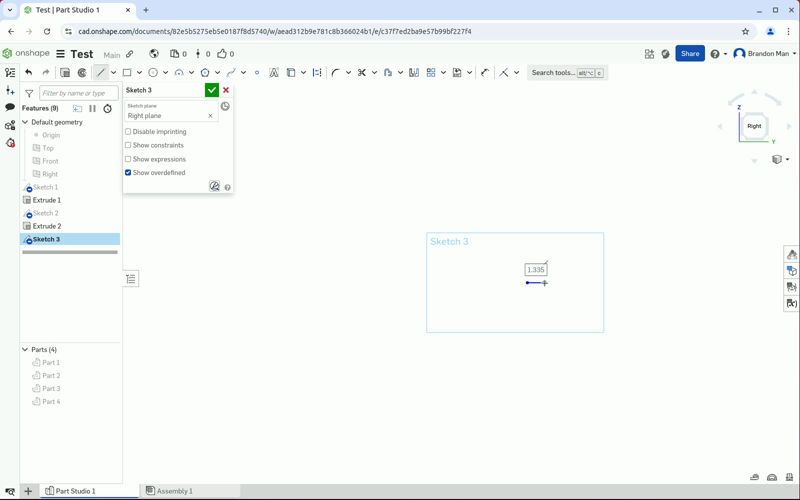
scroll(-6)
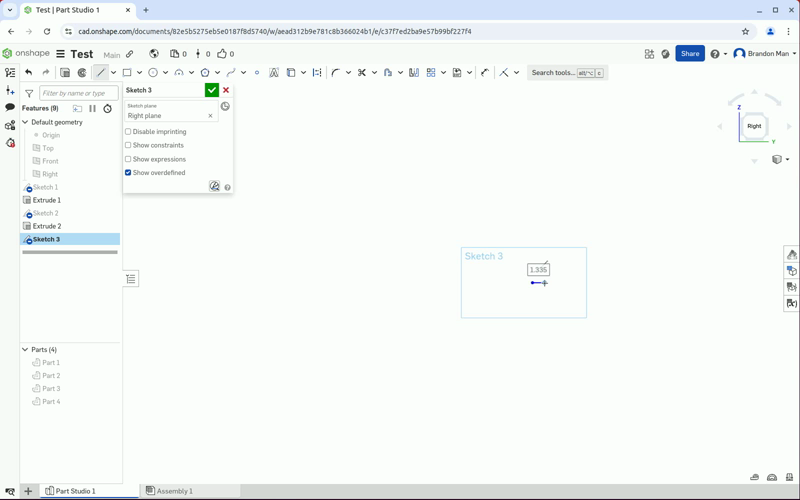
scroll(-6)
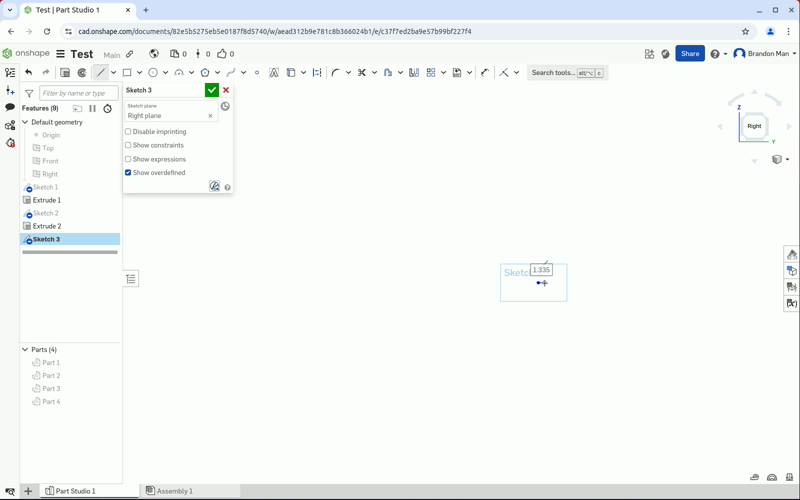
key_up(shift)
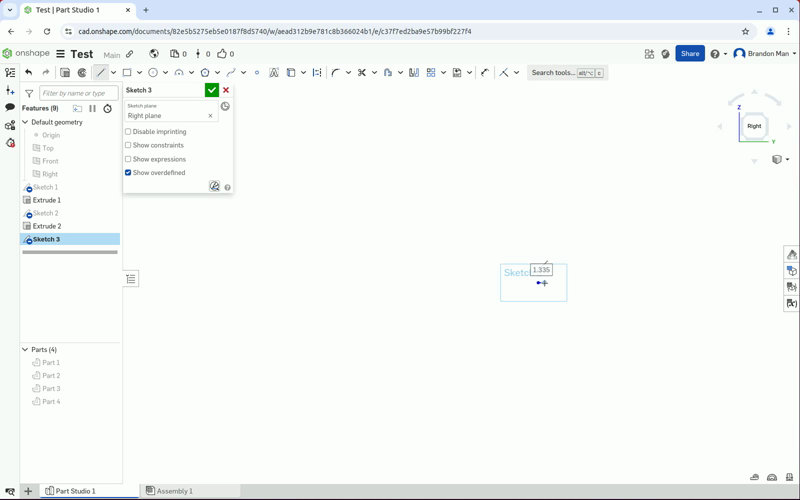
key(esc)
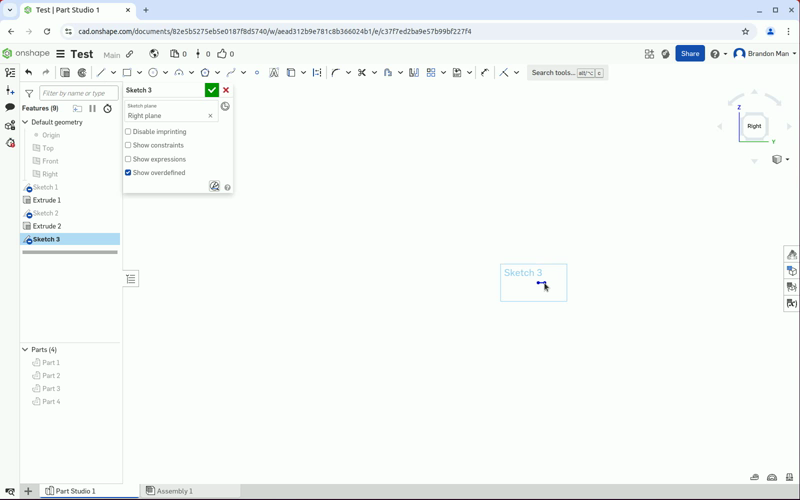
key(a)
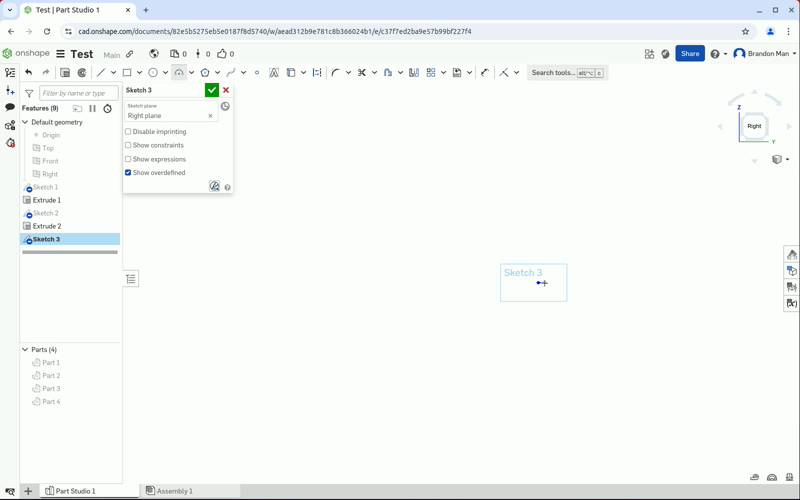
mouse_move(544, 282)
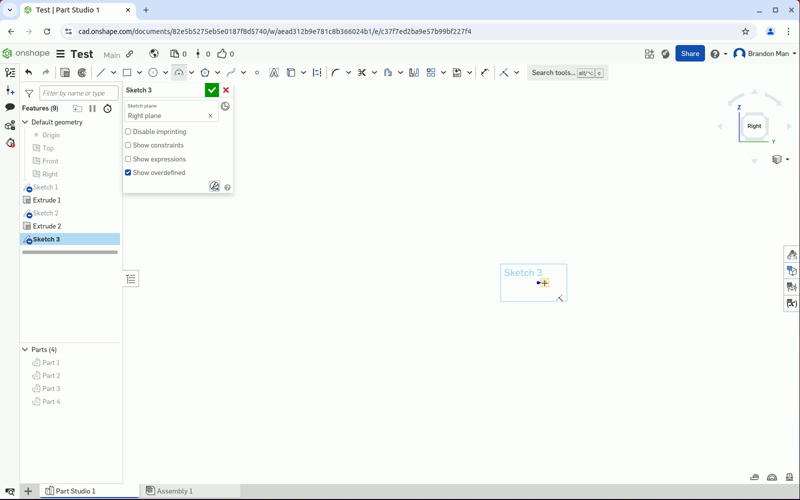
click(544, 282)
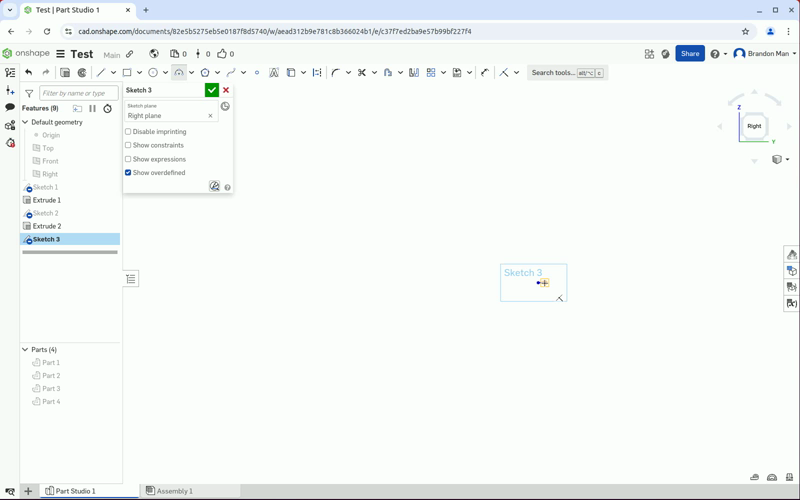
key_down(shift)
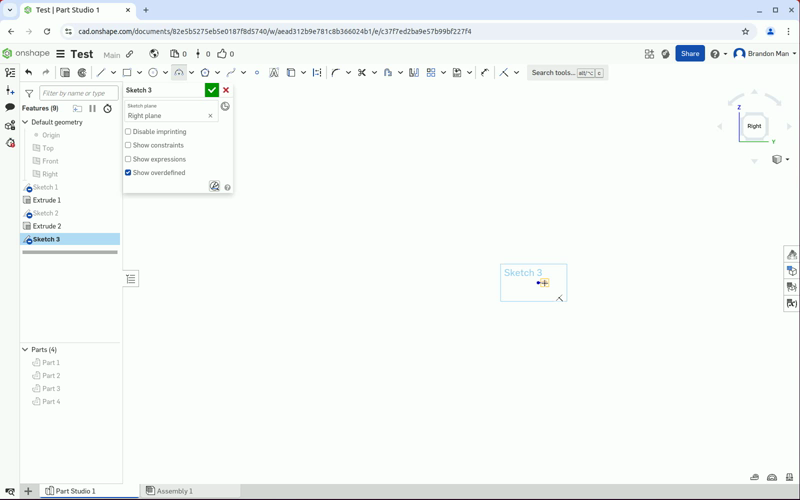
mouse_move(556, 270)
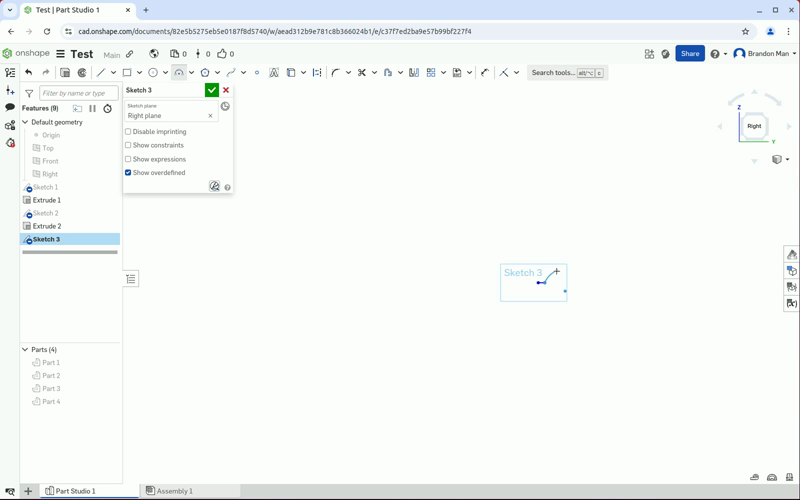
click(556, 270)
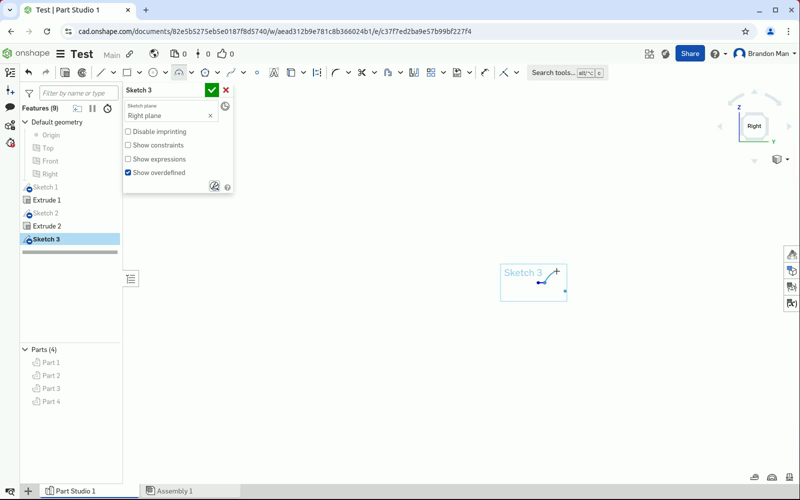
mouse_move(548, 274)
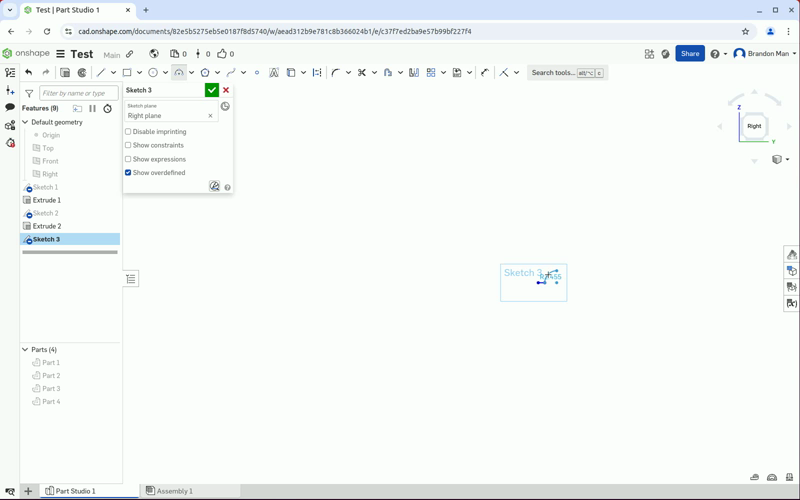
click(548, 274)
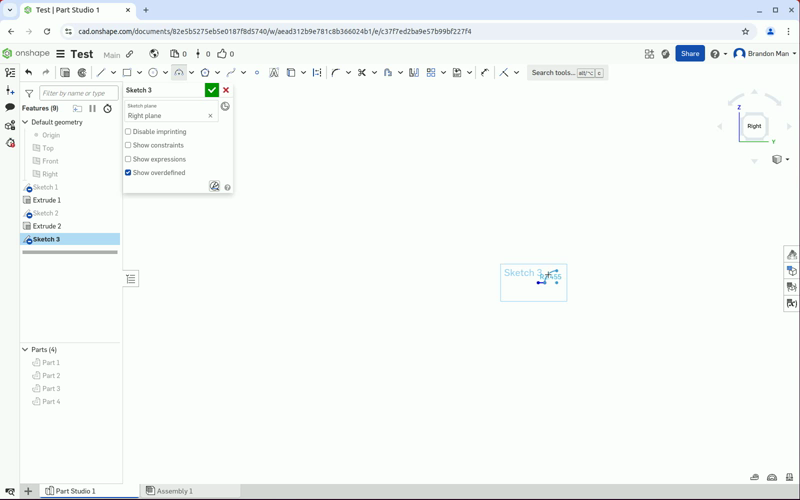
key_up(shift)
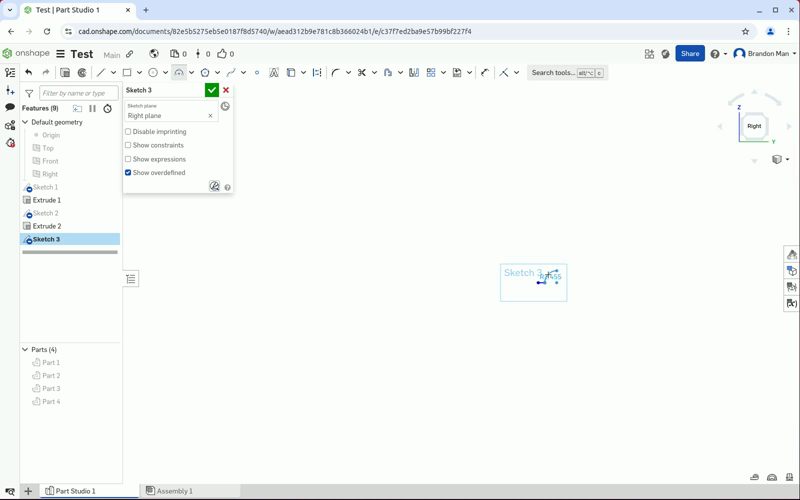
key(esc)
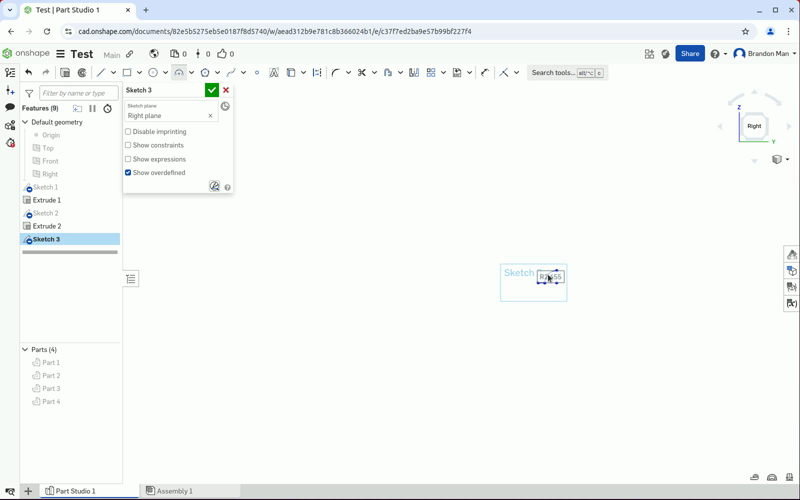
key(l)
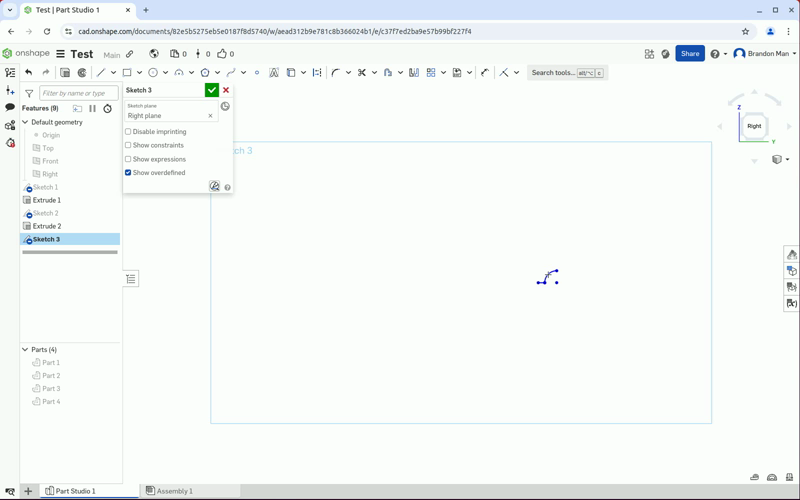
mouse_move(556, 270)
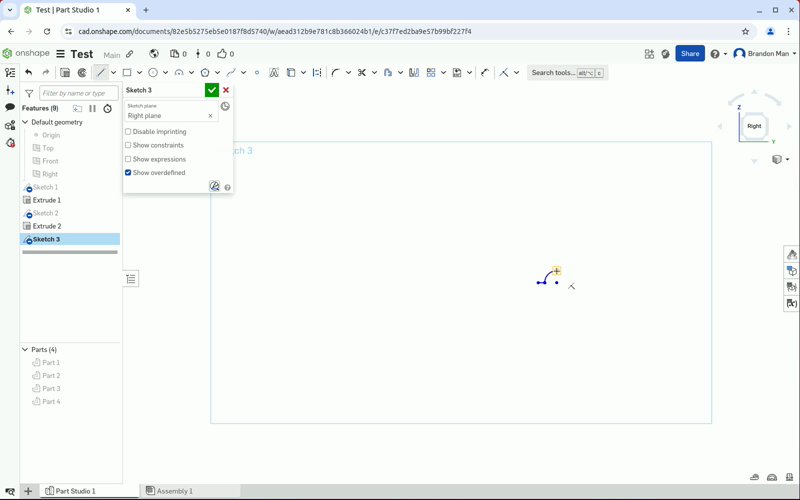
click(556, 270)
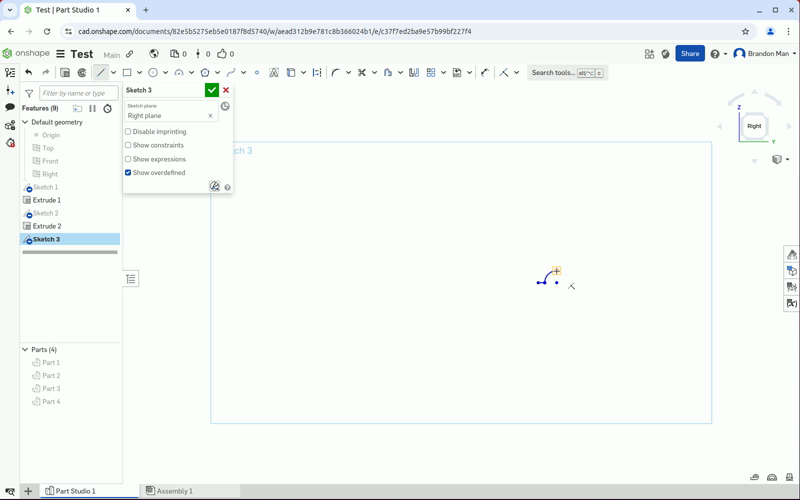
key_down(shift)
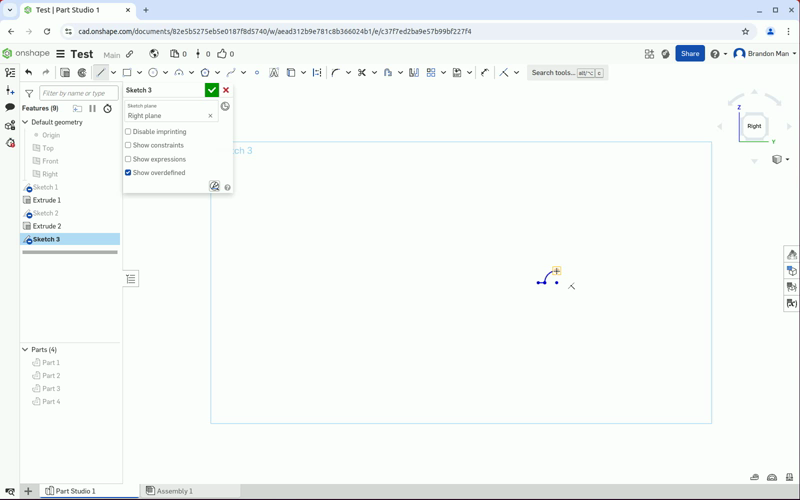
mouse_move(586, 270)
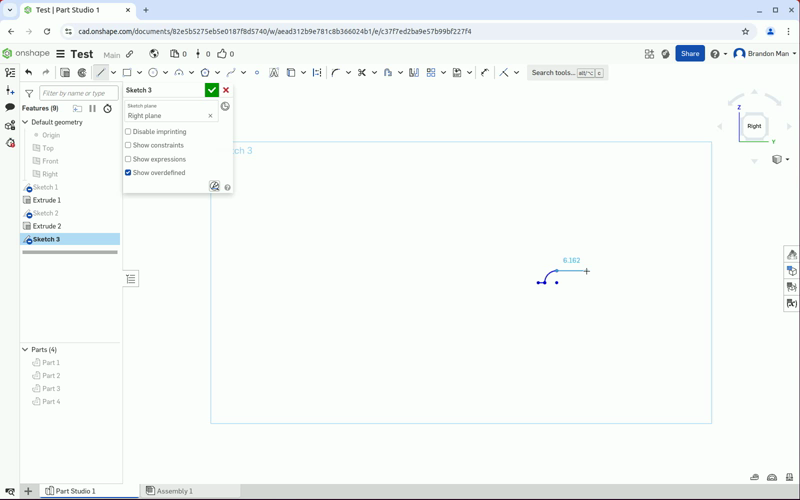
mouse_move(556, 264)
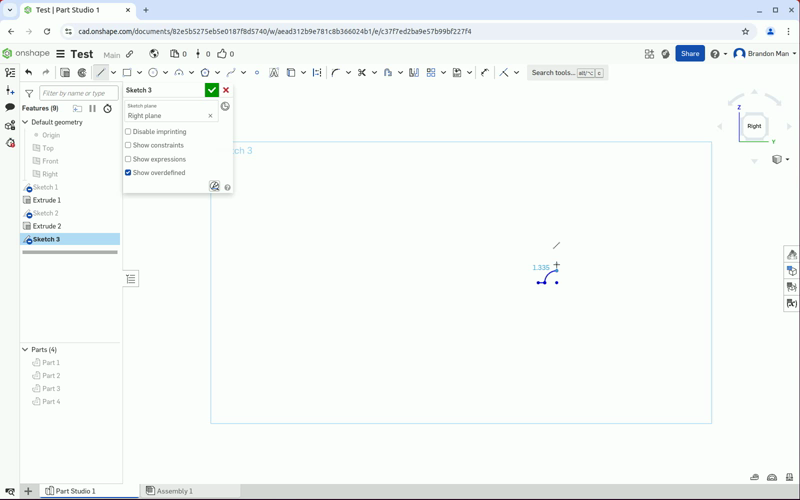
scroll(6)
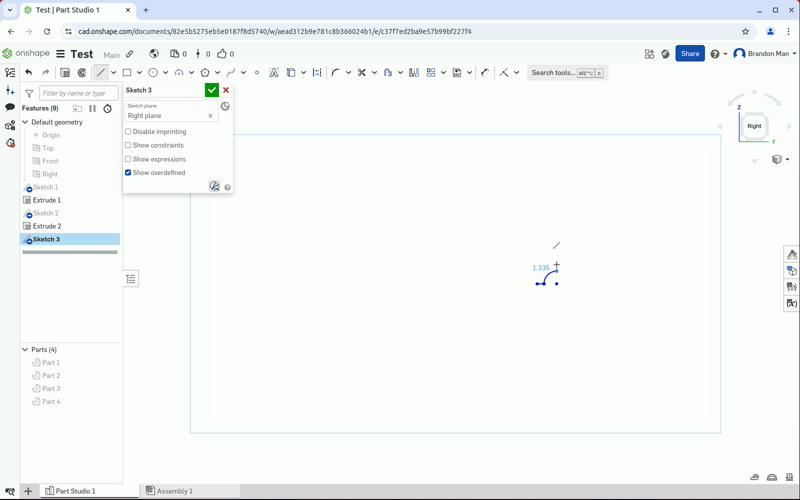
scroll(6)
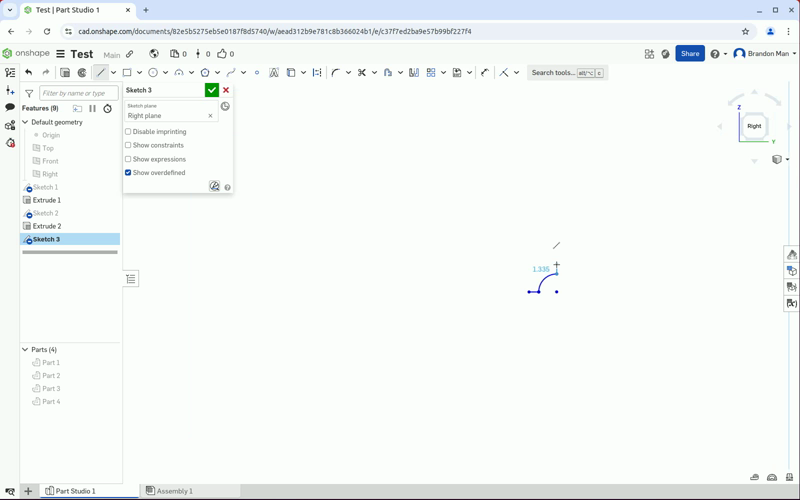
scroll(6)
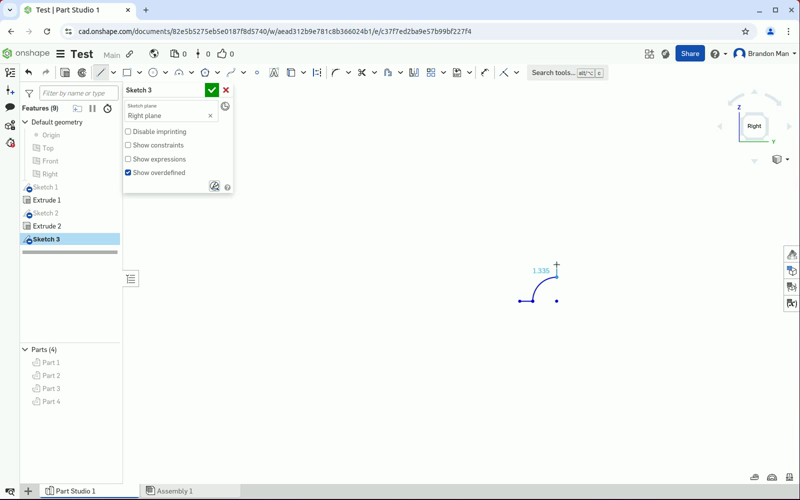
scroll(6)
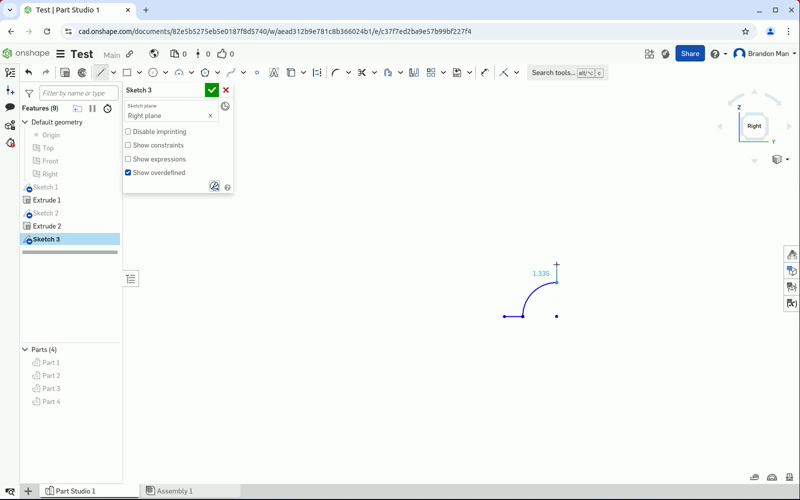
scroll(6)
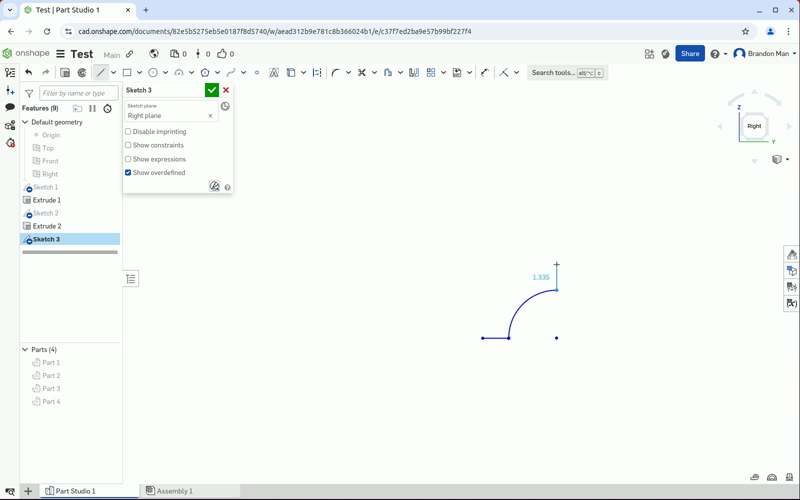
scroll(6)
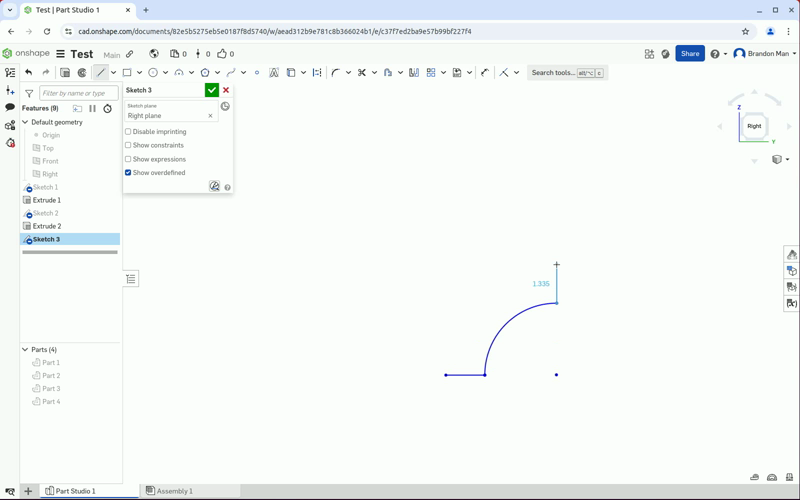
scroll(6)
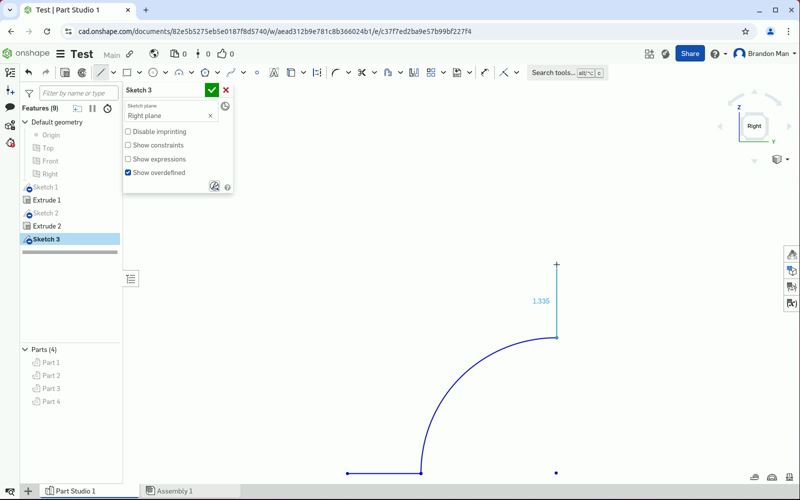
click(556, 264)
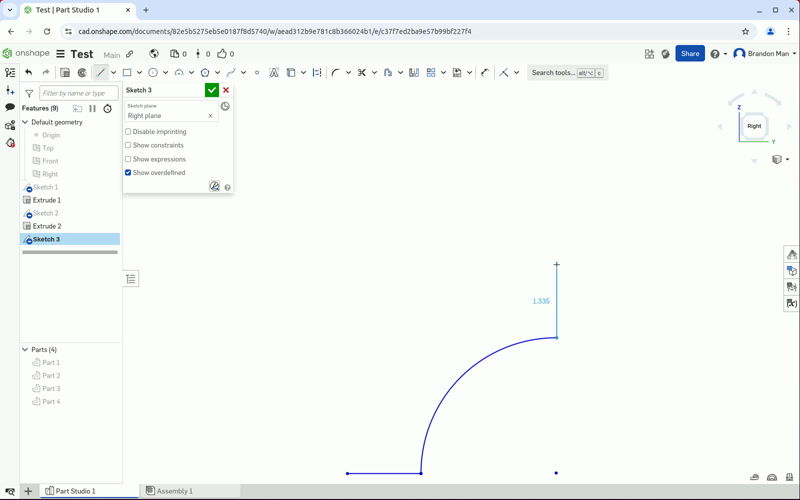
scroll(-6)
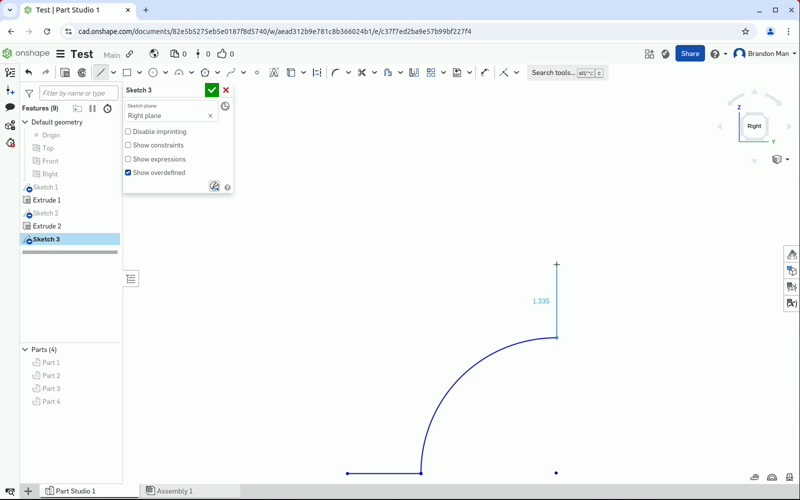
scroll(-6)
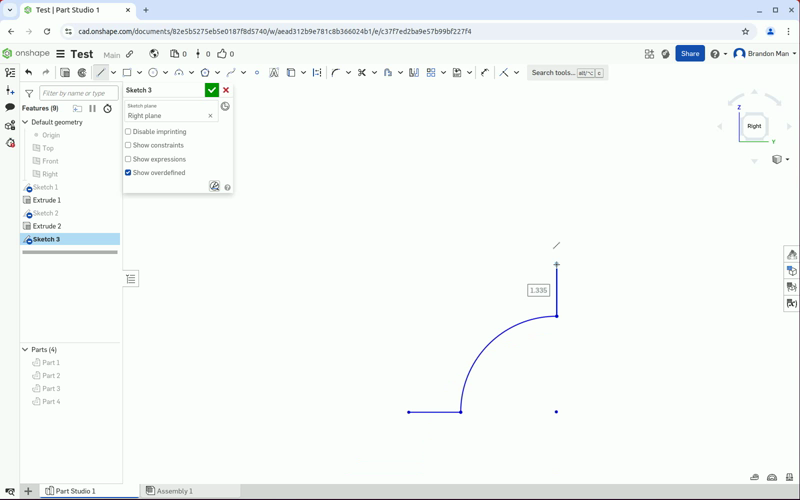
scroll(-6)
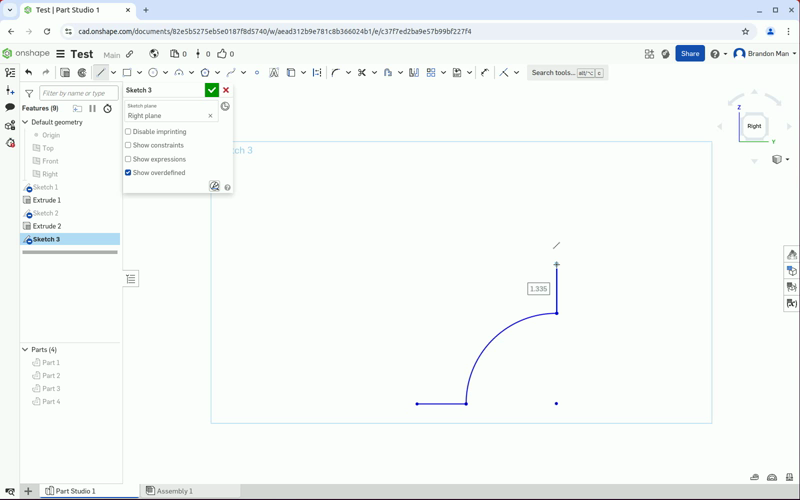
scroll(-6)
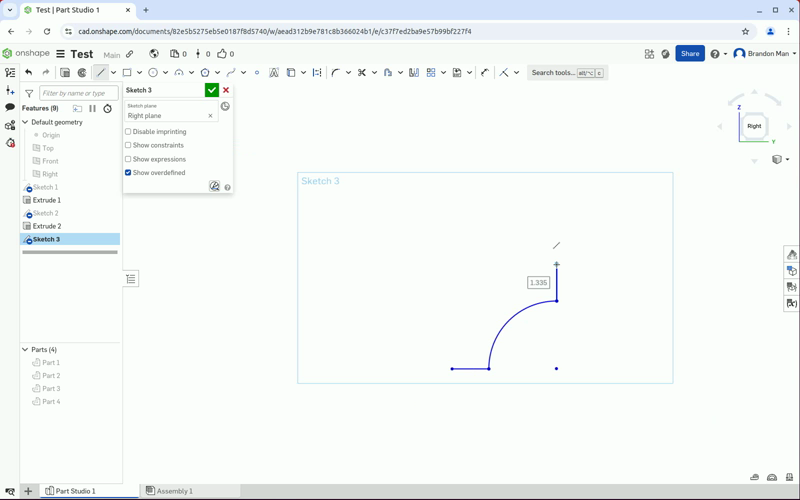
scroll(-6)
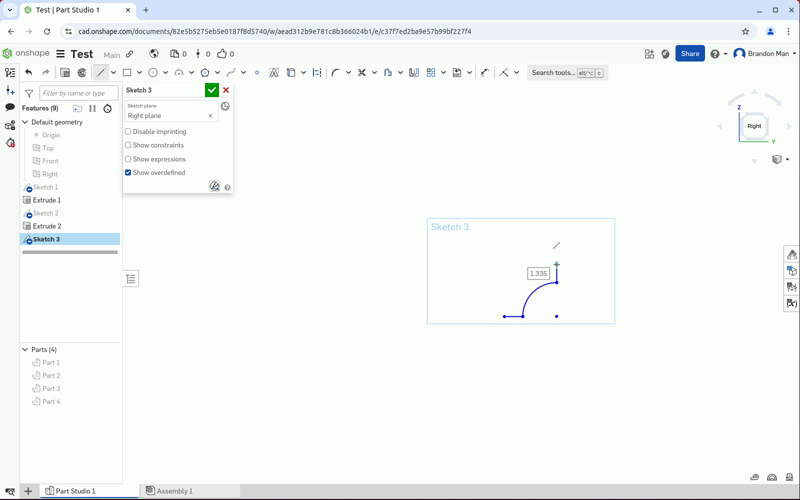
scroll(-6)
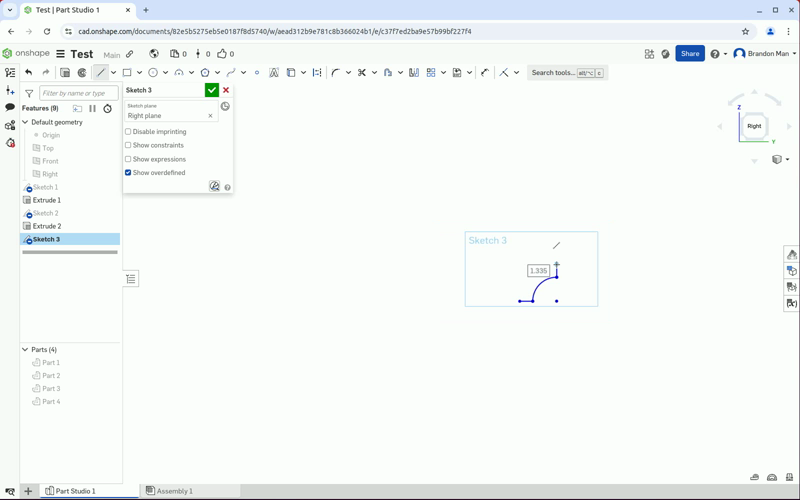
scroll(-6)
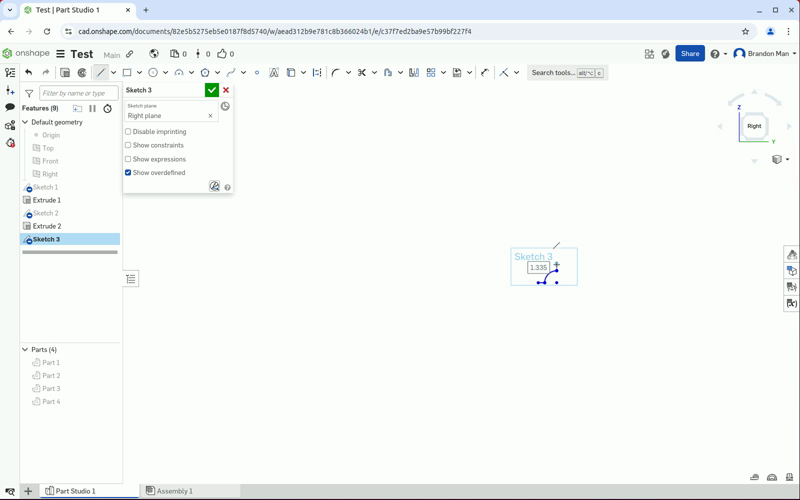
key_up(shift)
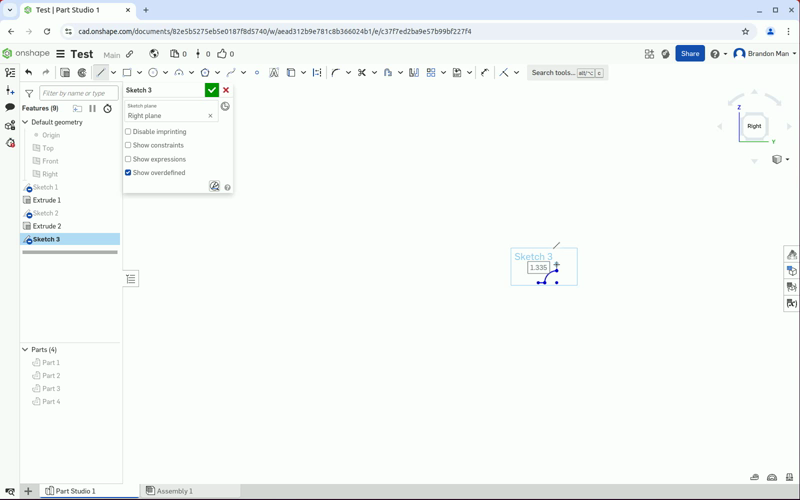
key(esc)
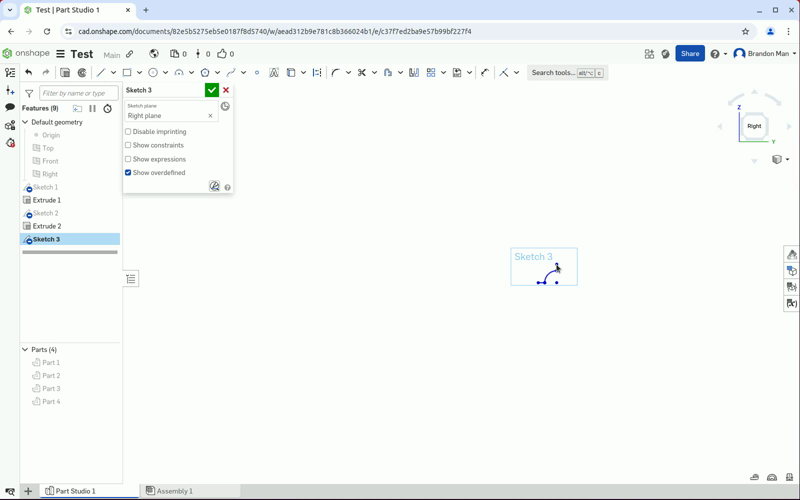
key(a)
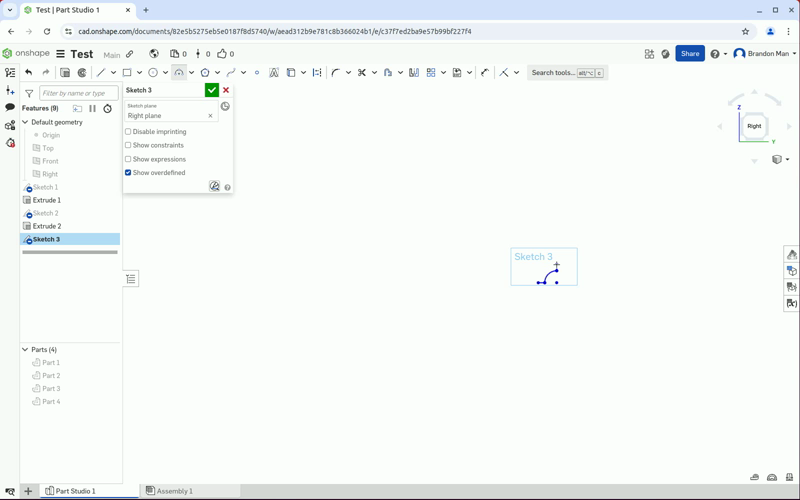
mouse_move(556, 264)
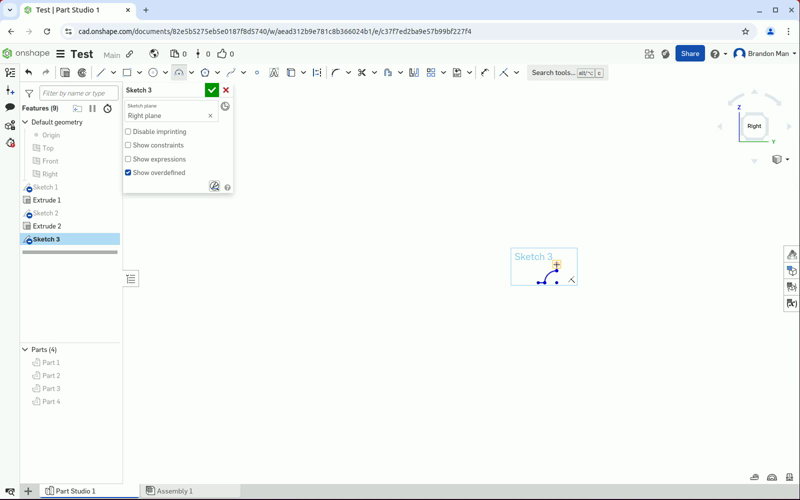
click(556, 264)
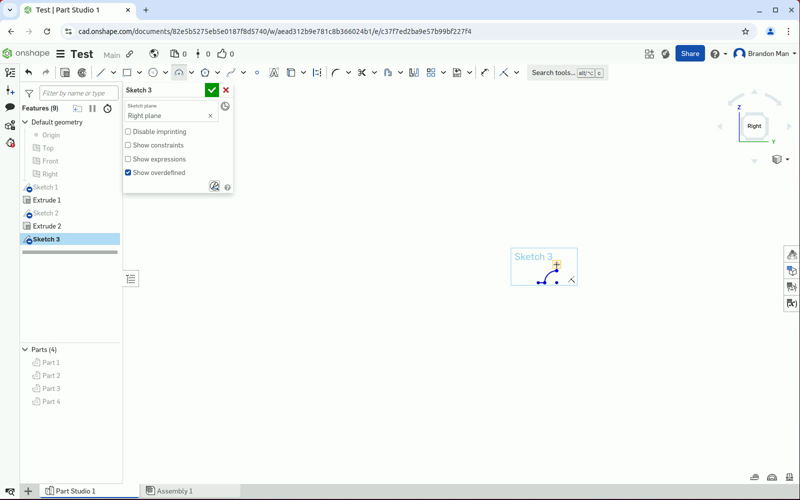
mouse_move(538, 282)
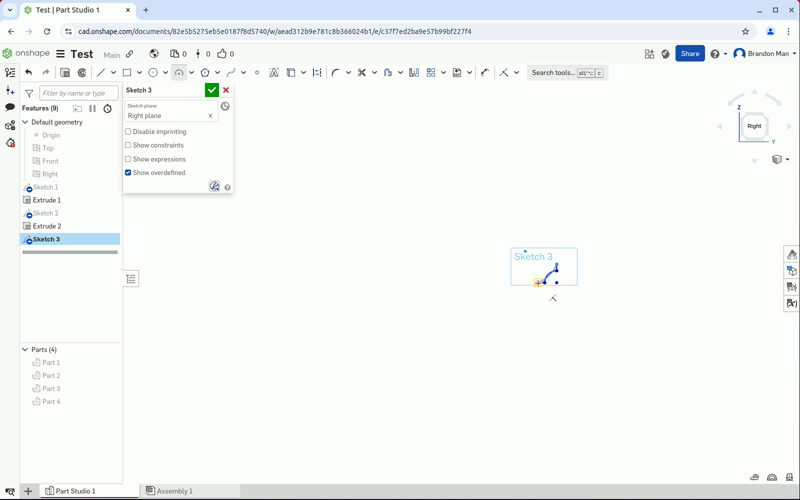
click(538, 282)
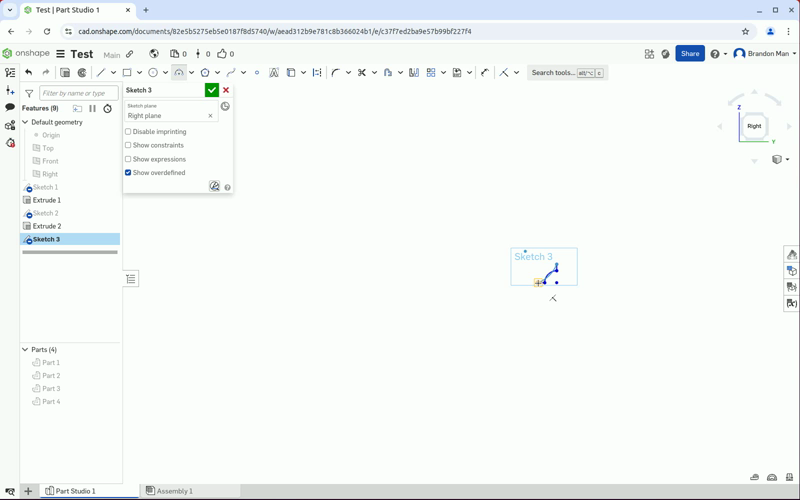
key_down(shift)
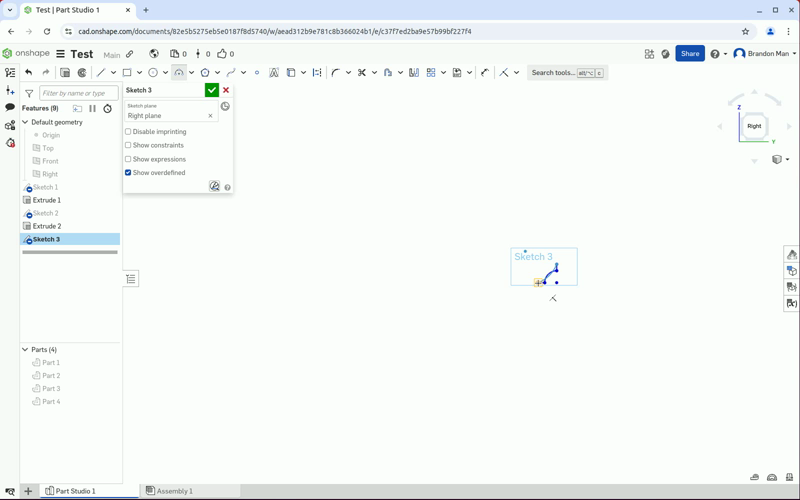
mouse_move(543, 269)
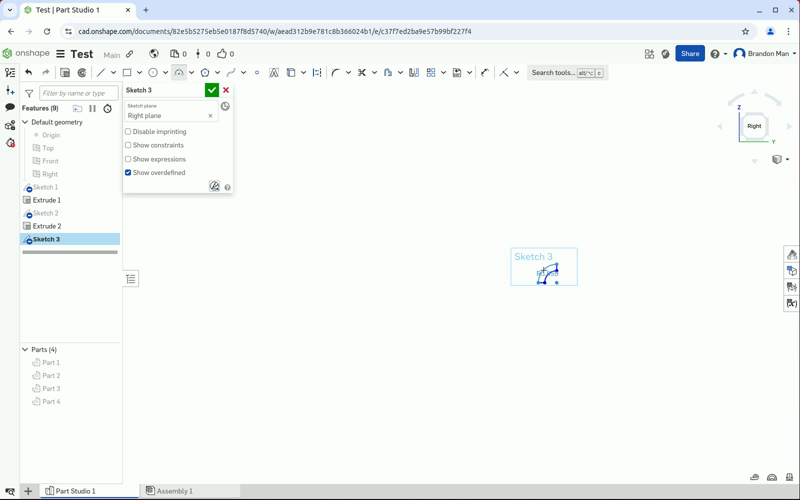
click(543, 269)
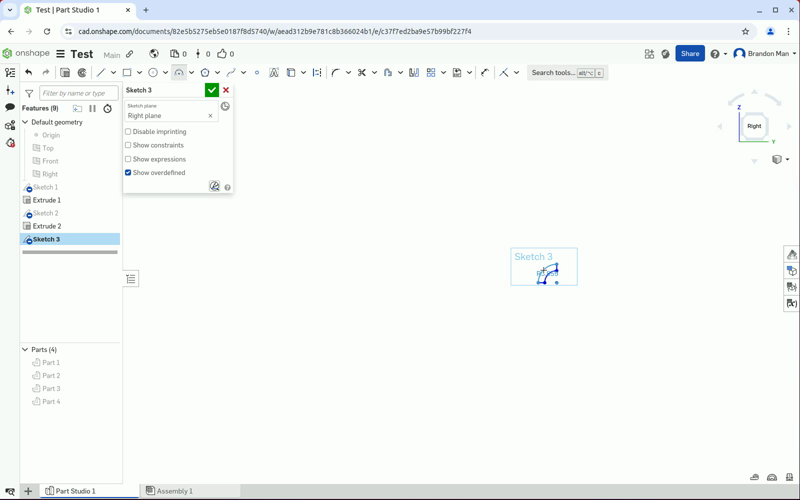
key_up(shift)
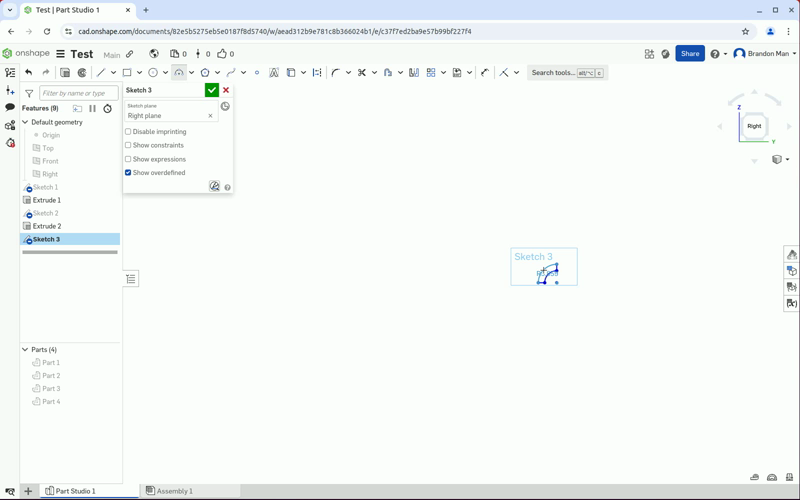
key(esc)
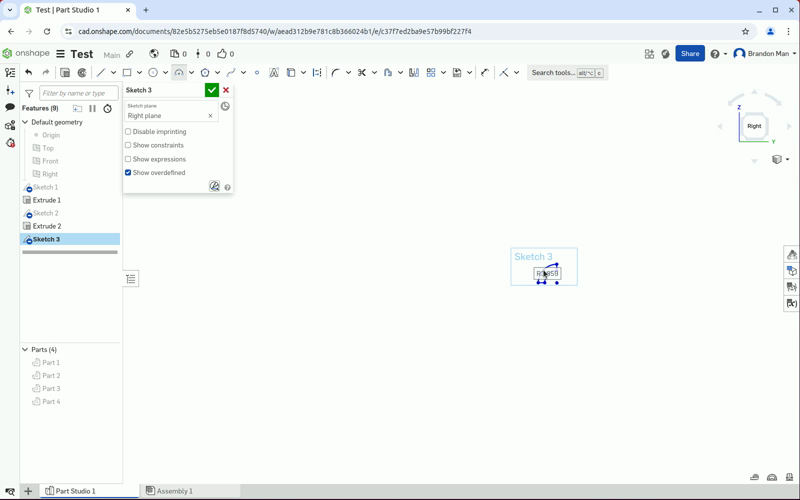
mouse_move(543, 271)
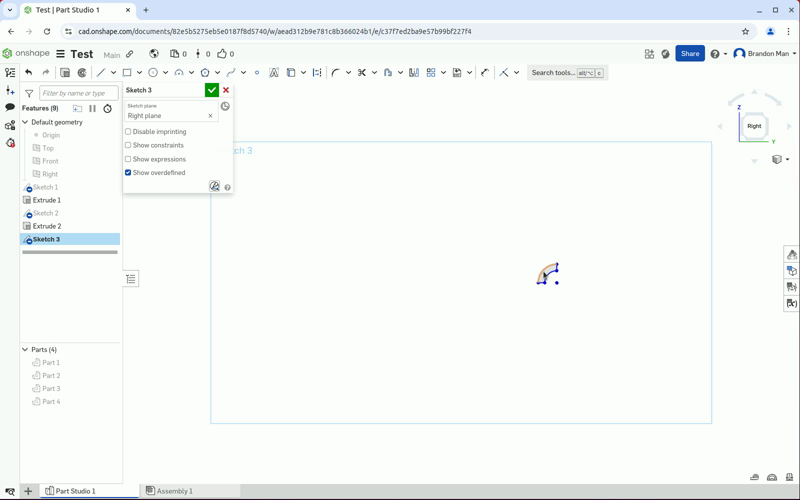
scroll(6)
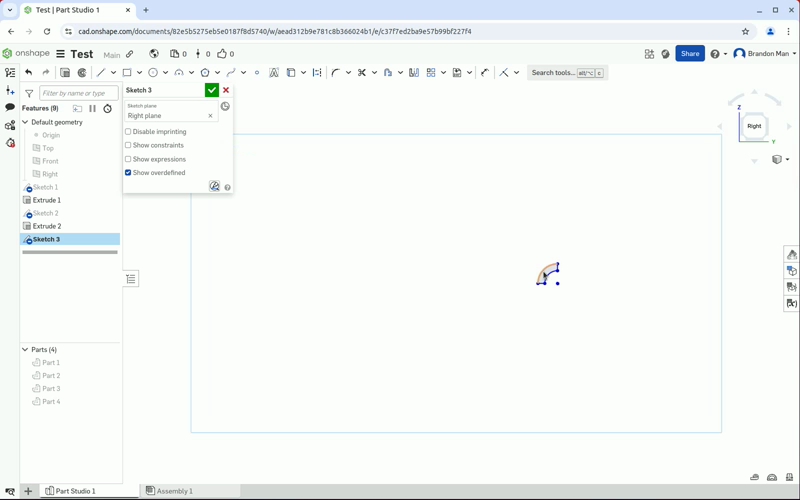
scroll(6)
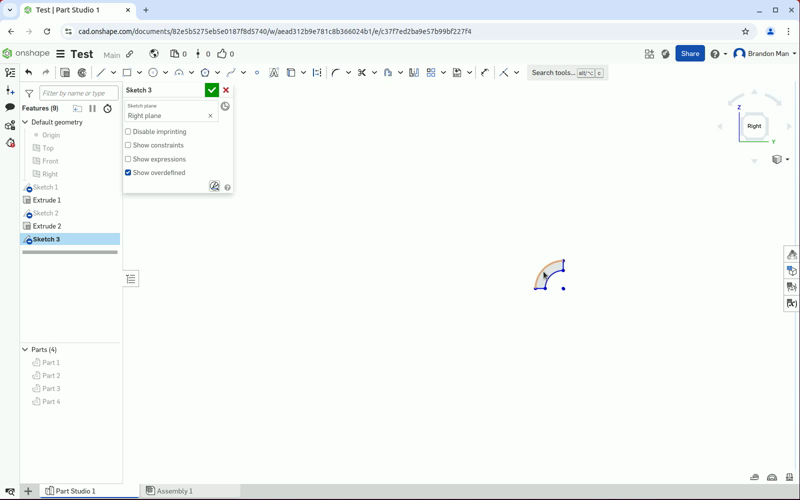
scroll(6)
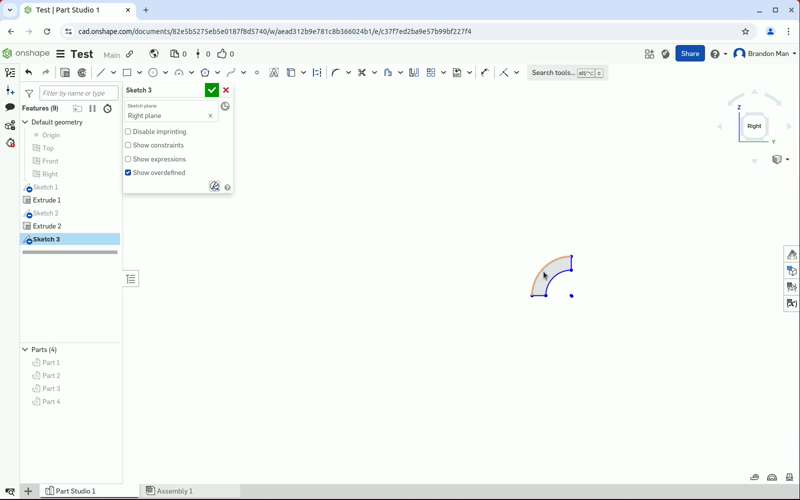
scroll(6)
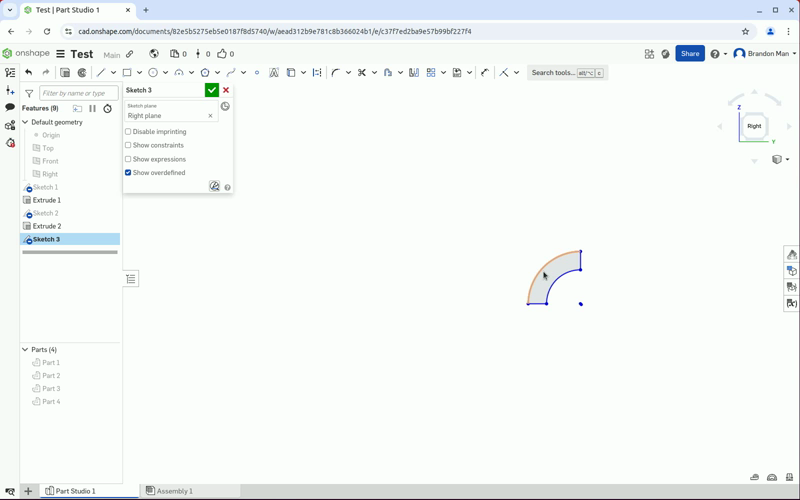
scroll(6)
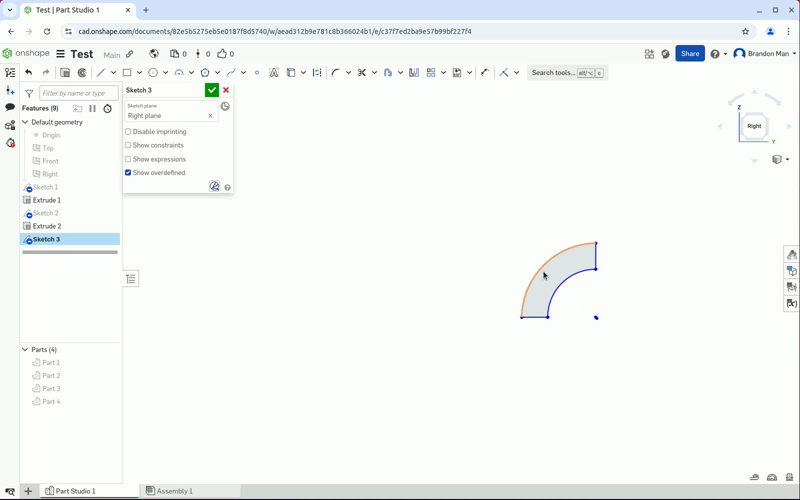
scroll(6)
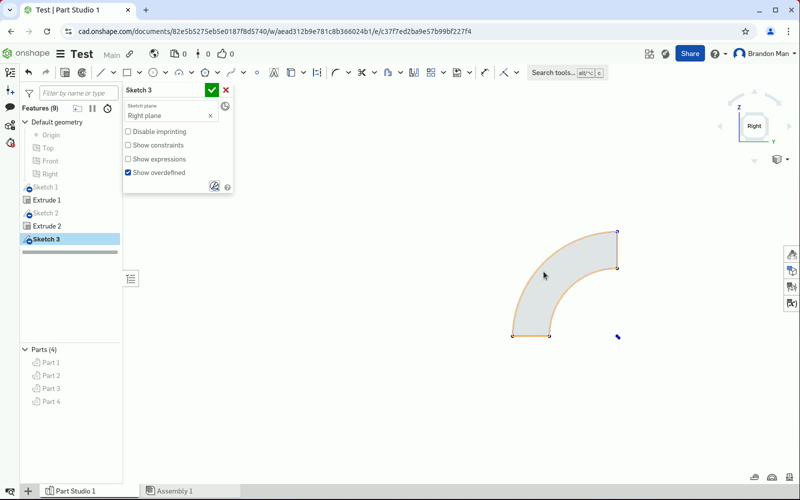
scroll(6)
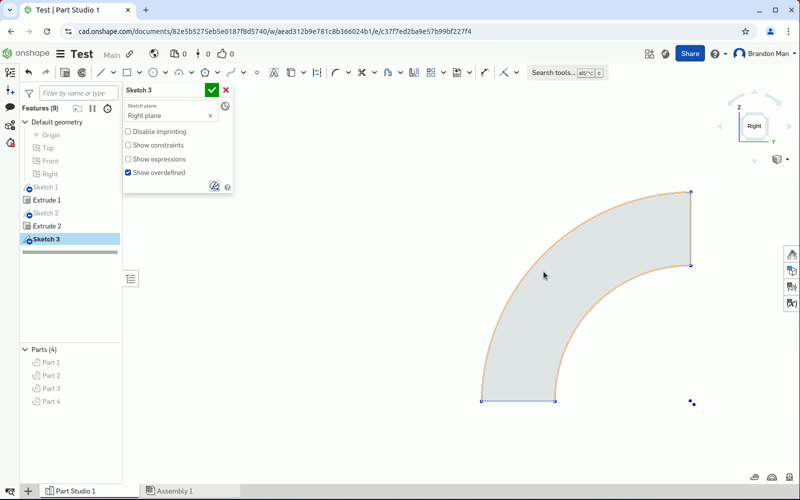
click(543, 271)
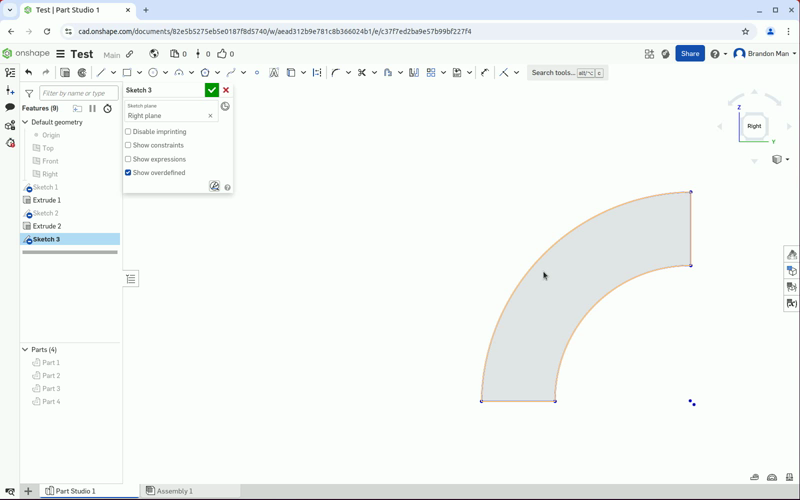
scroll(-6)
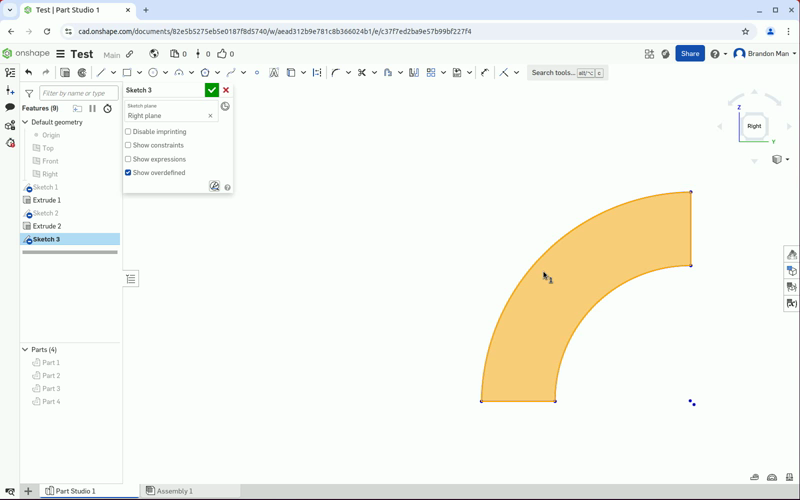
scroll(-6)
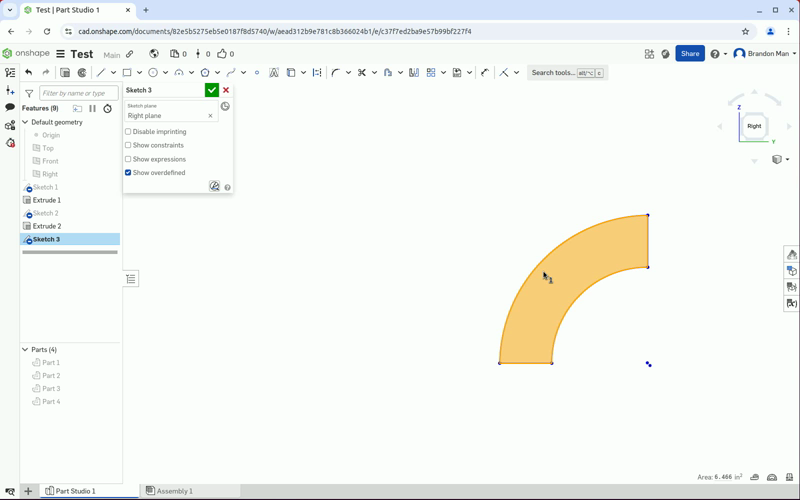
scroll(-6)
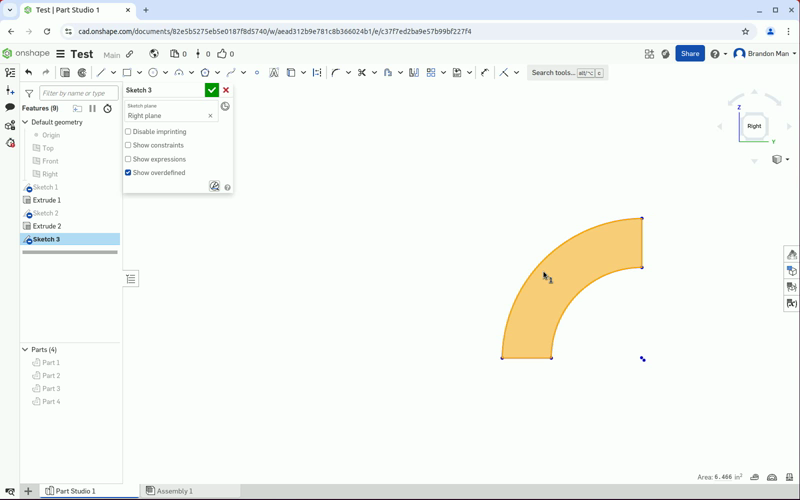
scroll(-6)
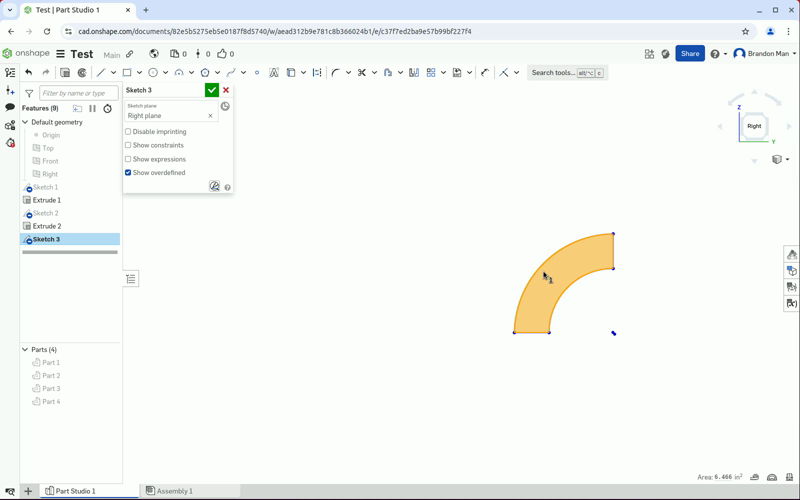
scroll(-6)
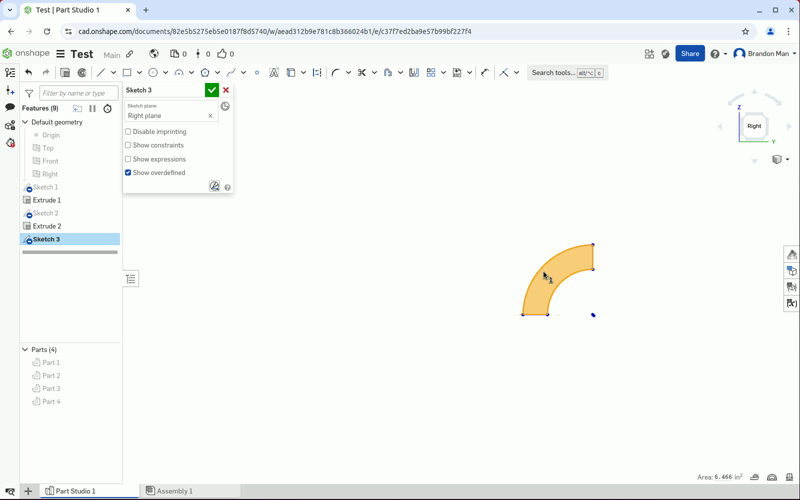
scroll(-6)
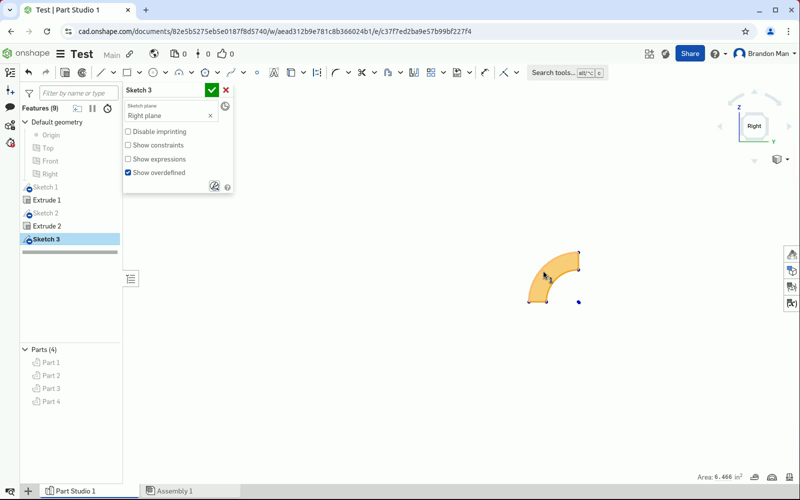
scroll(-6)
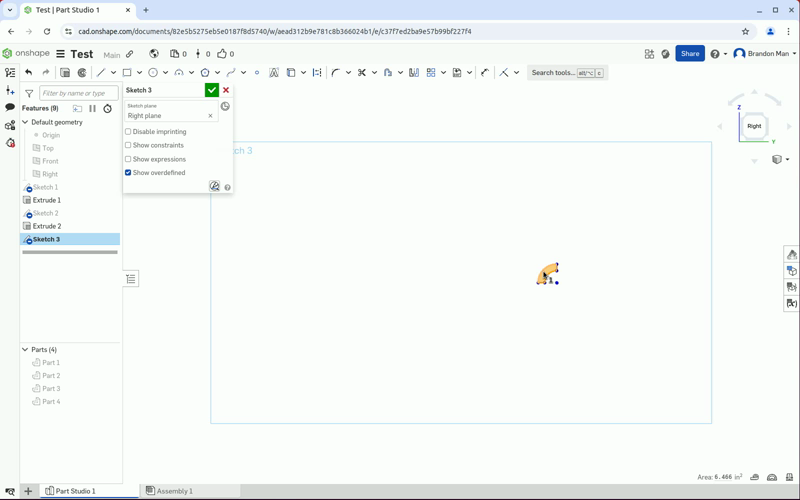
mouse_move(73, 352)
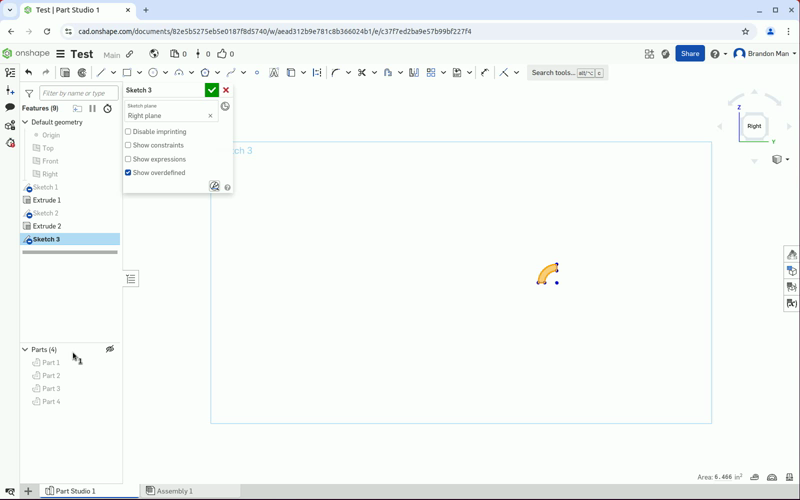
key(shift+y)
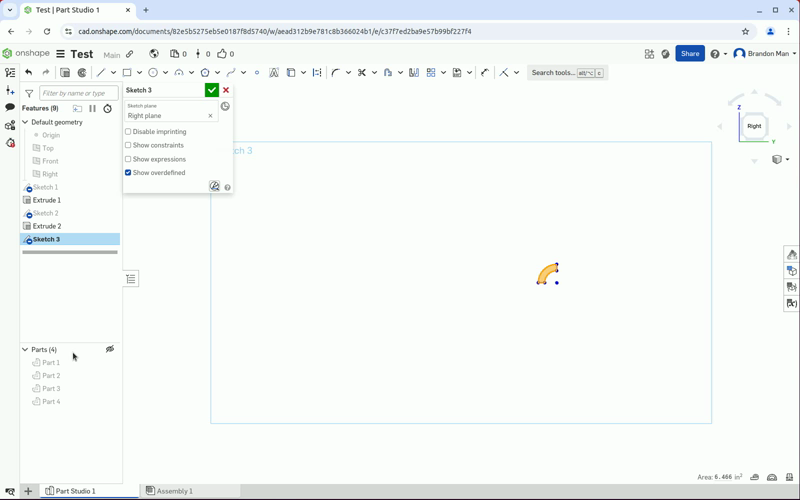
key(shift+e)
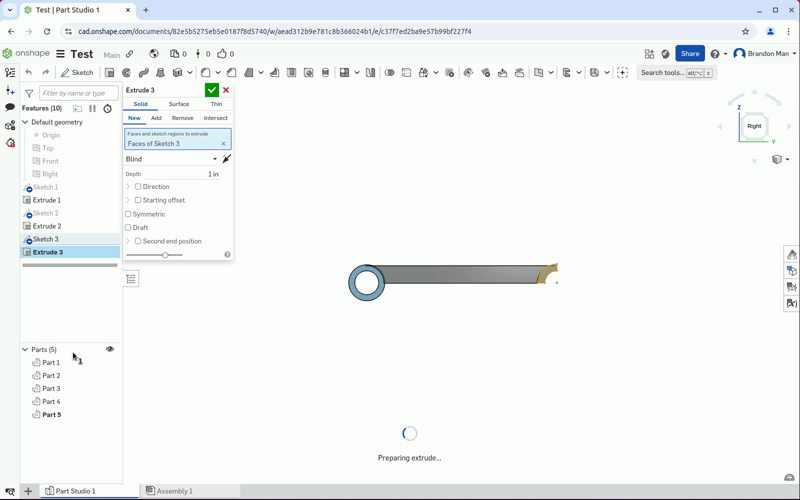
mouse_move(143, 106)
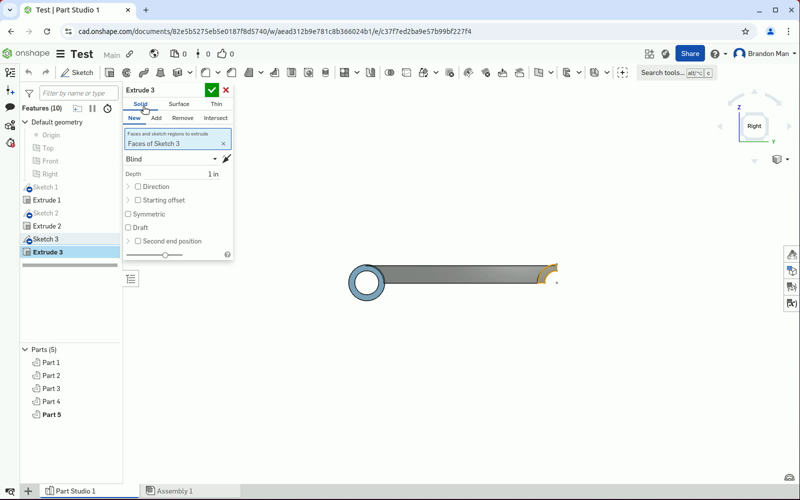
click(143, 106)
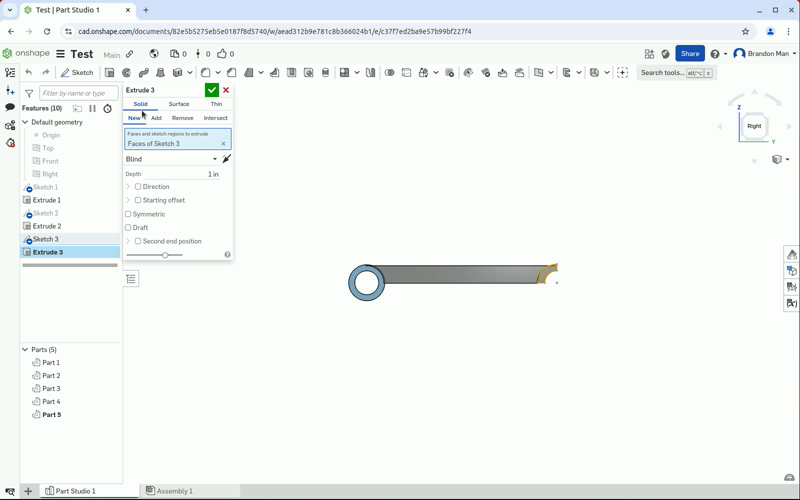
mouse_move(137, 120)
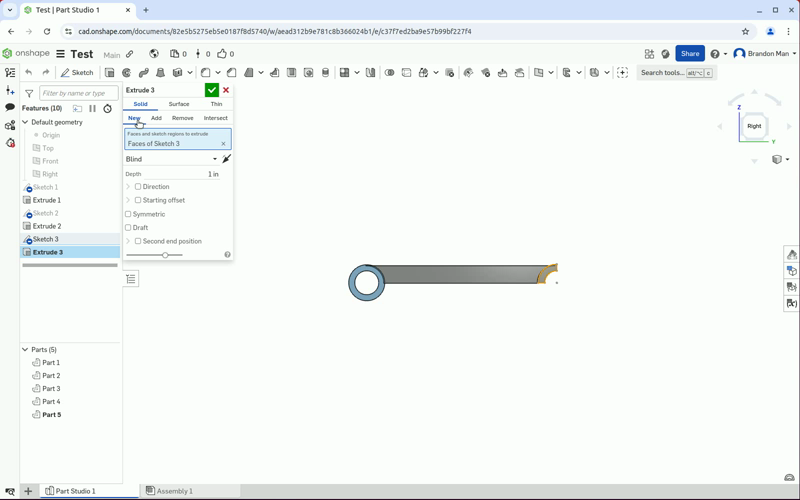
click(137, 120)
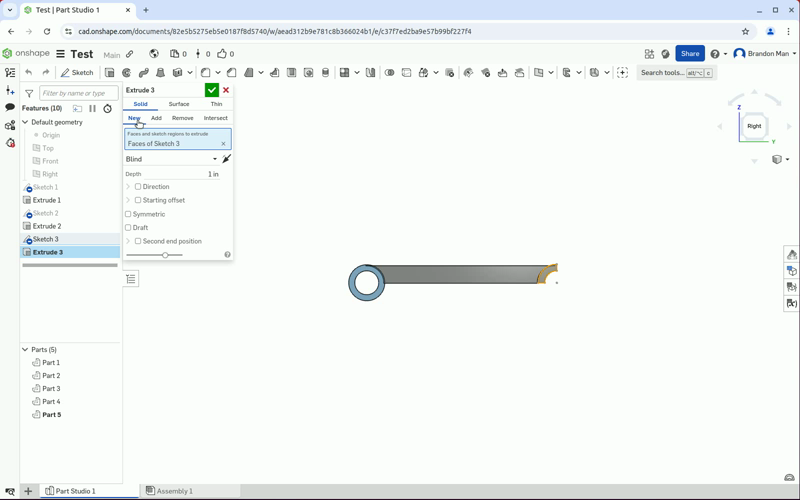
key(tab, 4)
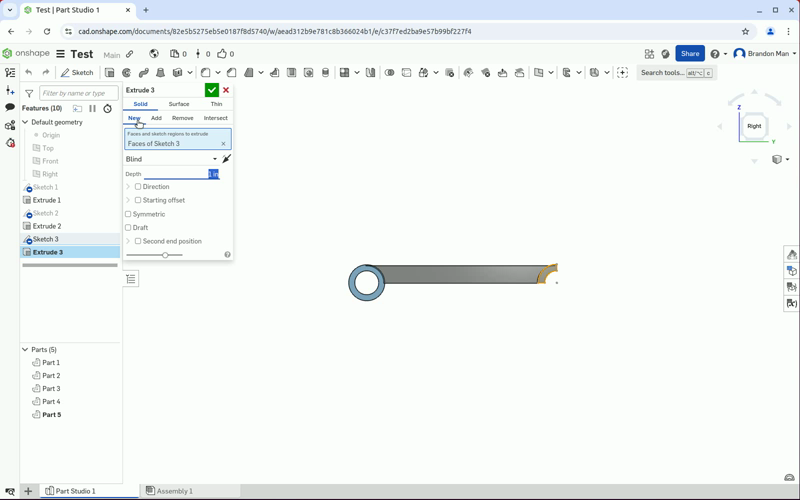
text(4.814)
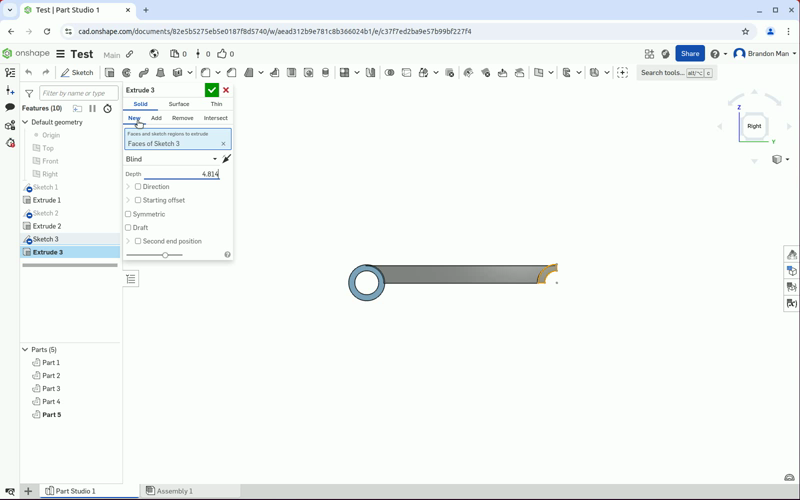
key(tab, 3)
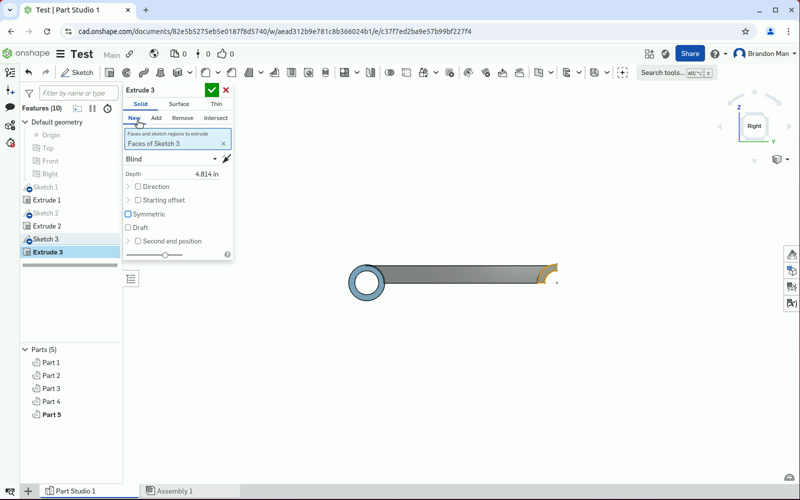
key(space)
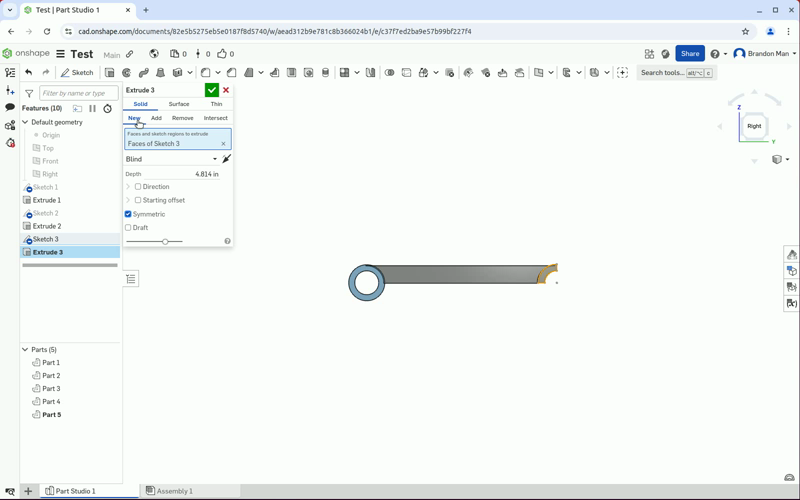
key(enter)
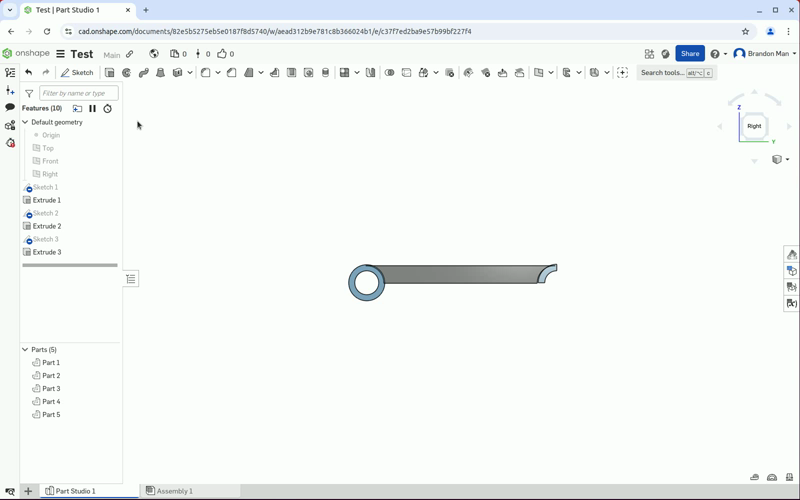
key(shift+h)
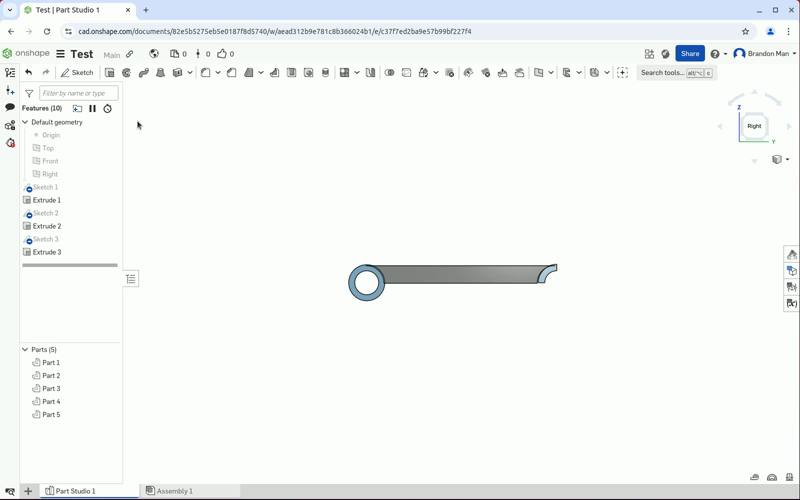
key(shift+h)
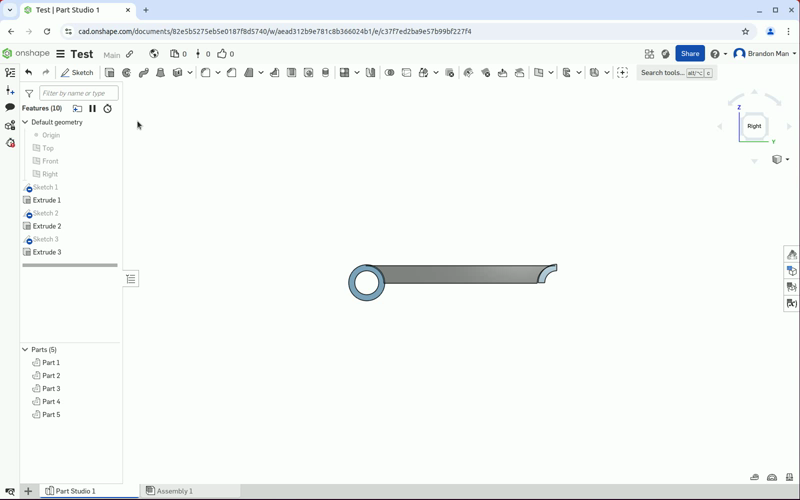
mouse_move(73, 189)
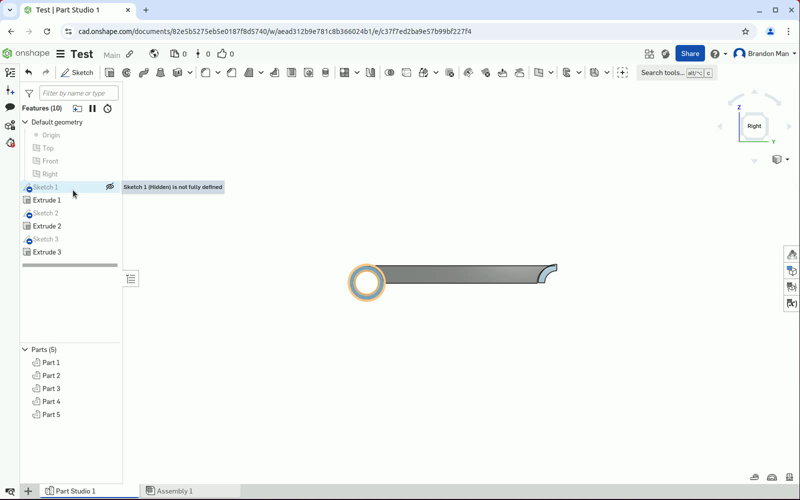
click(73, 189)
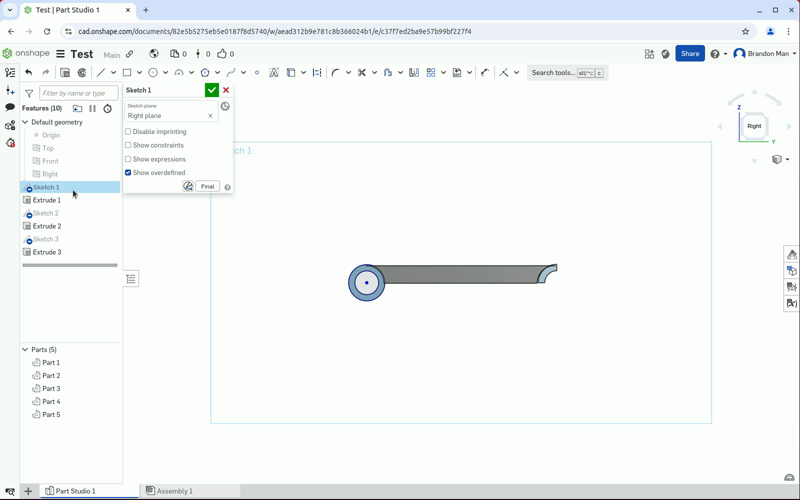
mouse_move(229, 92)
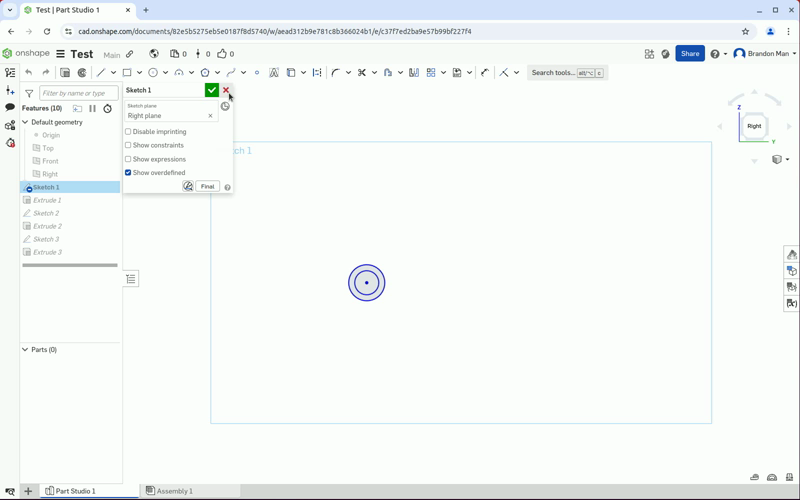
click(229, 92)
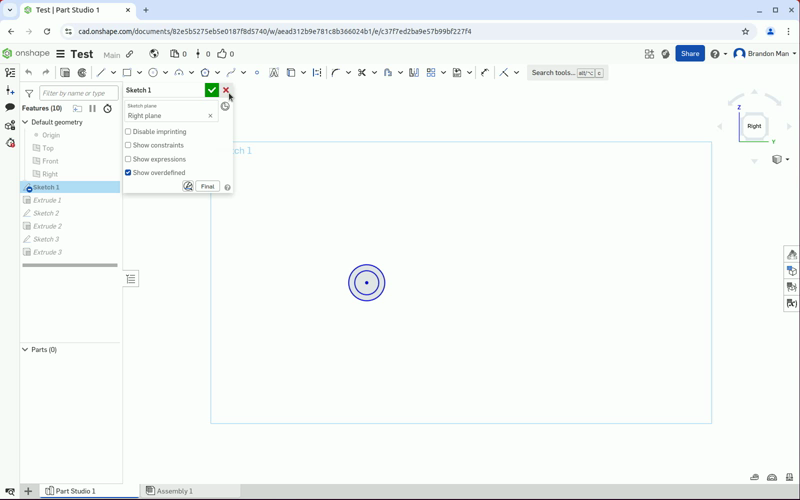
key(shift+s)
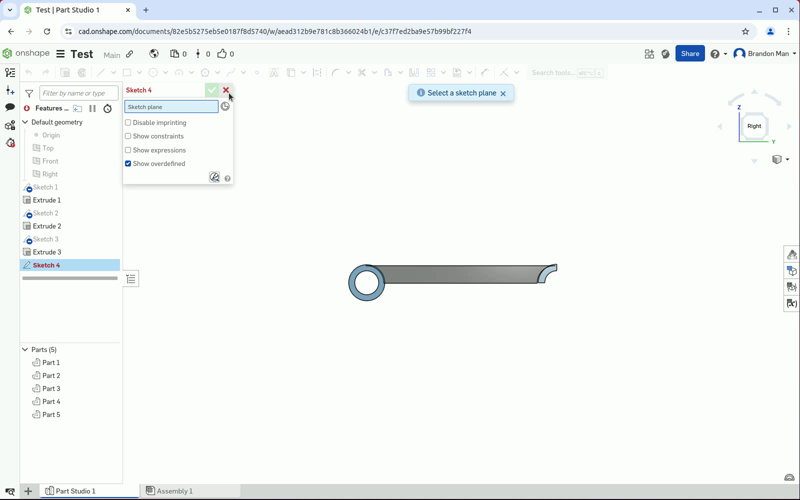
mouse_move(73, 176)
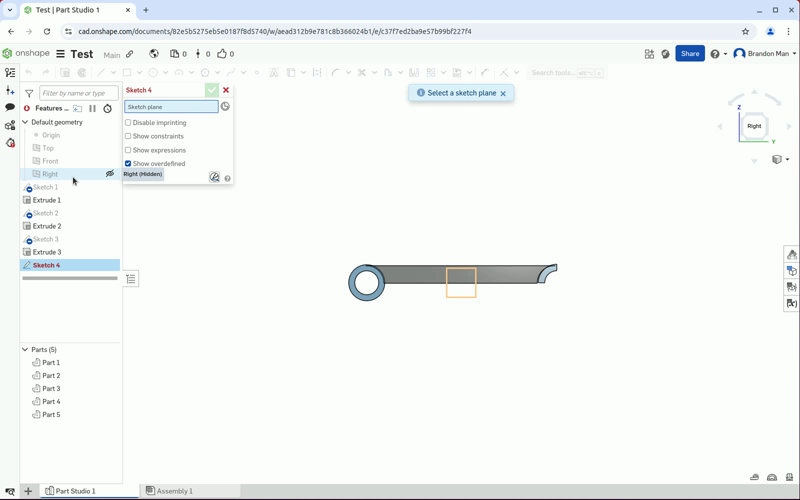
click(73, 176)
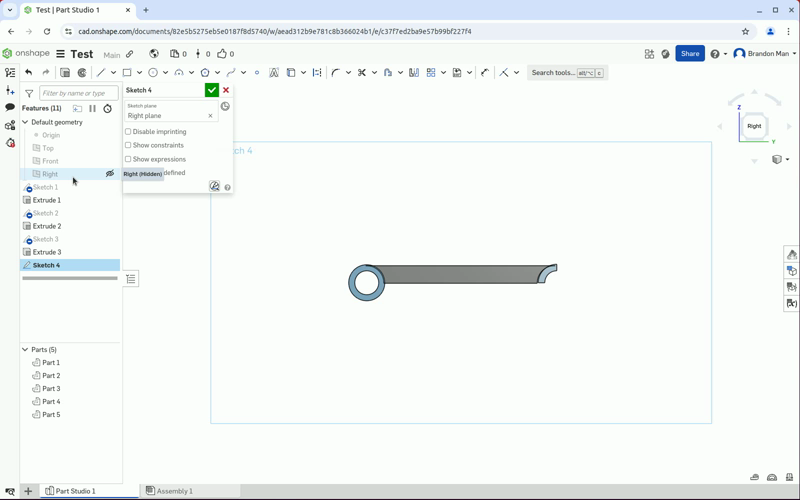
mouse_move(73, 352)
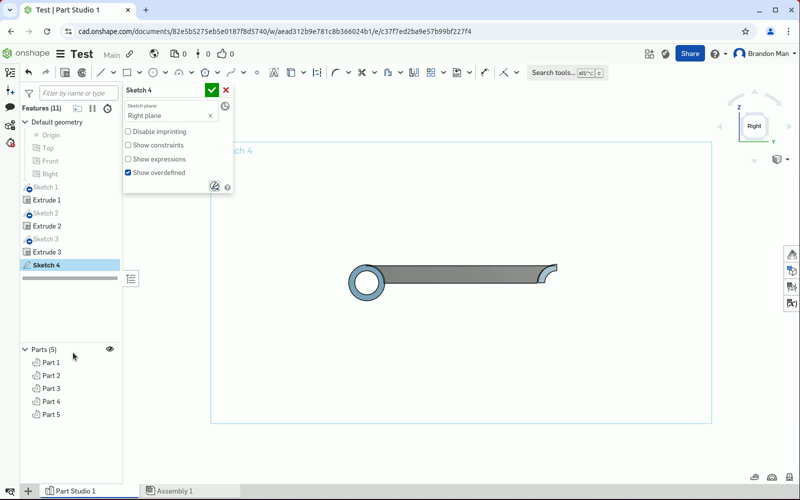
key(y)
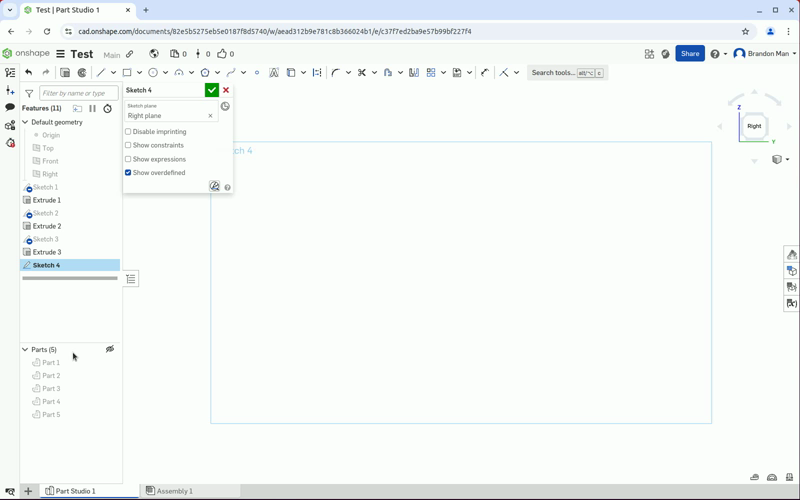
key(a)
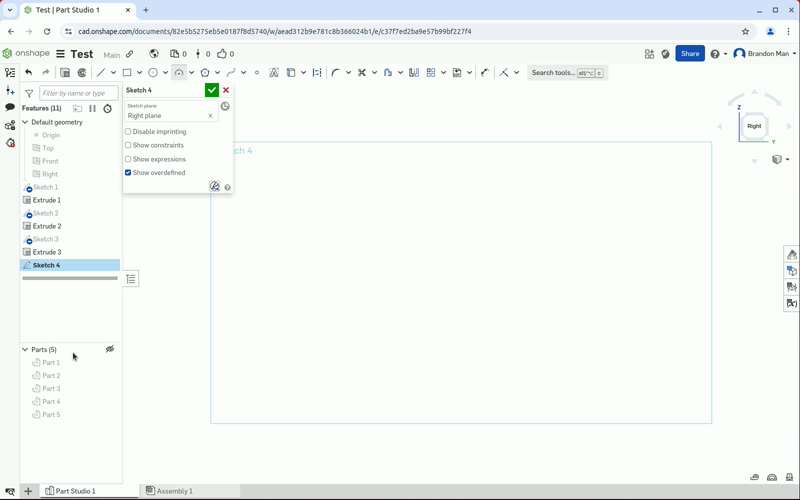
key_down(shift)
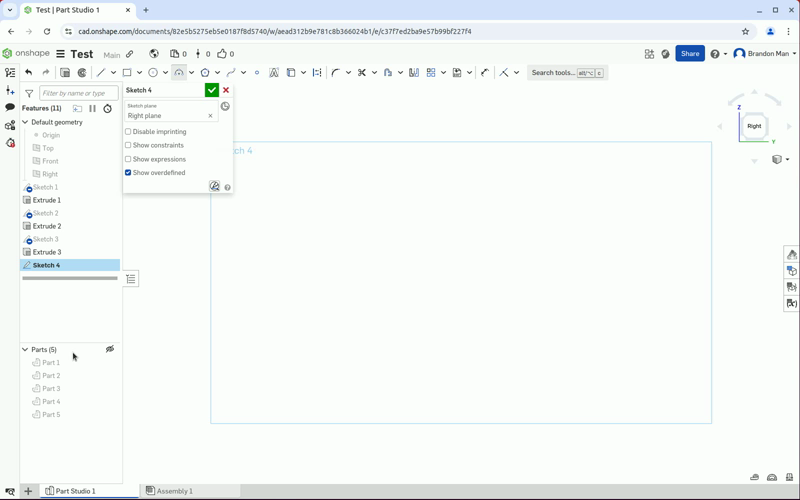
mouse_move(555, 300)
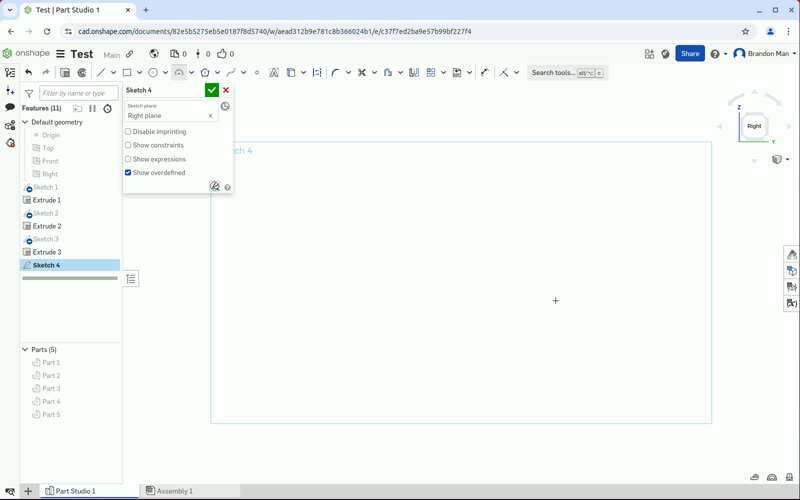
click(555, 300)
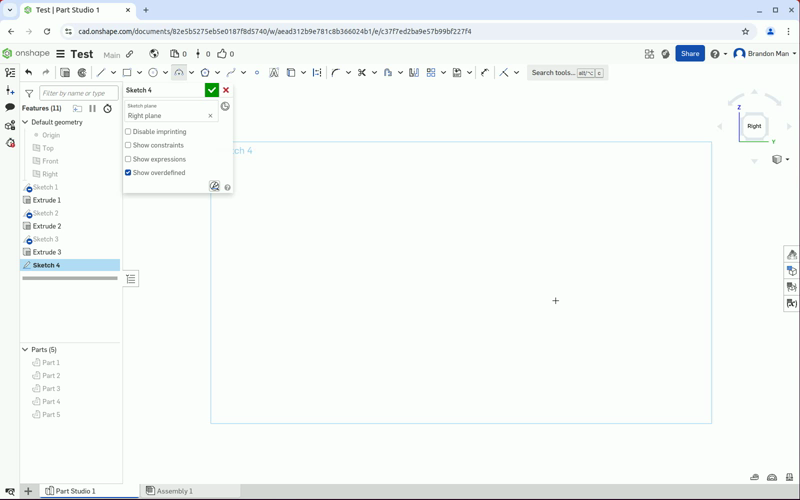
key_up(shift)
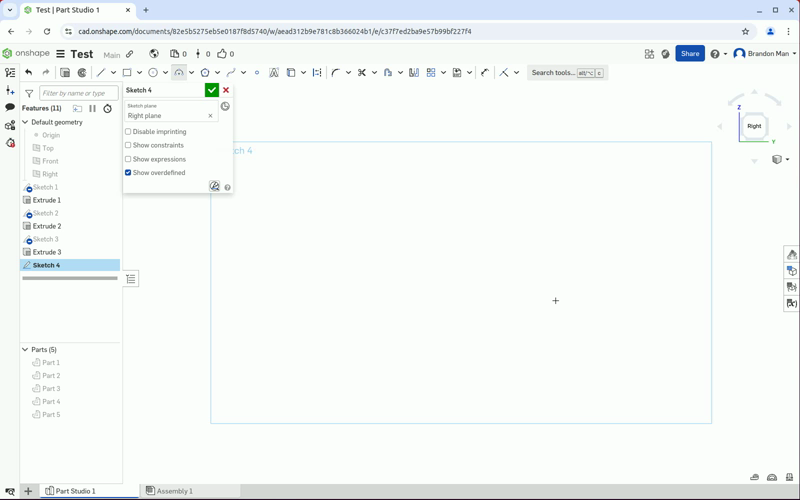
key_down(shift)
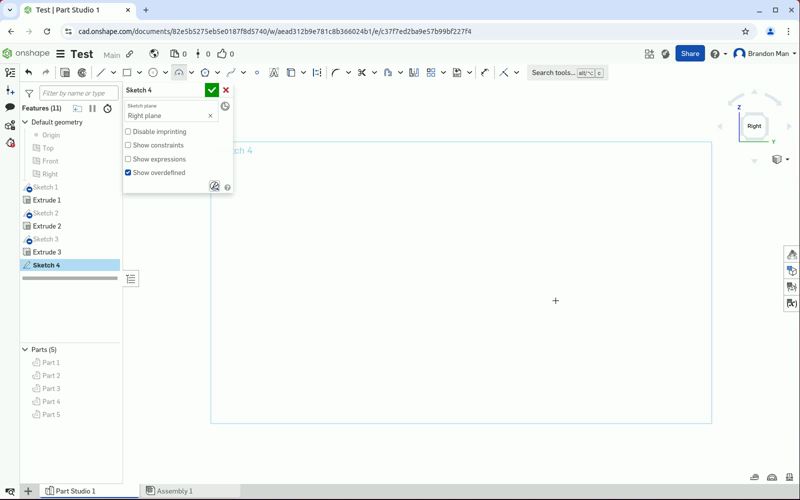
mouse_move(555, 264)
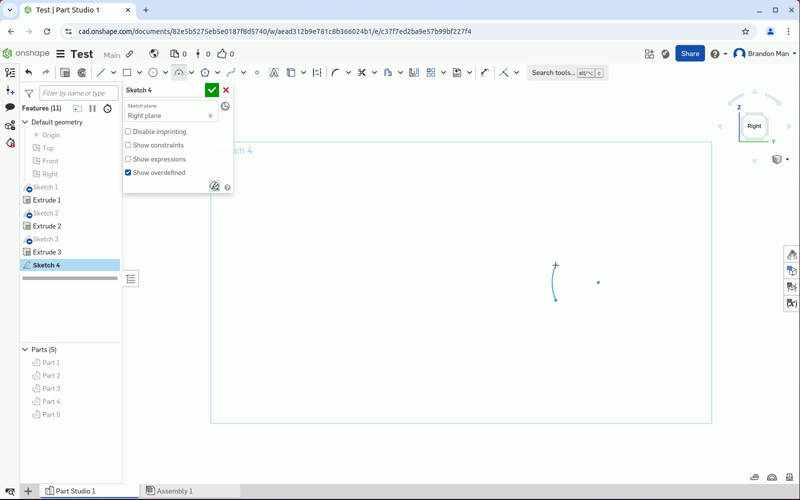
click(555, 264)
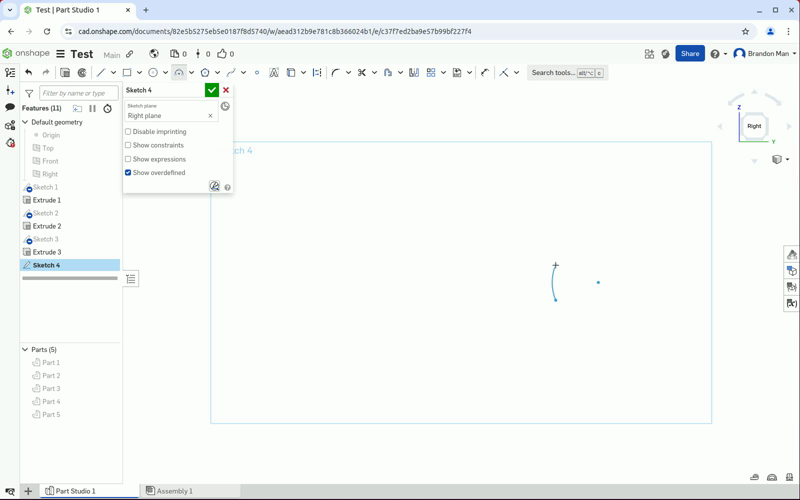
mouse_move(573, 282)
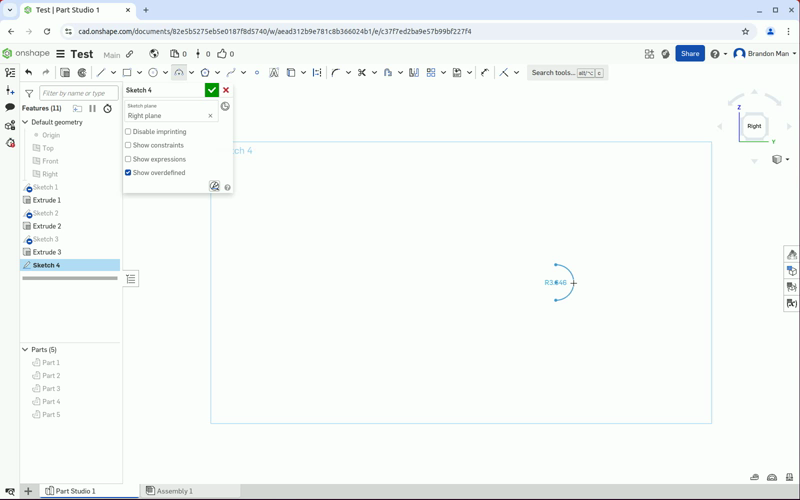
click(573, 282)
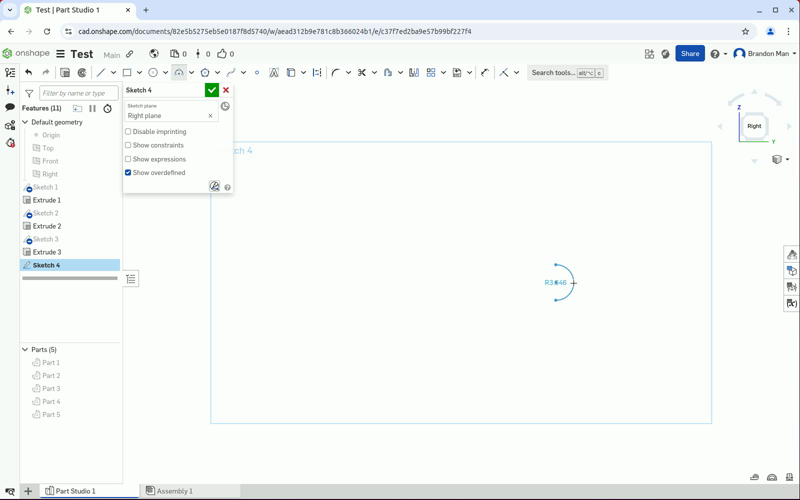
key_up(shift)
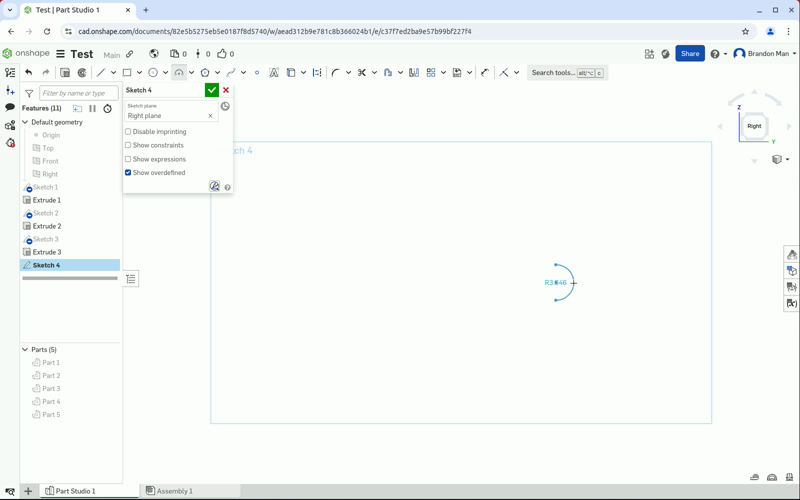
key(esc)
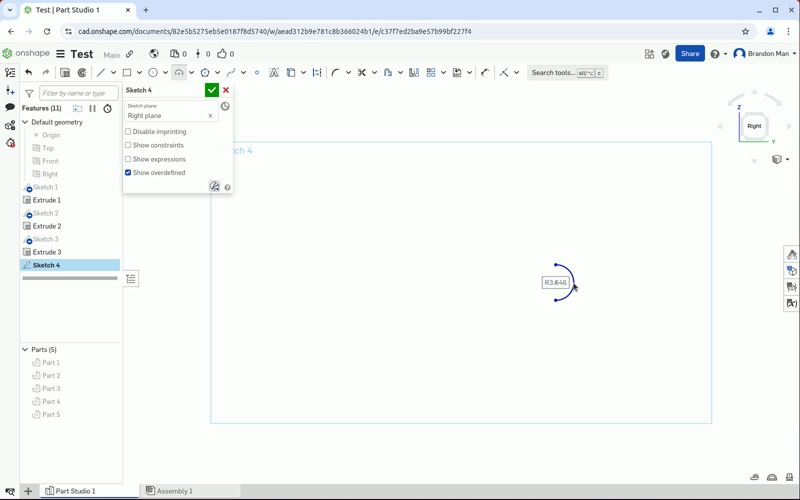
key(l)
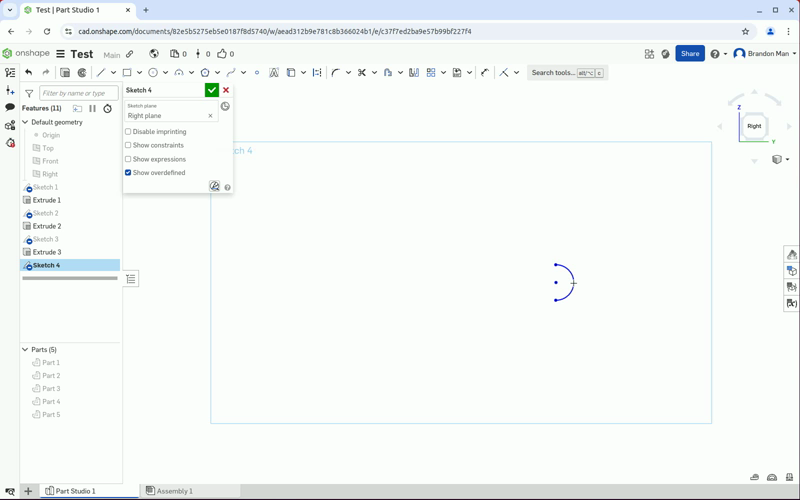
mouse_move(555, 264)
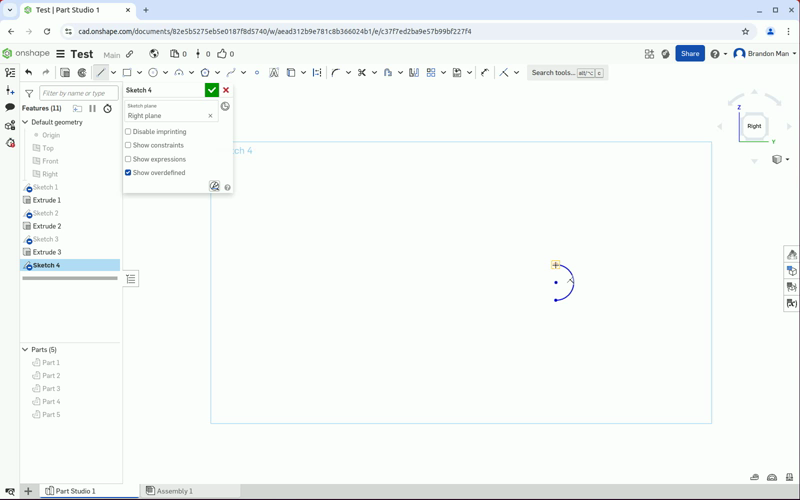
click(555, 264)
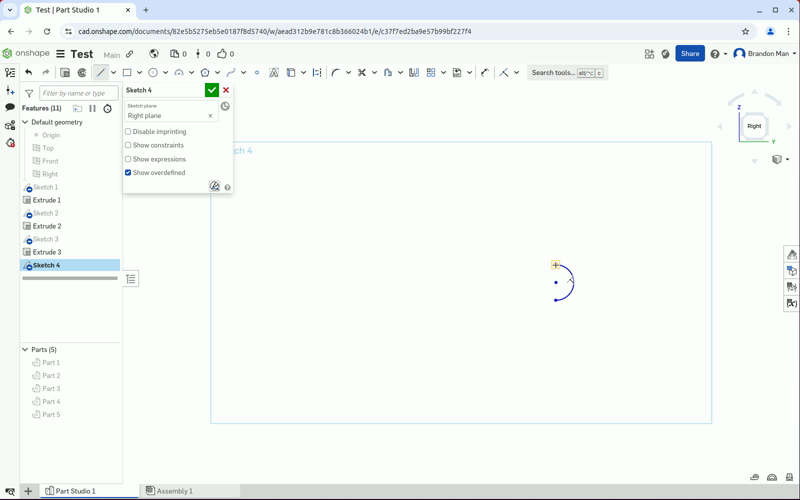
key_down(shift)
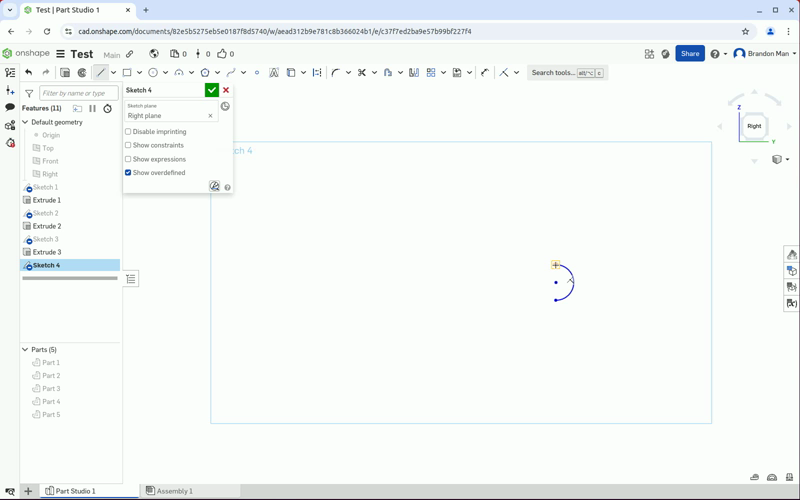
mouse_move(585, 264)
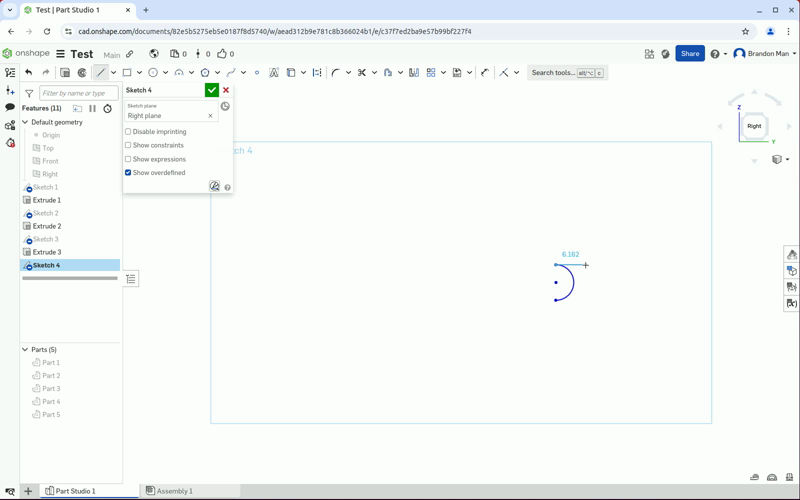
mouse_move(555, 270)
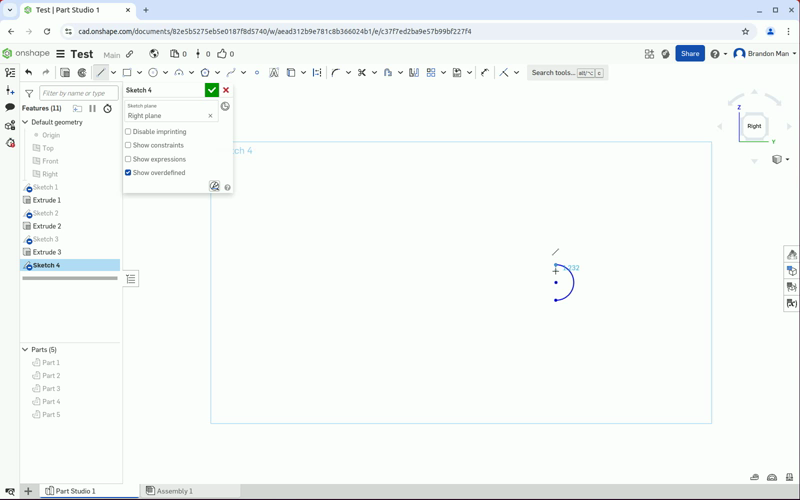
scroll(6)
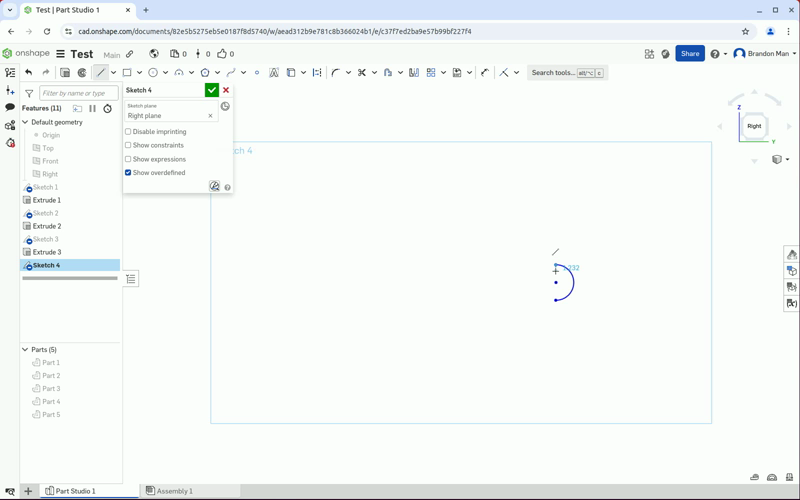
scroll(6)
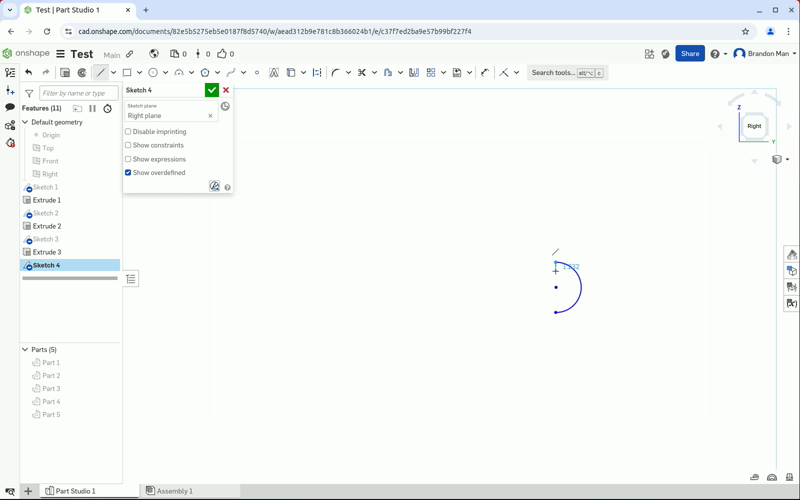
scroll(6)
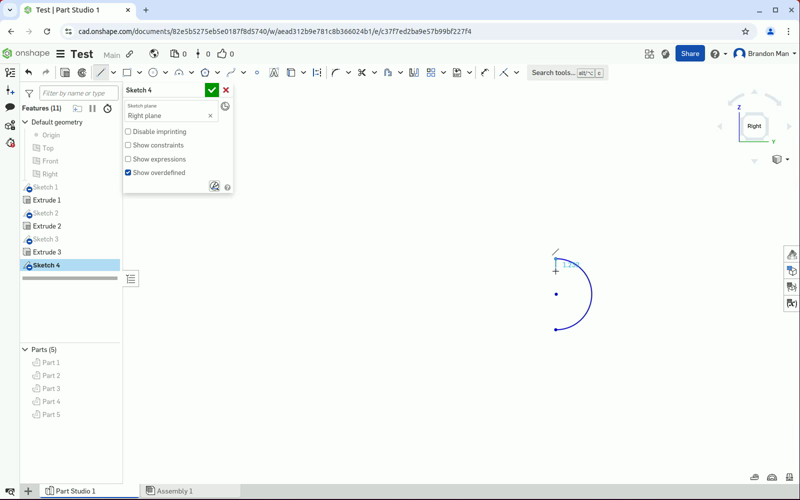
scroll(6)
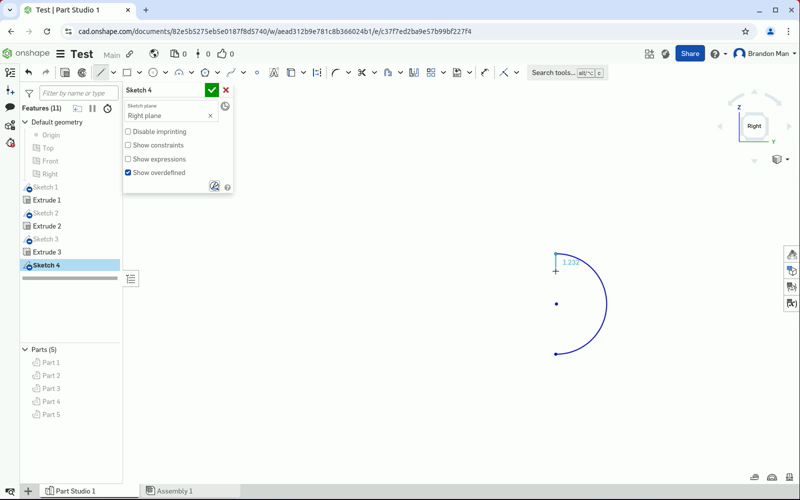
scroll(6)
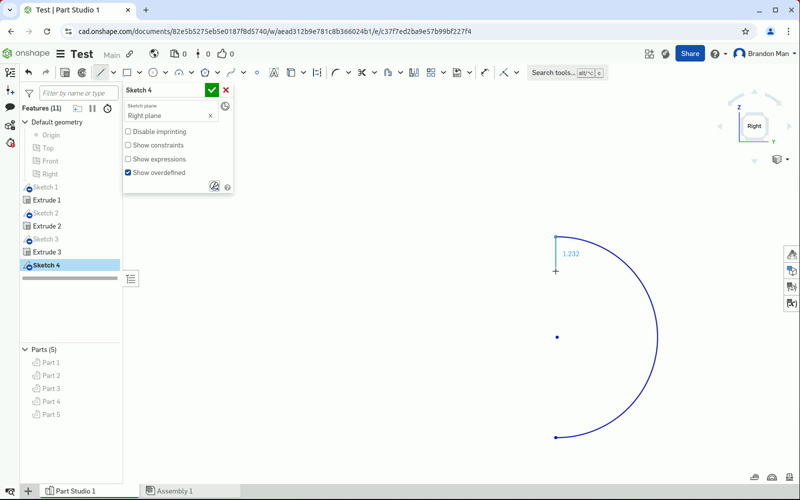
scroll(6)
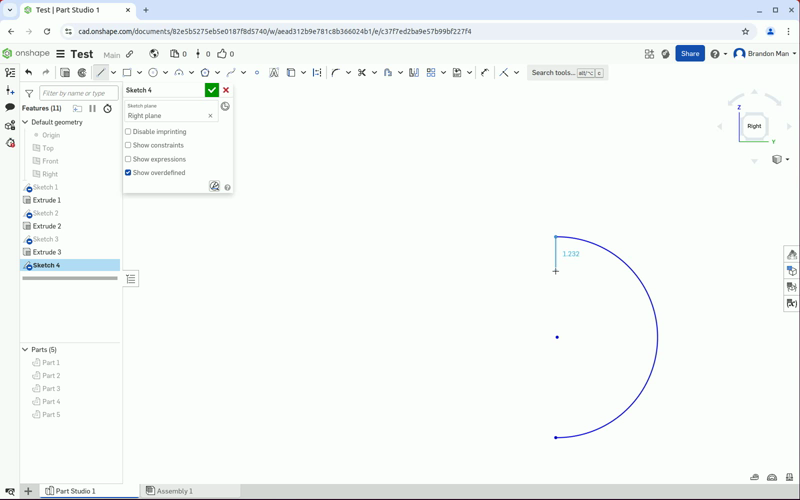
scroll(6)
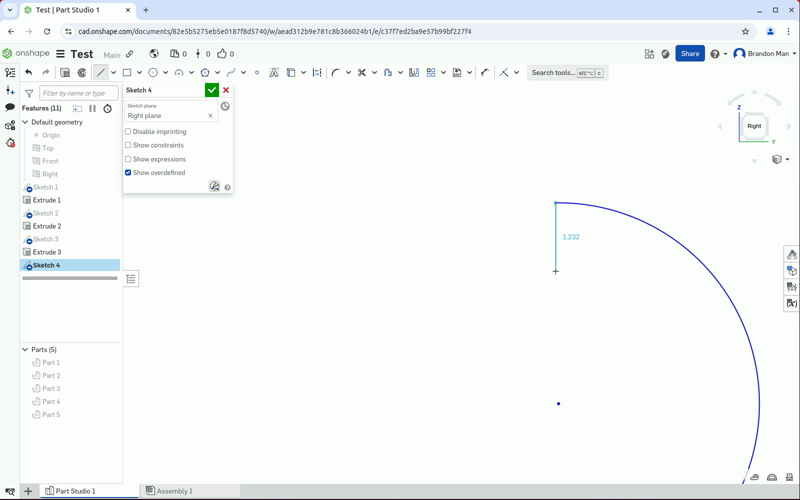
click(555, 270)
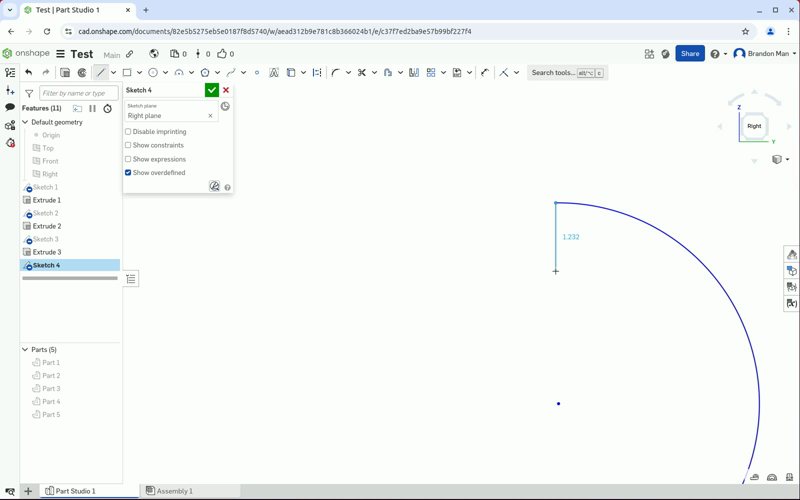
scroll(-6)
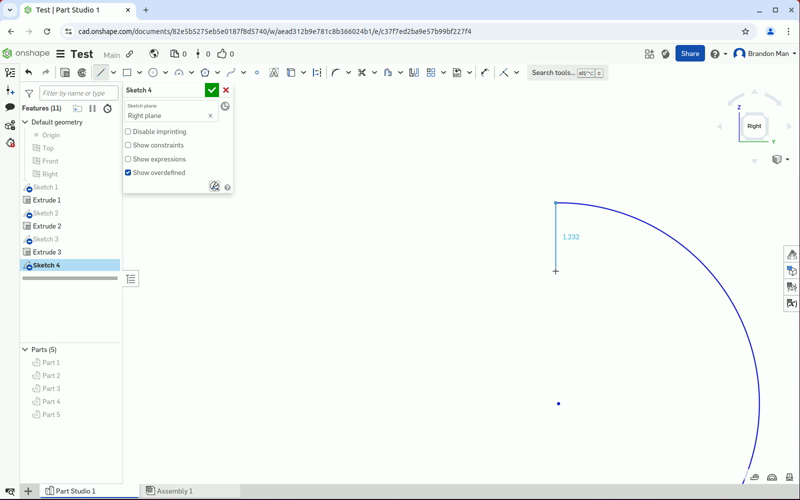
scroll(-6)
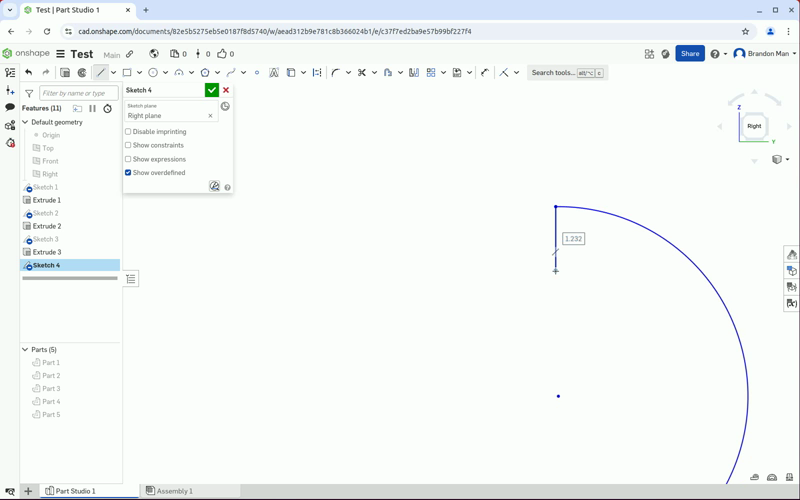
scroll(-6)
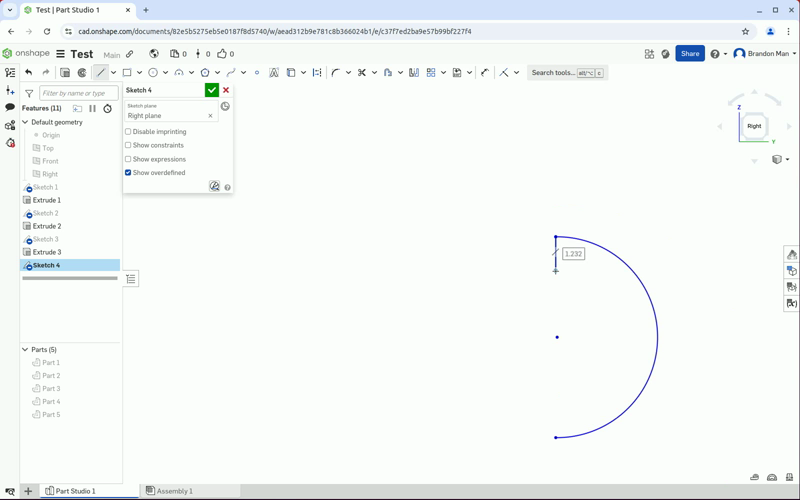
scroll(-6)
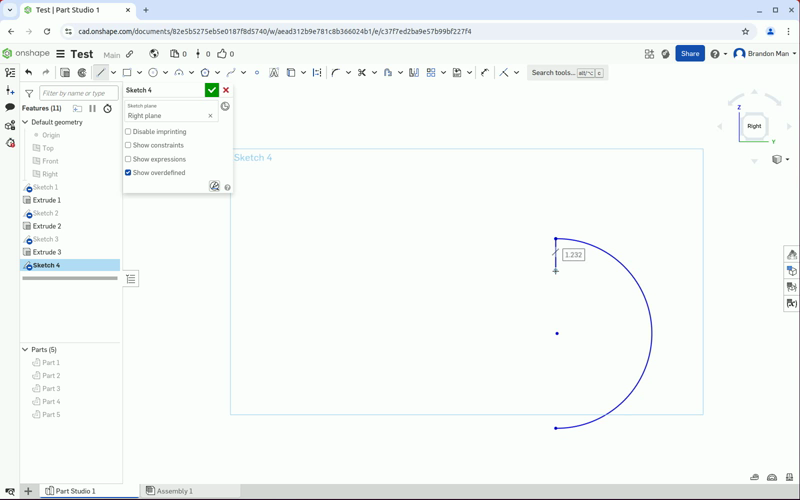
scroll(-6)
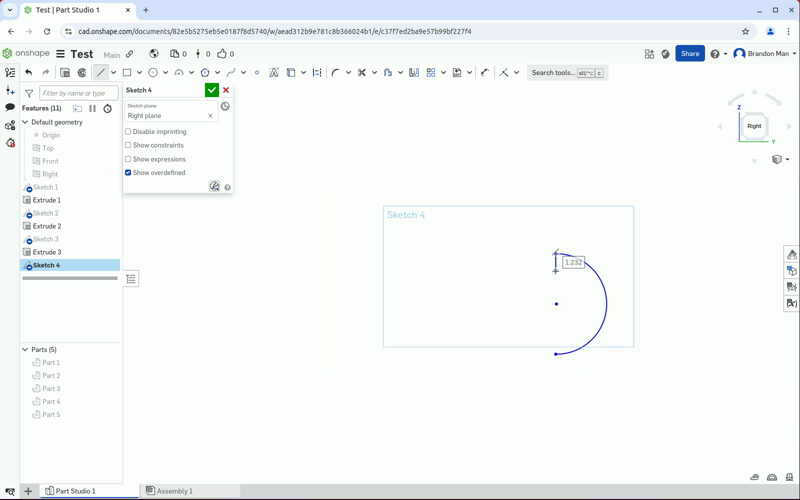
scroll(-6)
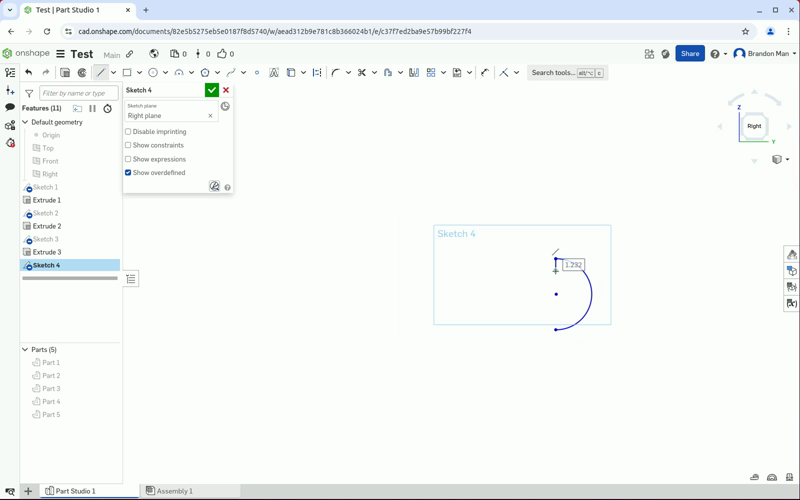
scroll(-6)
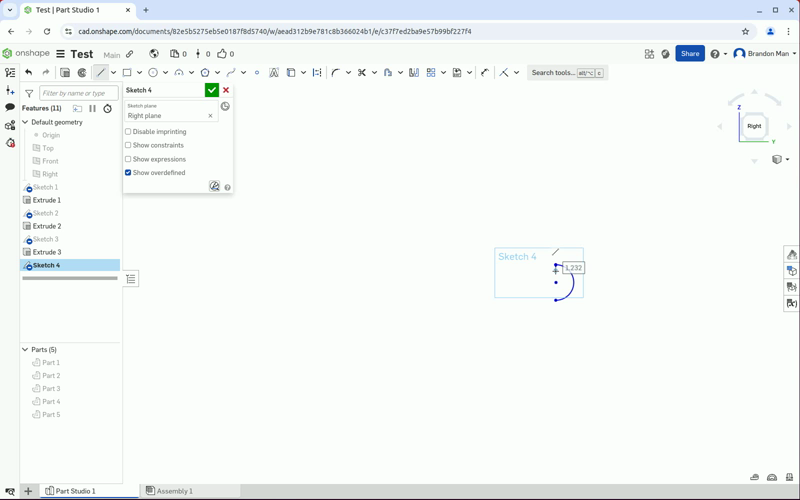
key_up(shift)
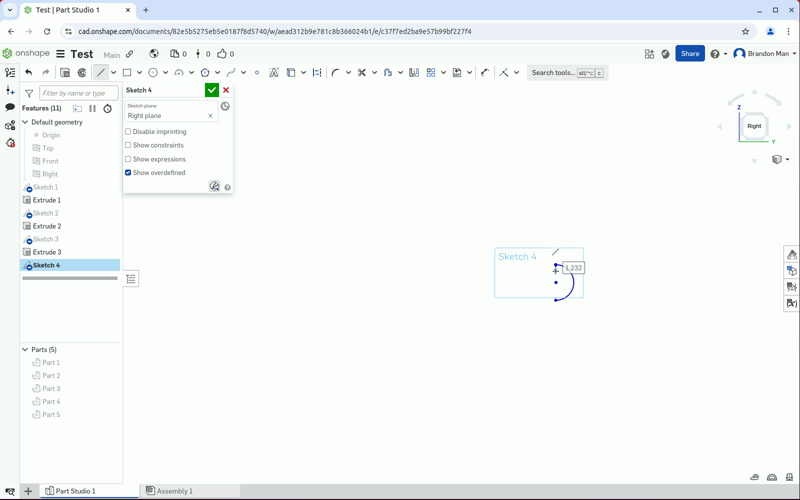
key(esc)
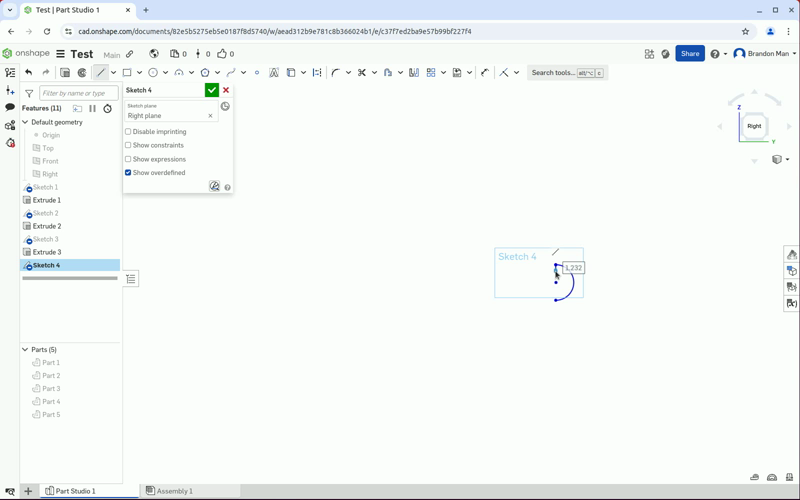
key(a)
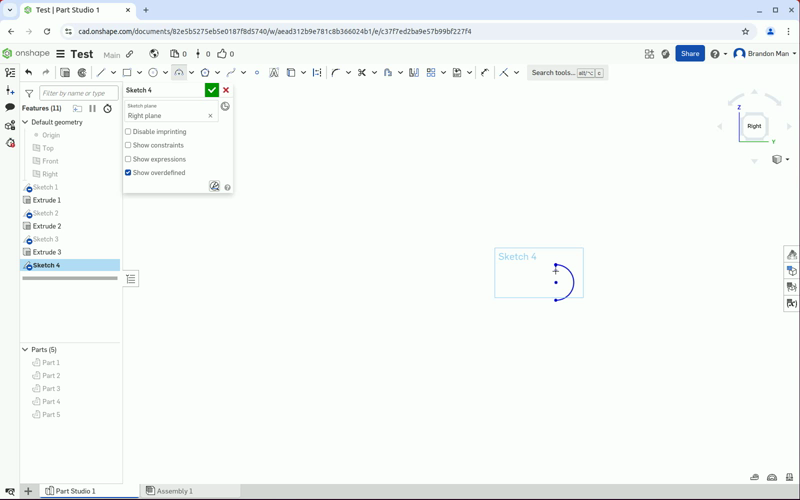
mouse_move(555, 270)
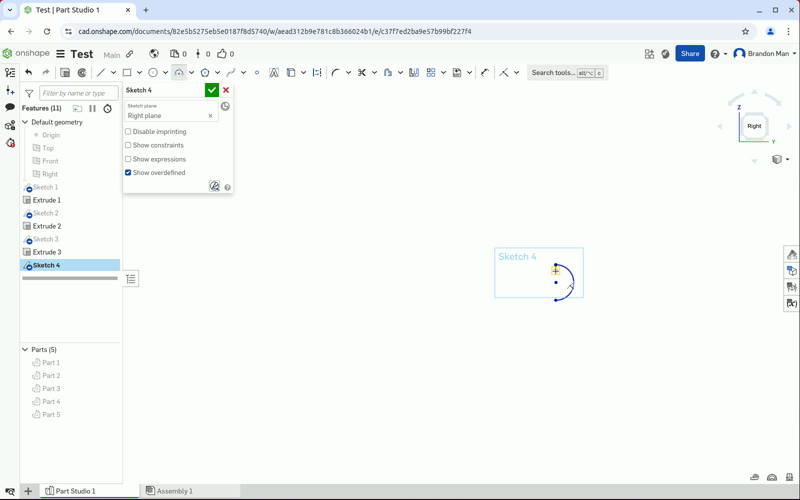
click(555, 270)
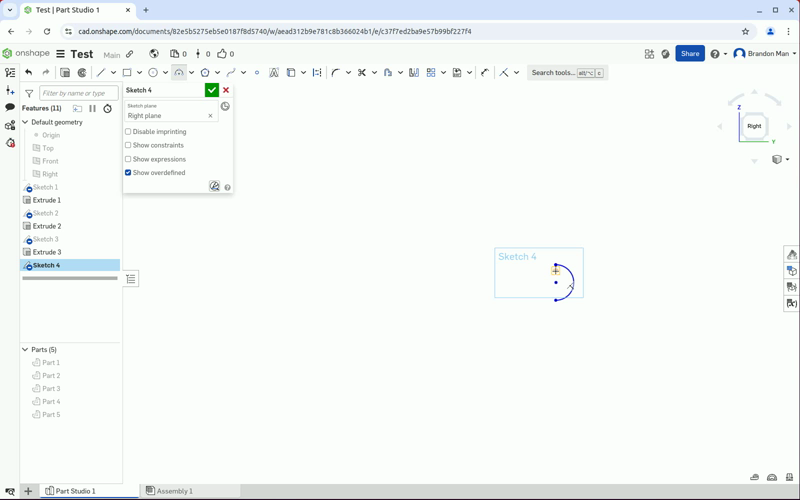
key_down(shift)
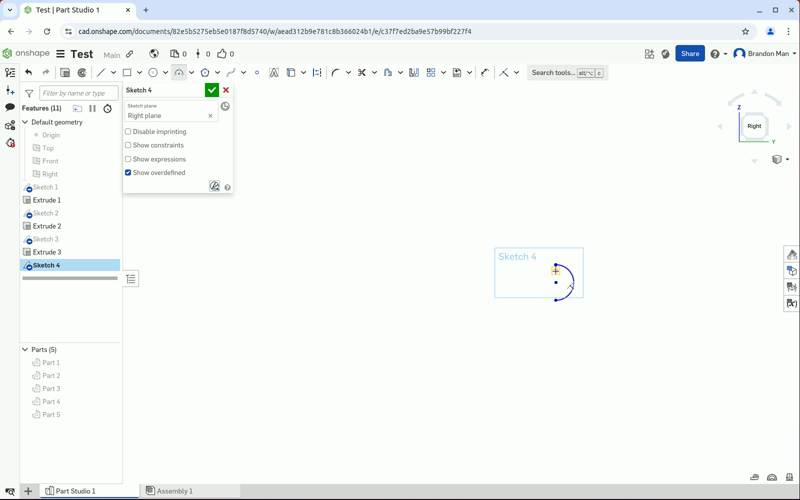
mouse_move(555, 294)
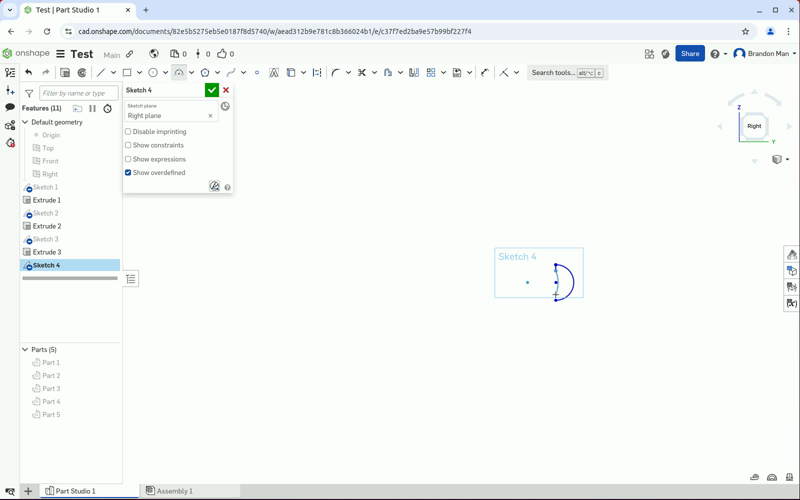
click(555, 294)
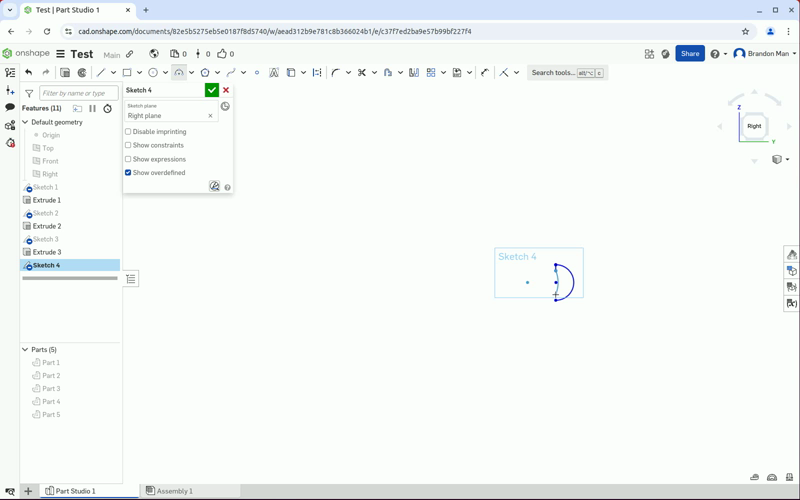
mouse_move(567, 282)
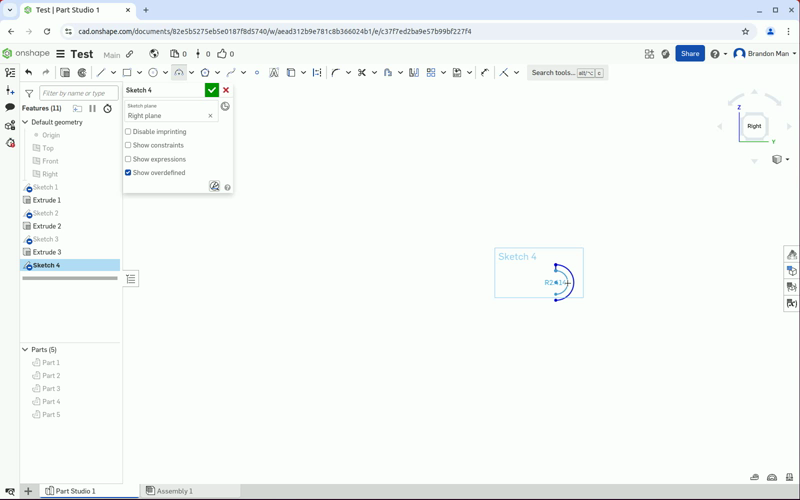
click(567, 282)
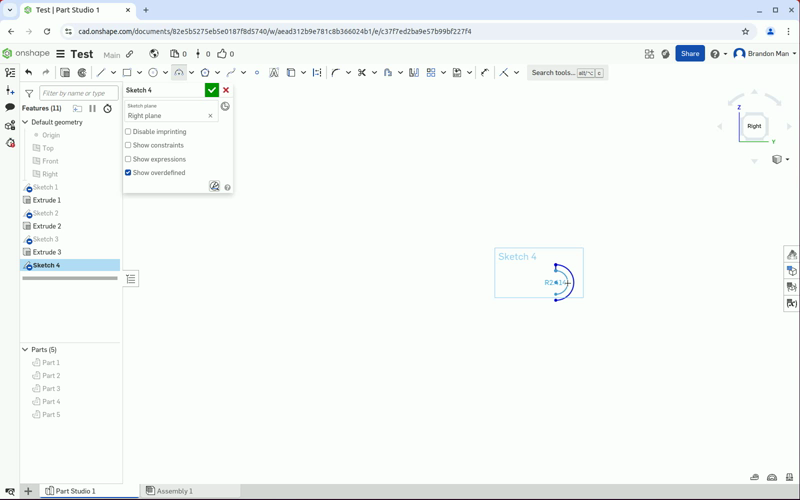
key_up(shift)
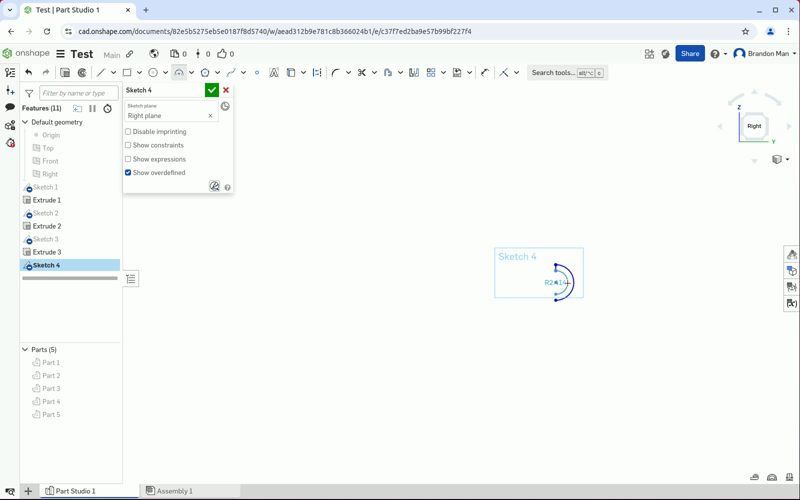
key(esc)
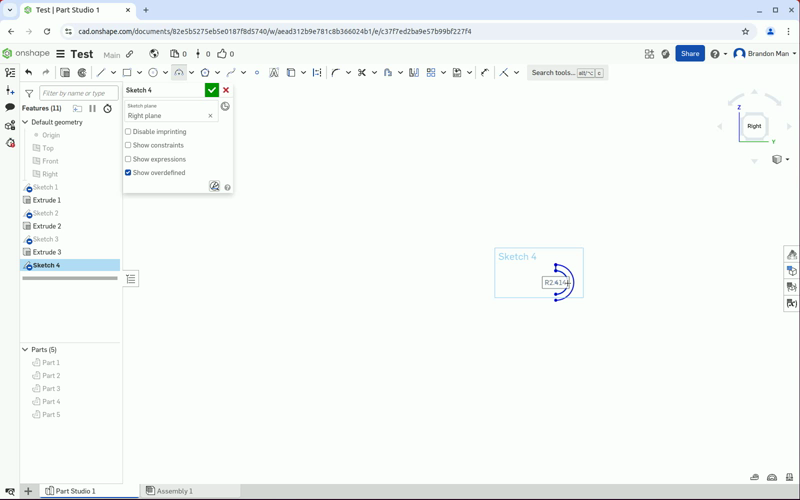
key(l)
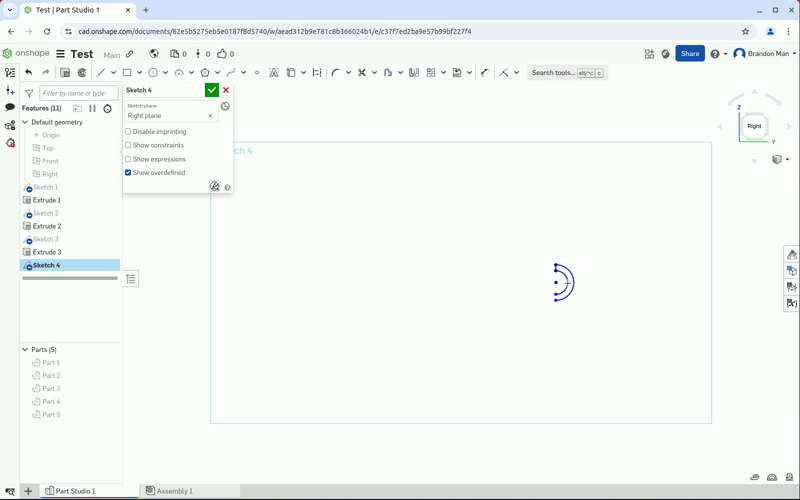
mouse_move(555, 294)
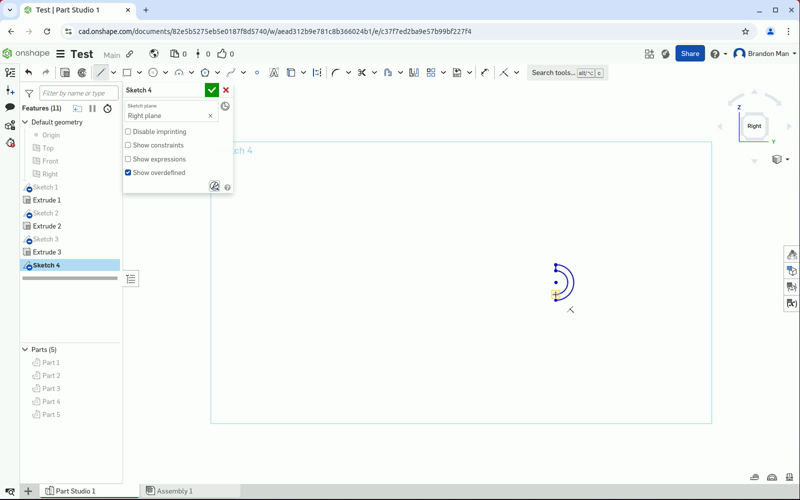
click(555, 294)
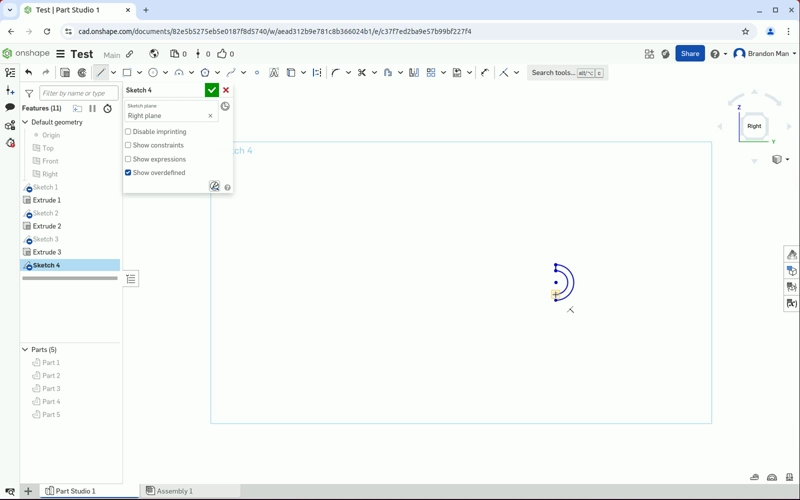
mouse_move(585, 294)
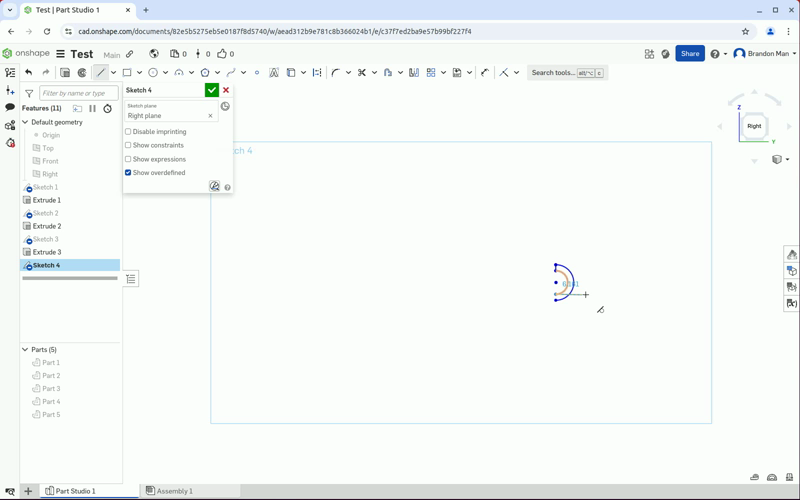
key_down(shift)
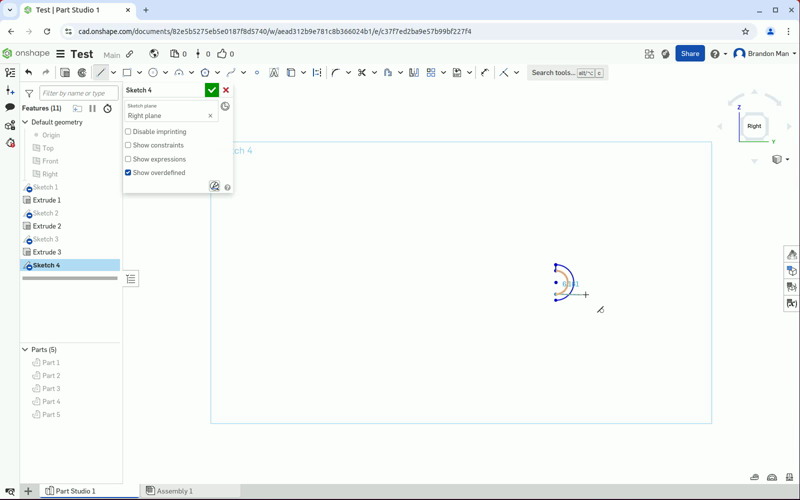
mouse_move(555, 300)
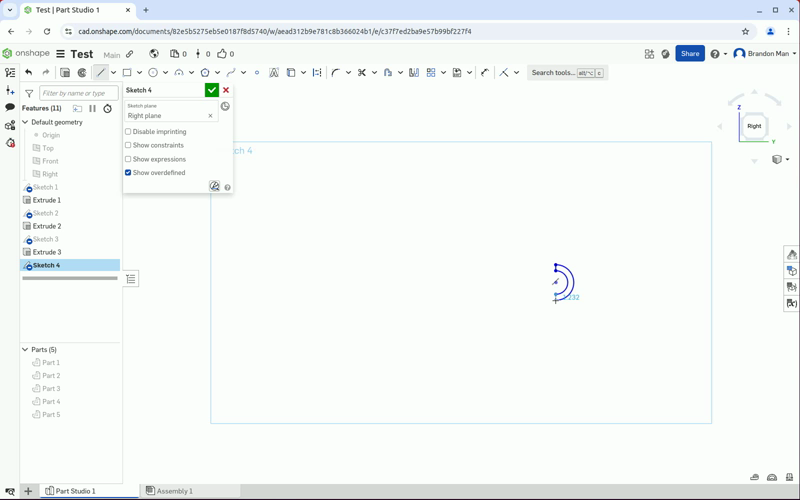
scroll(6)
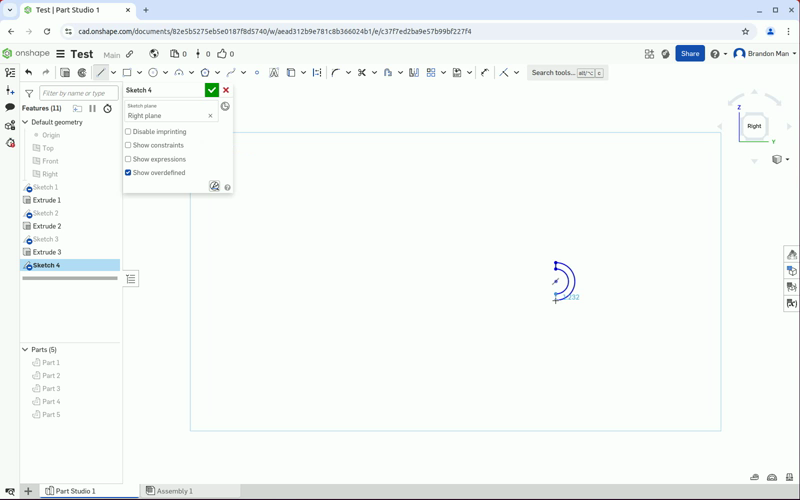
scroll(6)
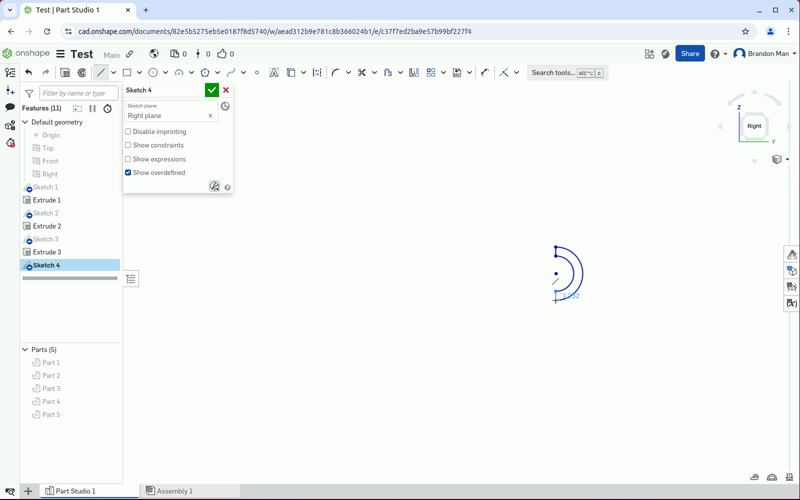
scroll(6)
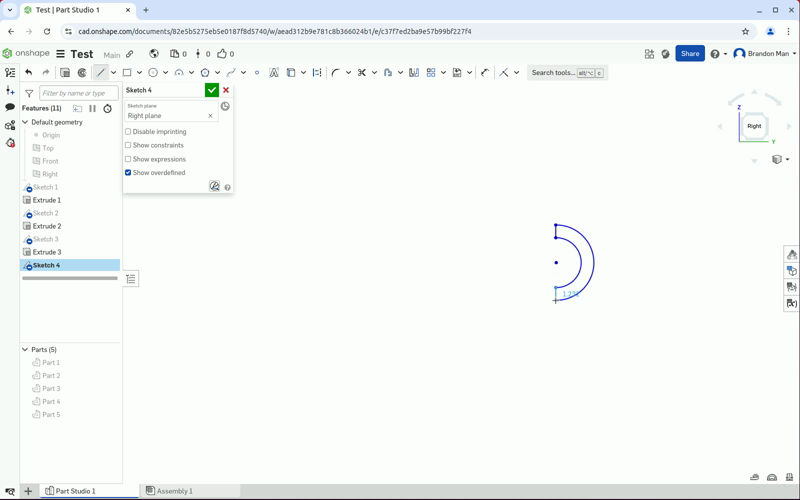
scroll(6)
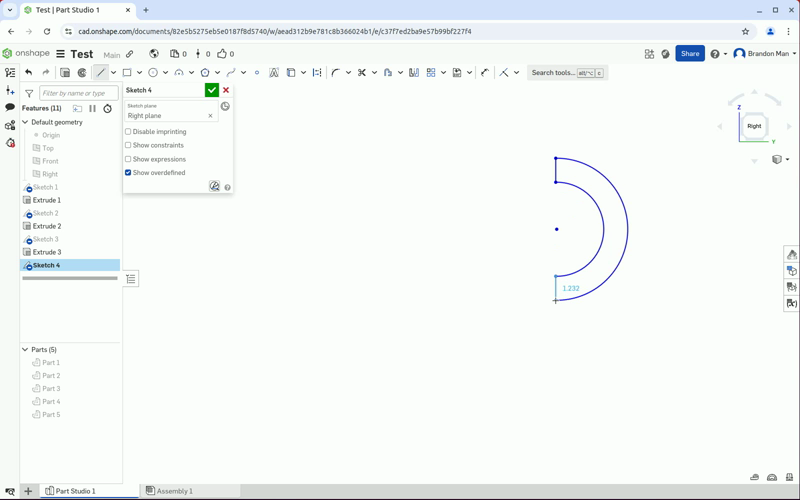
scroll(6)
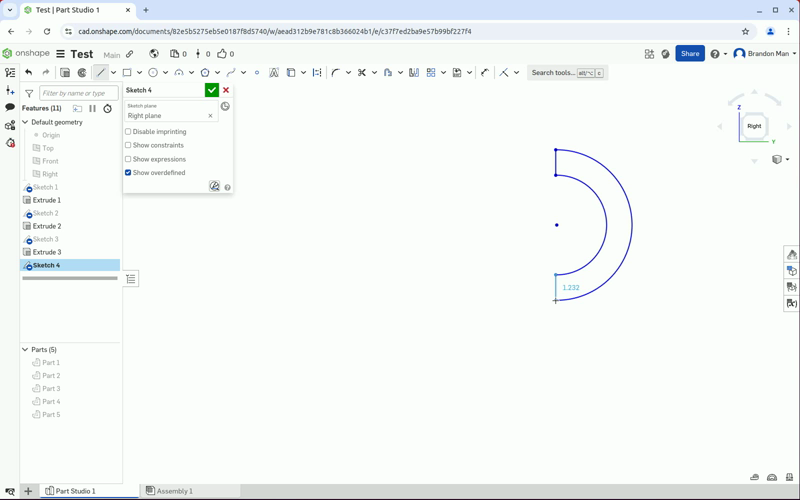
scroll(6)
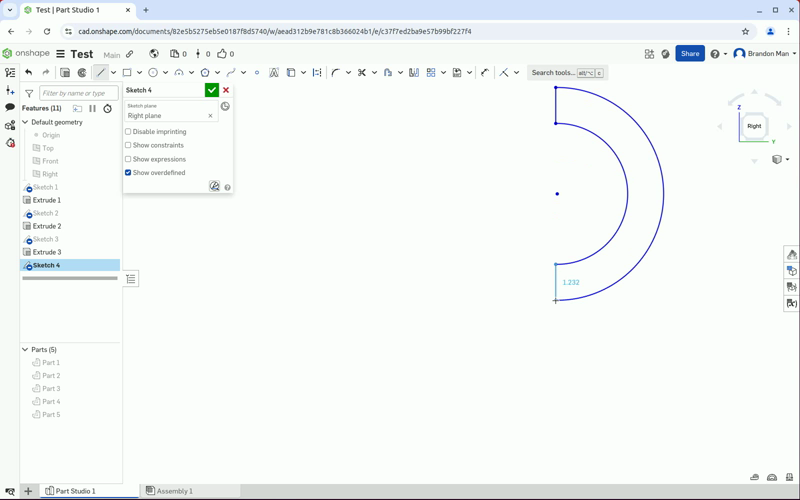
scroll(6)
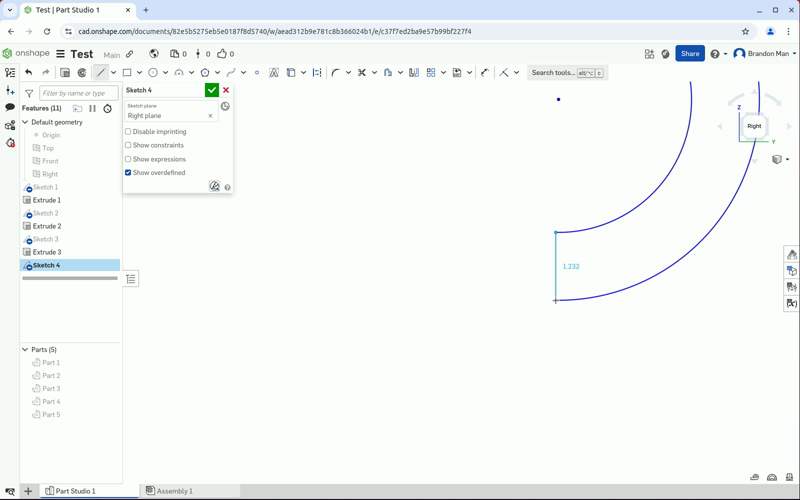
key_up(shift)
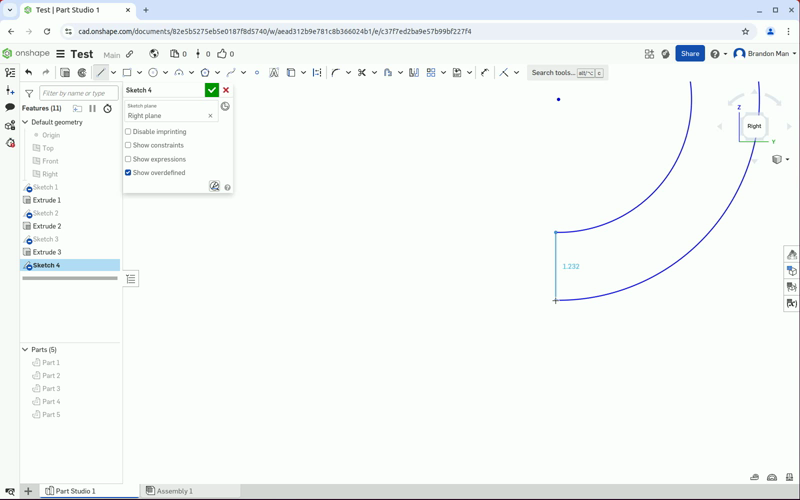
click(555, 300)
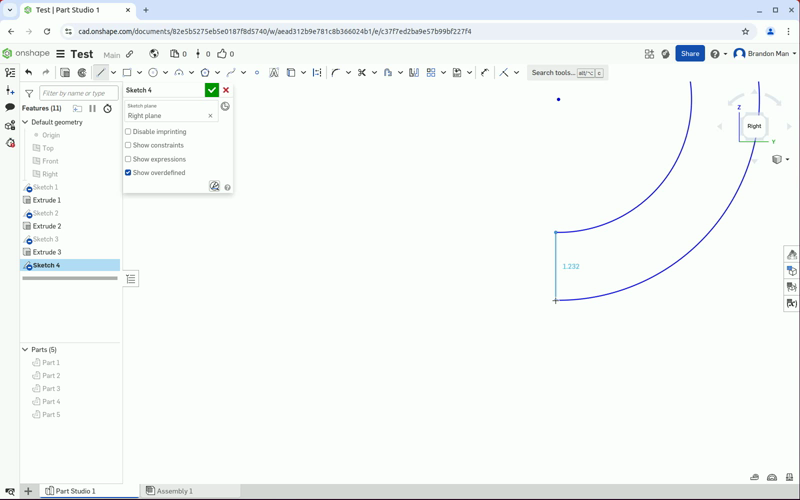
scroll(-6)
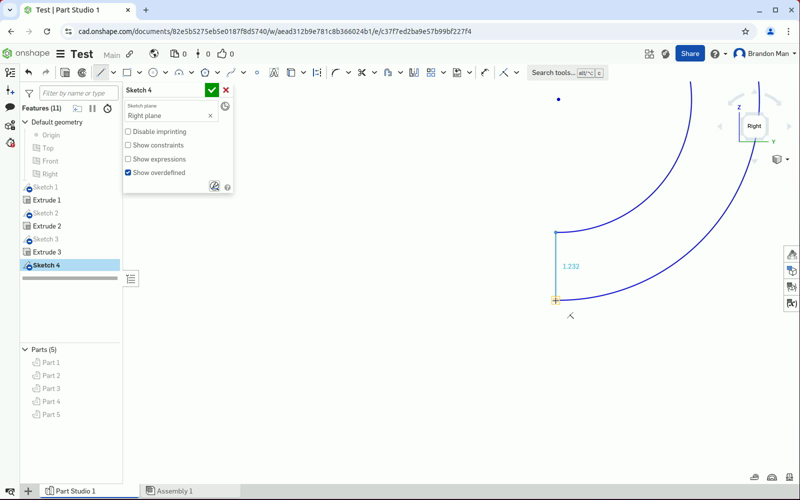
scroll(-6)
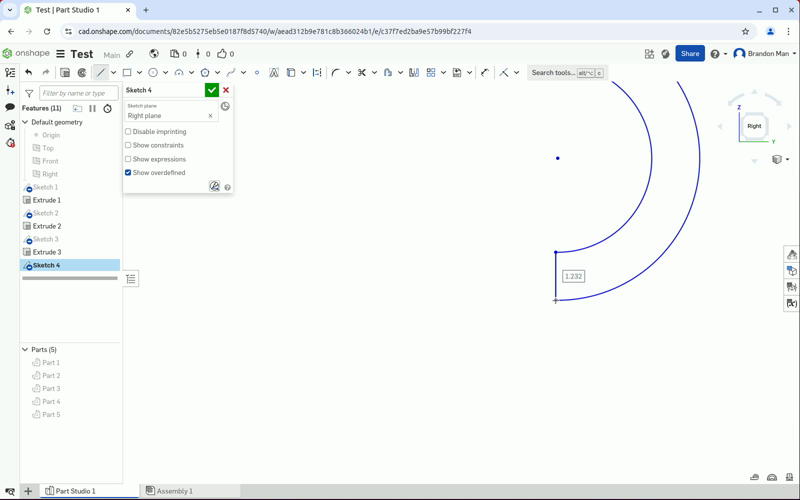
scroll(-6)
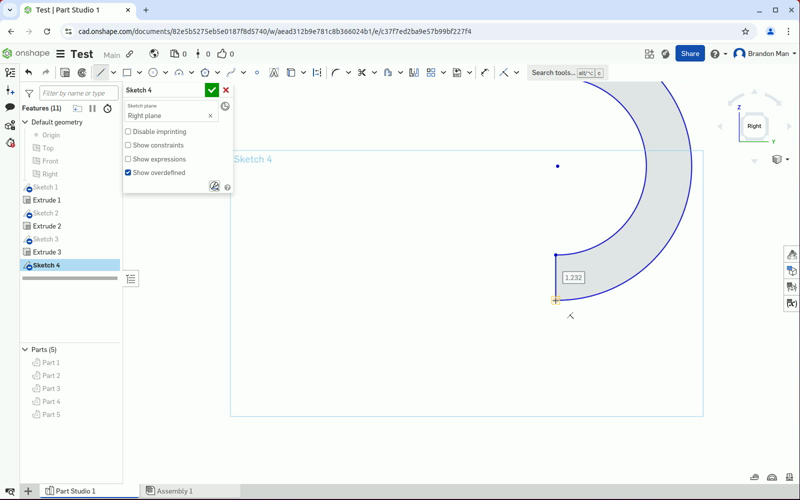
scroll(-6)
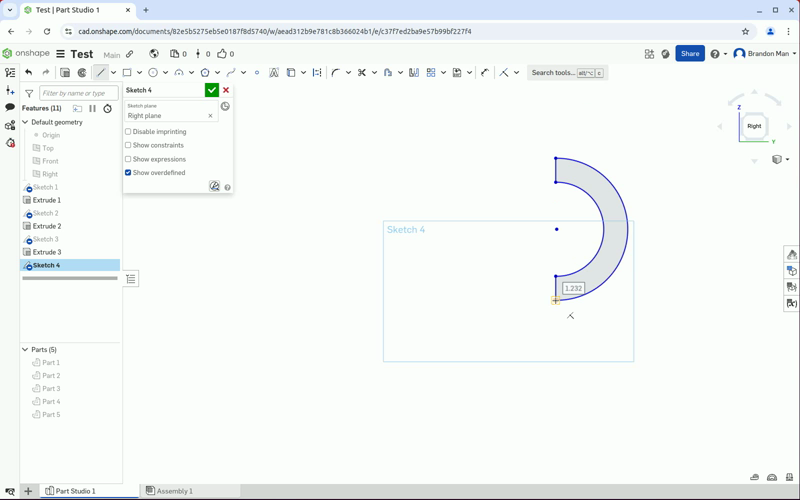
scroll(-6)
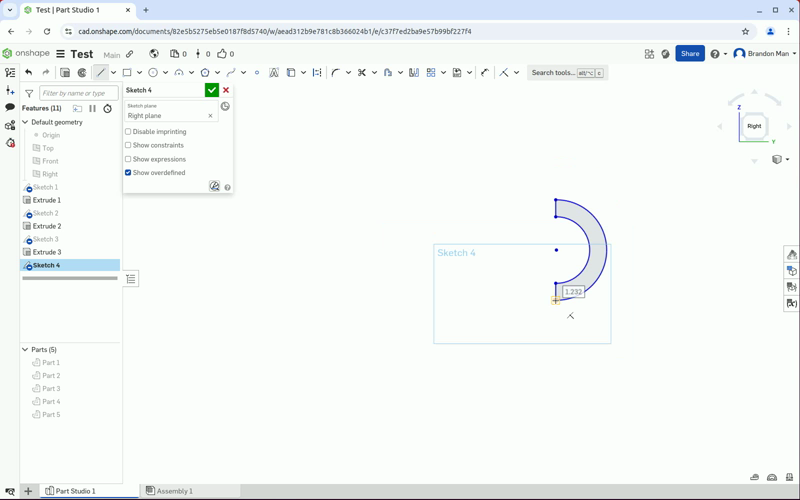
scroll(-6)
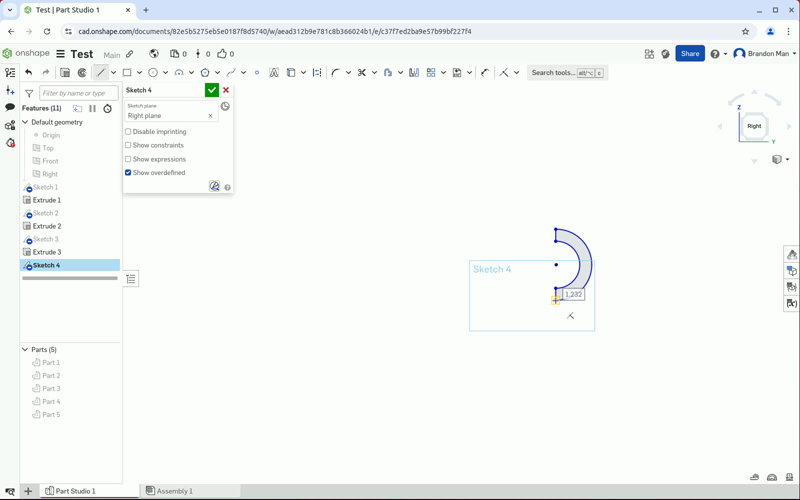
scroll(-6)
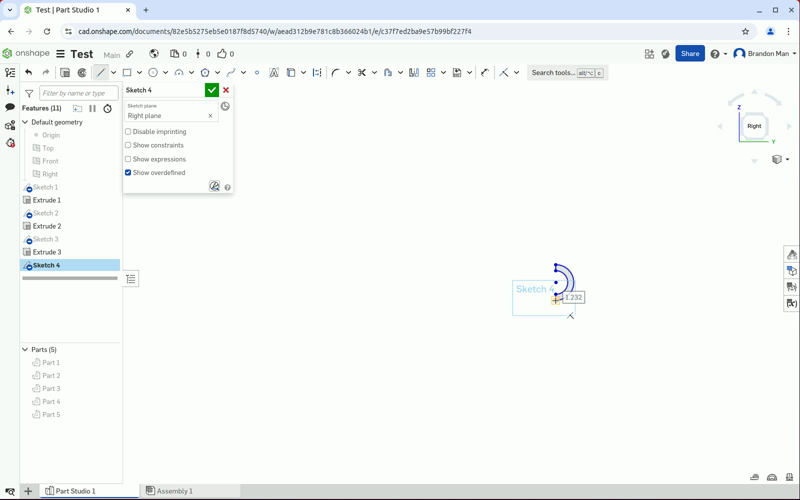
key(esc)
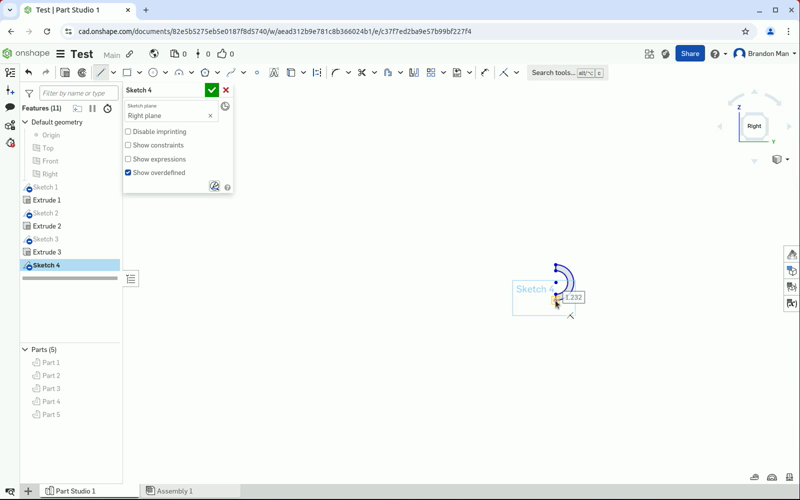
mouse_move(557, 272)
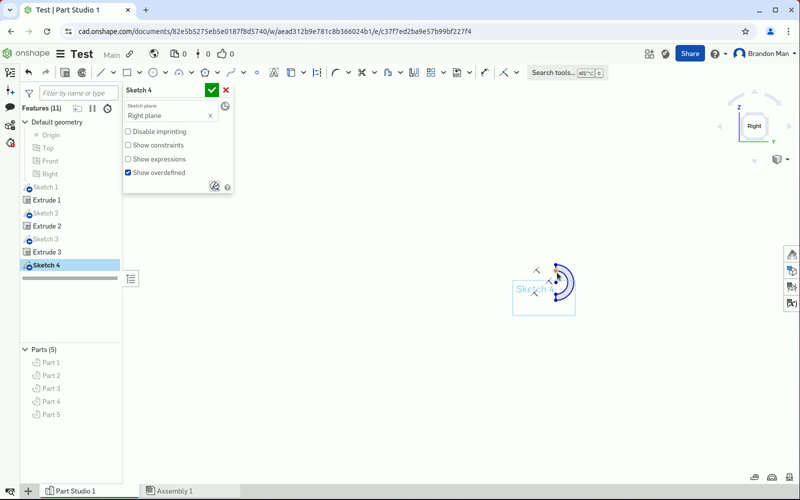
scroll(6)
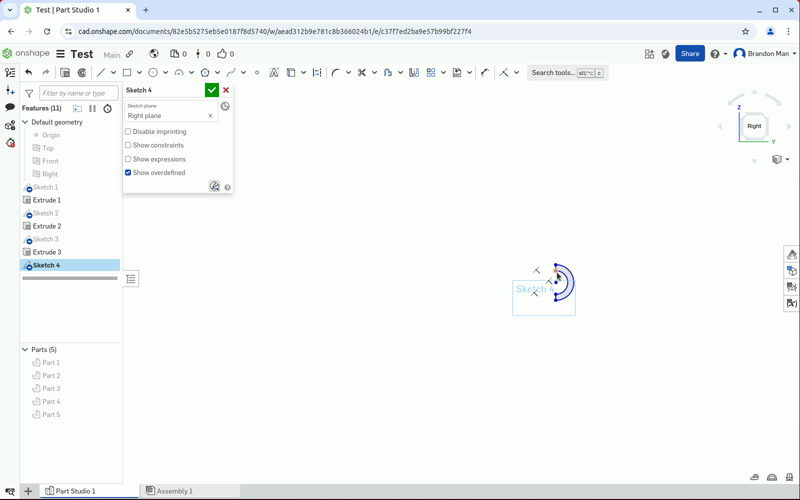
scroll(6)
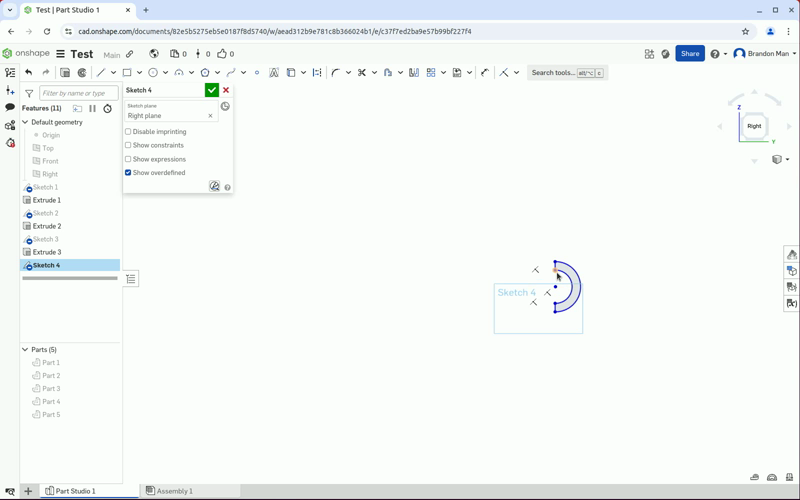
scroll(6)
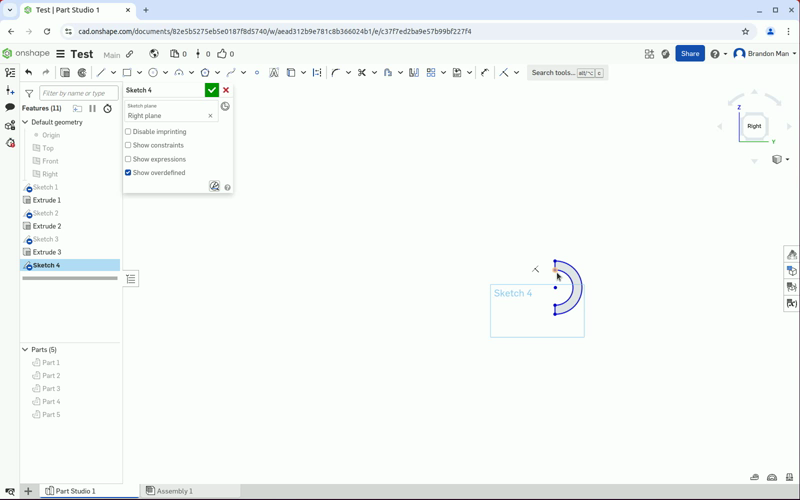
scroll(6)
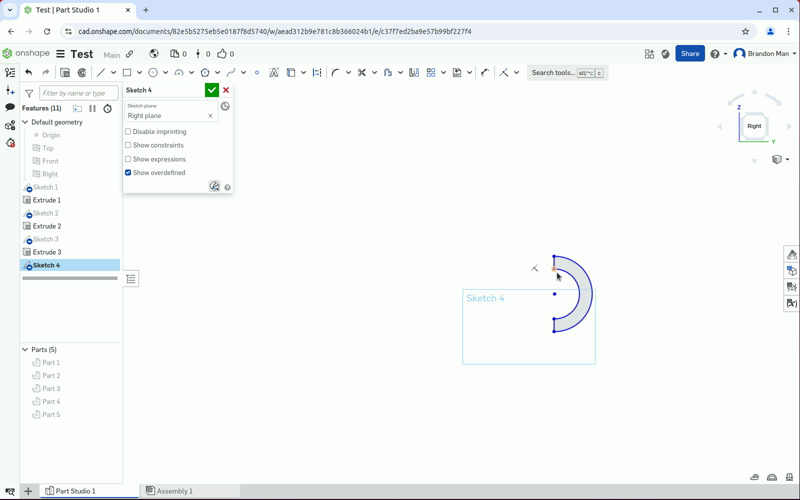
scroll(6)
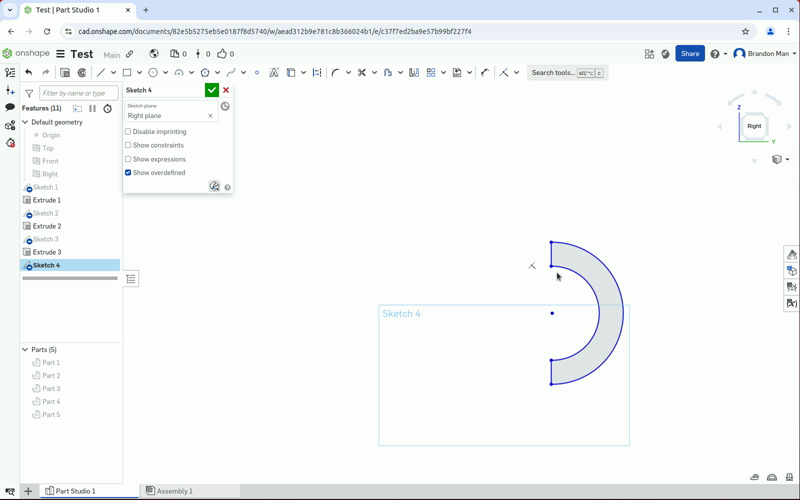
scroll(6)
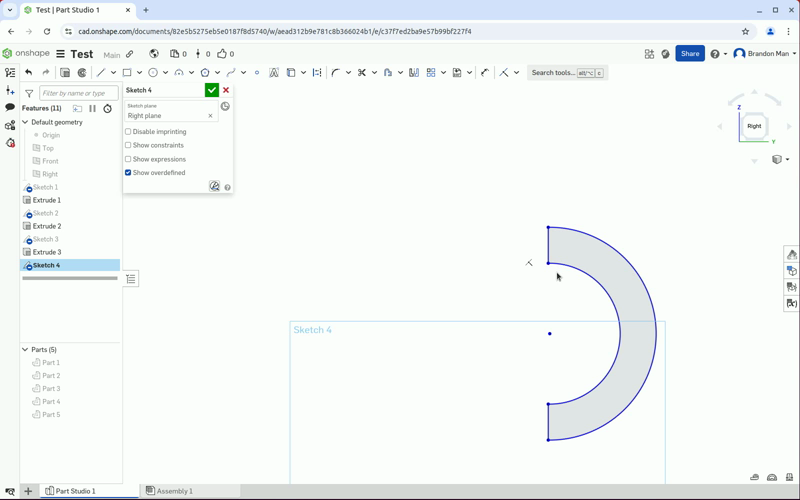
scroll(6)
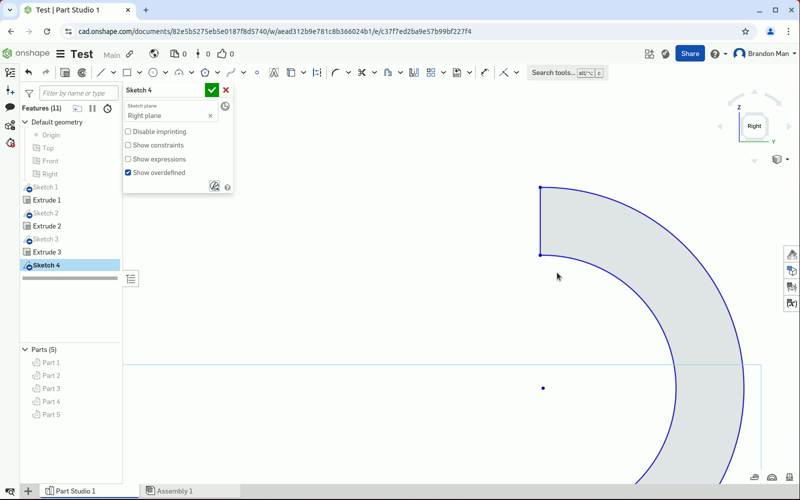
click(557, 272)
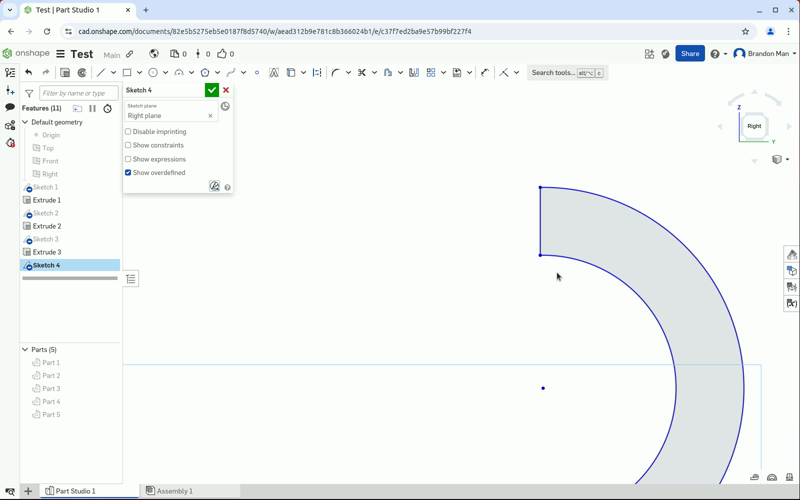
scroll(-6)
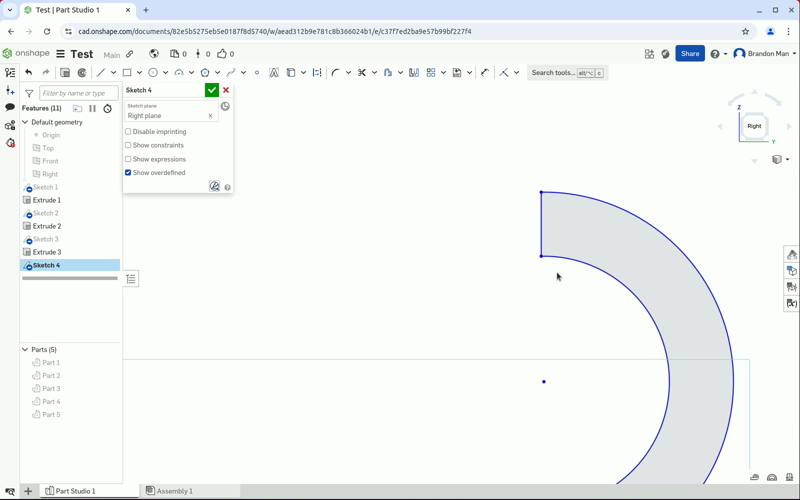
scroll(-6)
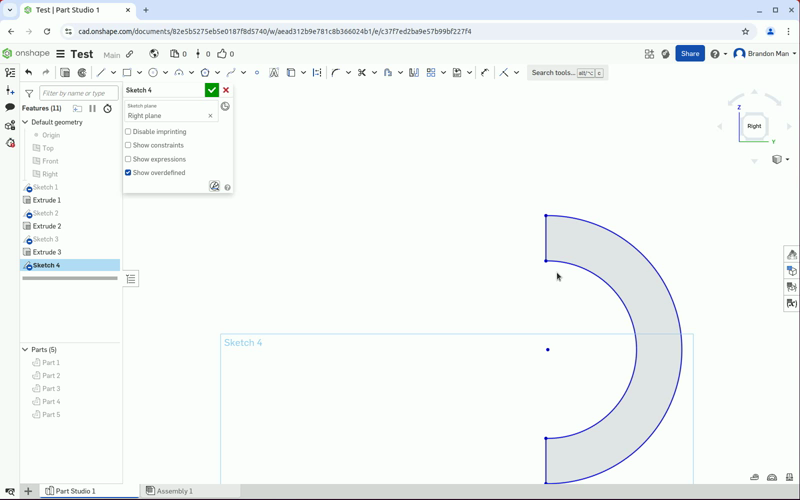
scroll(-6)
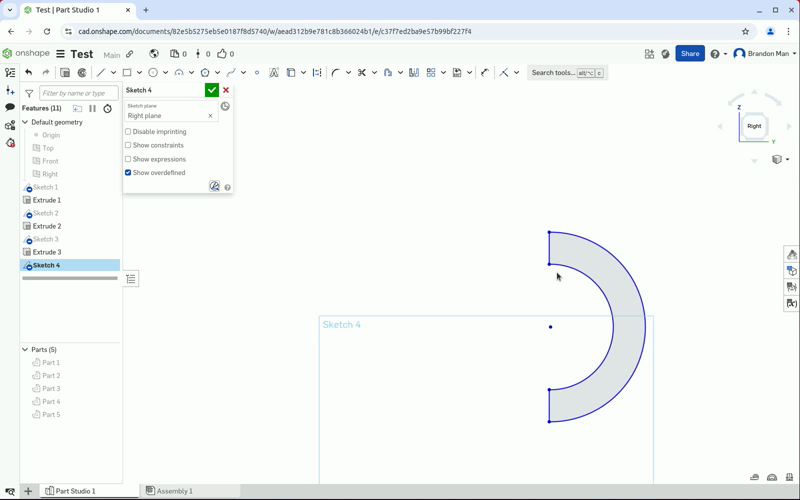
scroll(-6)
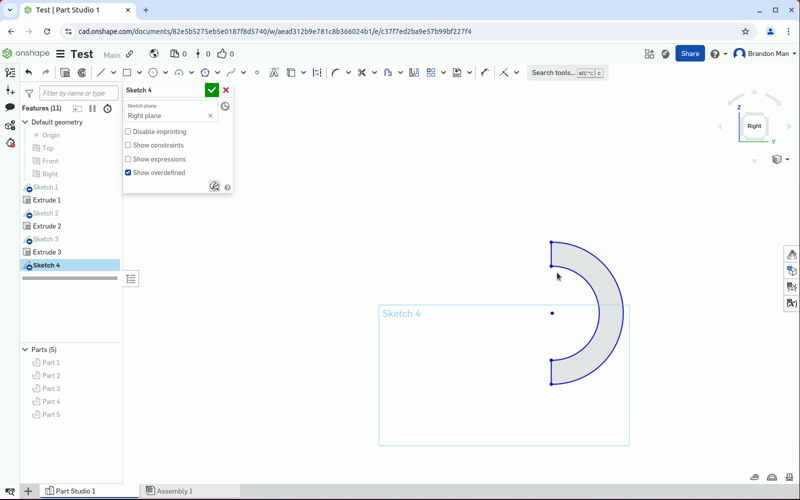
scroll(-6)
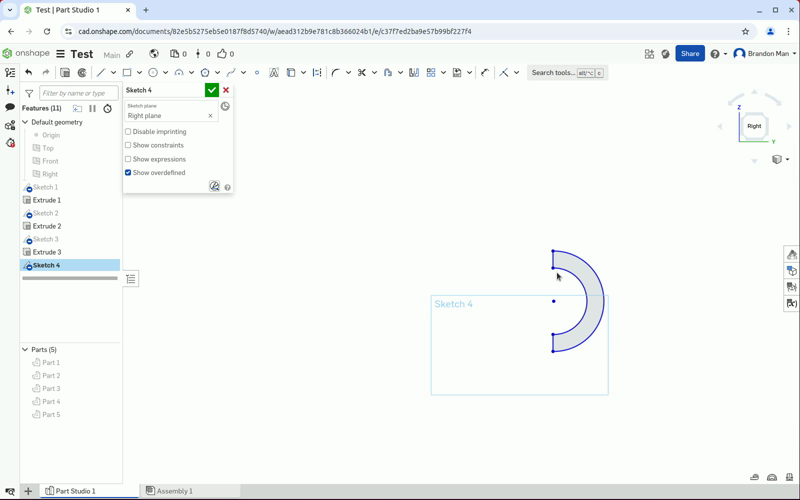
scroll(-6)
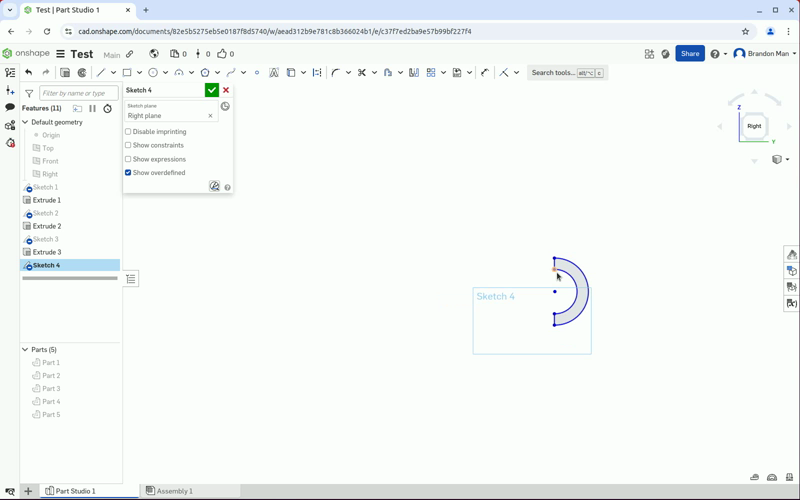
scroll(-6)
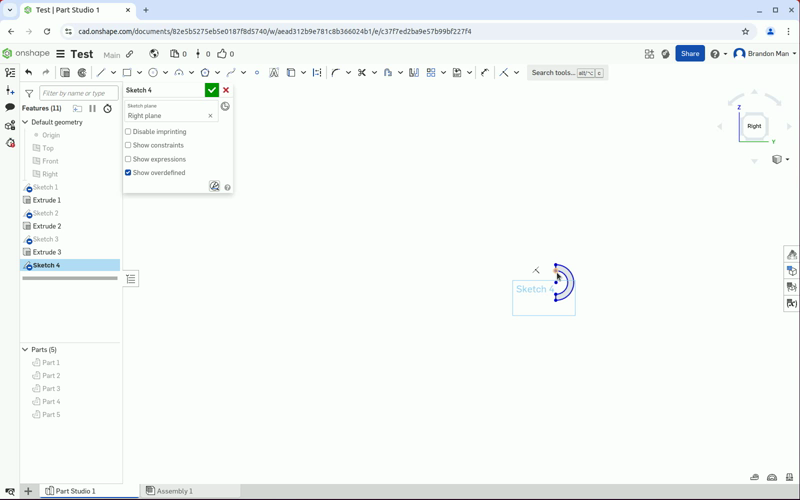
mouse_move(73, 352)
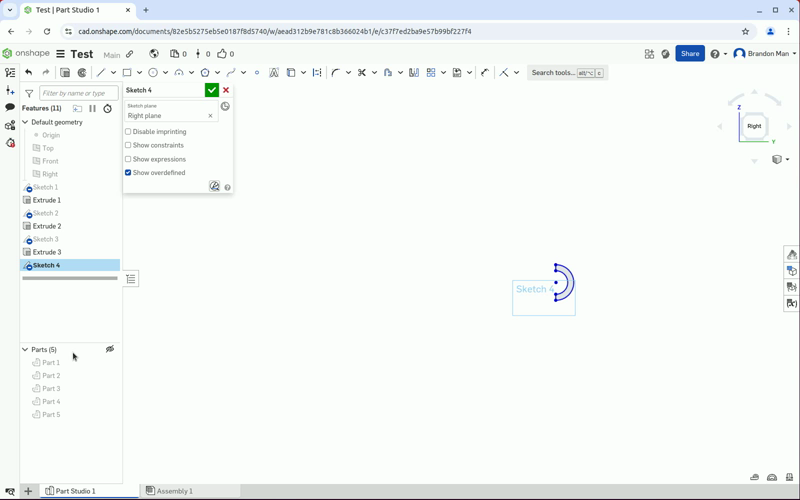
key(shift+y)
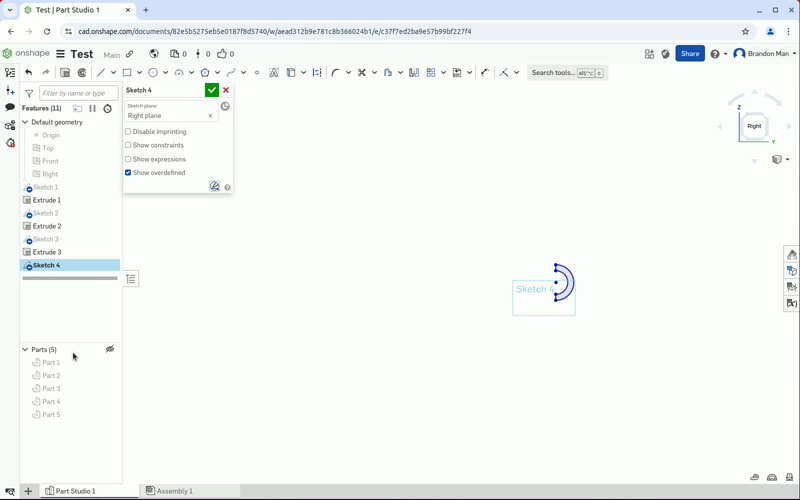
key(shift+e)
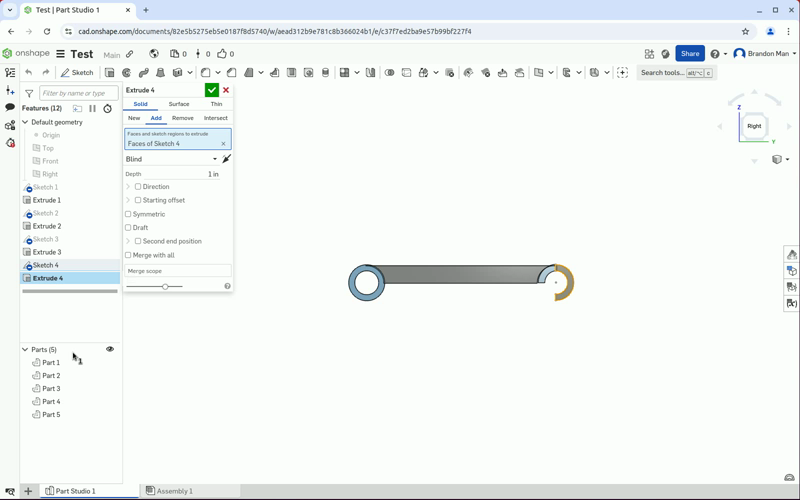
mouse_move(143, 106)
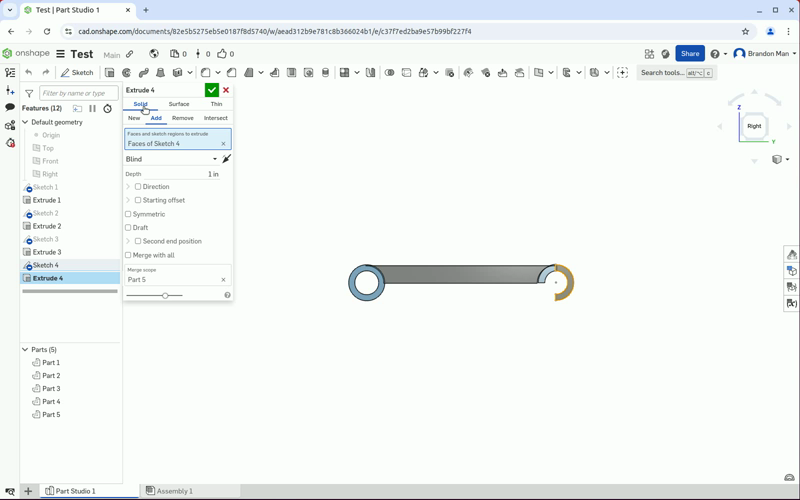
click(143, 106)
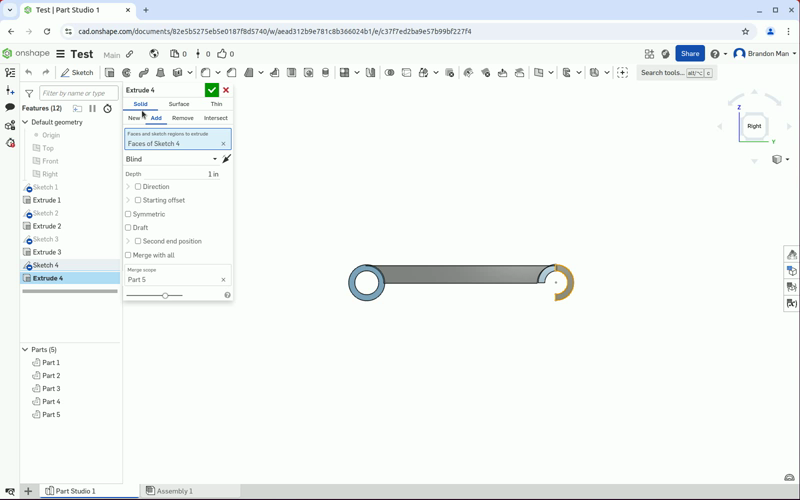
mouse_move(137, 120)
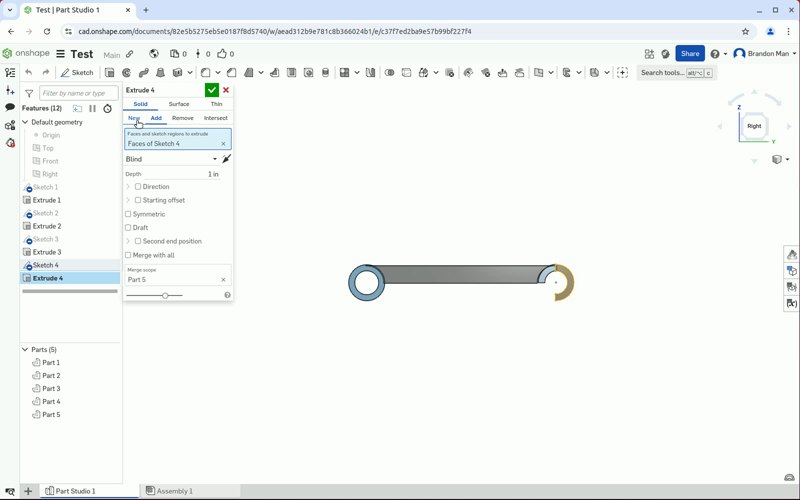
click(137, 120)
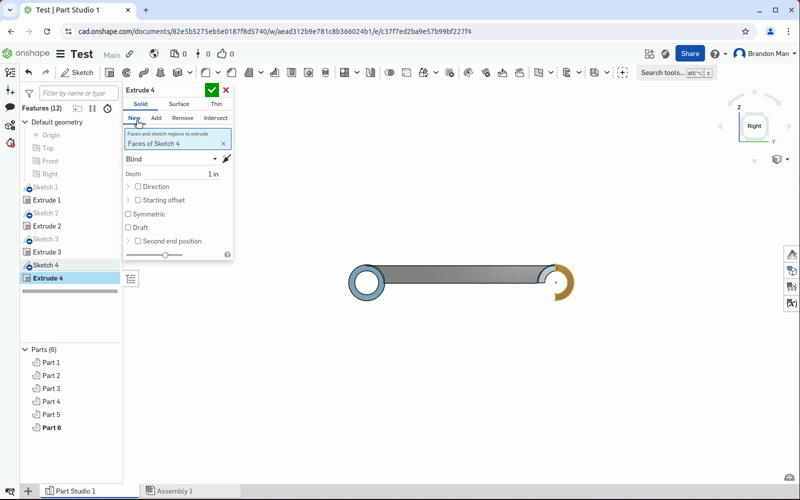
key(tab, 4)
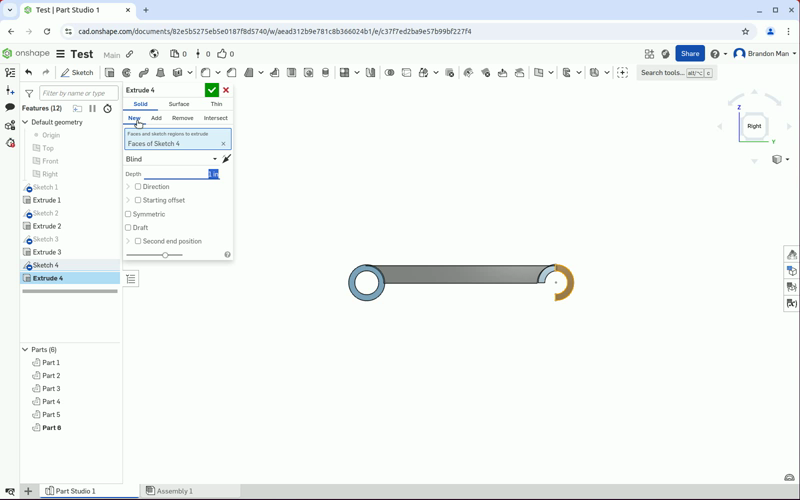
text(4.814)
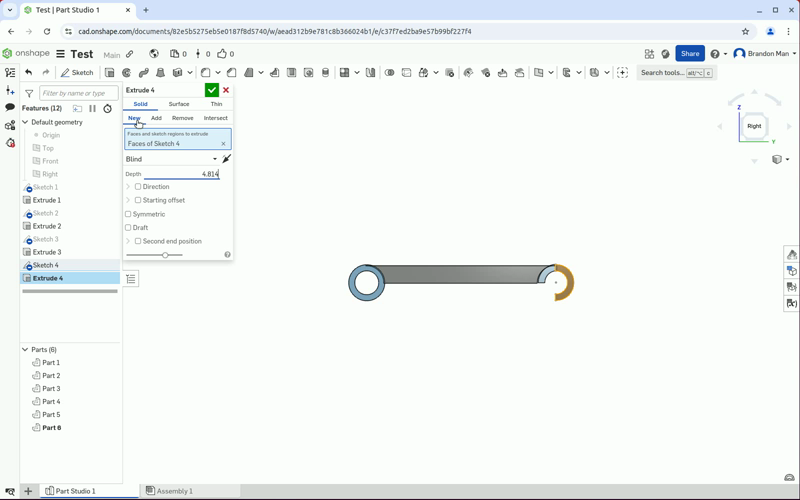
key(tab, 3)
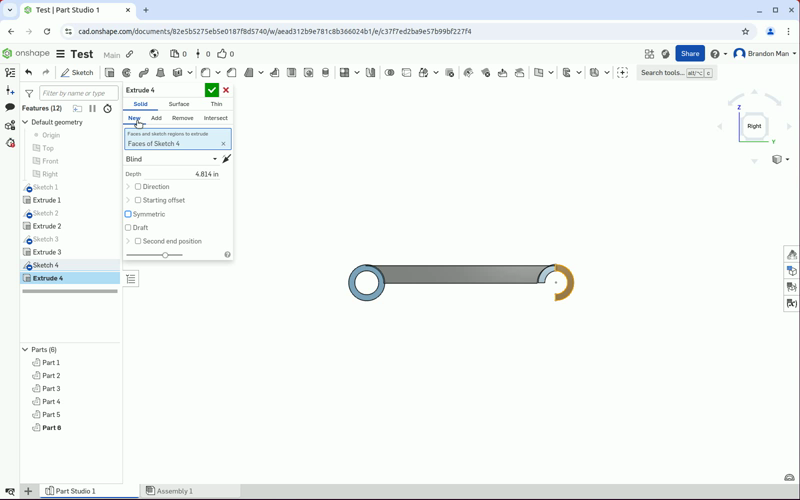
key(space)
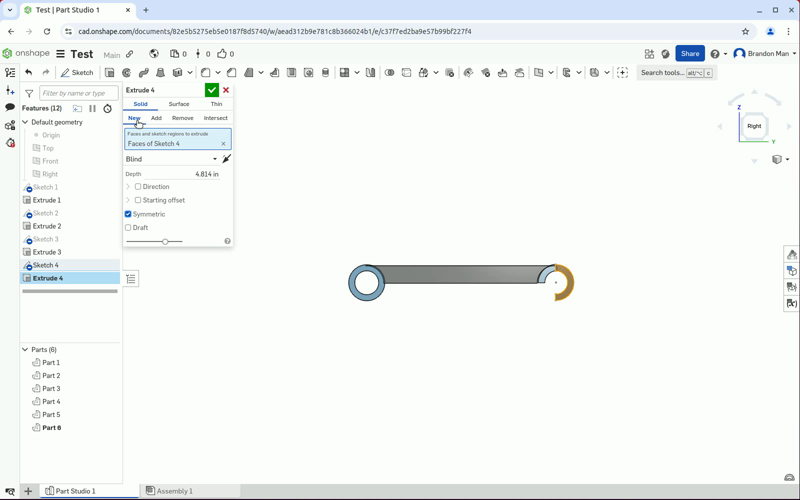
key(enter)
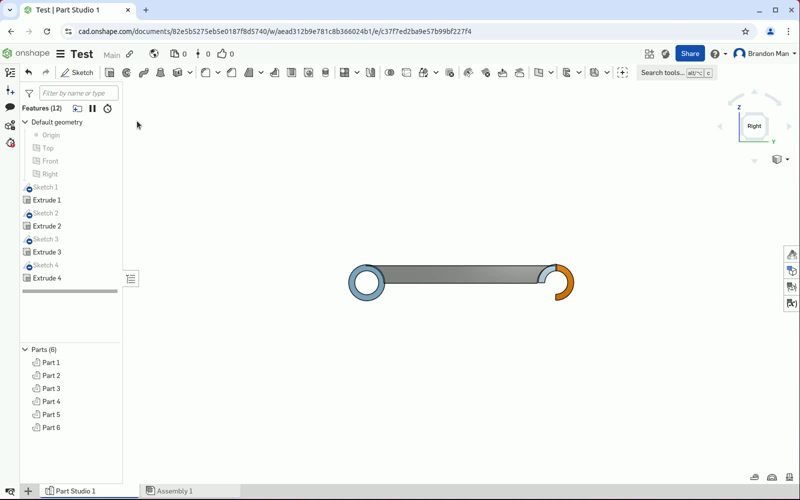
key(shift+h)
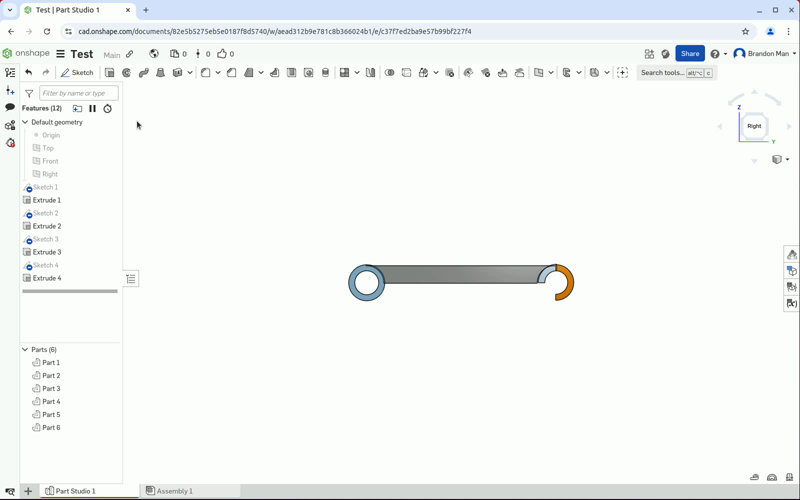
key(shift+h)
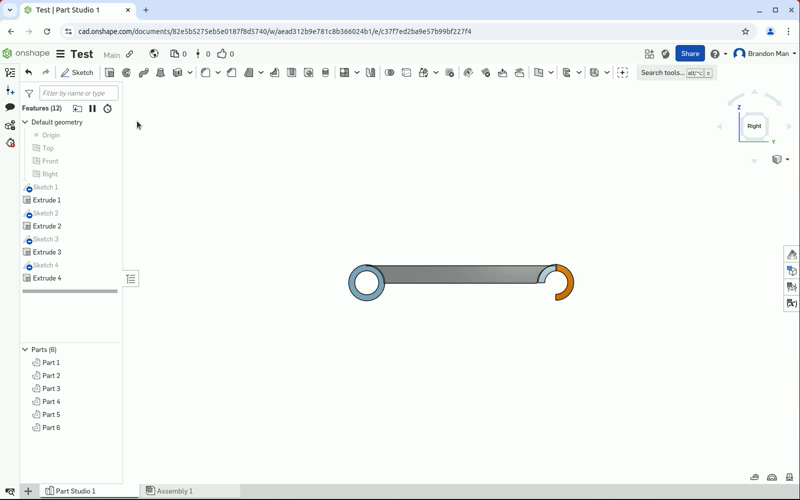
mouse_move(73, 189)
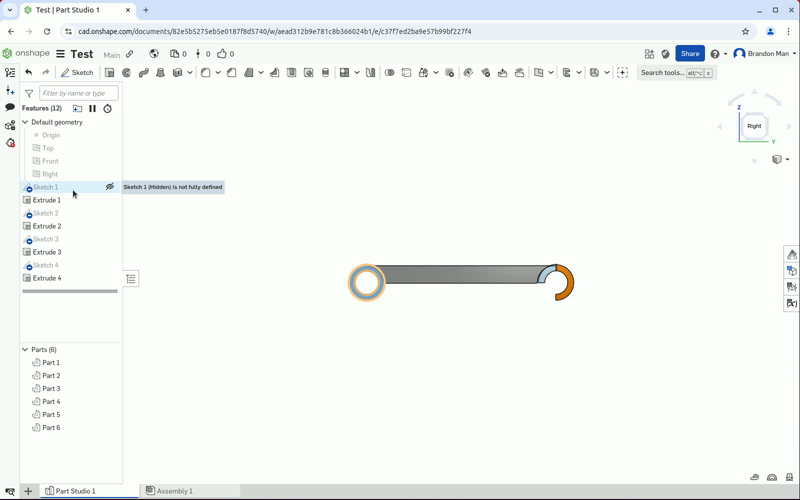
click(73, 189)
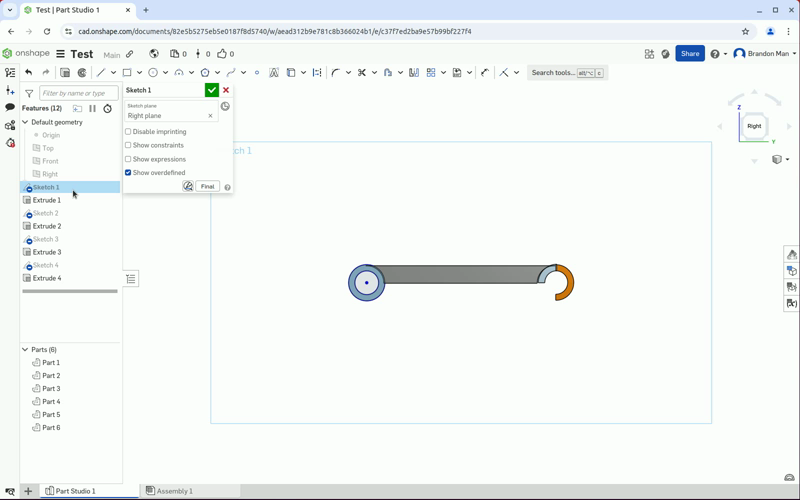
mouse_move(229, 92)
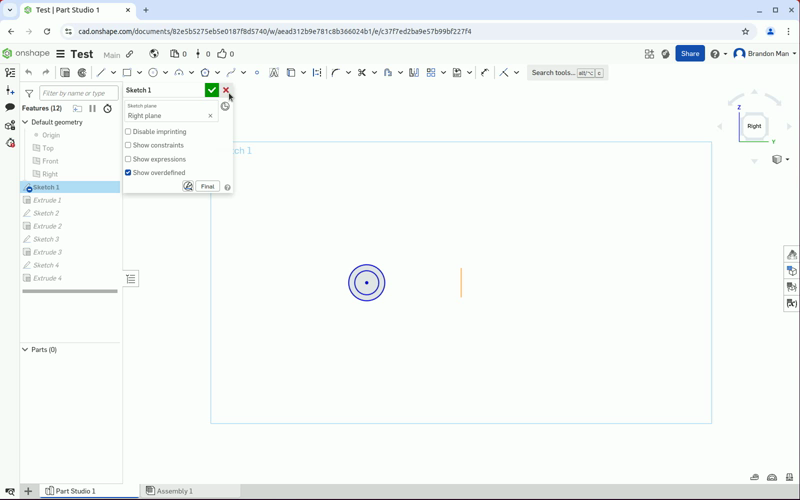
click(229, 92)
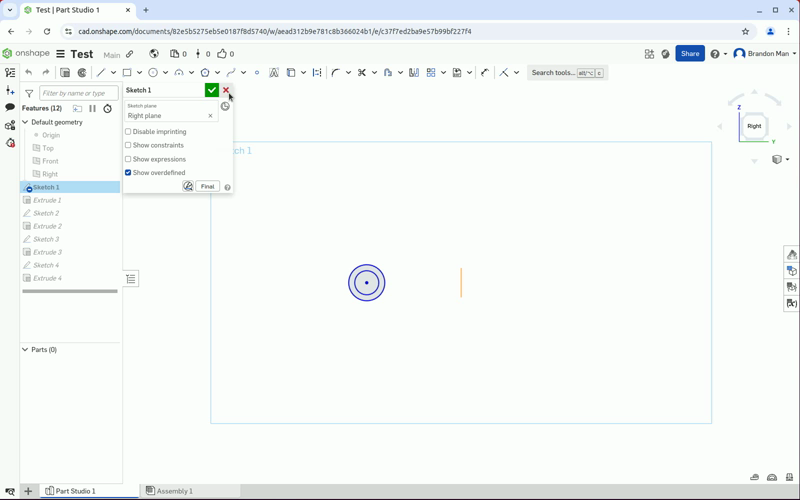
key(shift+s)
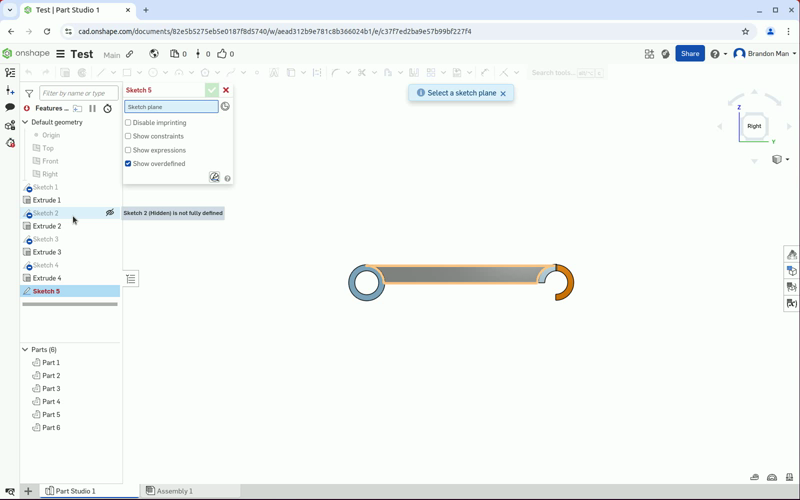
scroll(3)
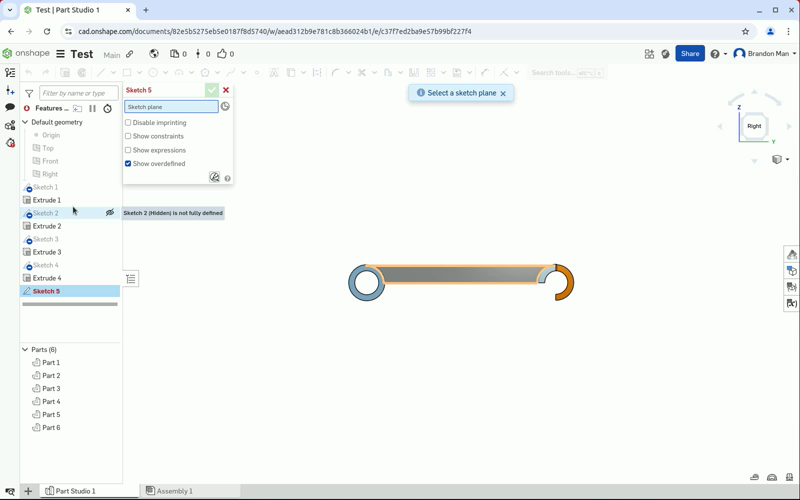
mouse_move(73, 176)
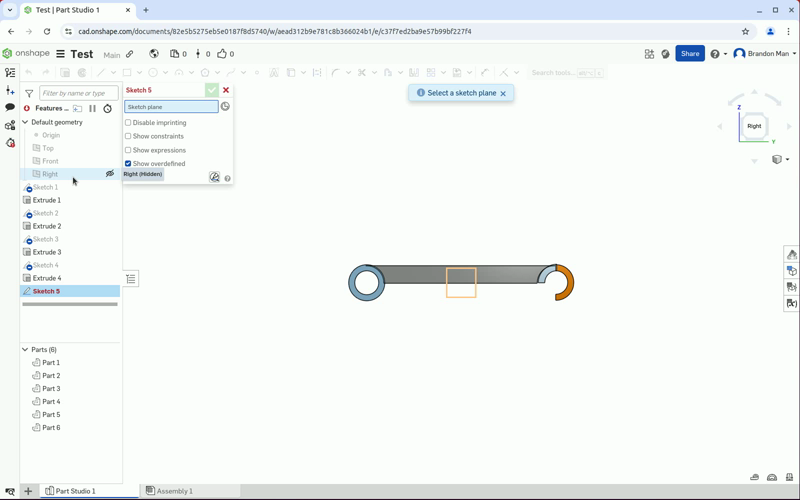
click(73, 176)
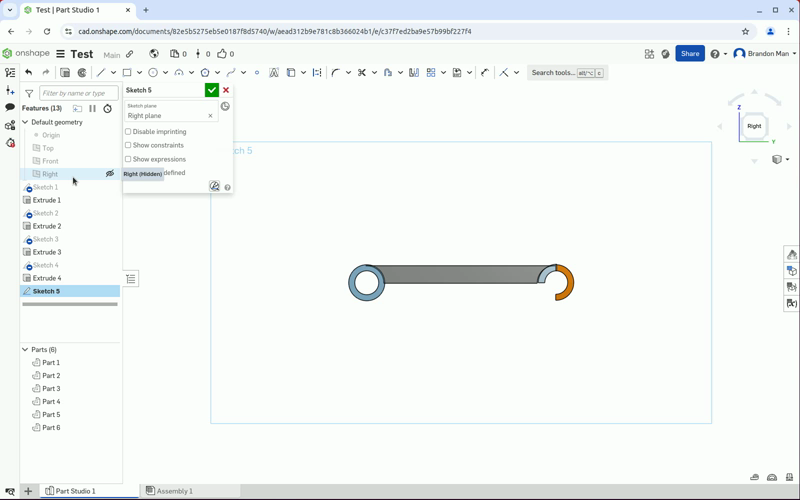
mouse_move(73, 352)
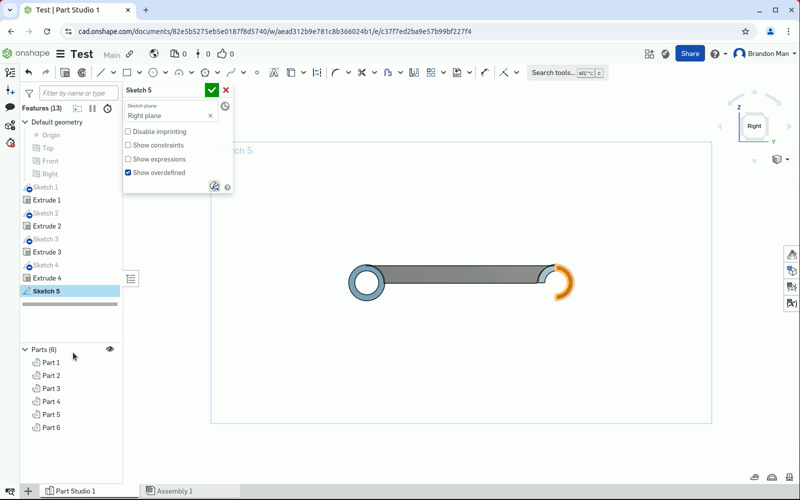
key(y)
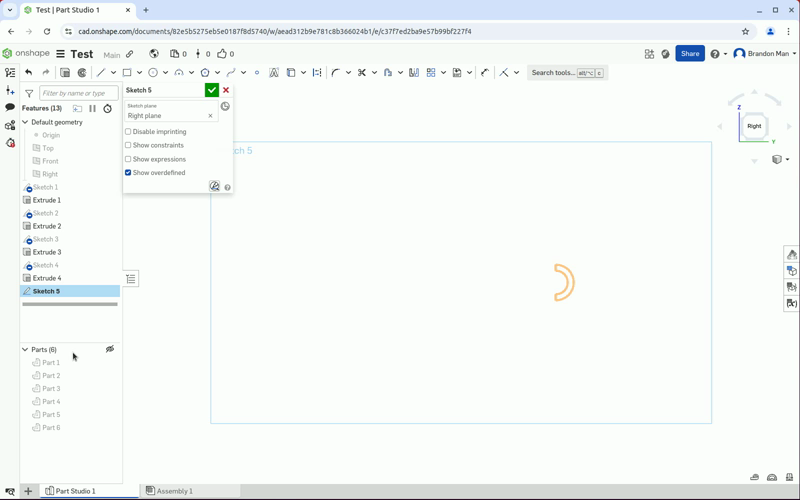
key(a)
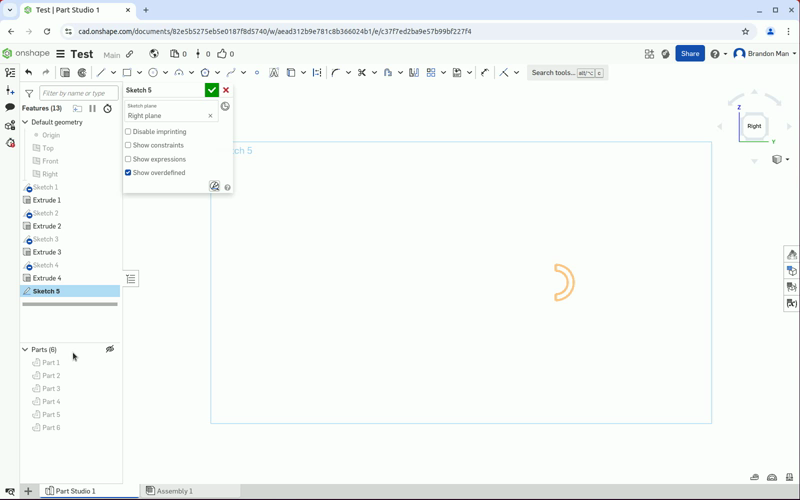
key_down(shift)
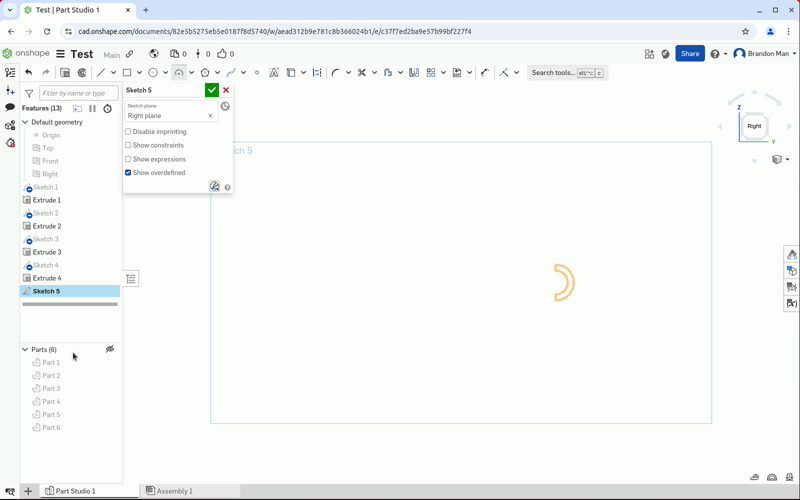
mouse_move(538, 282)
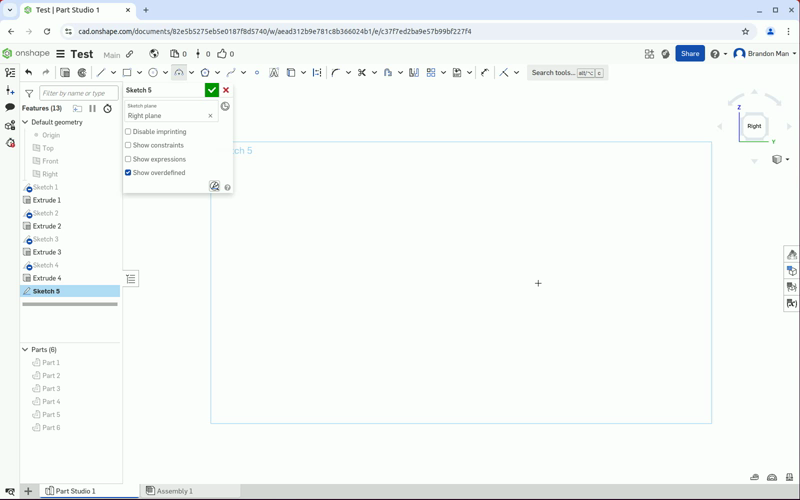
click(538, 282)
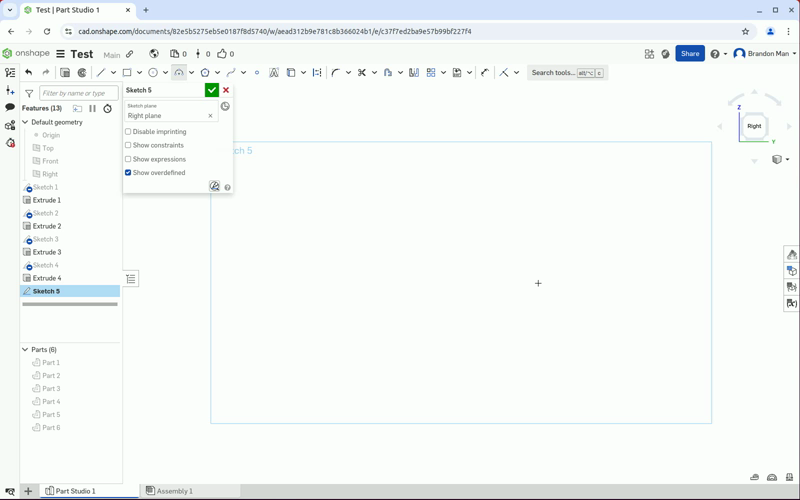
key_up(shift)
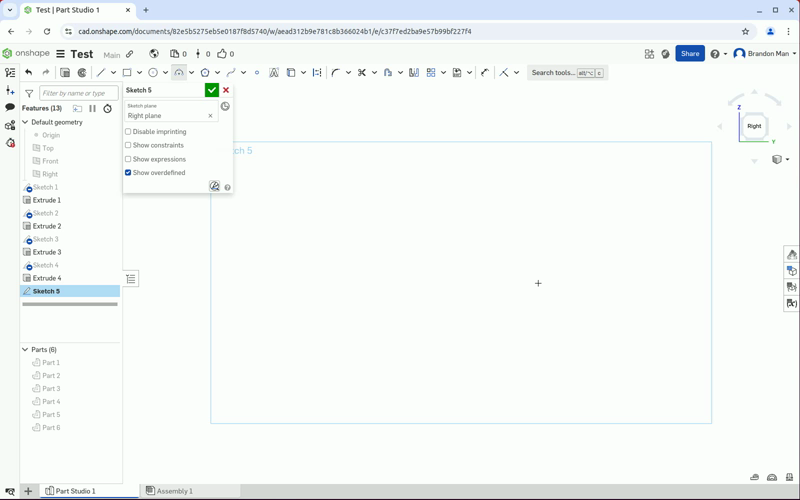
key_down(shift)
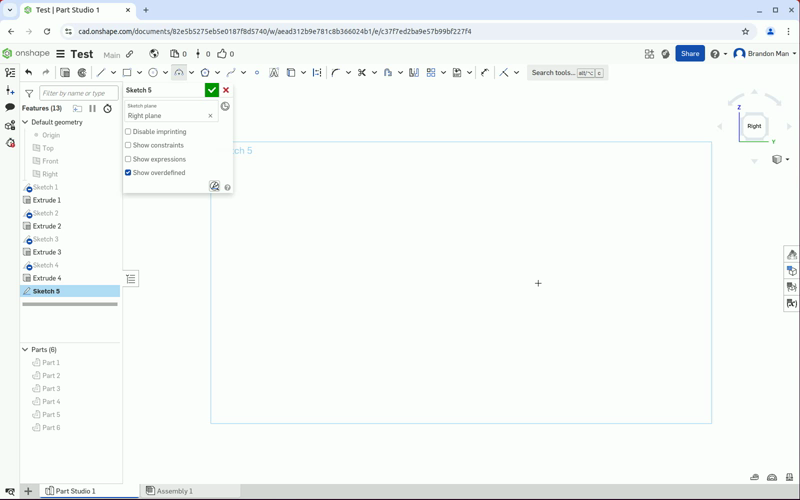
mouse_move(556, 301)
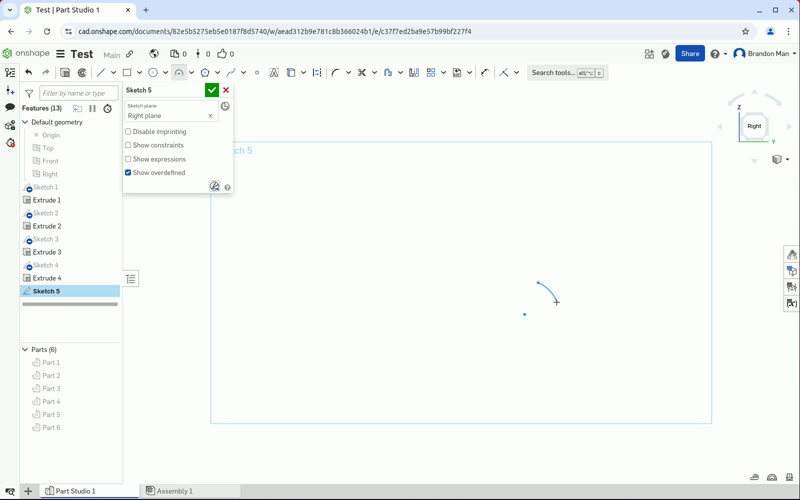
click(556, 301)
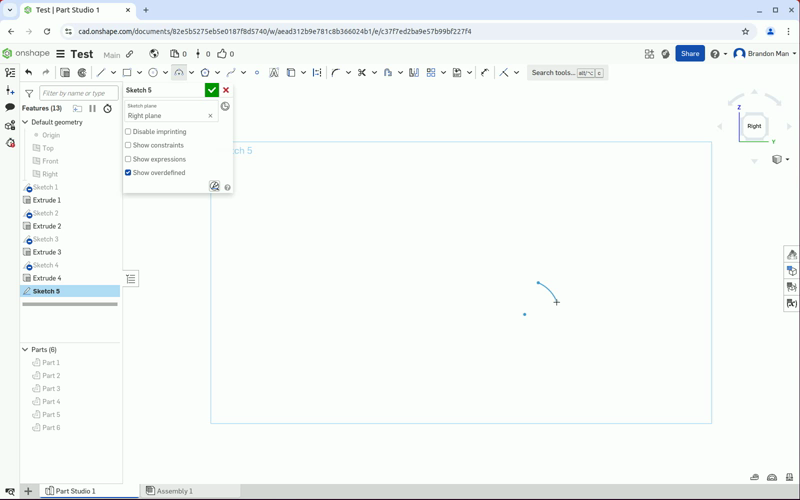
mouse_move(543, 296)
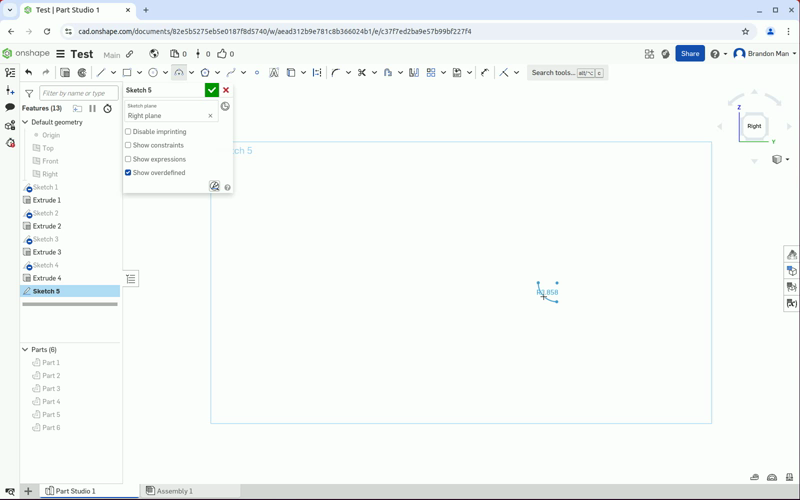
click(543, 296)
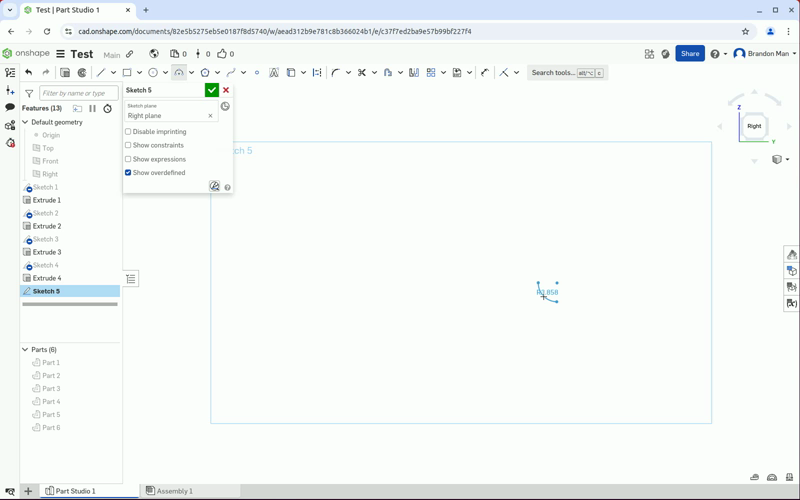
key_up(shift)
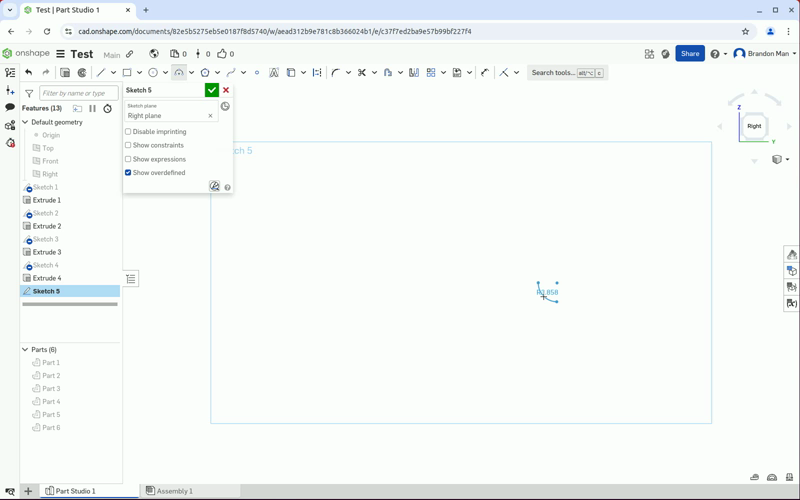
key(esc)
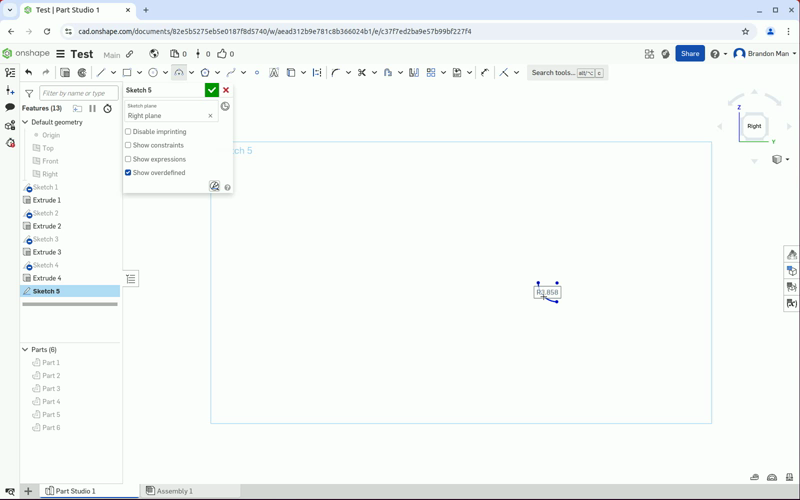
key(l)
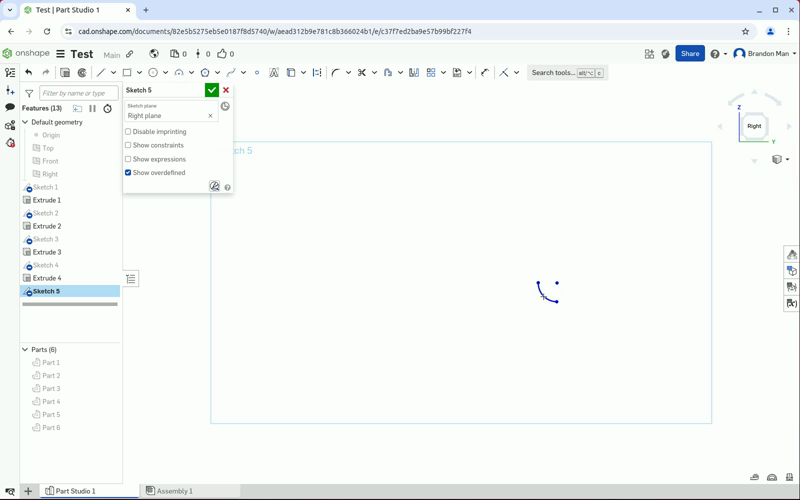
mouse_move(556, 301)
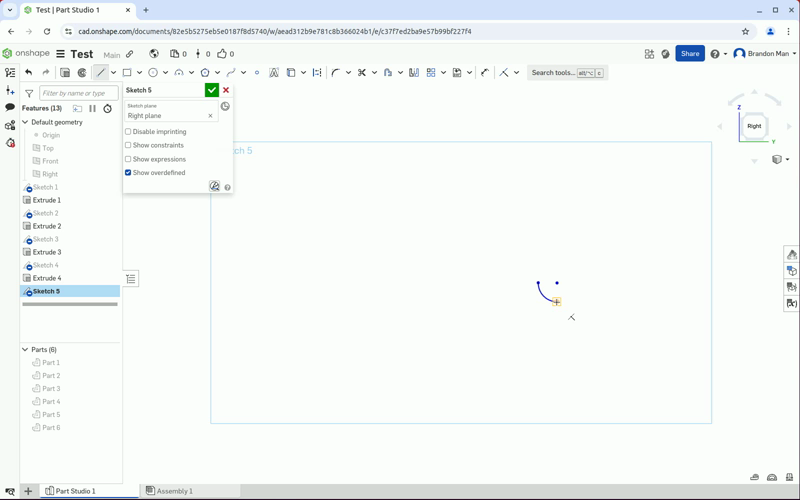
click(556, 301)
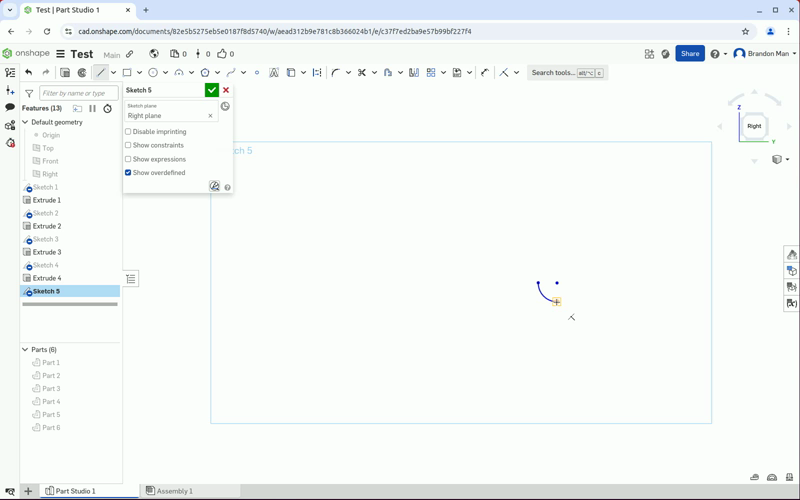
key_down(shift)
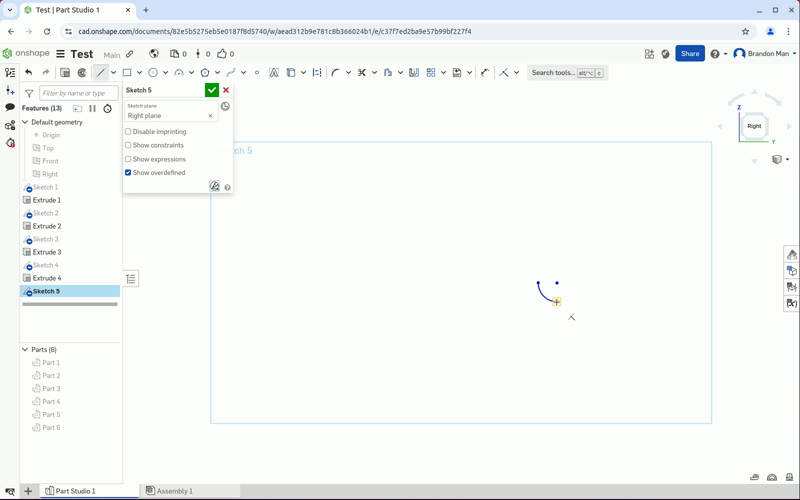
mouse_move(586, 301)
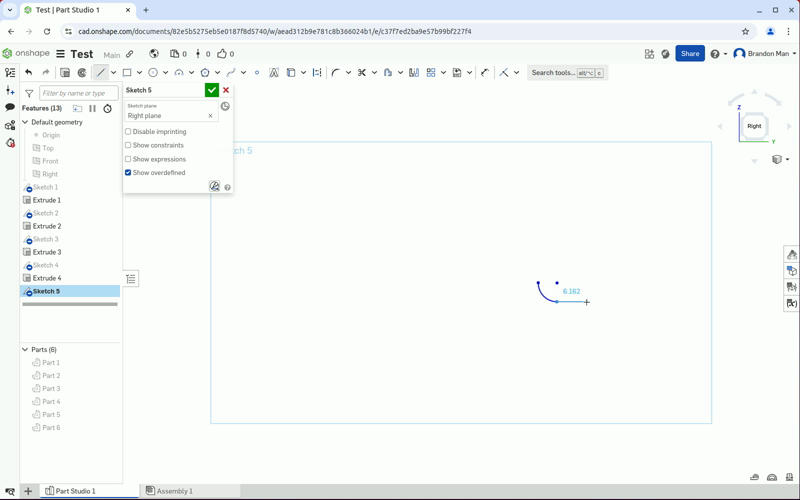
mouse_move(556, 295)
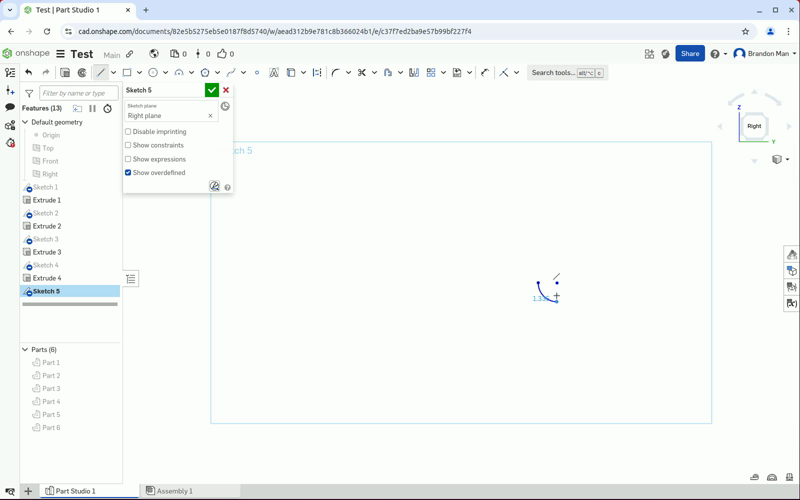
scroll(6)
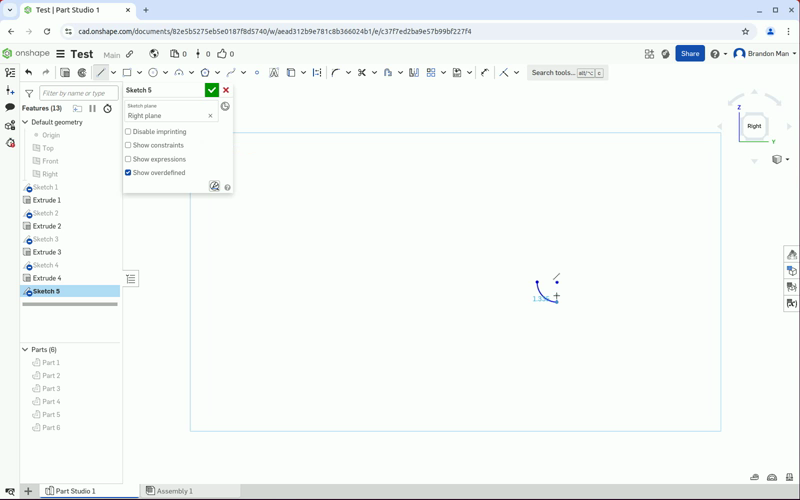
scroll(6)
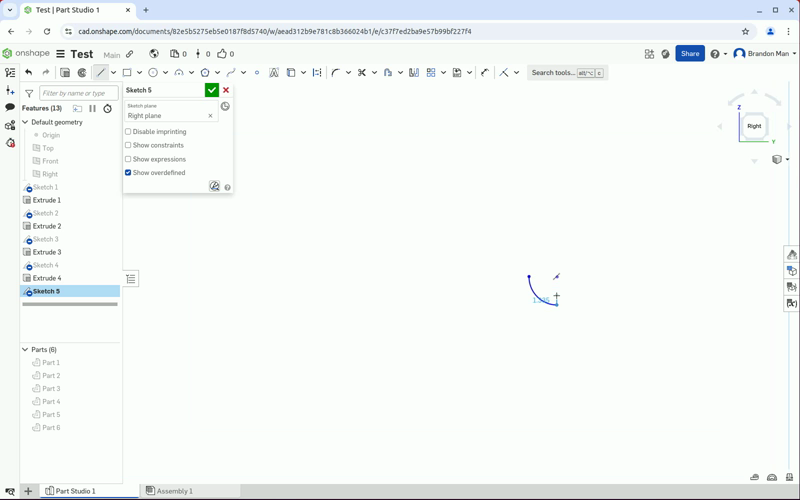
scroll(6)
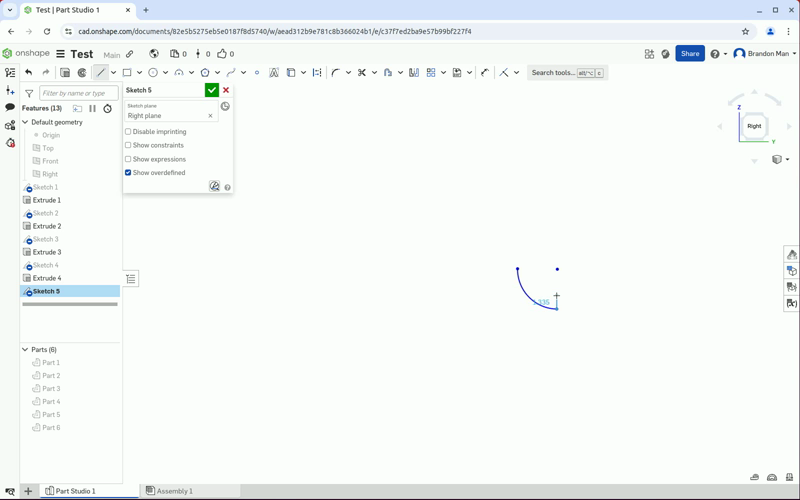
scroll(6)
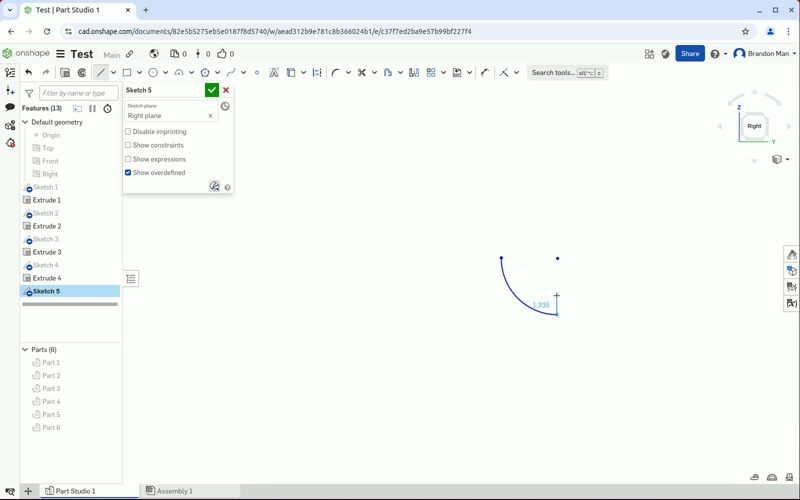
scroll(6)
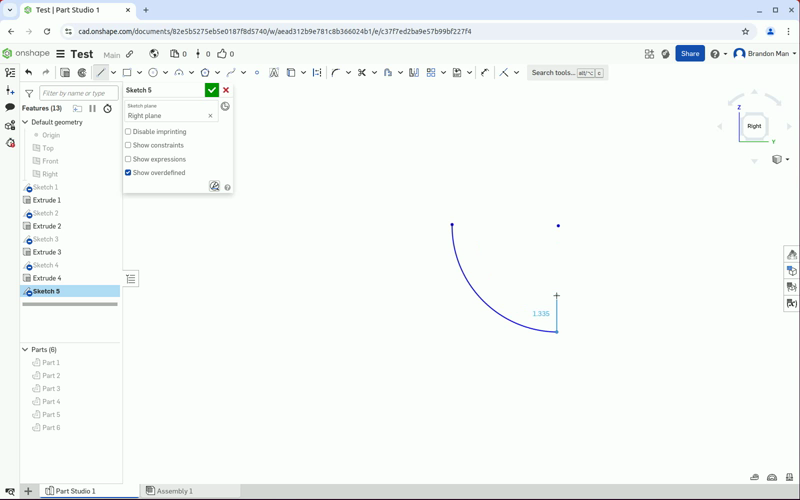
scroll(6)
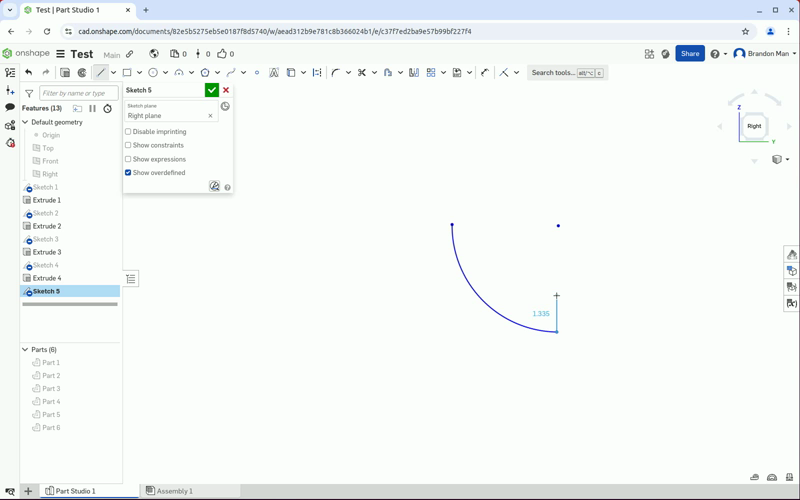
scroll(6)
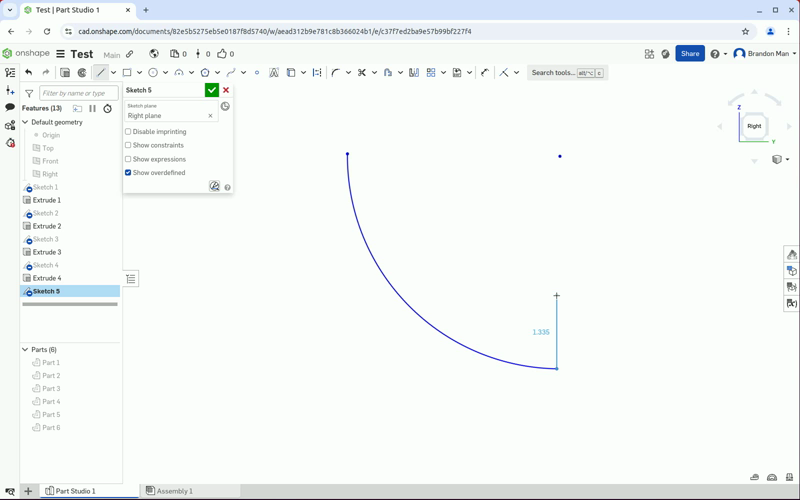
click(556, 295)
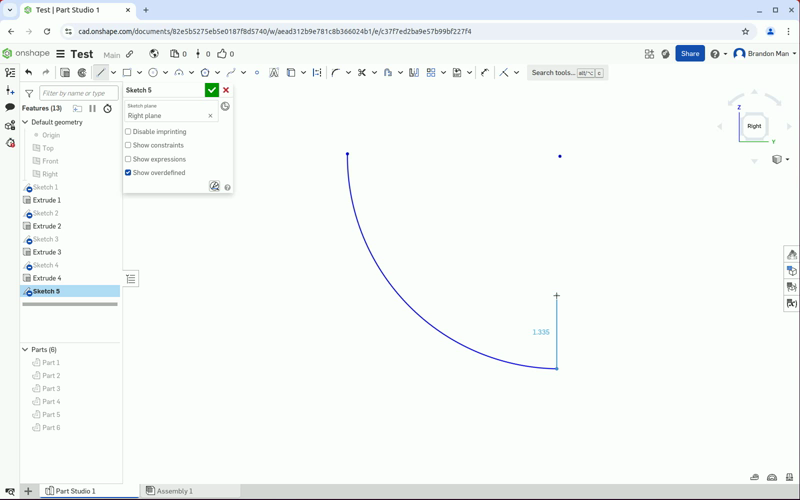
scroll(-6)
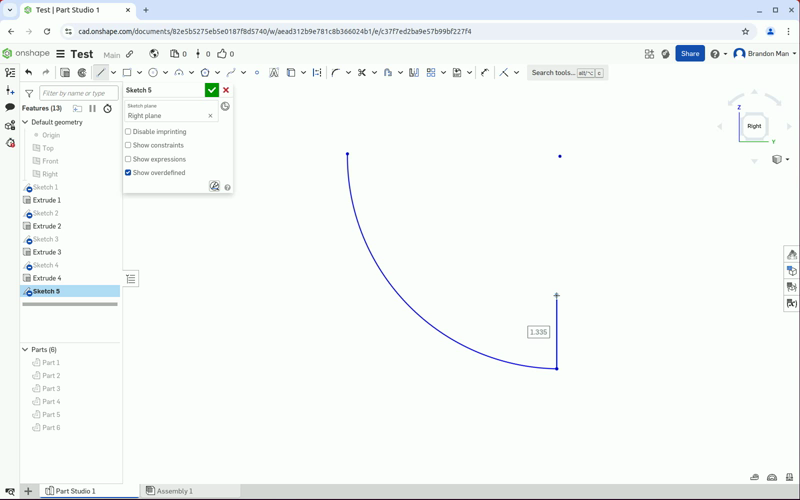
scroll(-6)
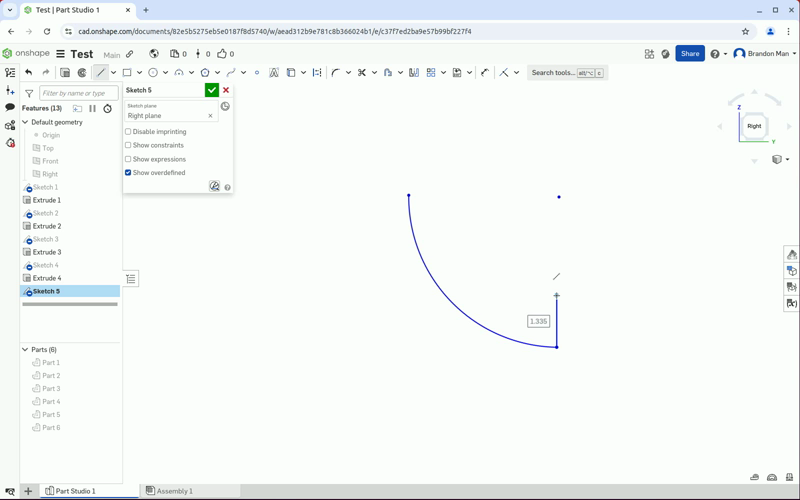
scroll(-6)
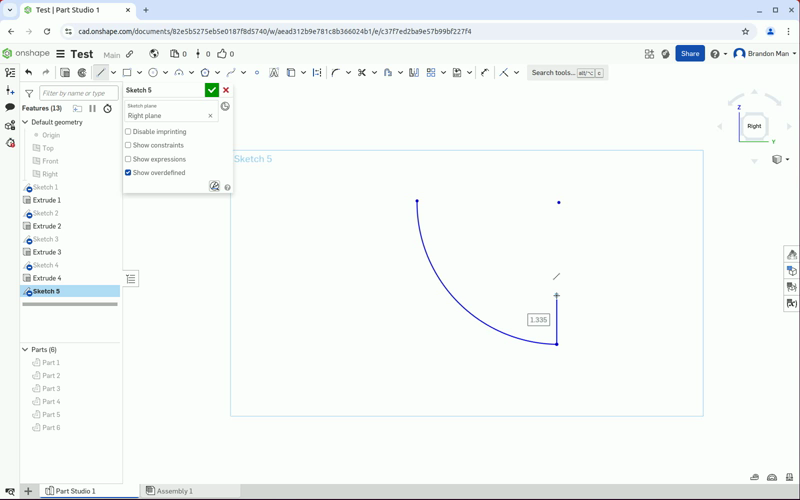
scroll(-6)
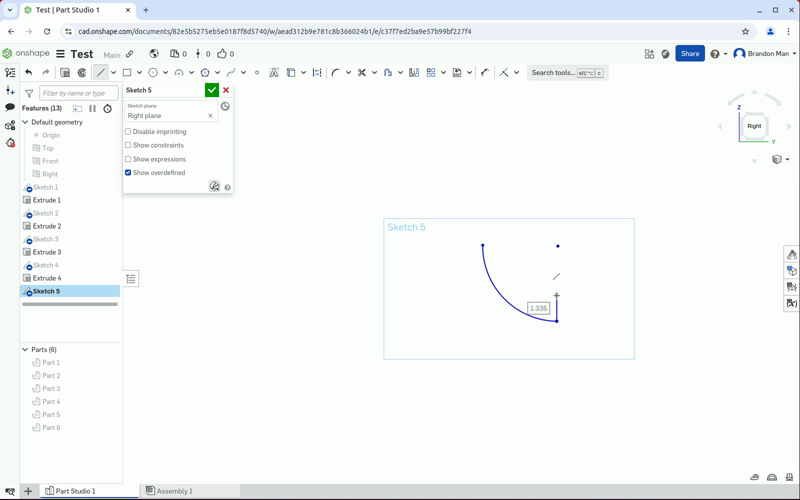
scroll(-6)
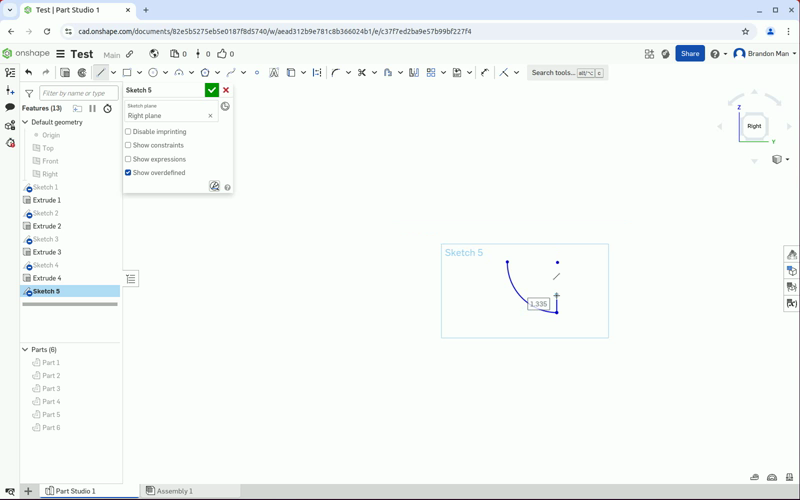
scroll(-6)
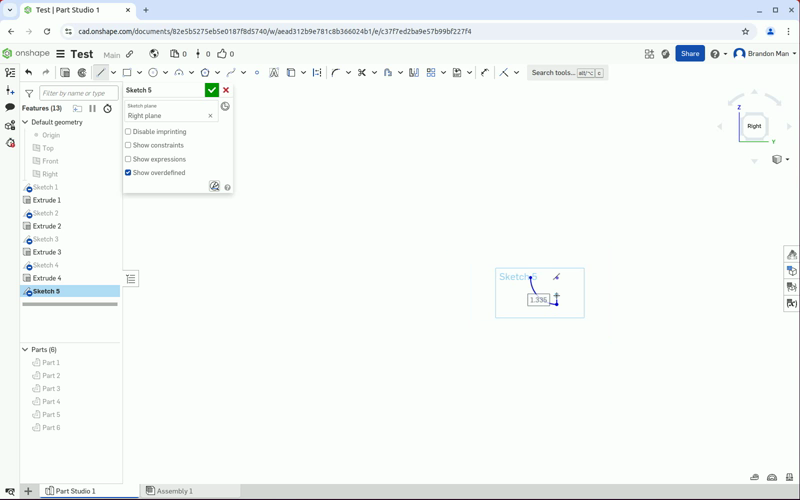
scroll(-6)
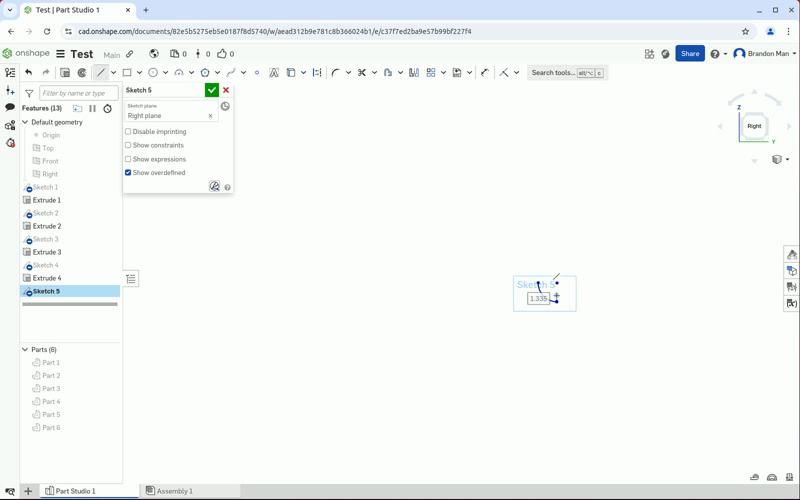
key_up(shift)
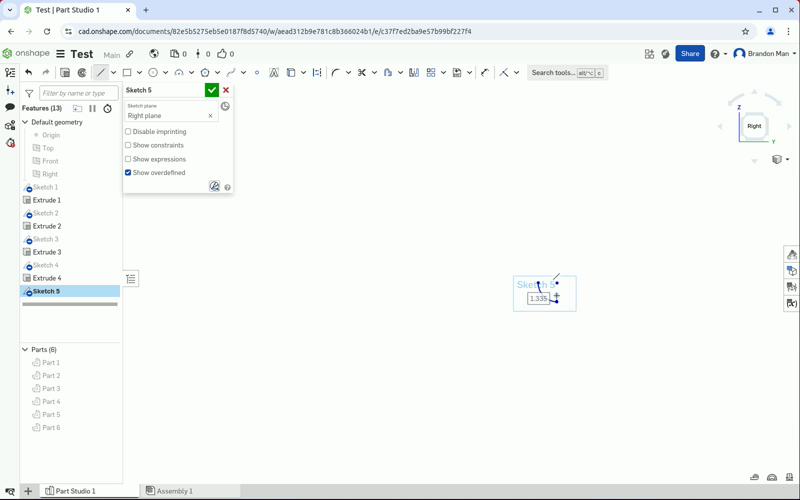
key(esc)
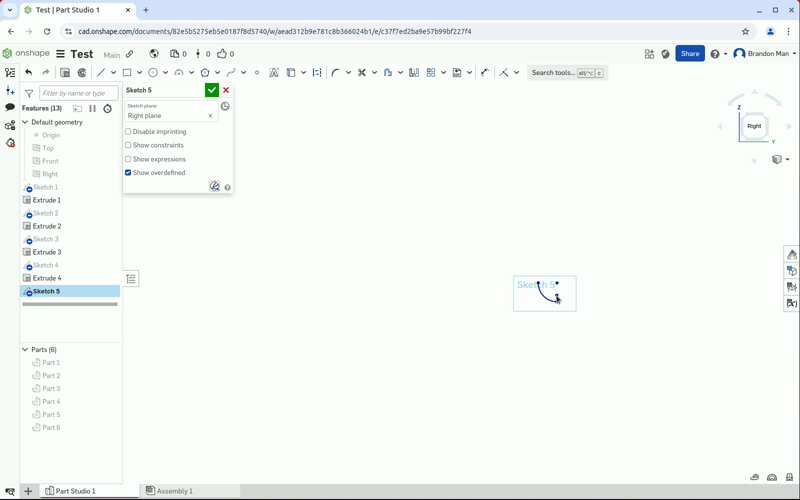
key(a)
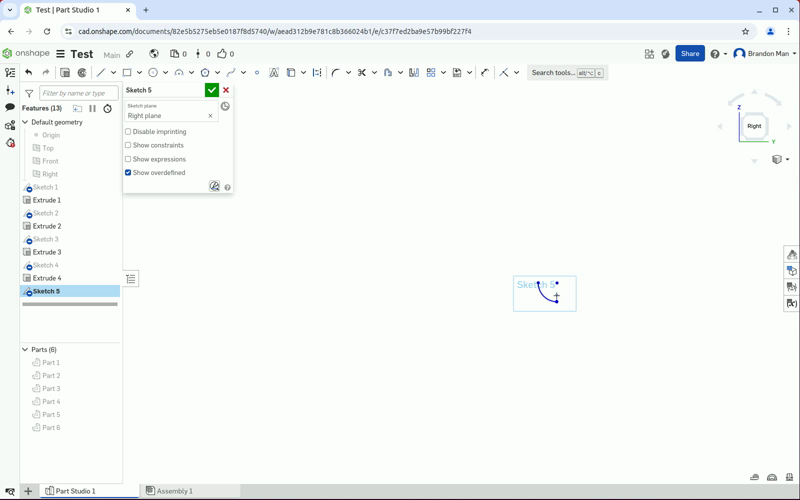
mouse_move(556, 295)
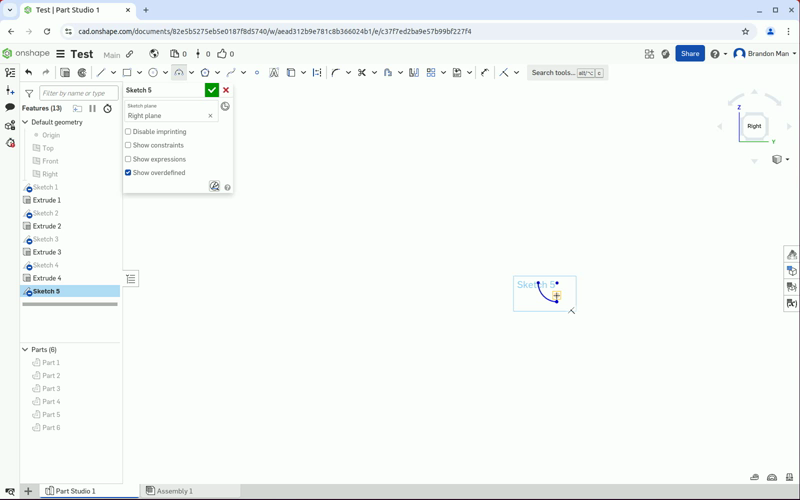
click(556, 295)
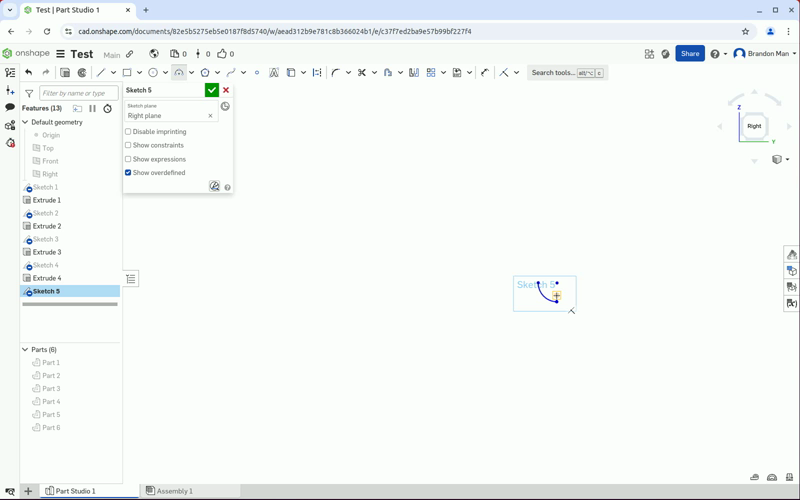
key_down(shift)
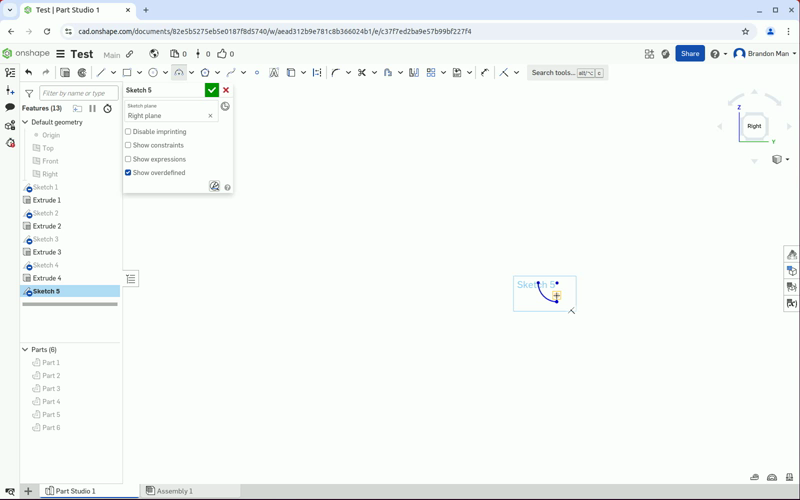
mouse_move(544, 282)
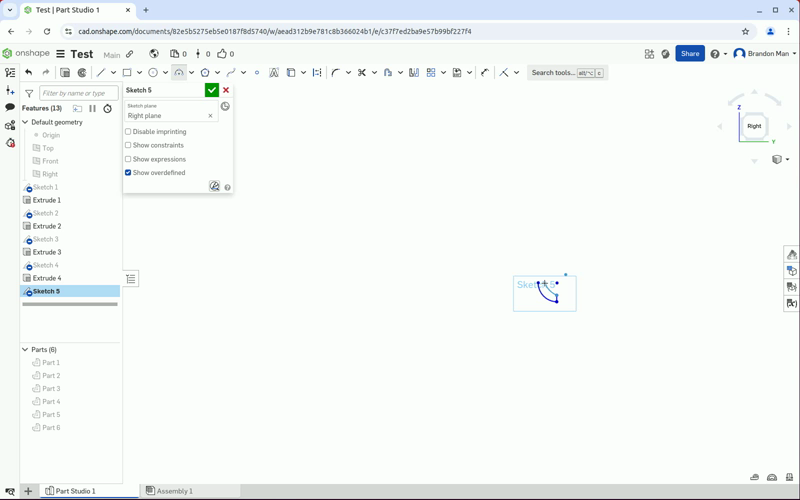
click(544, 282)
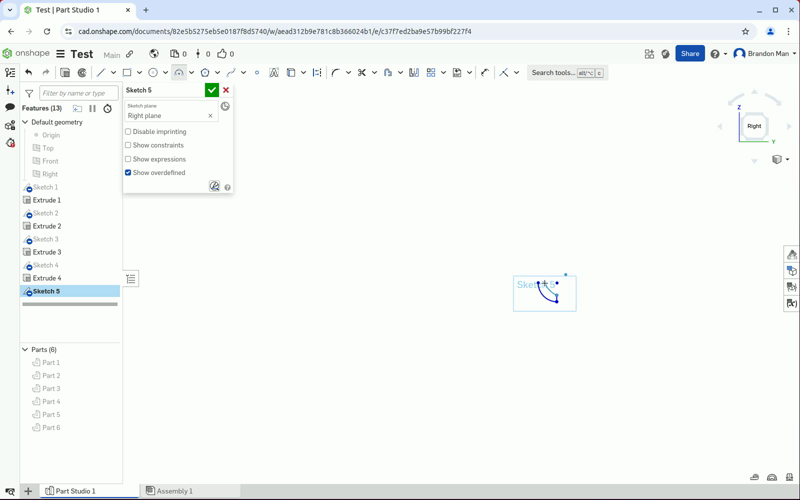
mouse_move(548, 291)
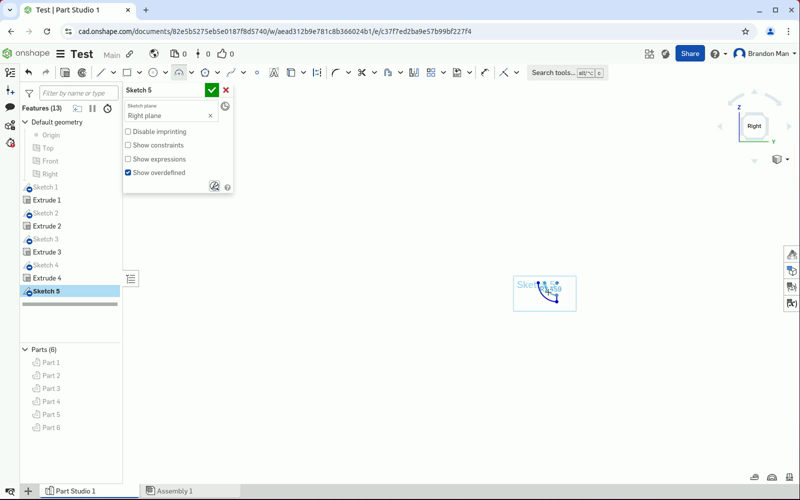
click(548, 291)
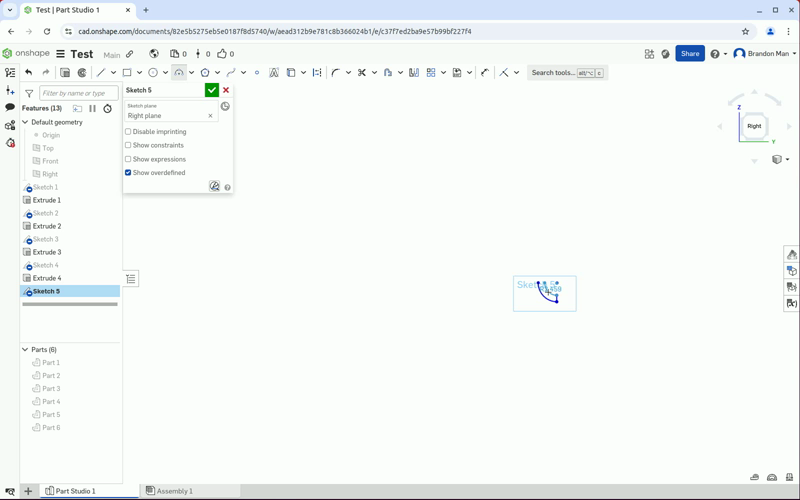
key_up(shift)
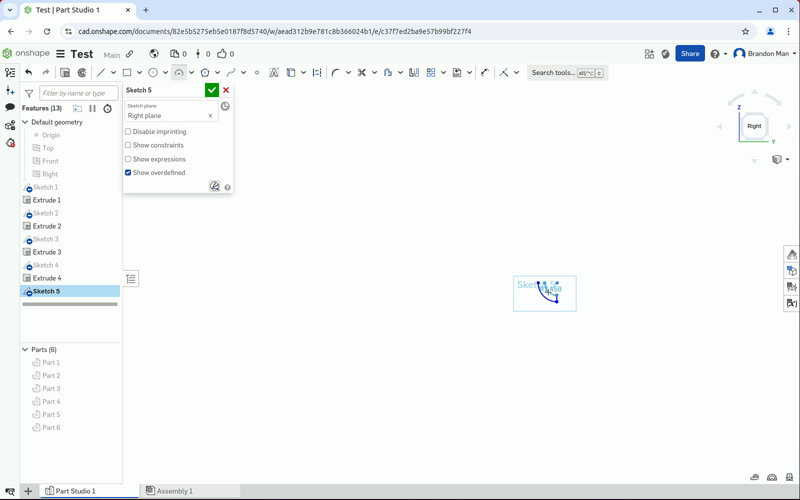
key(esc)
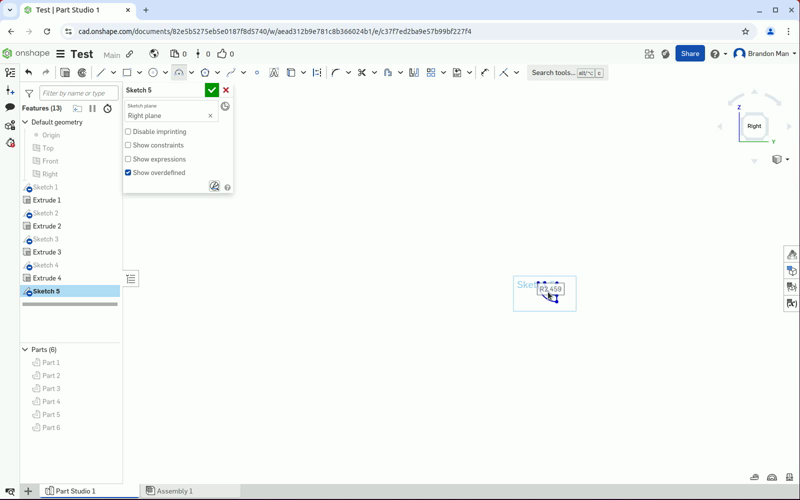
key(l)
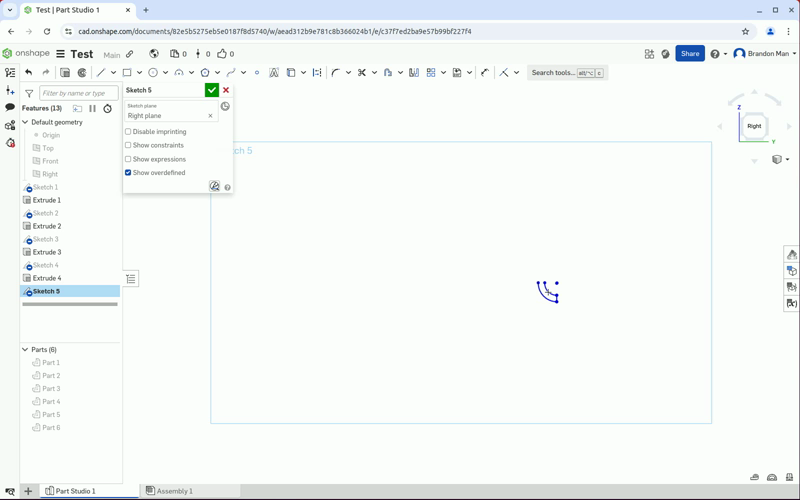
mouse_move(544, 282)
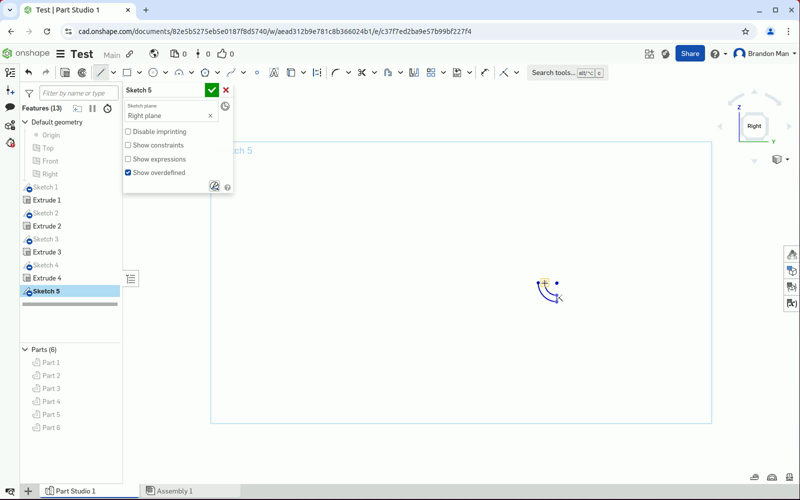
click(544, 282)
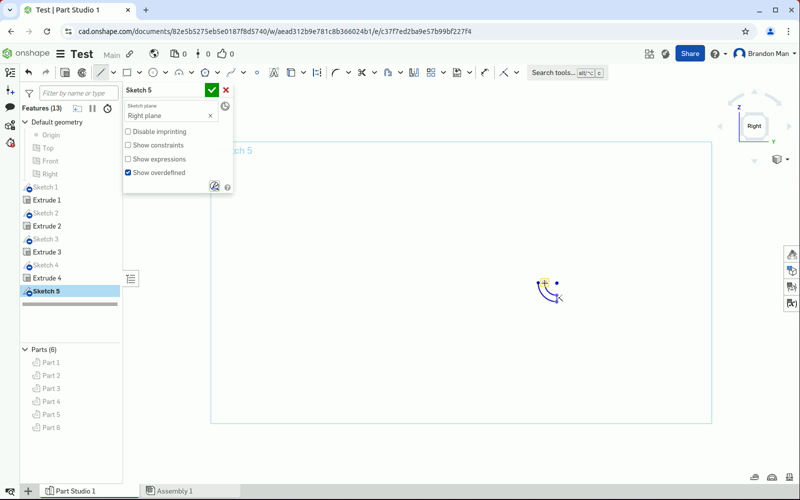
mouse_move(574, 282)
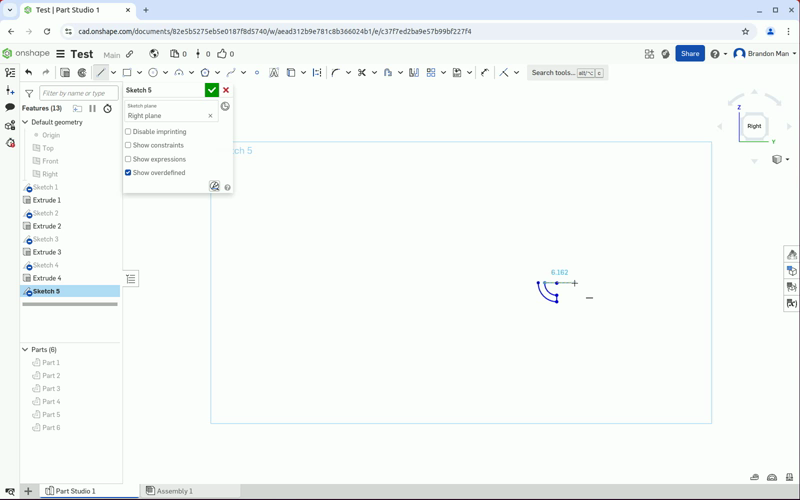
key_down(shift)
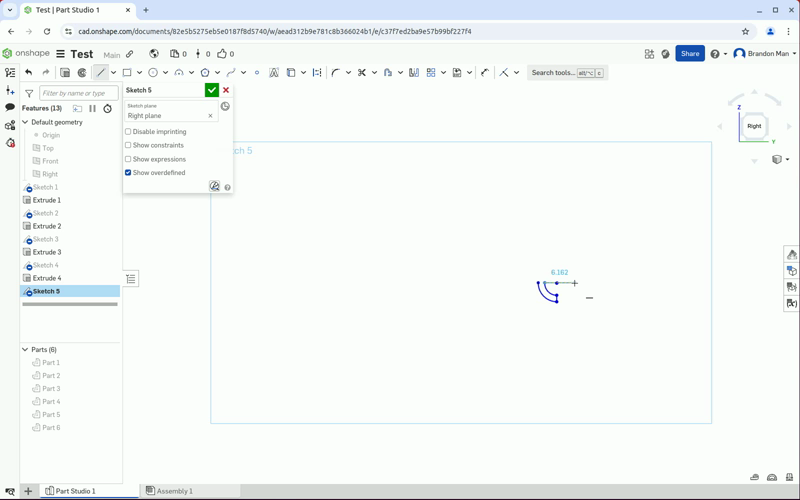
mouse_move(538, 282)
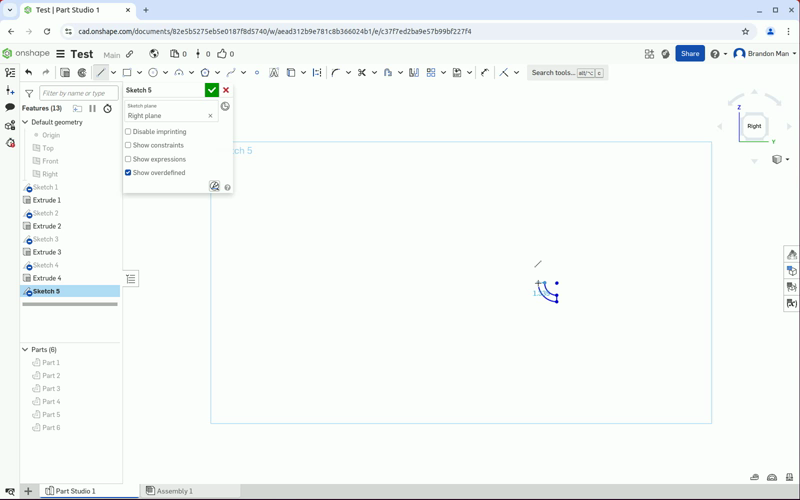
scroll(6)
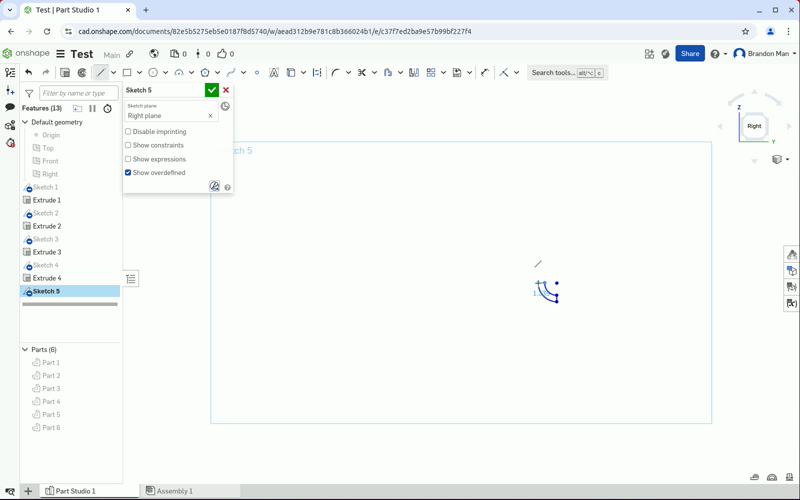
scroll(6)
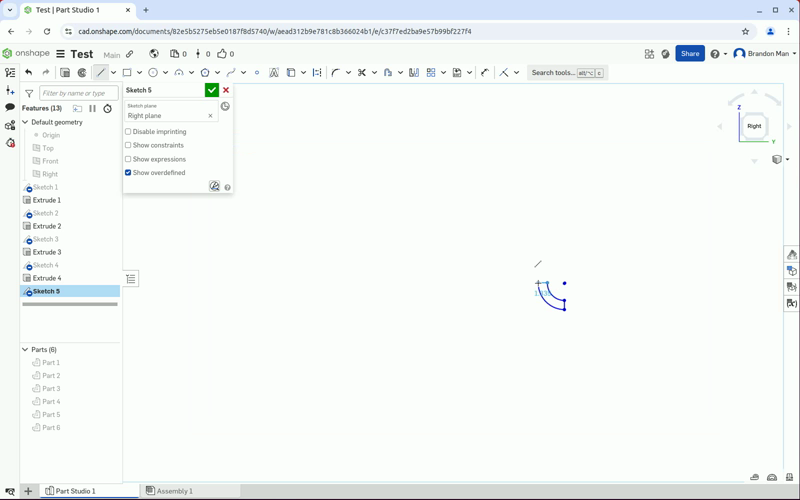
scroll(6)
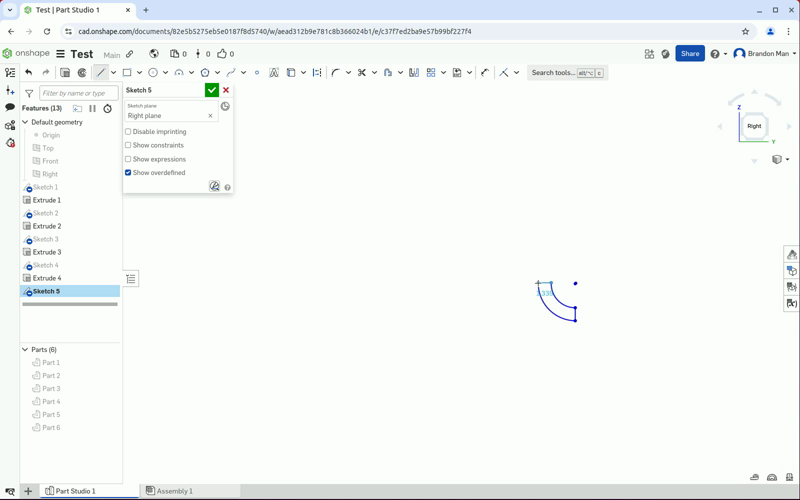
scroll(6)
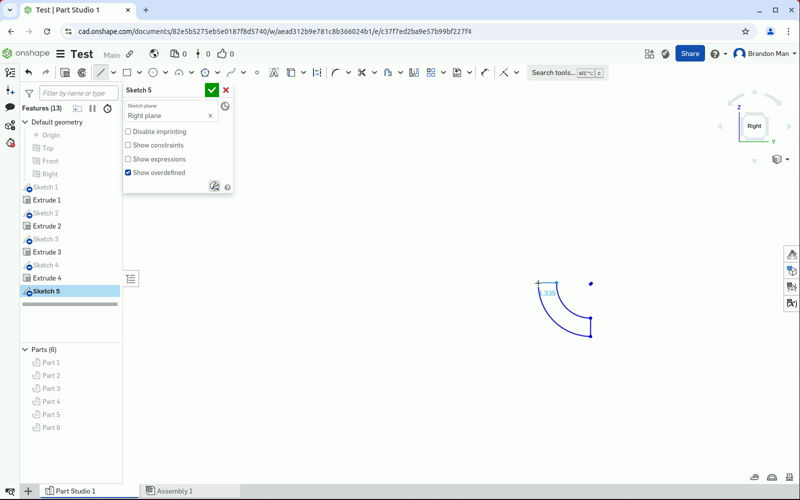
scroll(6)
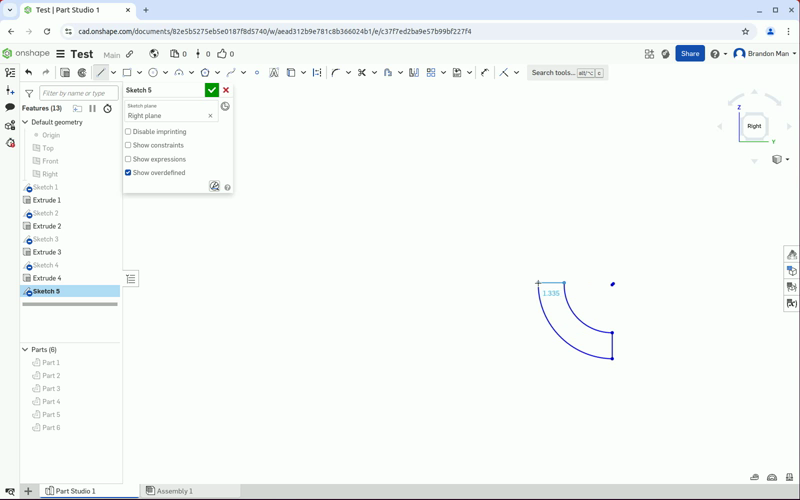
scroll(6)
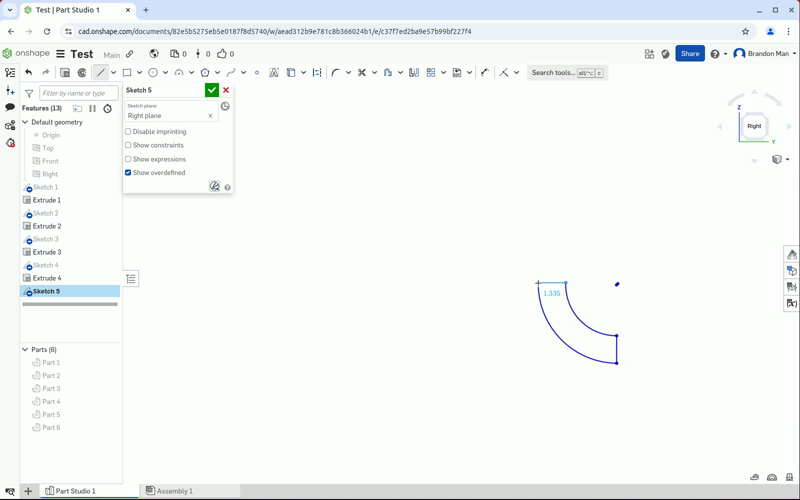
scroll(6)
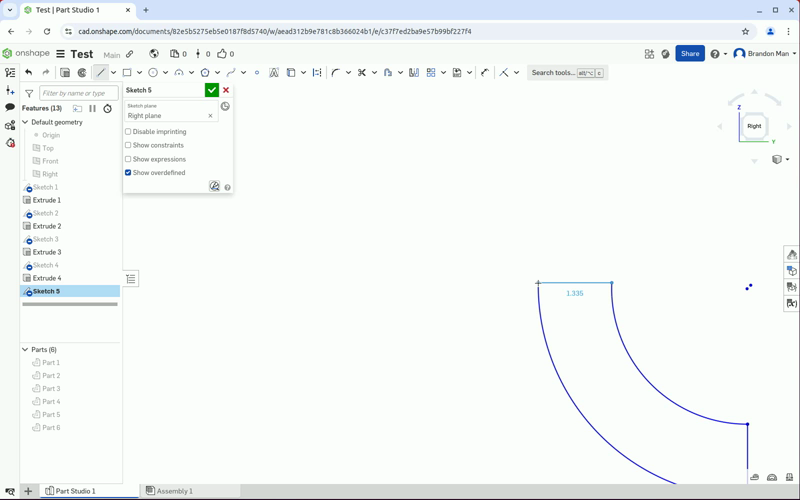
key_up(shift)
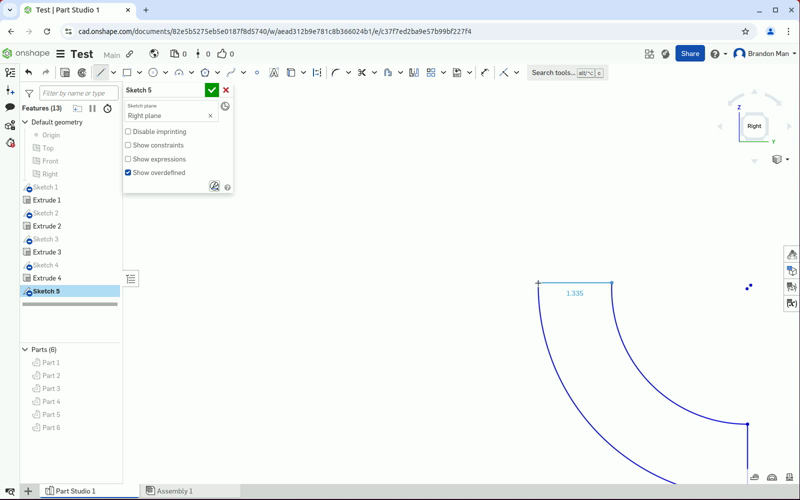
click(538, 282)
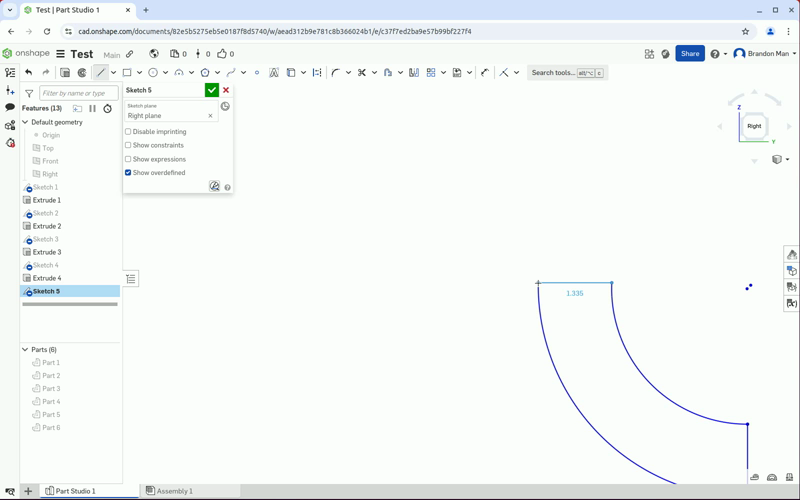
scroll(-6)
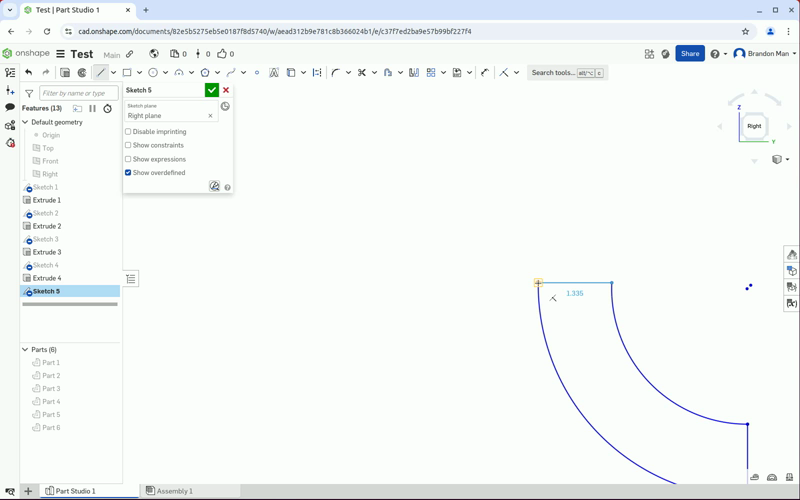
scroll(-6)
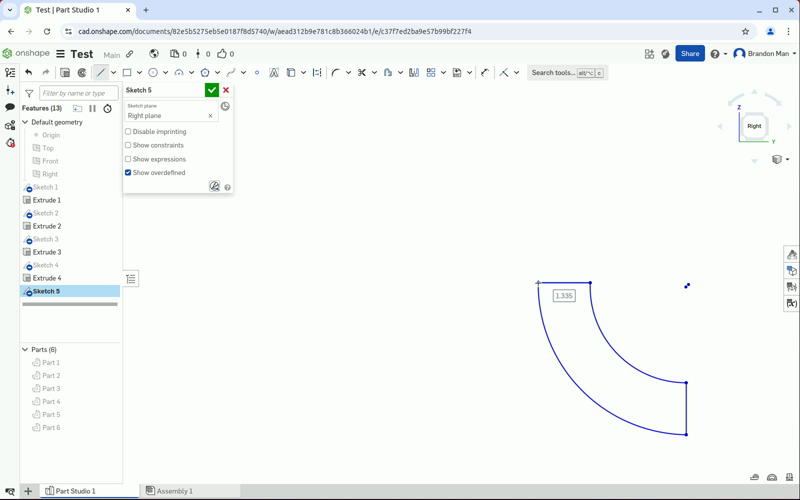
scroll(-6)
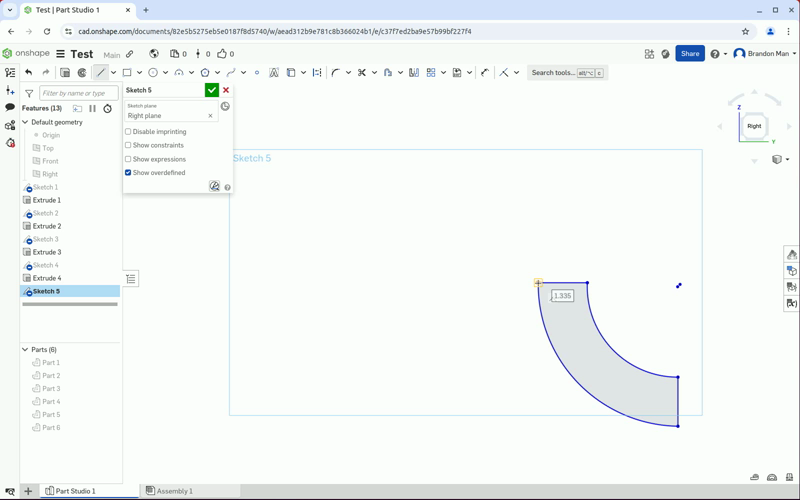
scroll(-6)
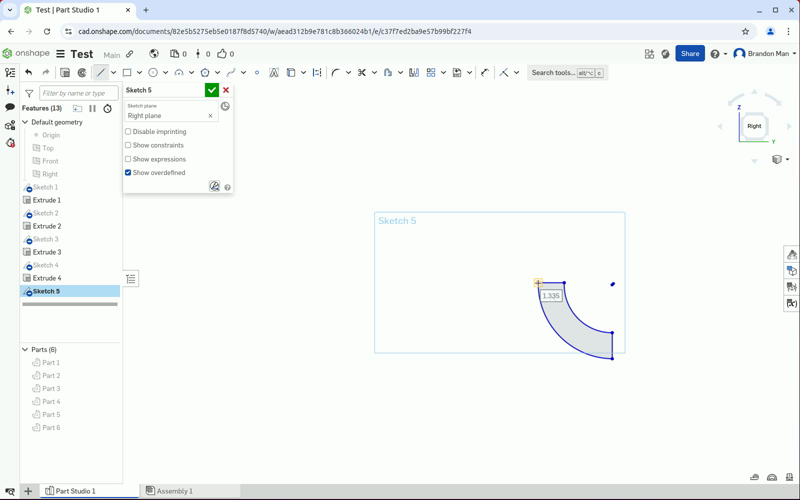
scroll(-6)
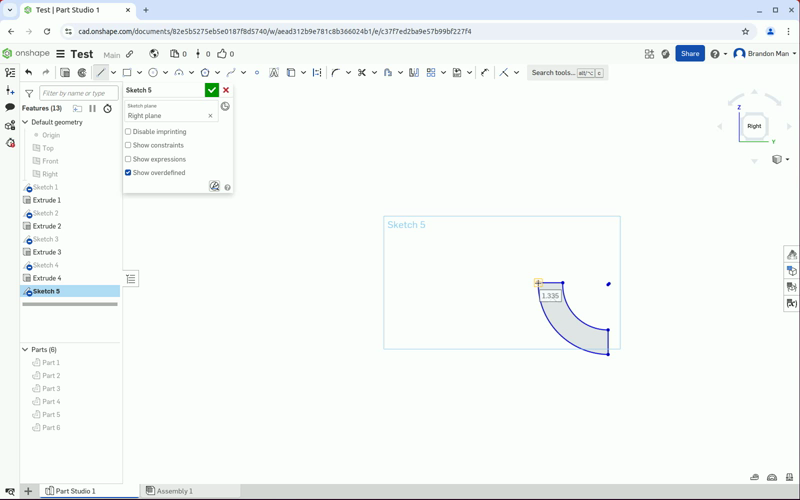
scroll(-6)
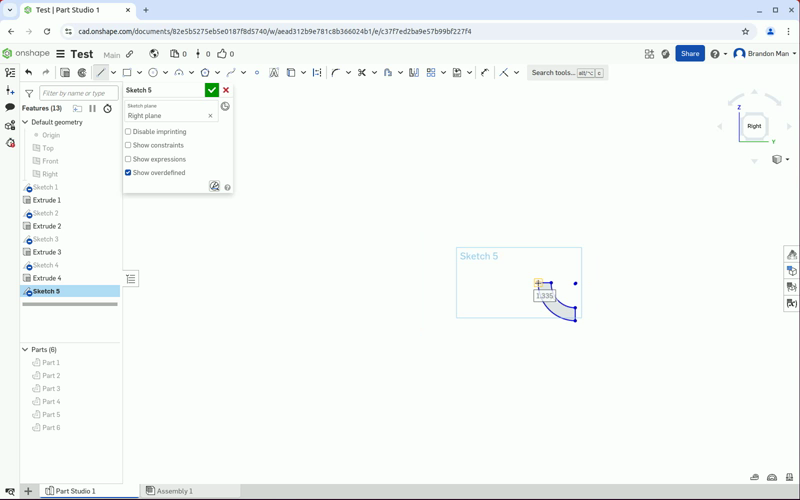
scroll(-6)
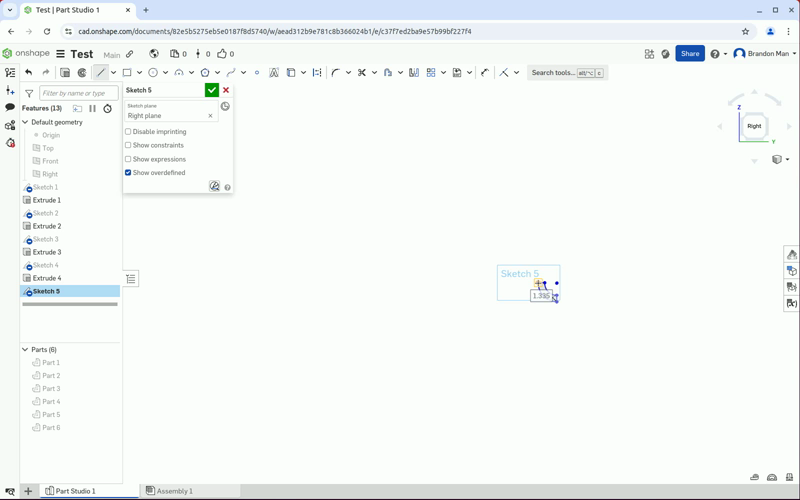
key(esc)
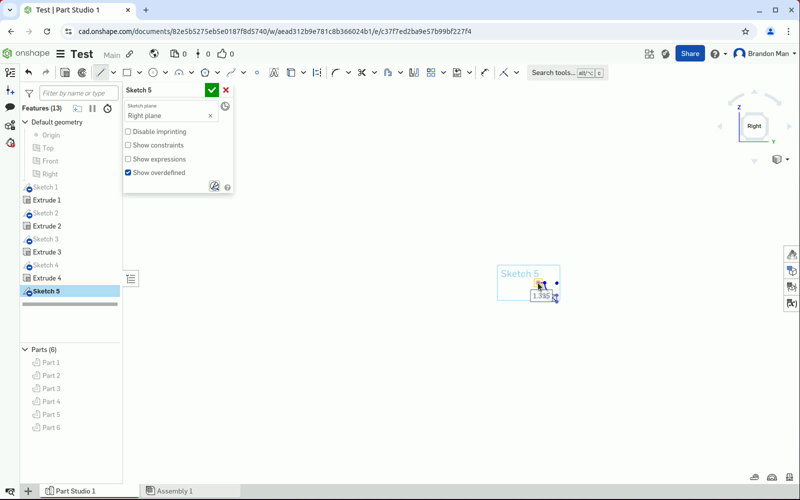
mouse_move(541, 285)
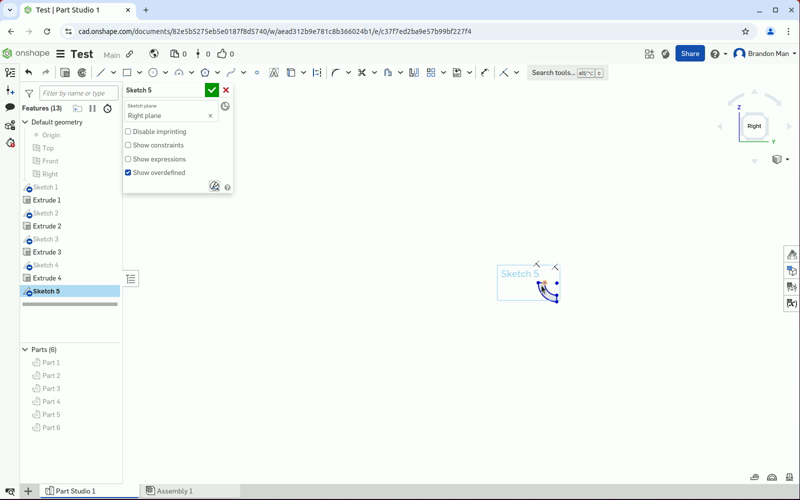
scroll(6)
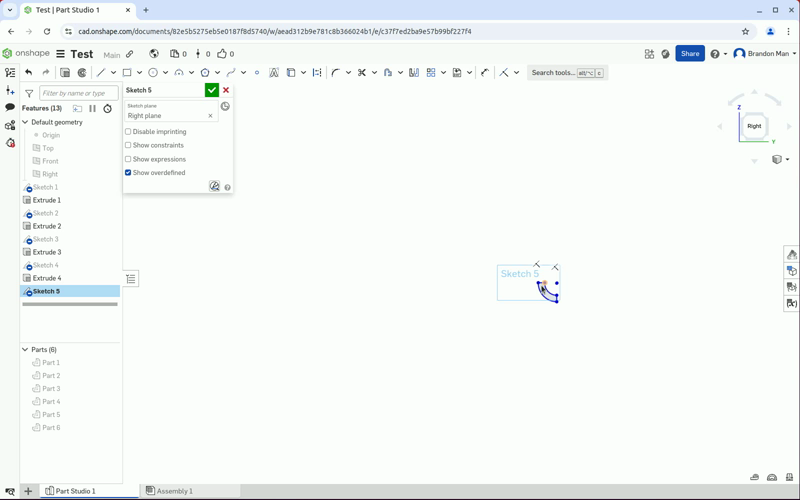
scroll(6)
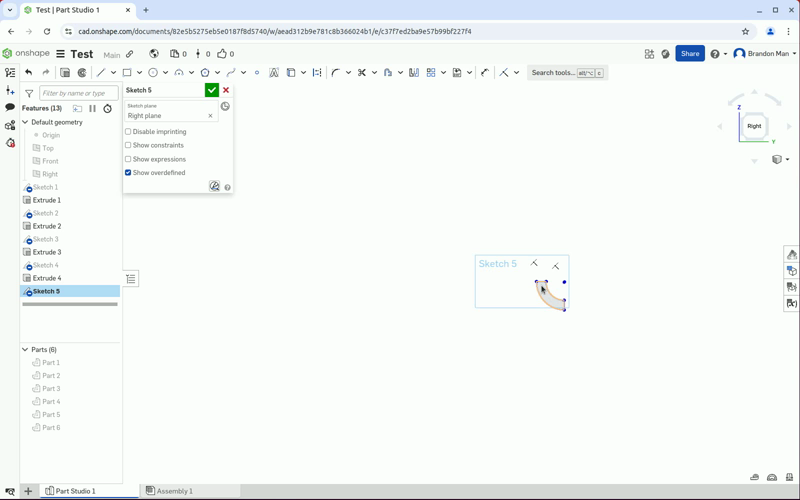
scroll(6)
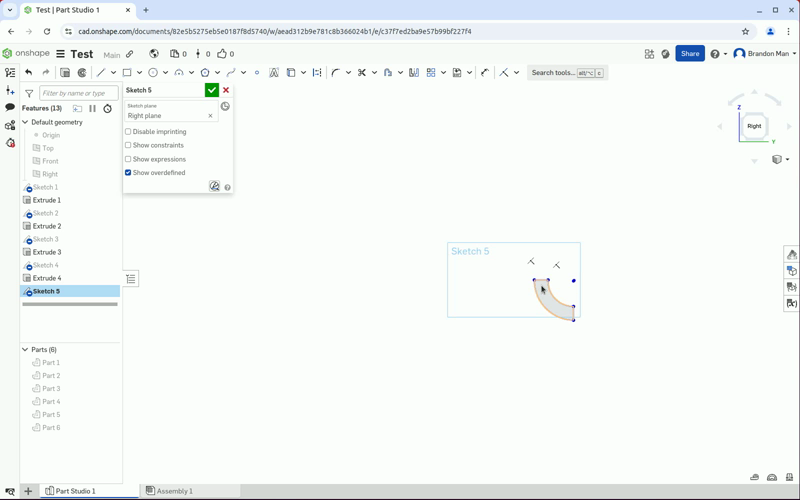
scroll(6)
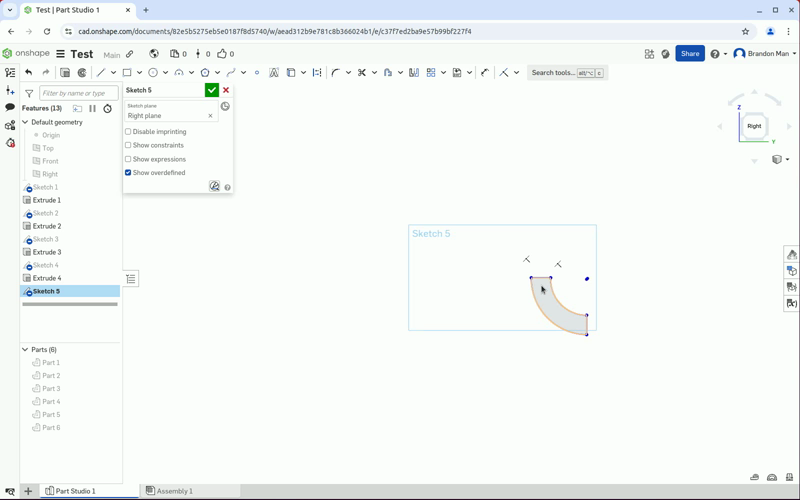
scroll(6)
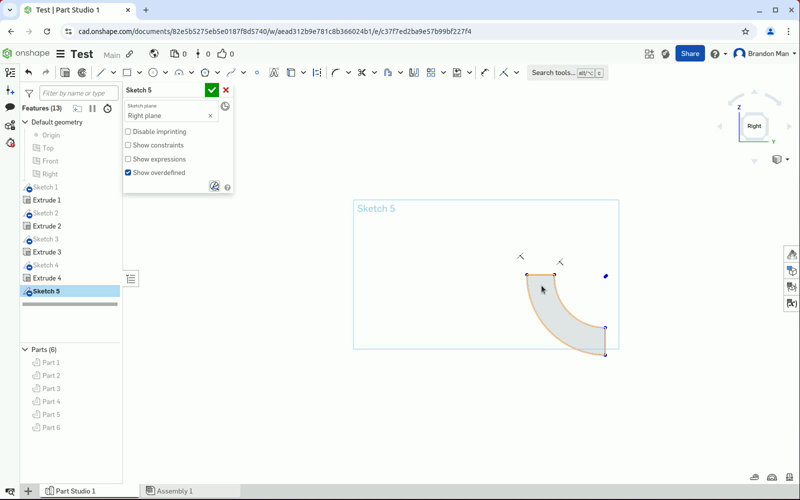
scroll(6)
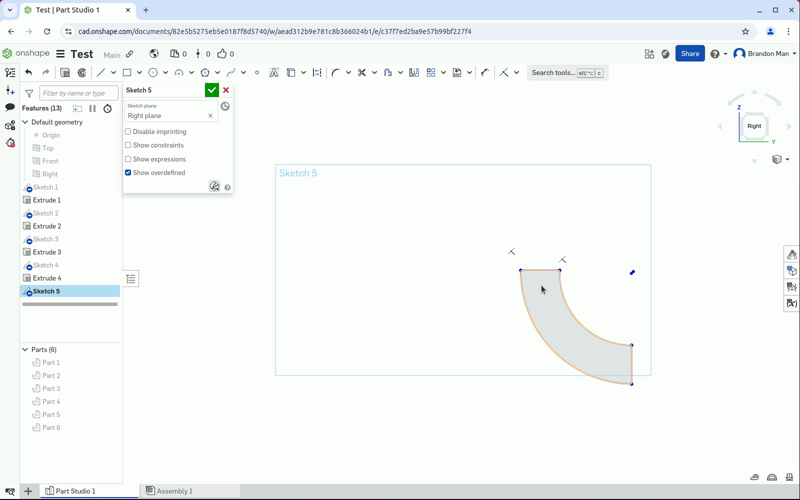
scroll(6)
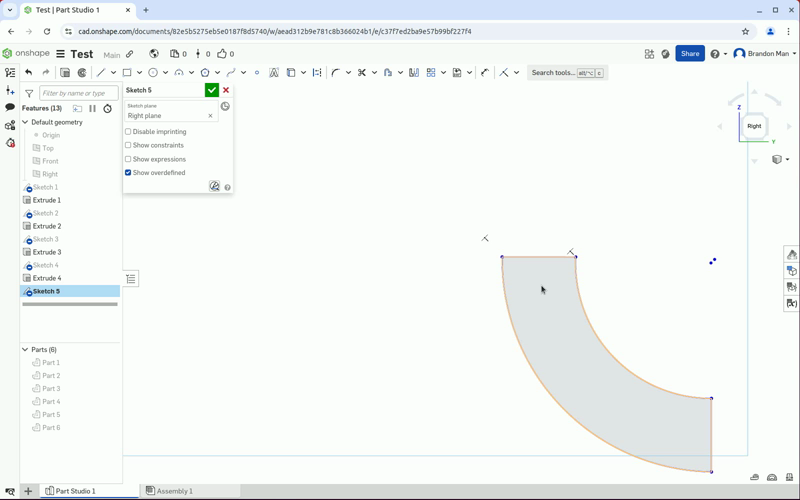
click(541, 285)
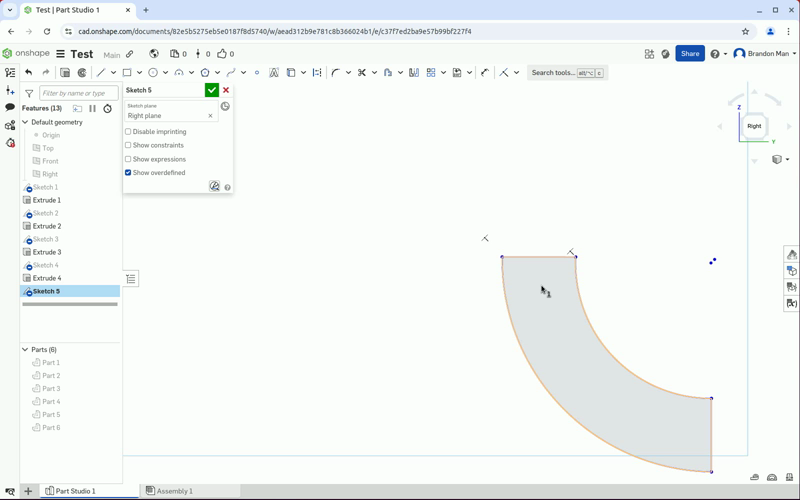
scroll(-6)
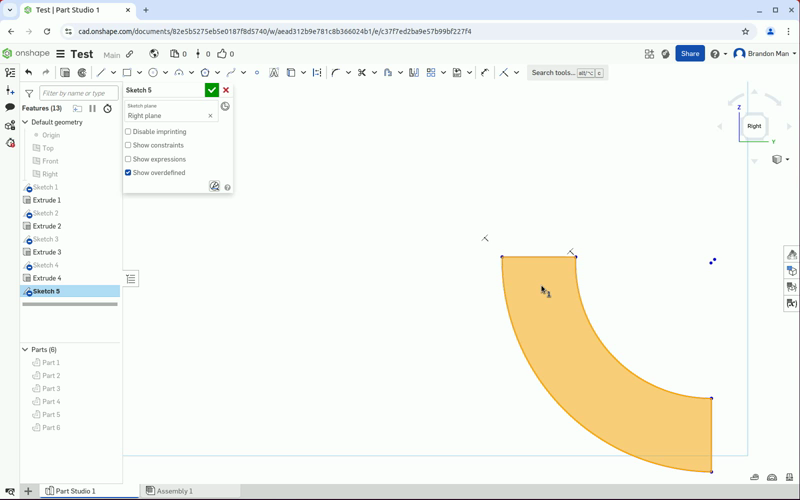
scroll(-6)
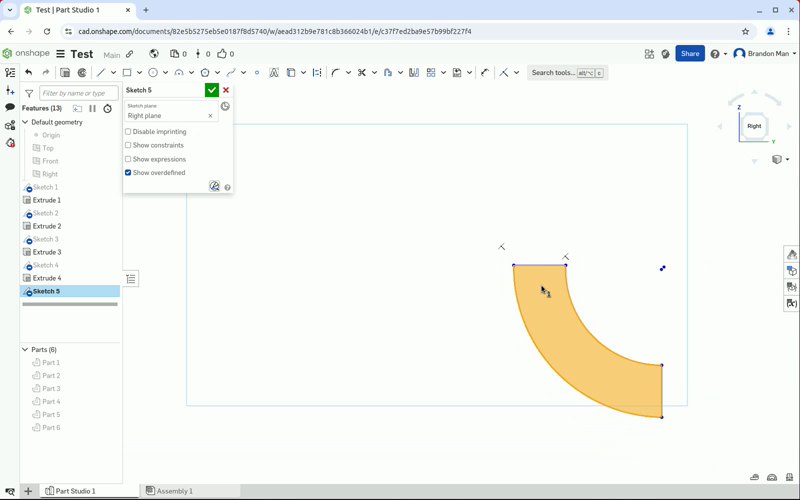
scroll(-6)
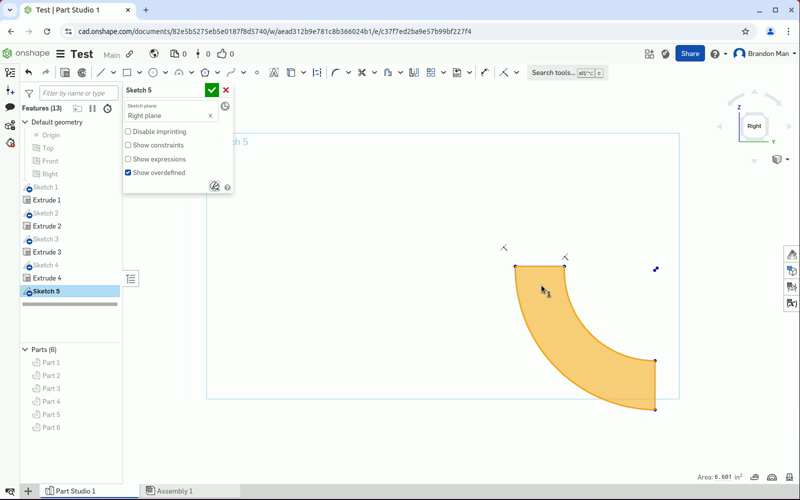
scroll(-6)
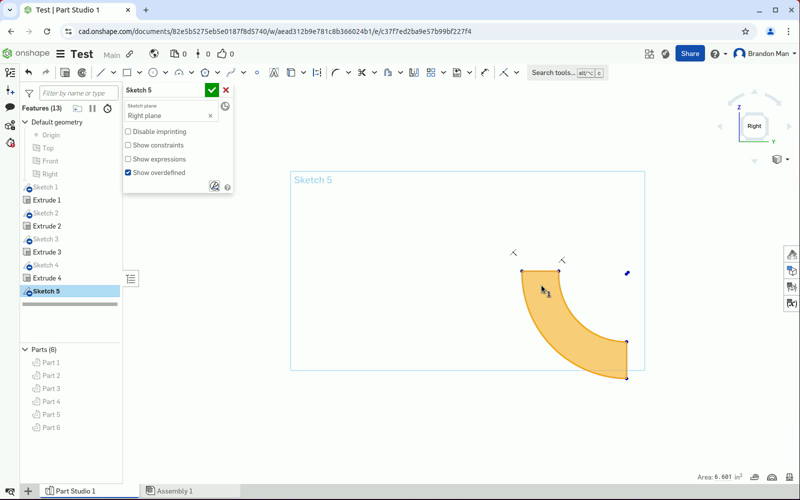
scroll(-6)
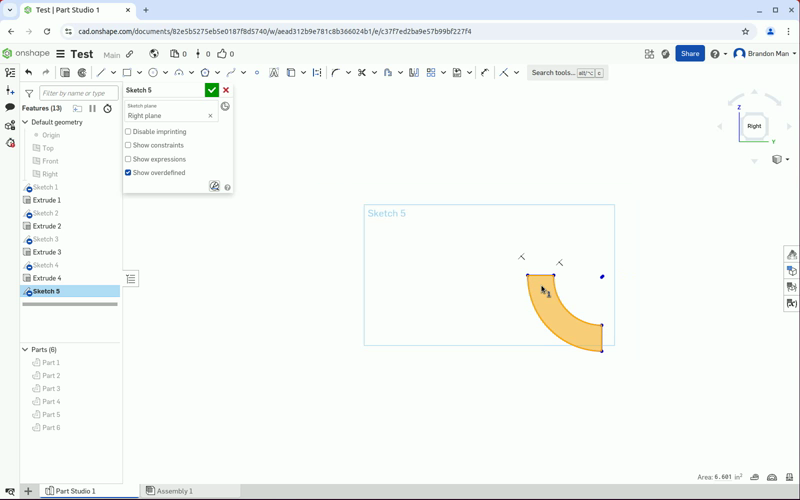
scroll(-6)
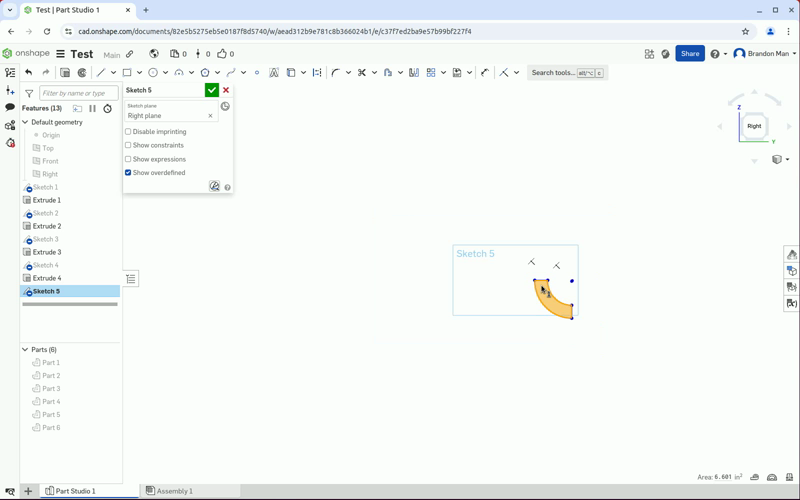
scroll(-6)
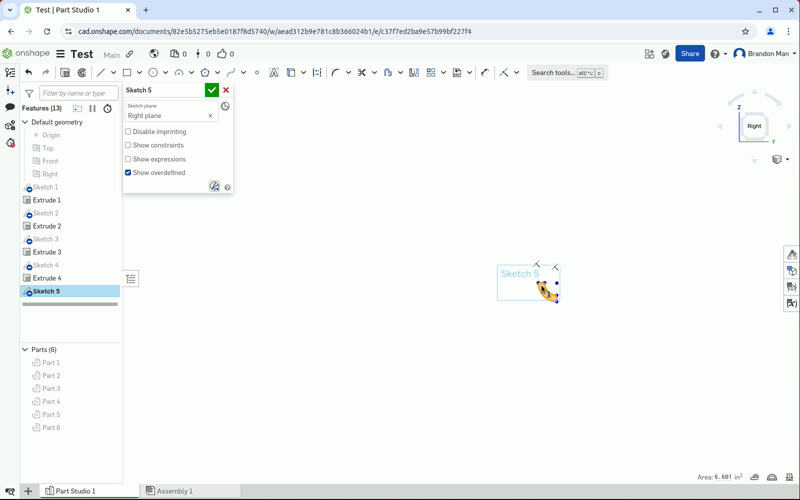
mouse_move(73, 352)
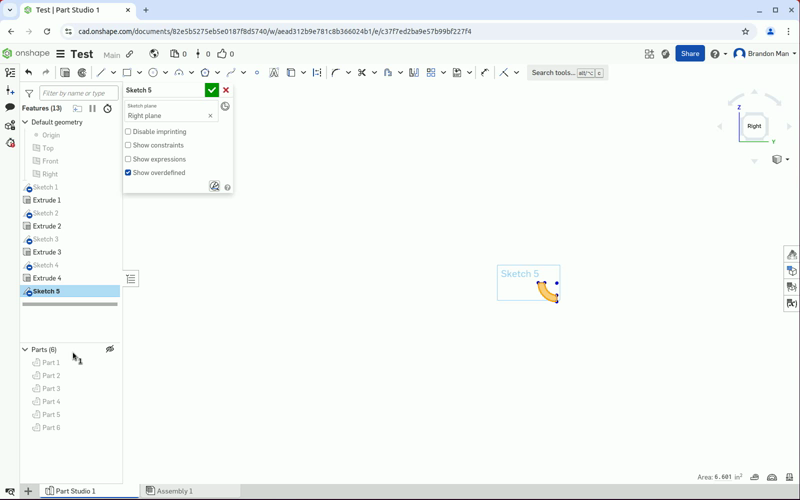
key(shift+y)
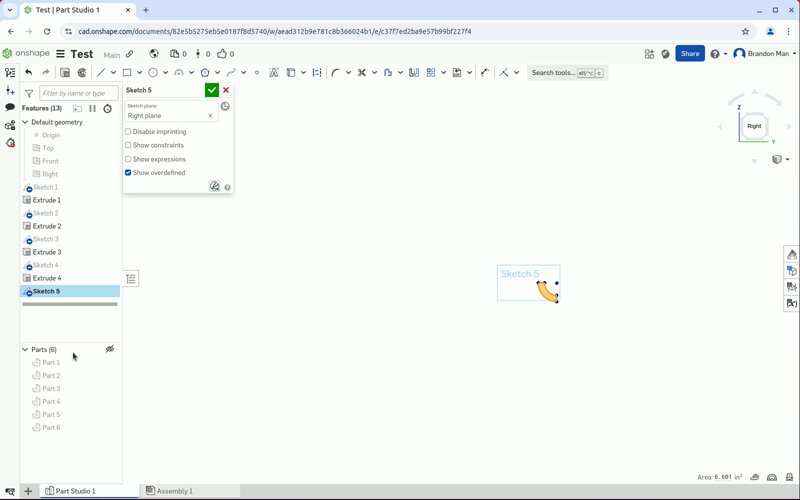
key(shift+e)
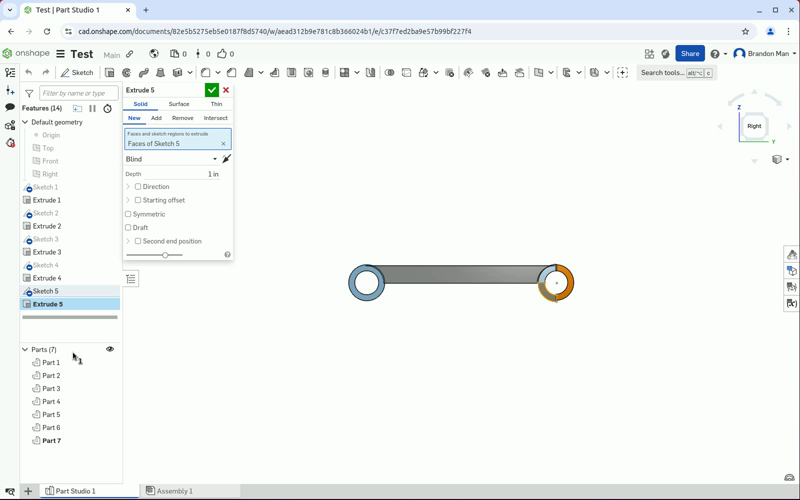
mouse_move(143, 106)
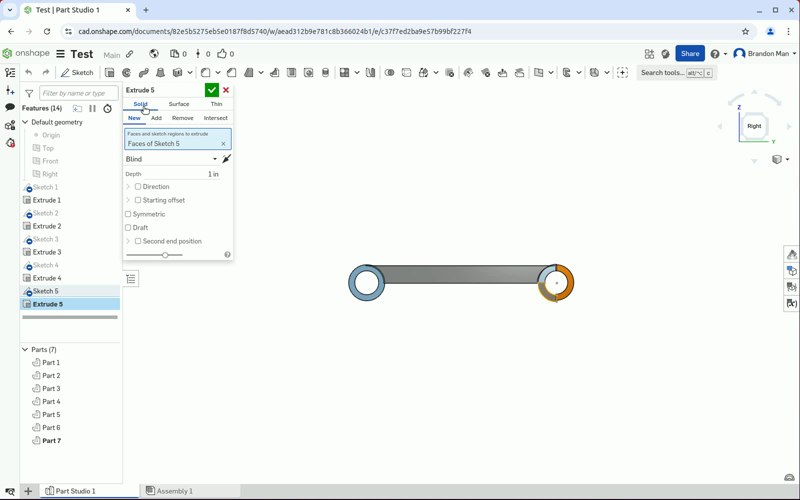
click(143, 106)
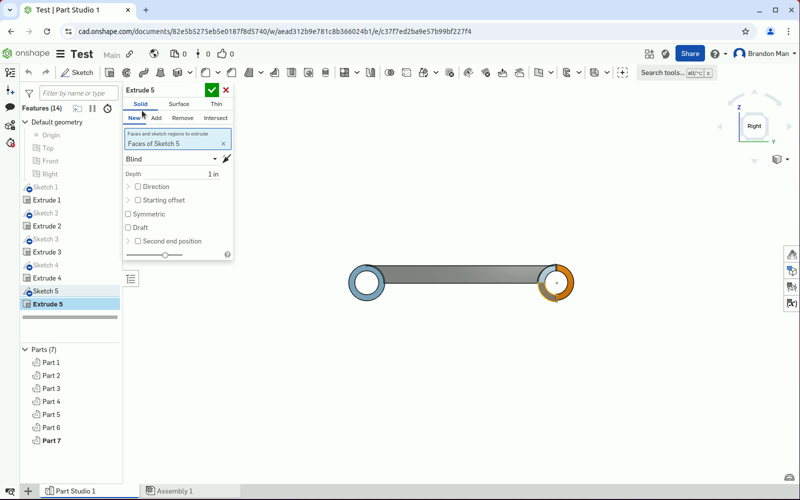
mouse_move(137, 120)
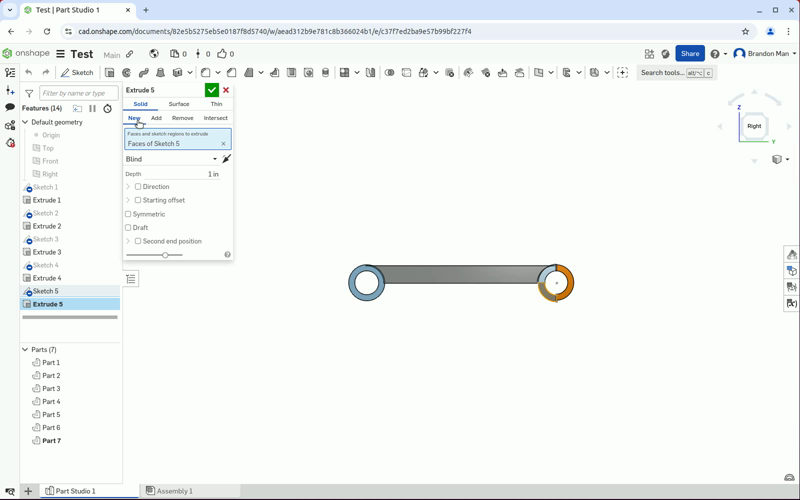
click(137, 120)
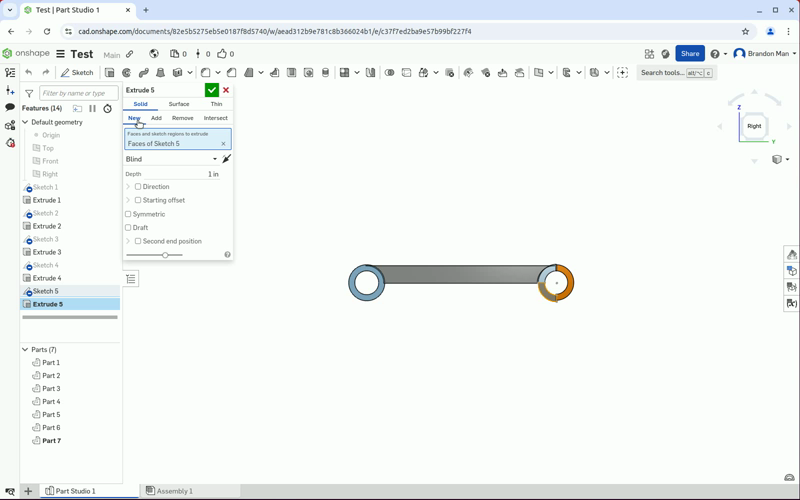
key(tab, 4)
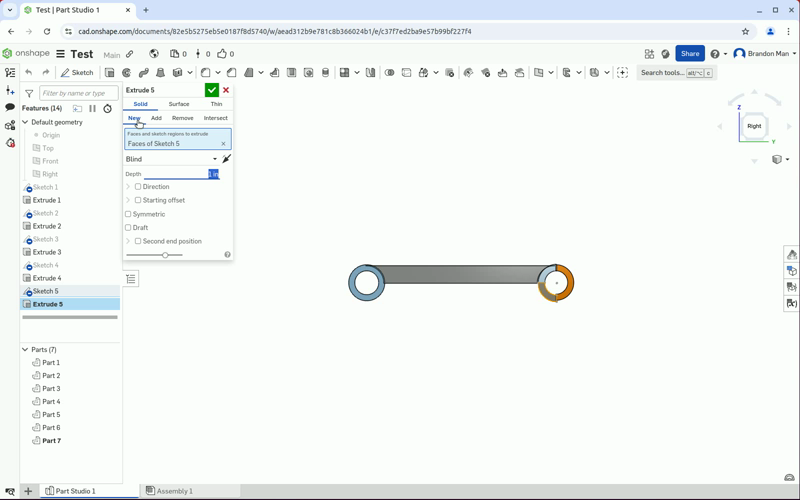
text(4.814)
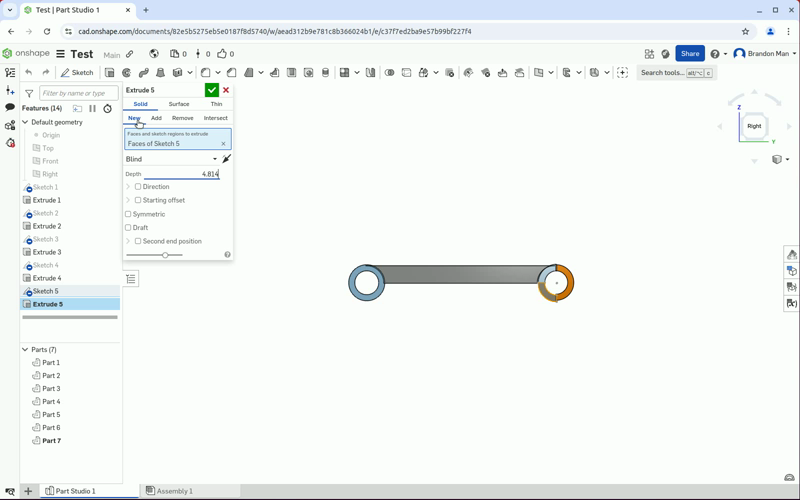
key(tab, 3)
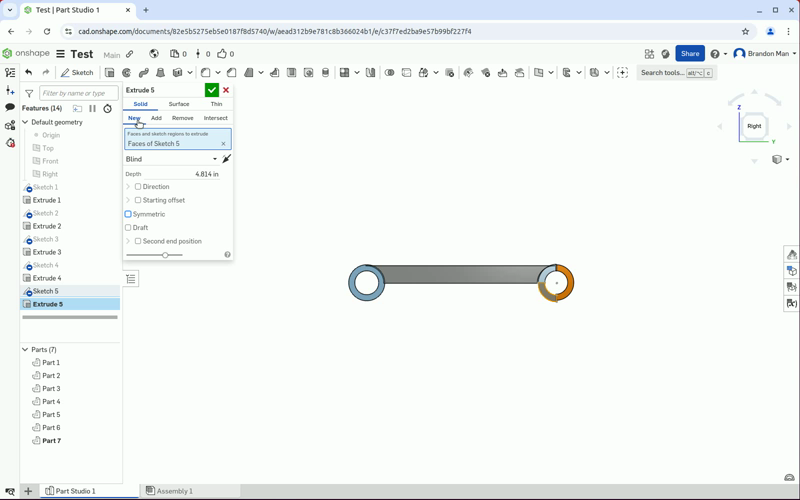
key(space)
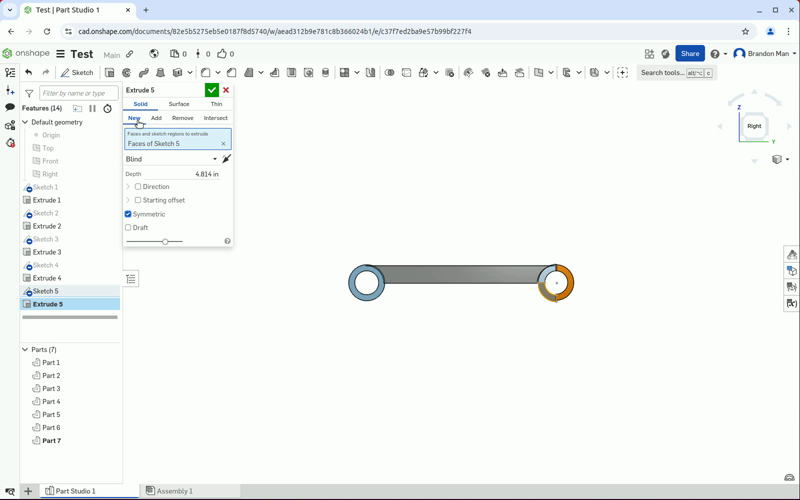
key(enter)
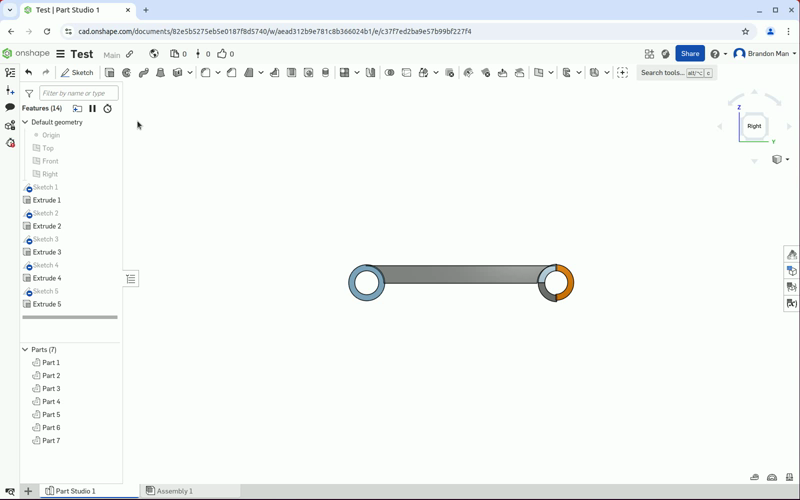
key(shift+h)
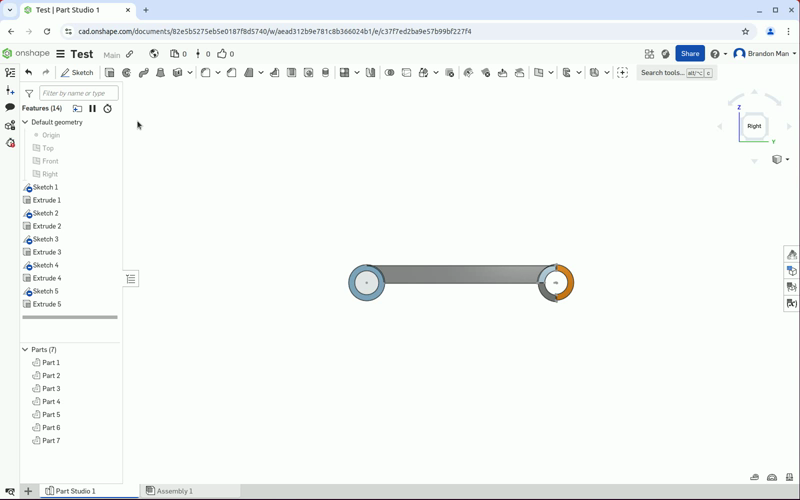
key(shift+h)
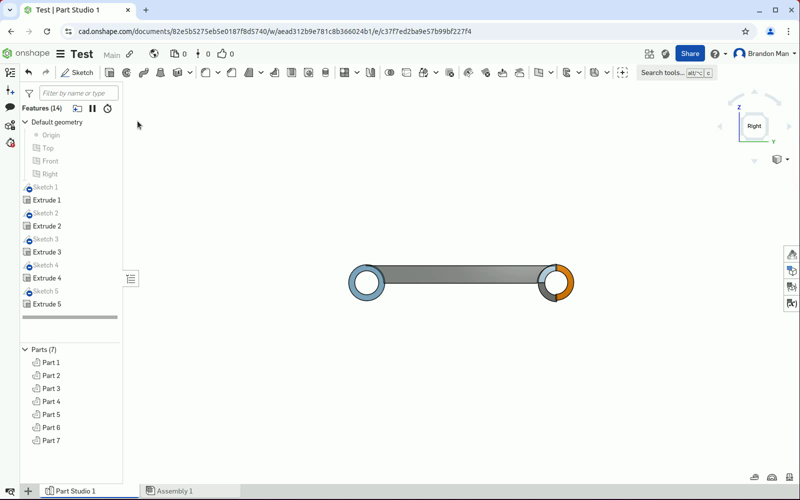
mouse_move(73, 189)
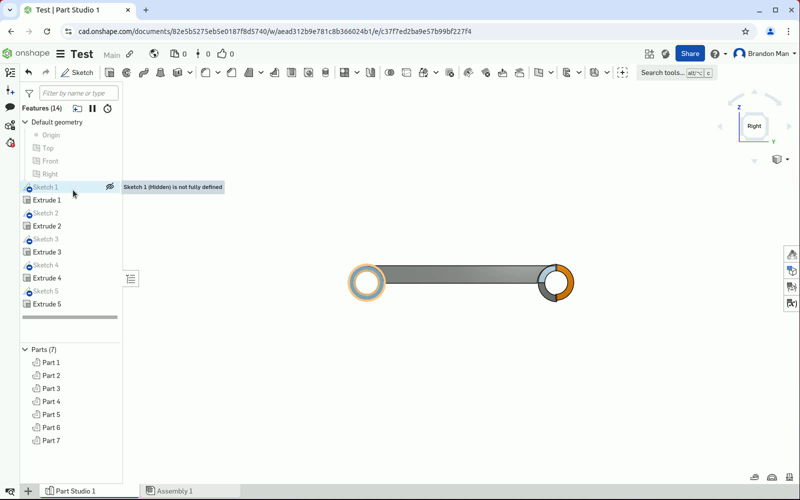
click(73, 189)
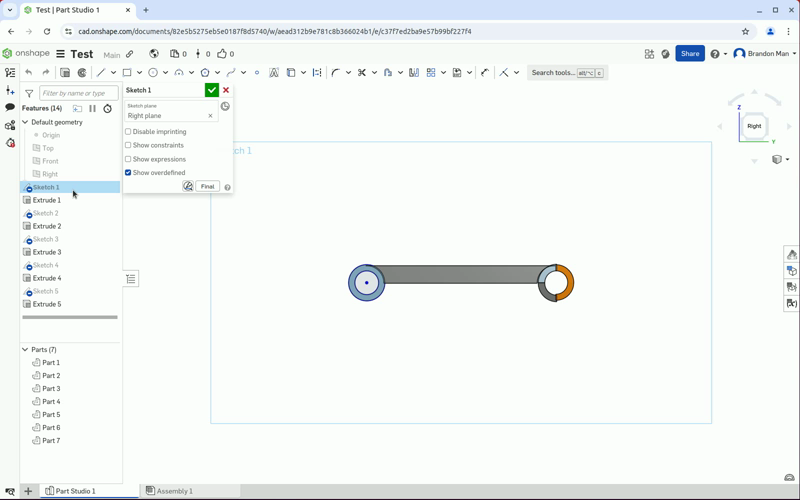
mouse_move(229, 92)
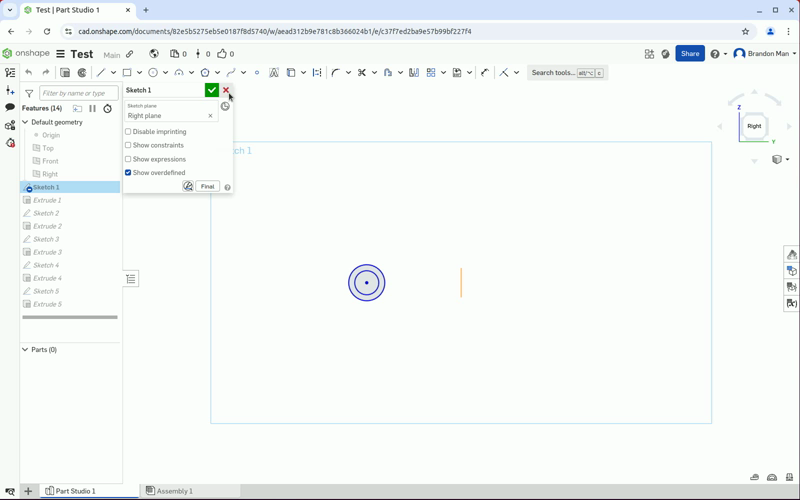
click(229, 92)
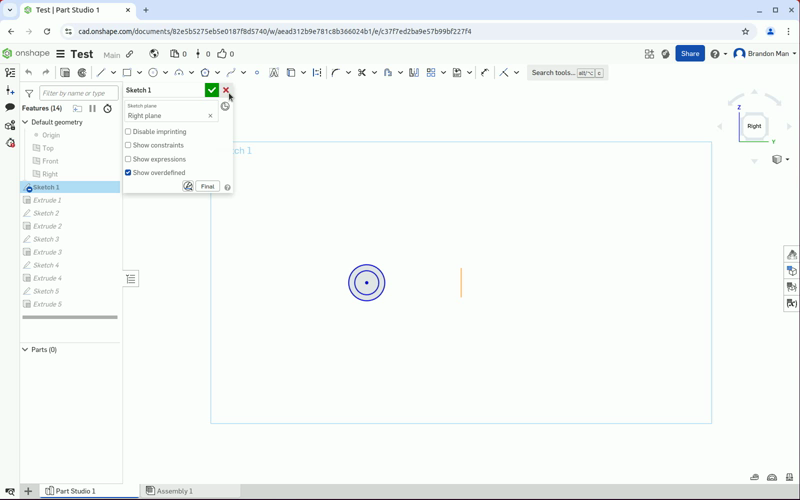
key(shift+s)
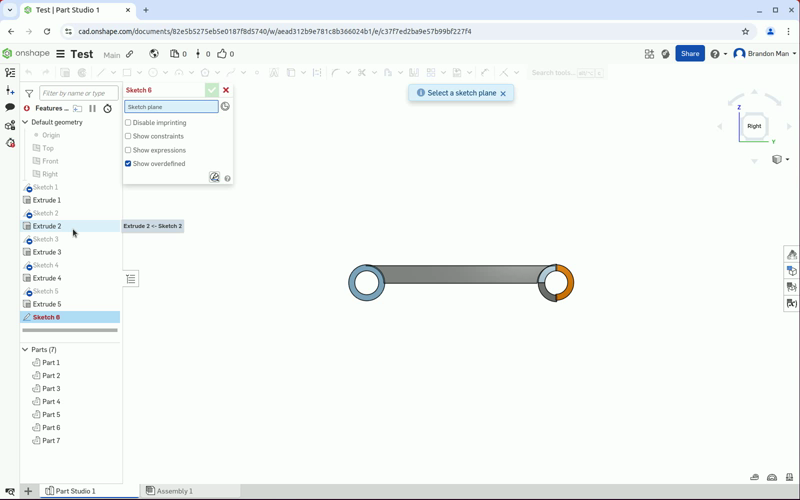
scroll(3)
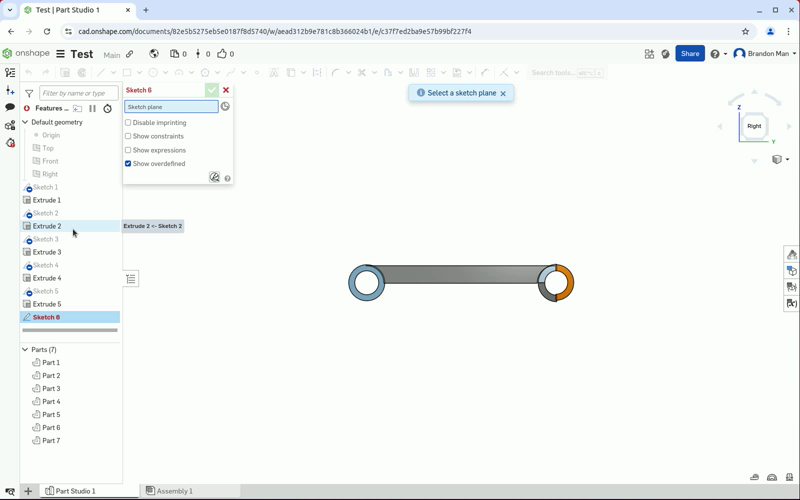
mouse_move(73, 176)
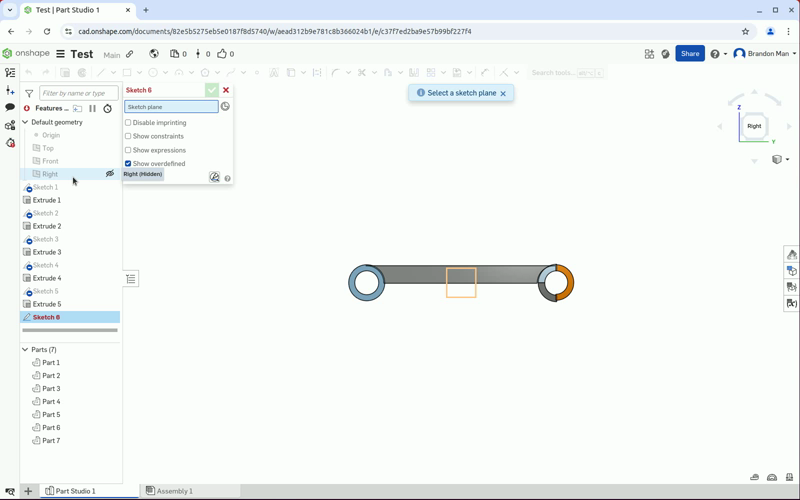
click(73, 176)
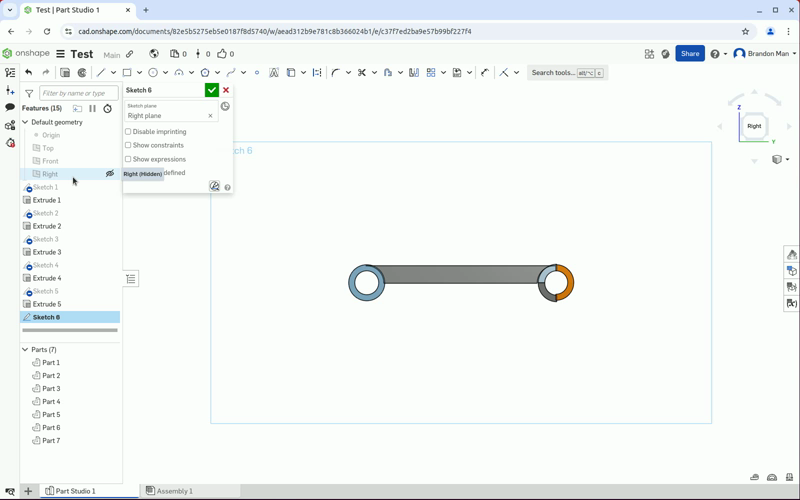
mouse_move(73, 352)
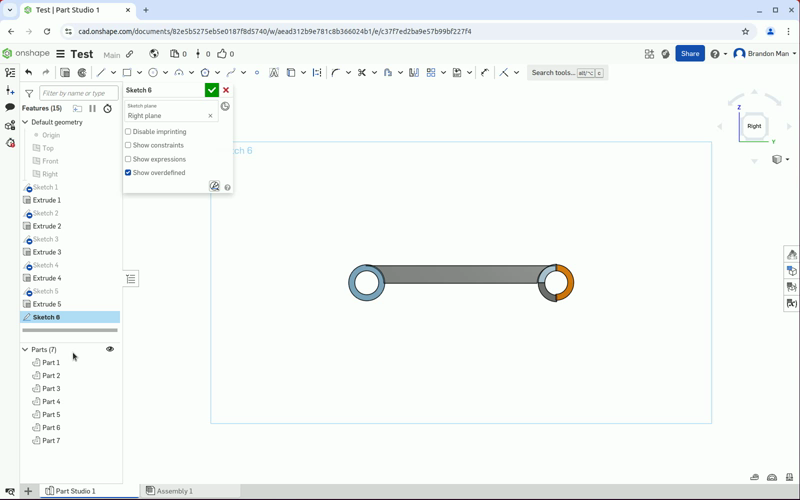
key(y)
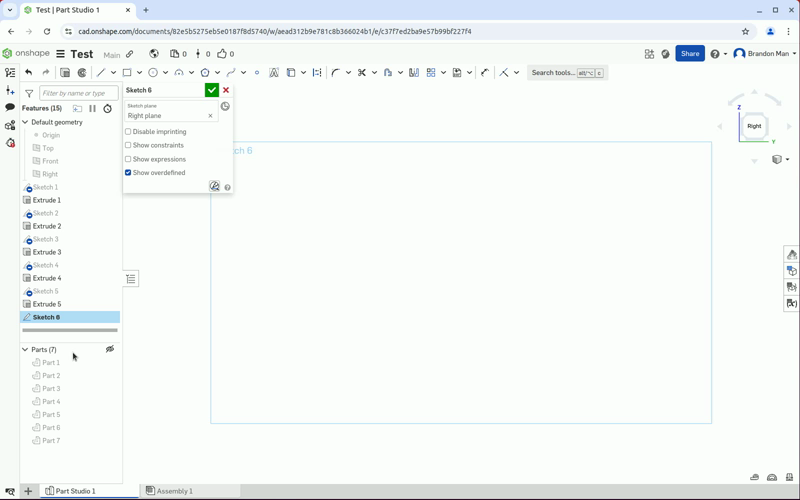
key(l)
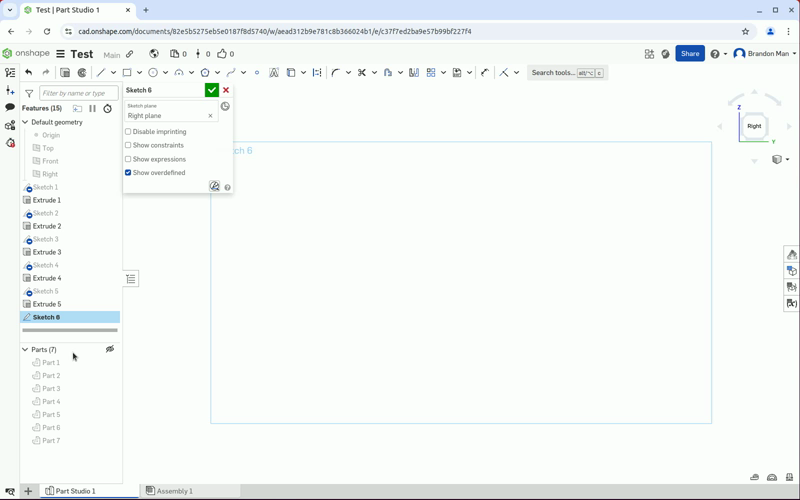
key_down(shift)
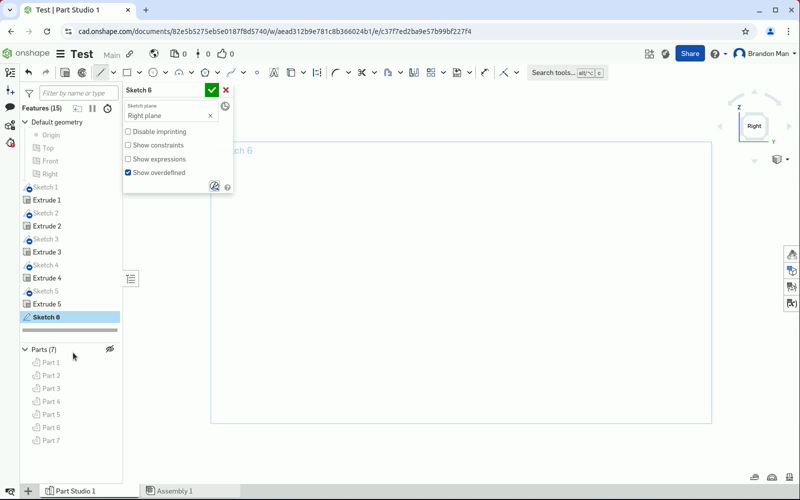
mouse_move(365, 300)
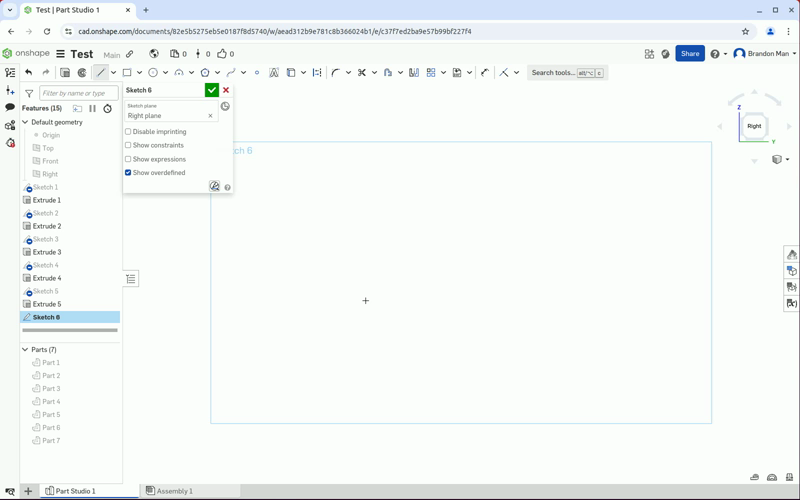
click(365, 300)
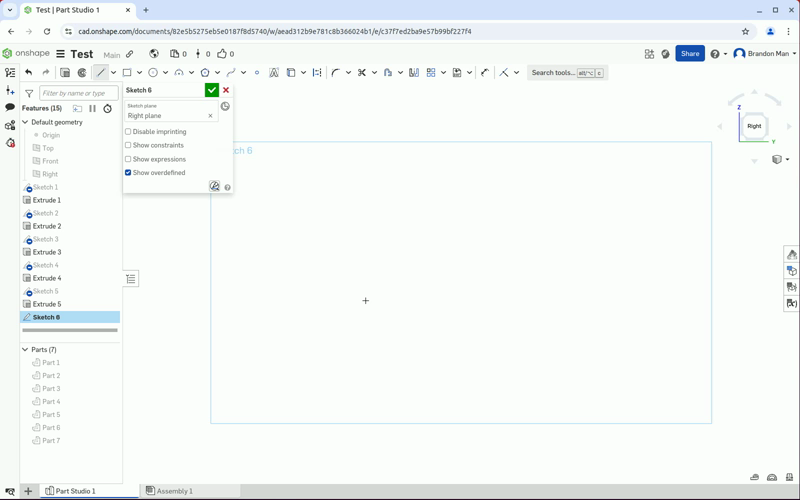
key_up(shift)
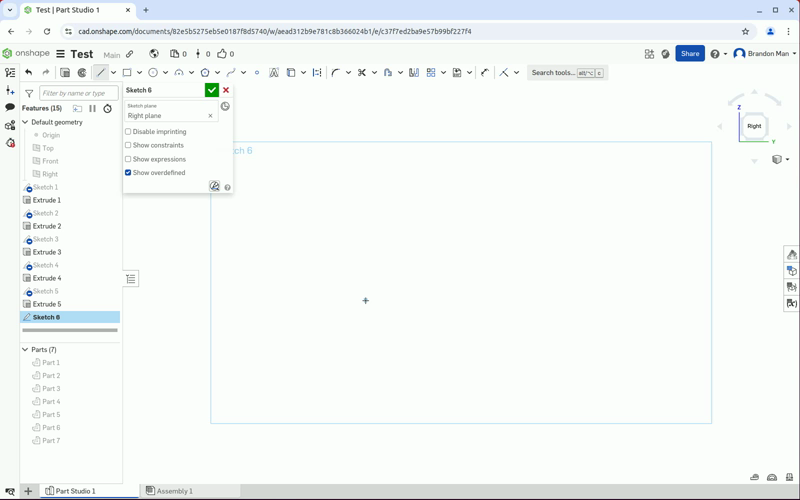
key_down(shift)
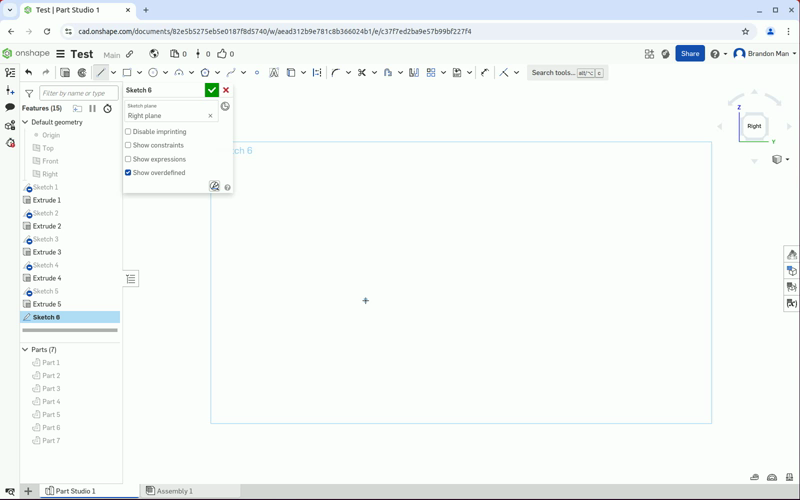
mouse_move(555, 300)
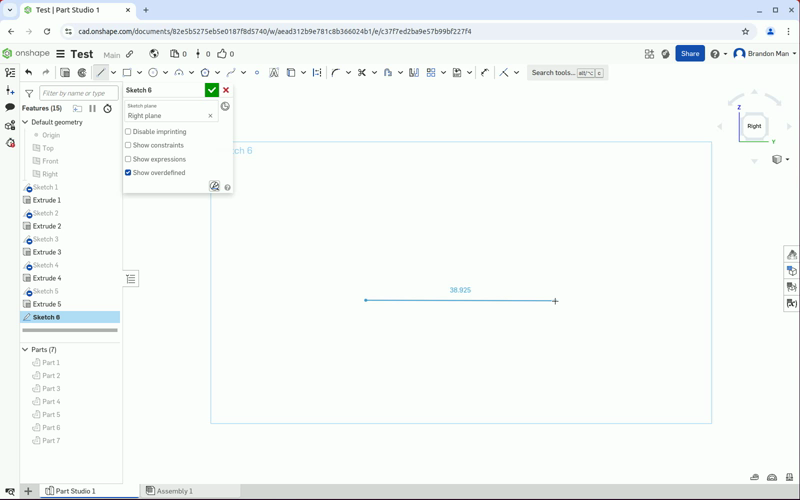
click(555, 300)
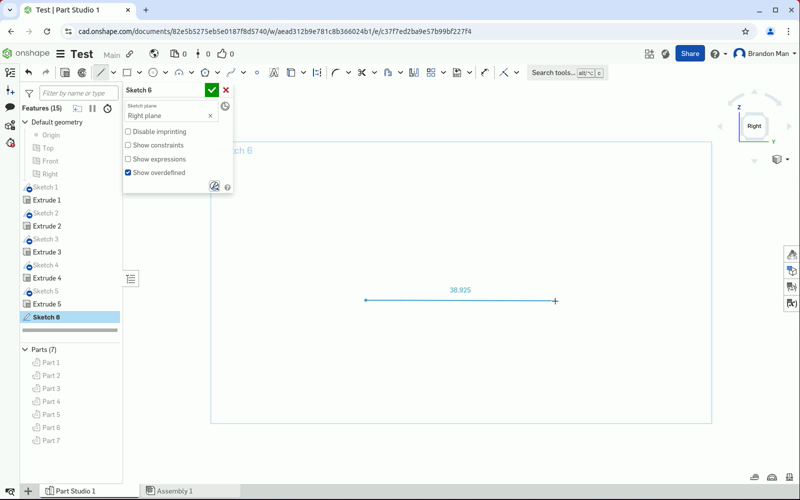
key_up(shift)
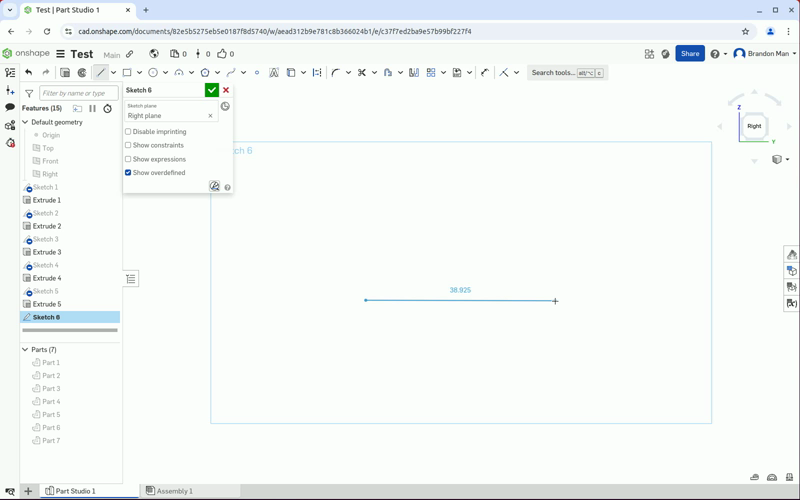
key(esc)
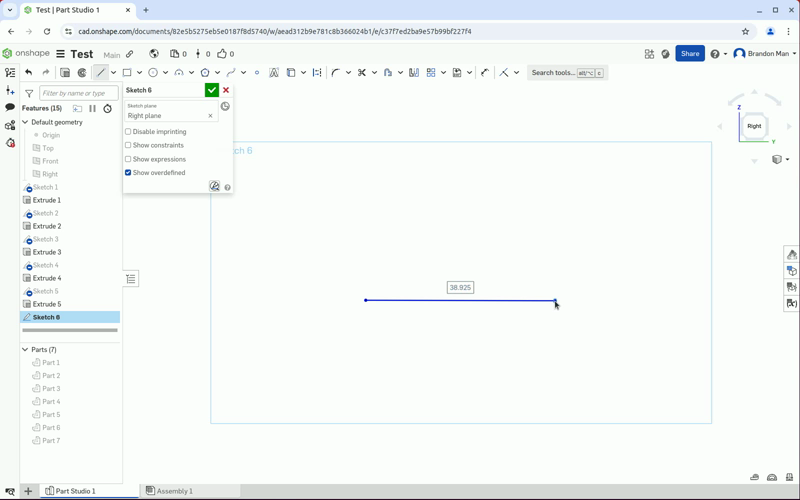
key(a)
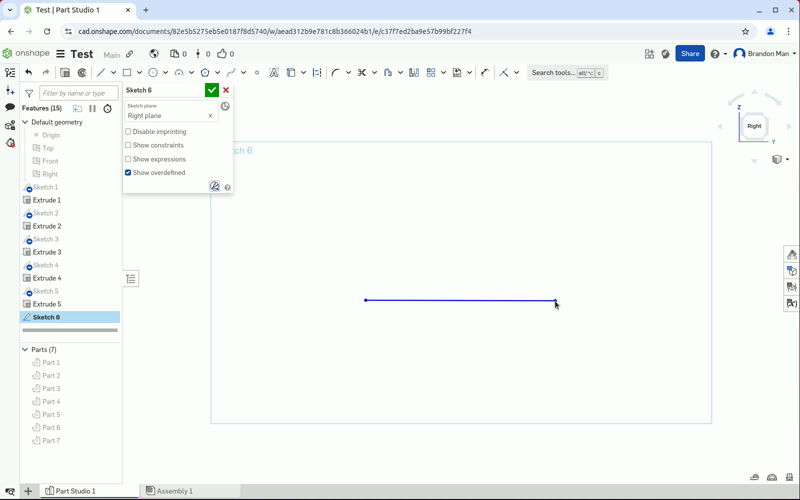
mouse_move(555, 300)
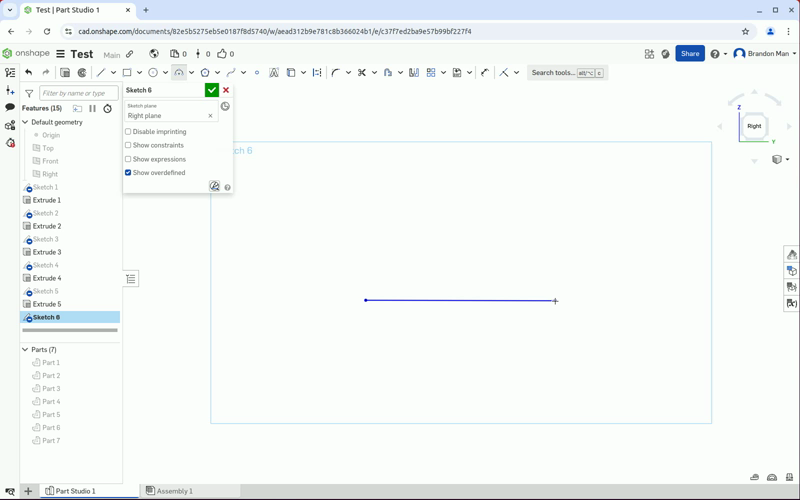
click(555, 300)
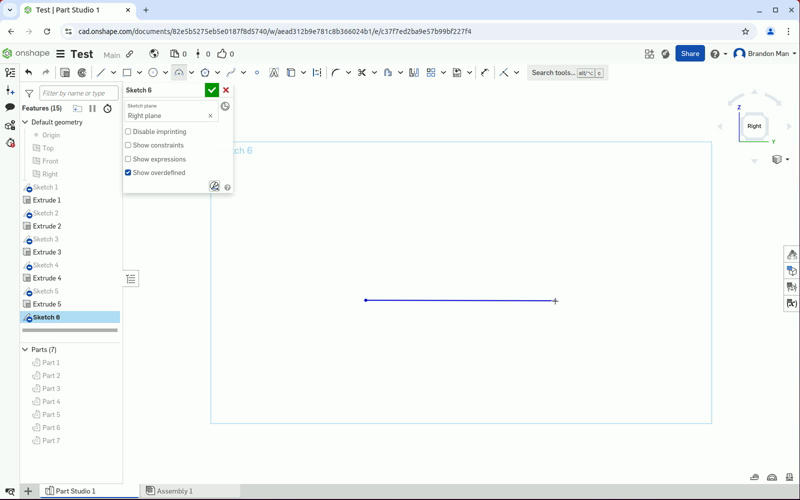
key_down(shift)
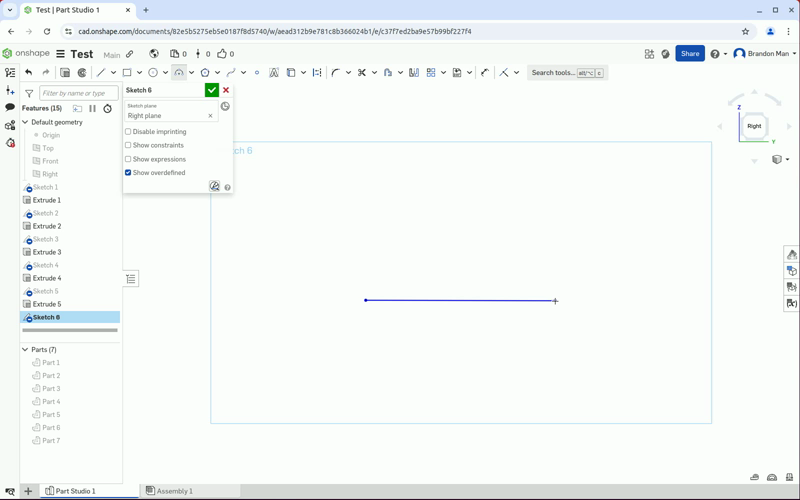
mouse_move(537, 282)
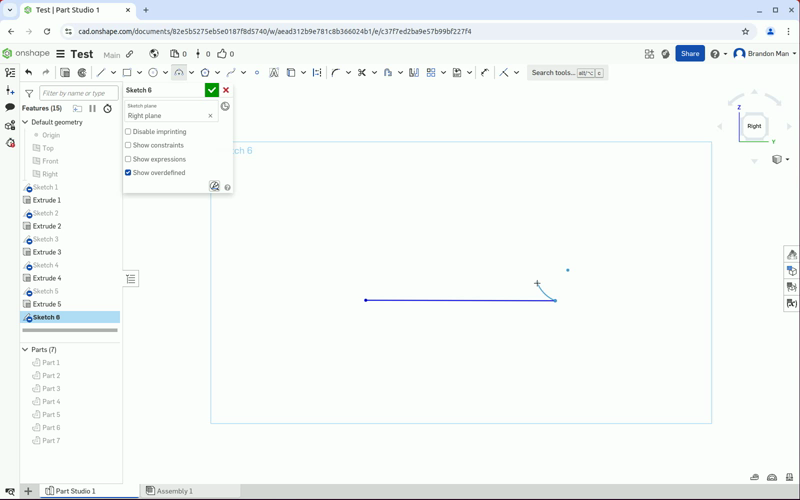
click(537, 282)
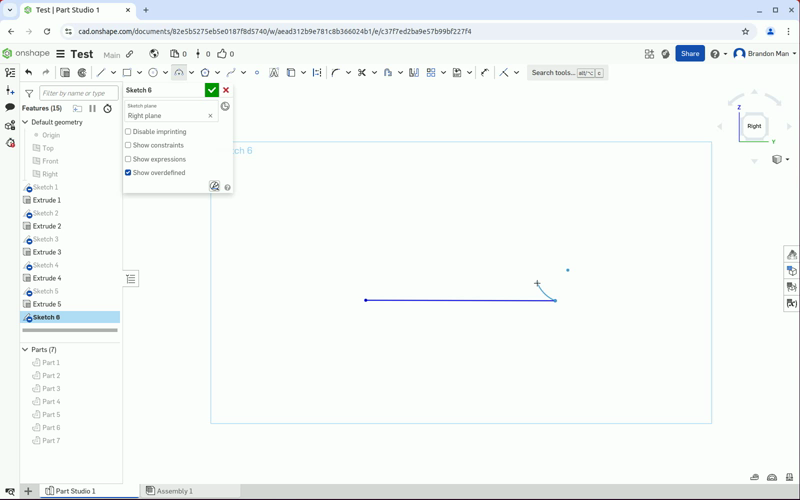
mouse_move(542, 295)
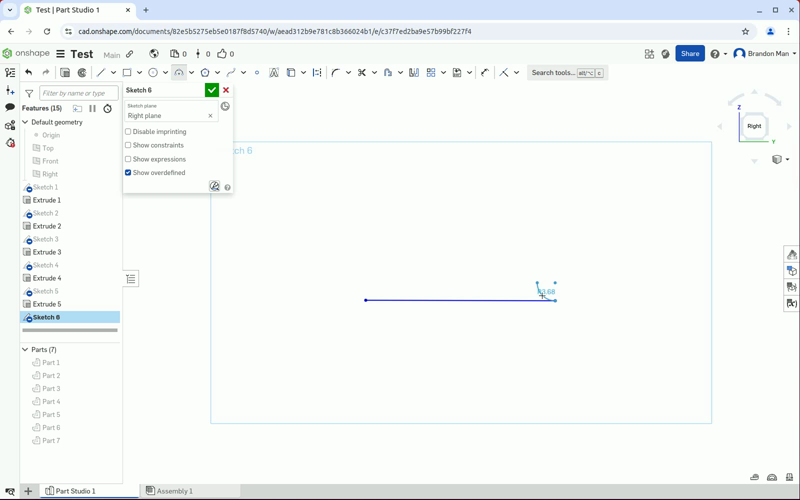
click(542, 295)
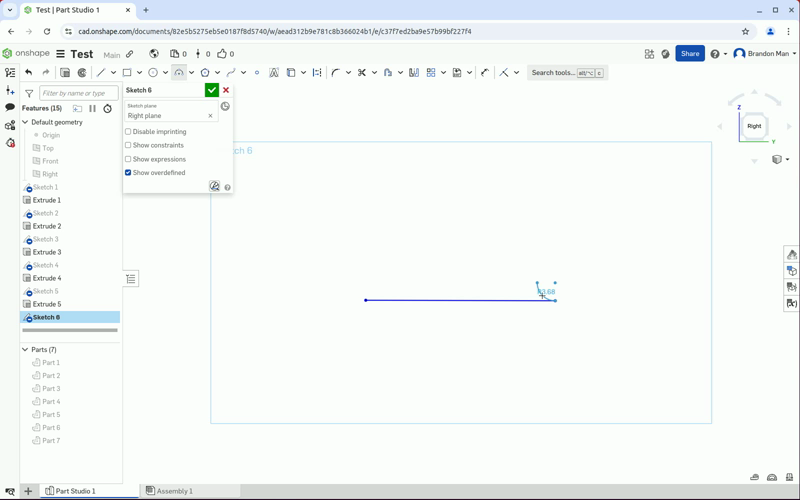
key_up(shift)
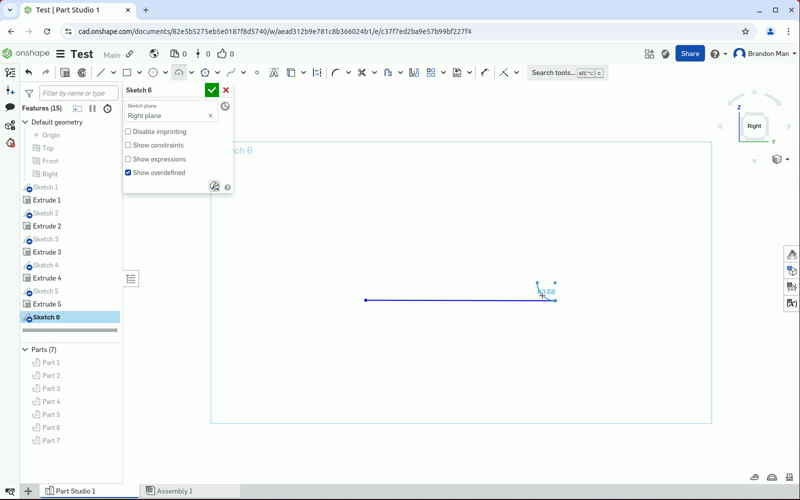
key(esc)
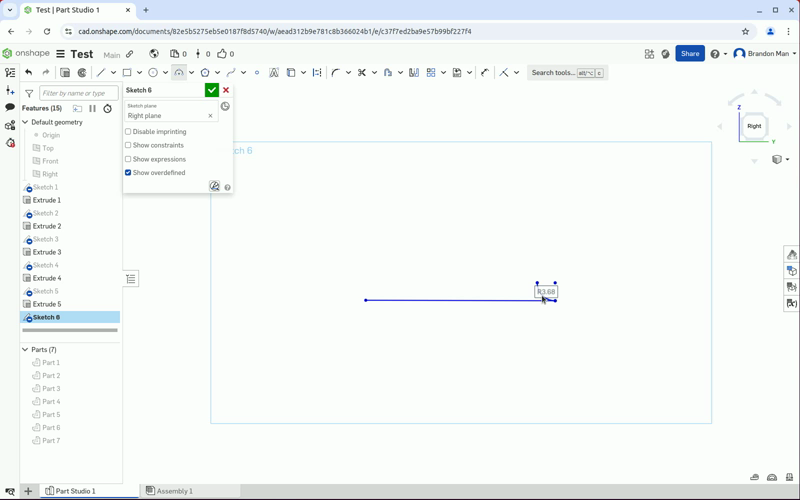
key(l)
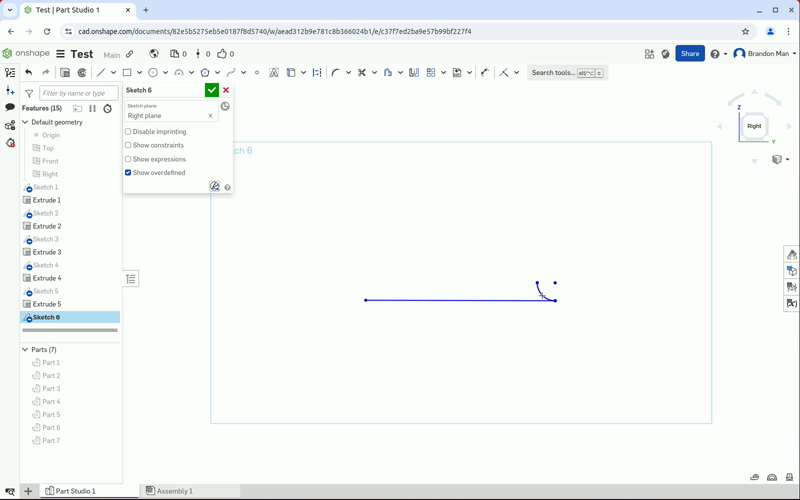
mouse_move(537, 282)
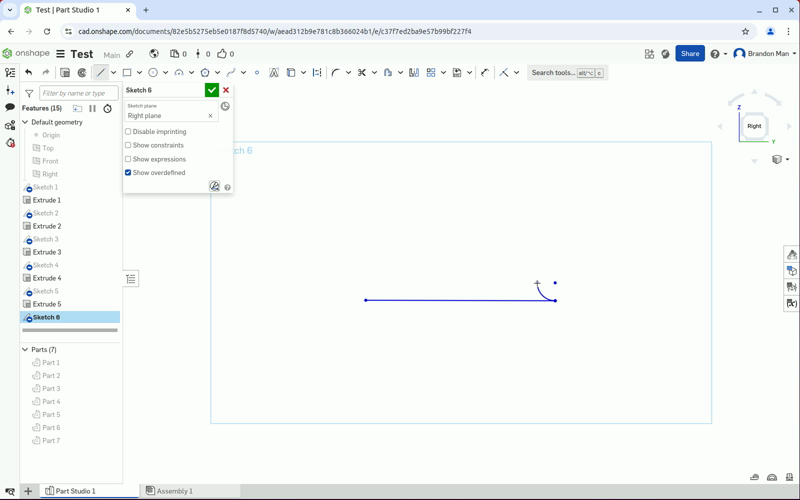
click(537, 282)
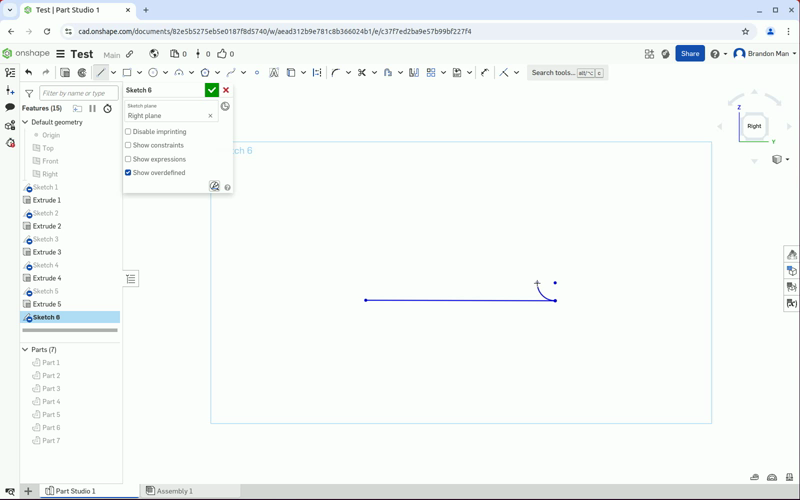
key_down(shift)
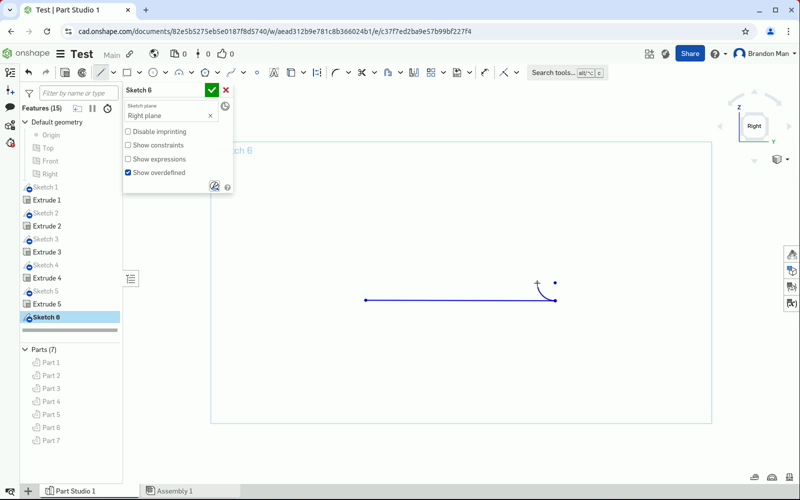
mouse_move(383, 282)
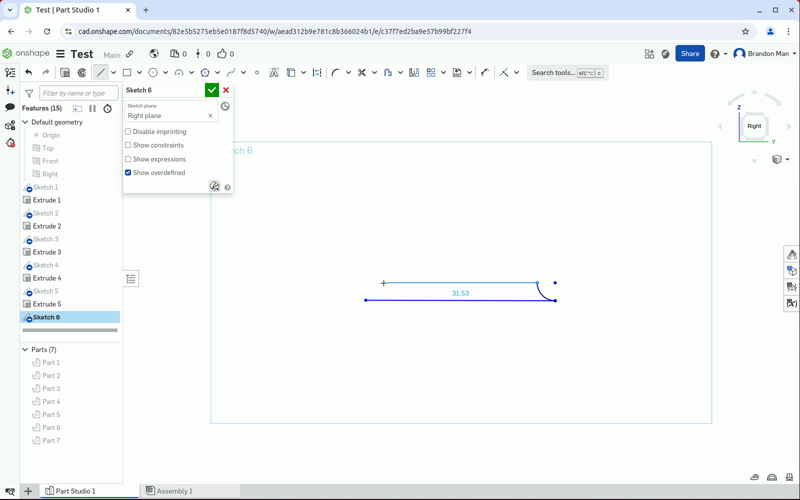
click(383, 282)
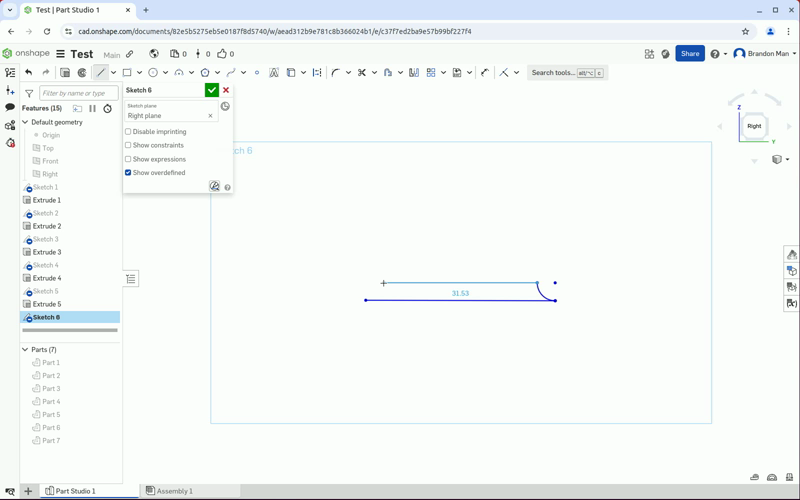
key_up(shift)
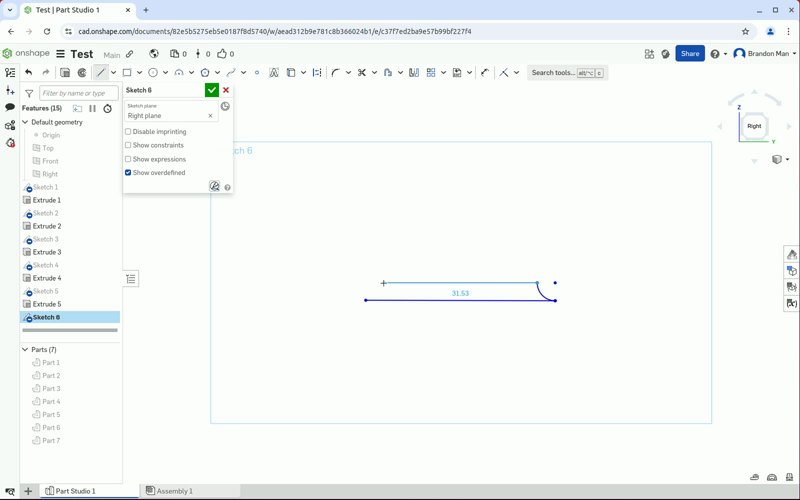
key(esc)
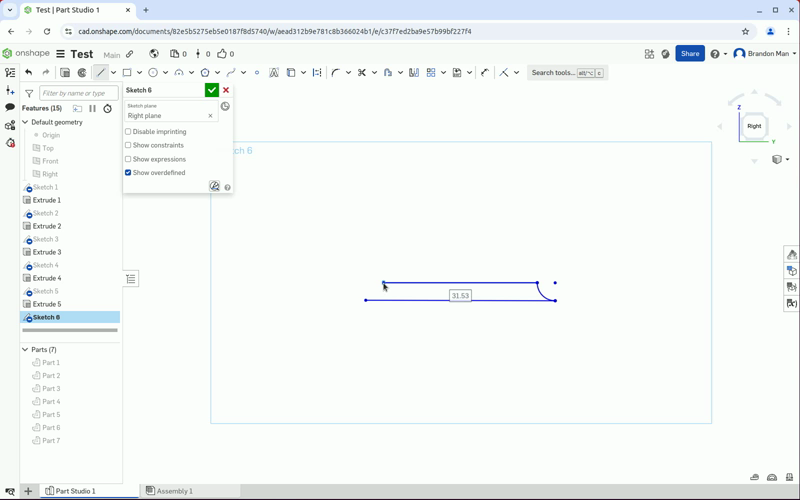
key(a)
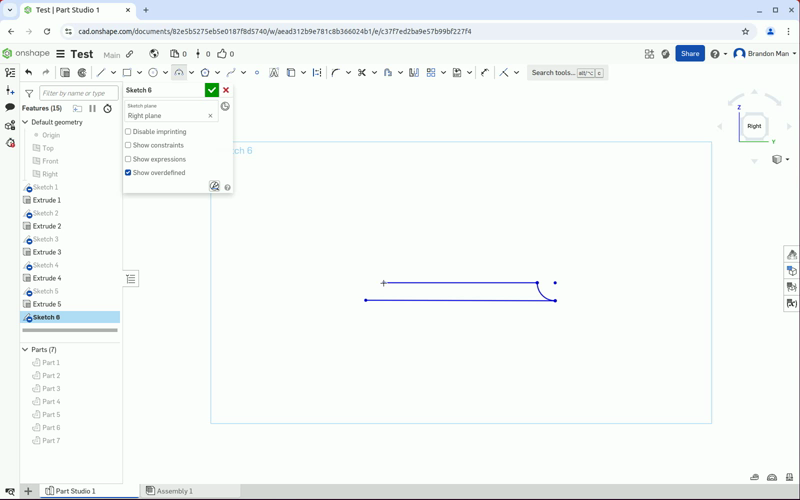
mouse_move(383, 282)
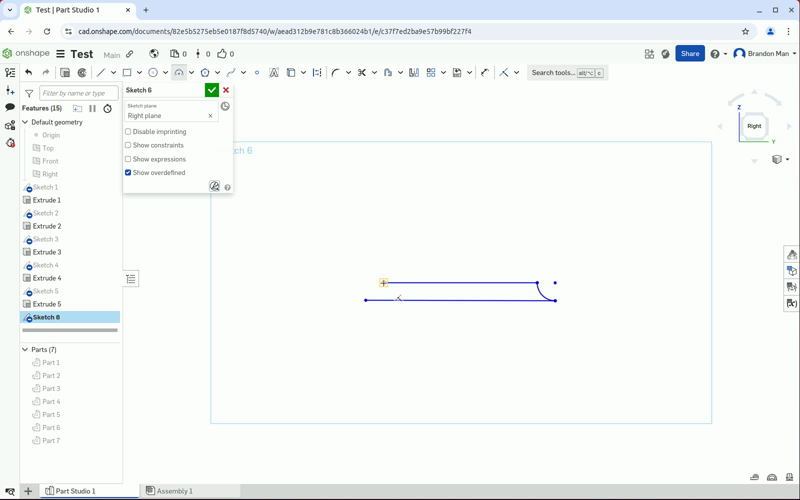
click(383, 282)
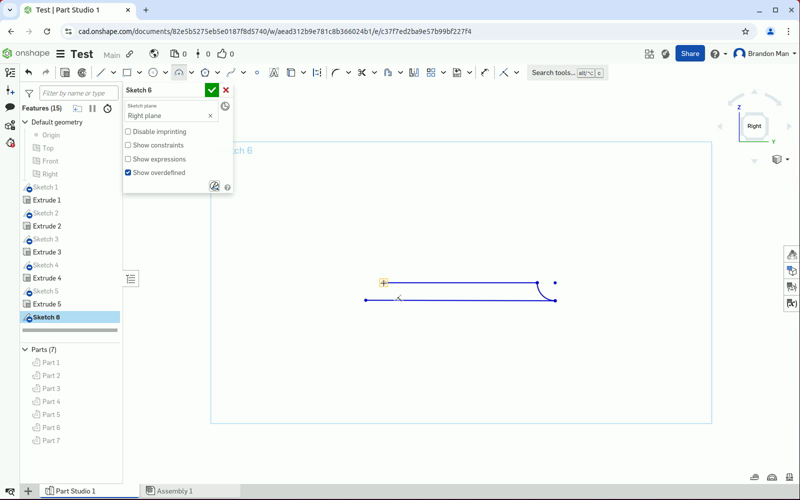
mouse_move(365, 300)
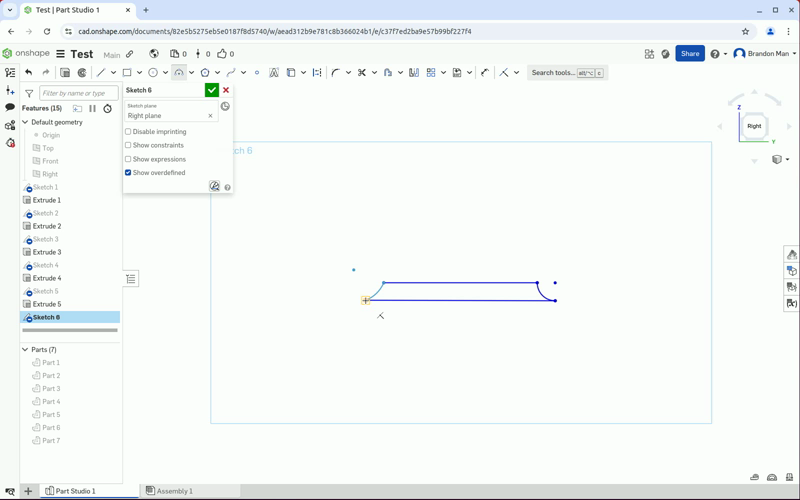
click(365, 300)
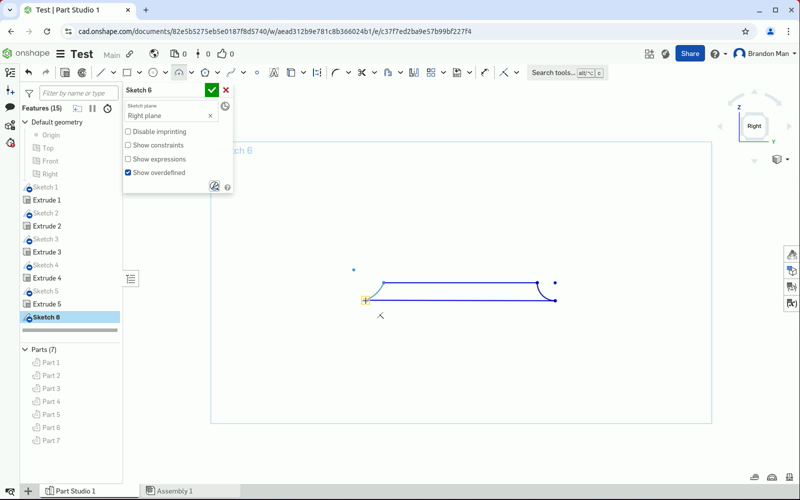
key_down(shift)
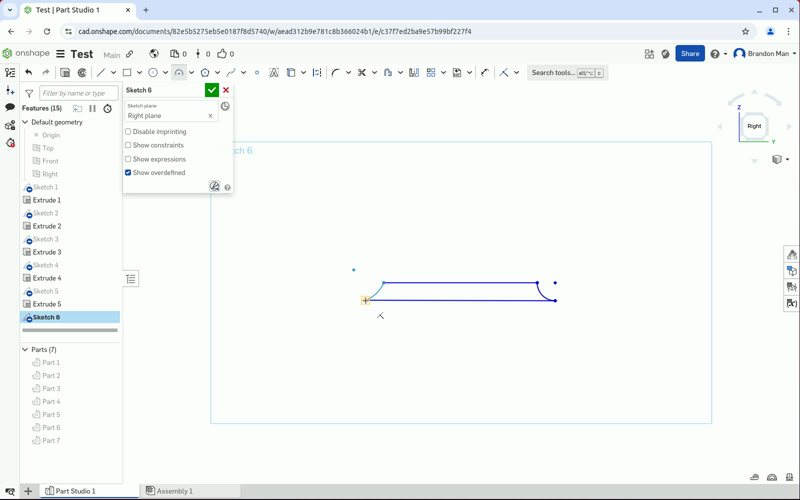
mouse_move(378, 295)
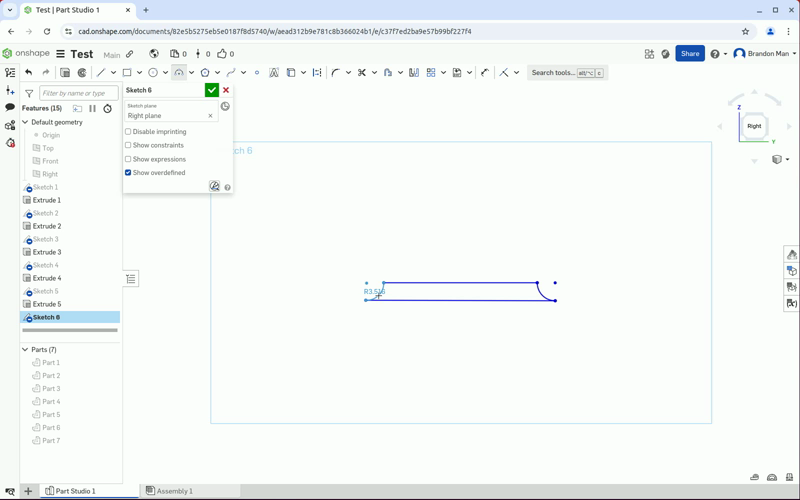
click(378, 295)
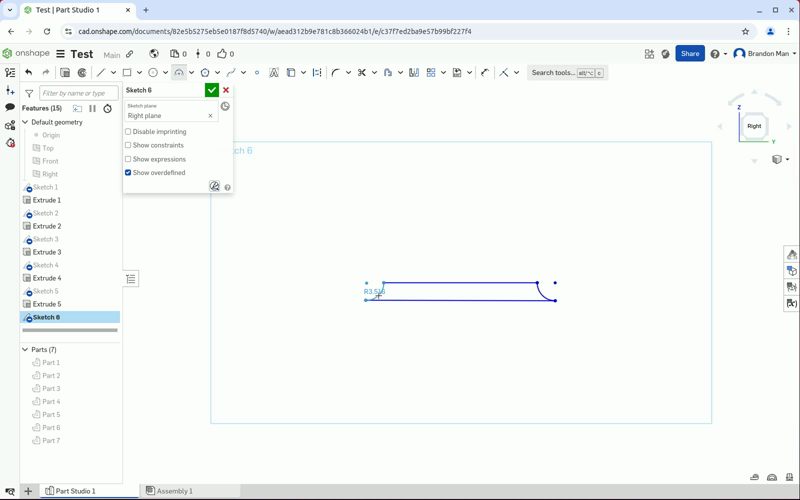
key_up(shift)
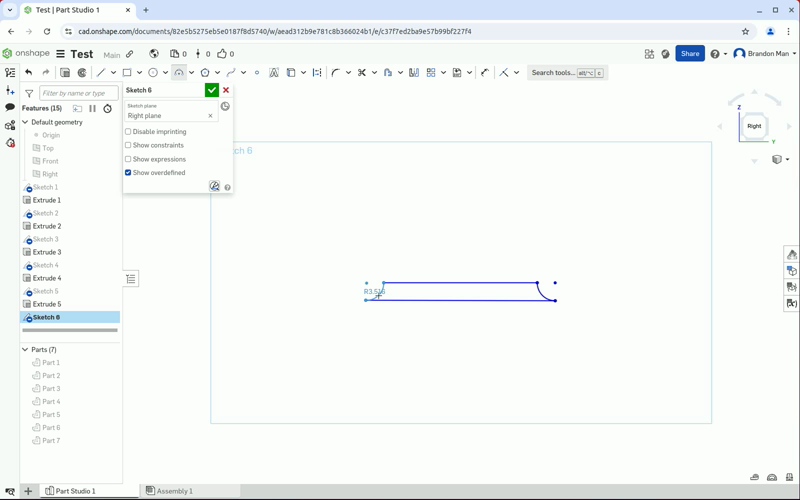
key(esc)
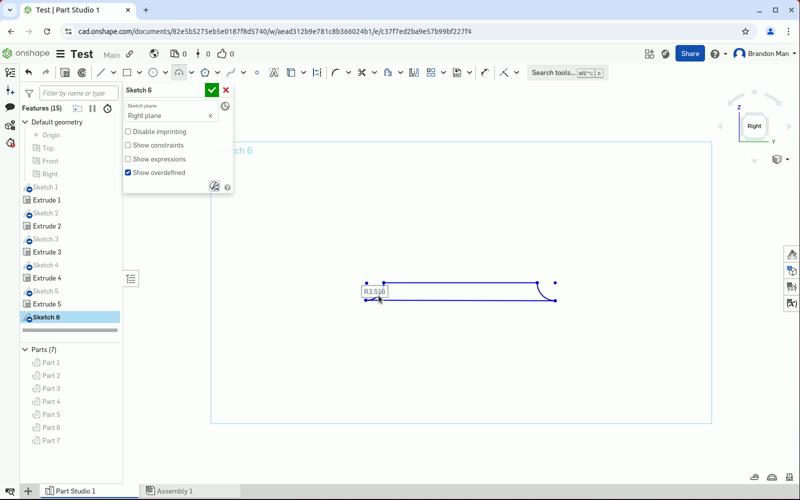
mouse_move(444, 294)
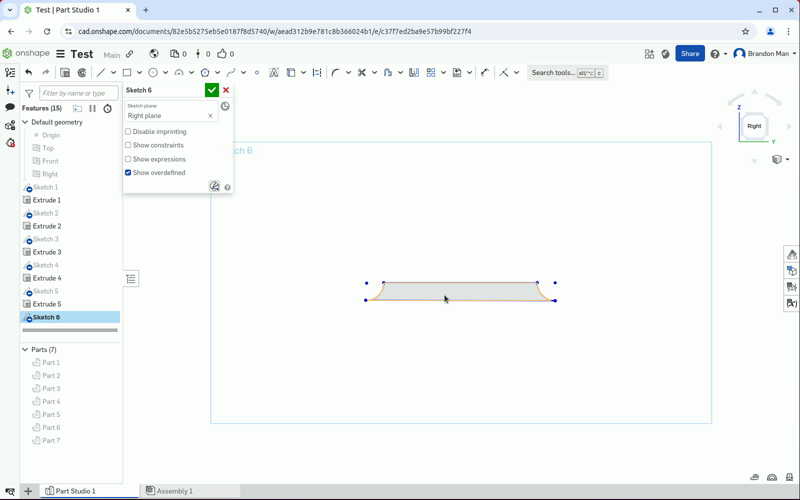
click(444, 294)
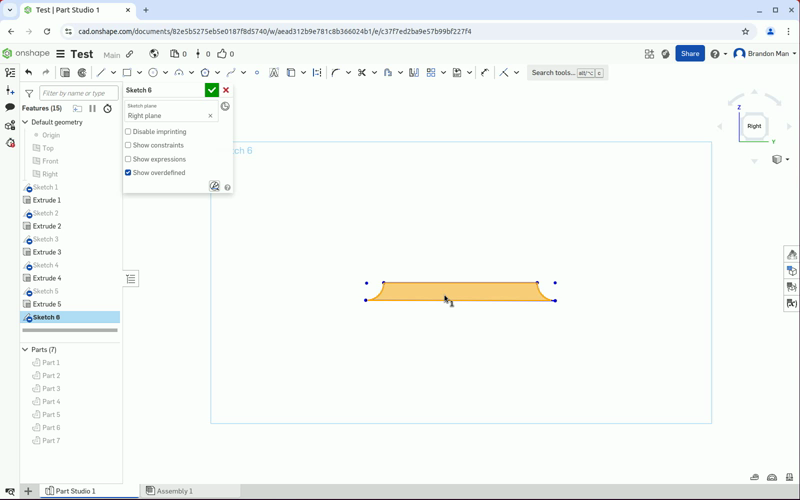
mouse_move(73, 352)
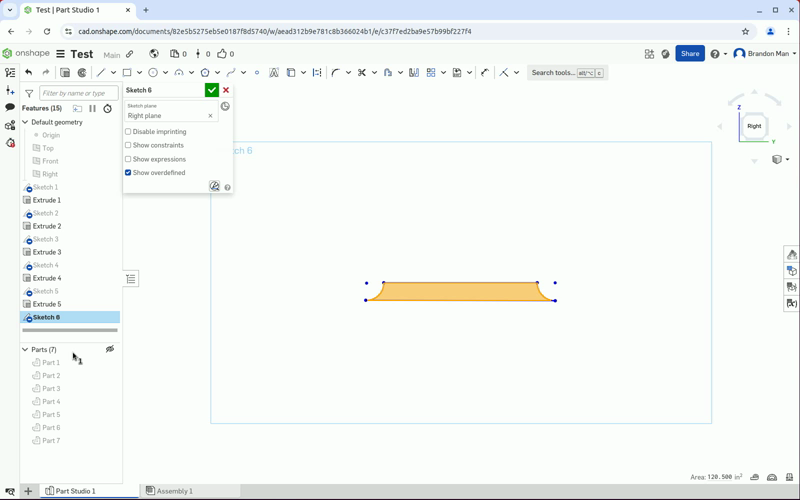
key(shift+y)
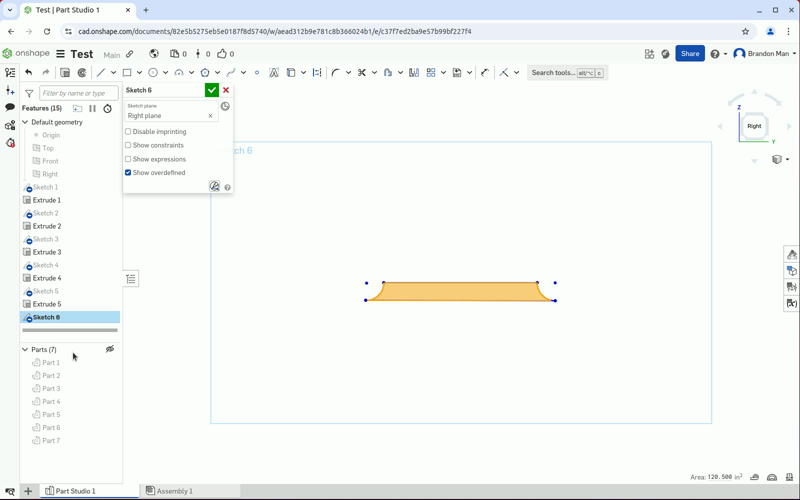
key(shift+e)
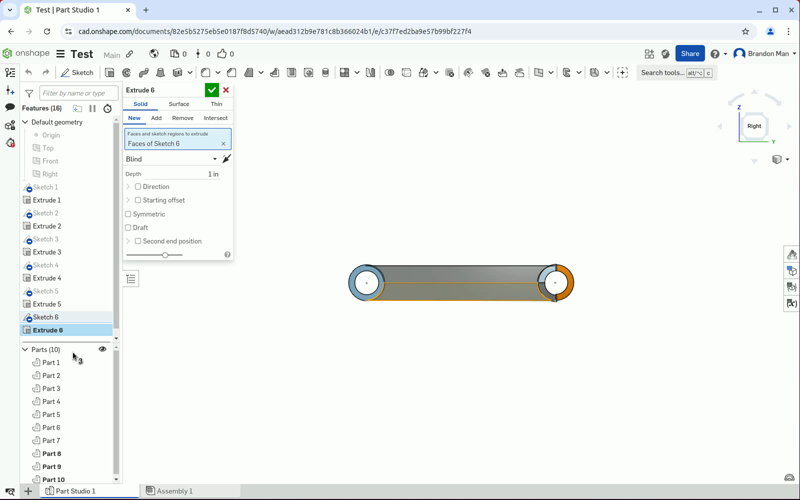
mouse_move(143, 106)
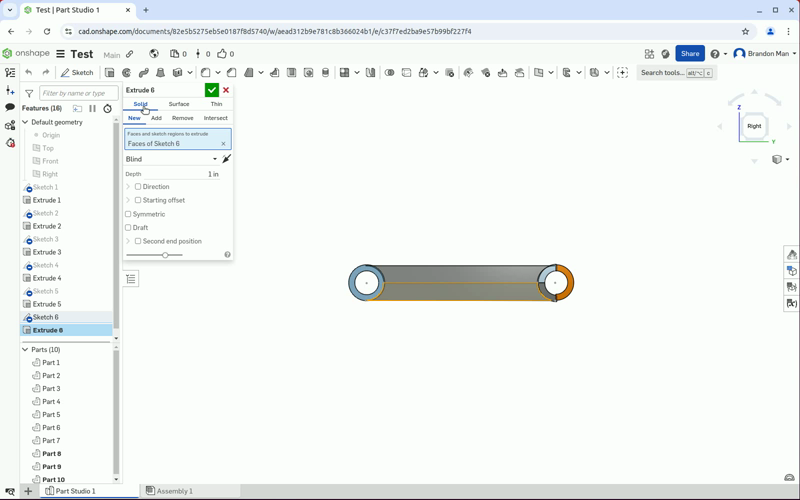
click(143, 106)
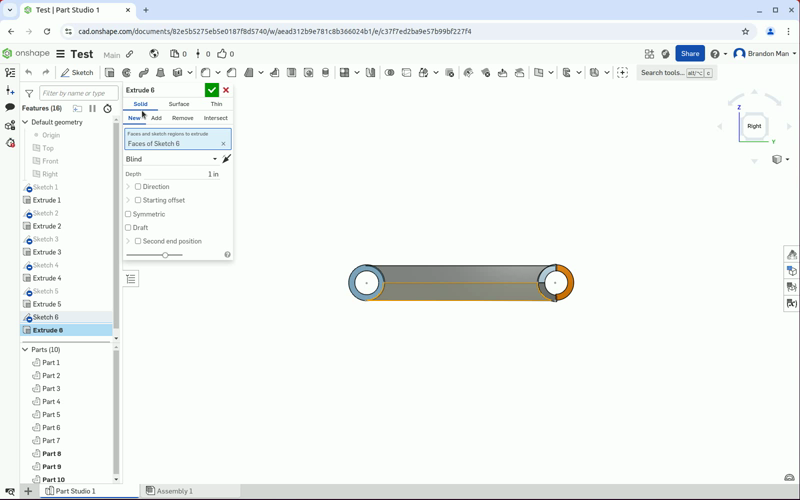
mouse_move(137, 120)
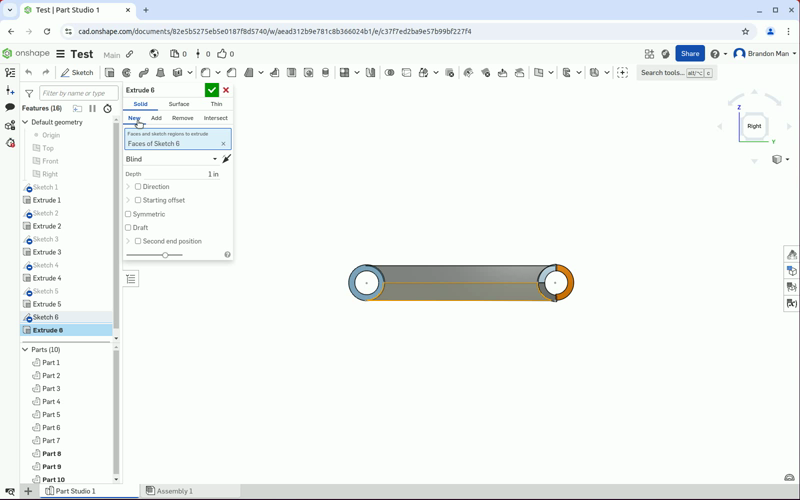
click(137, 120)
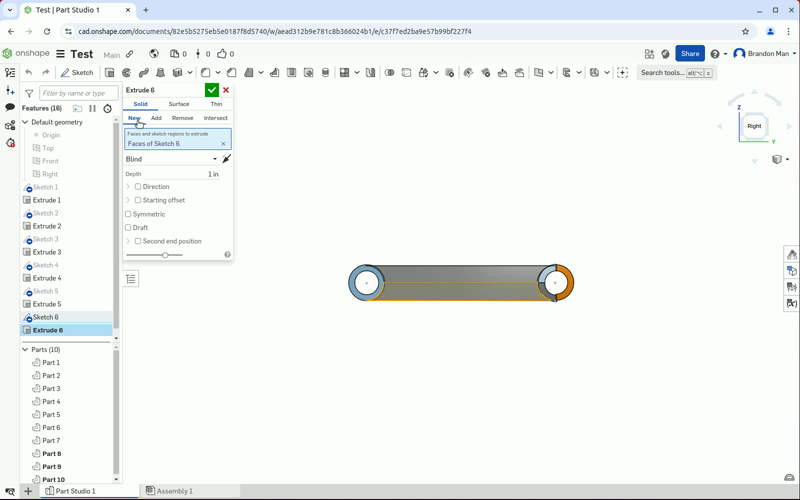
key(tab, 4)
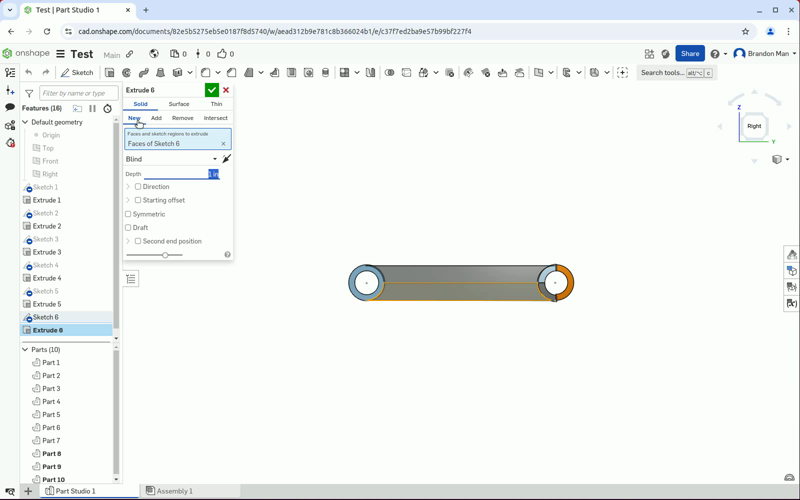
text(4.814)
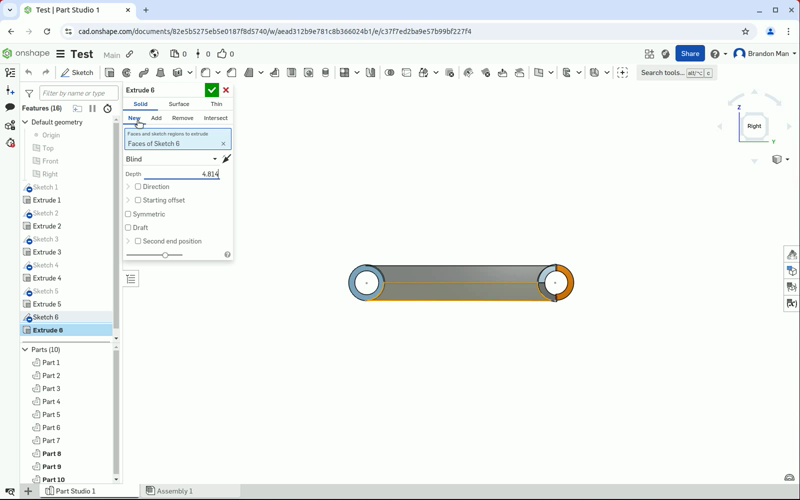
key(tab, 3)
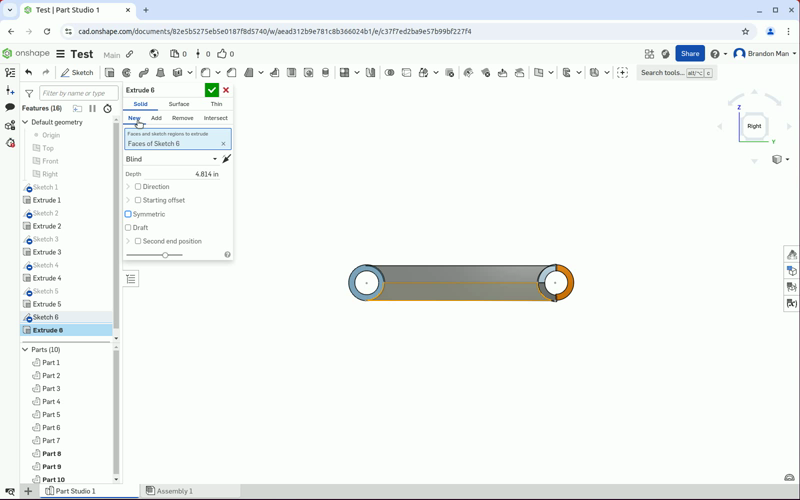
key(space)
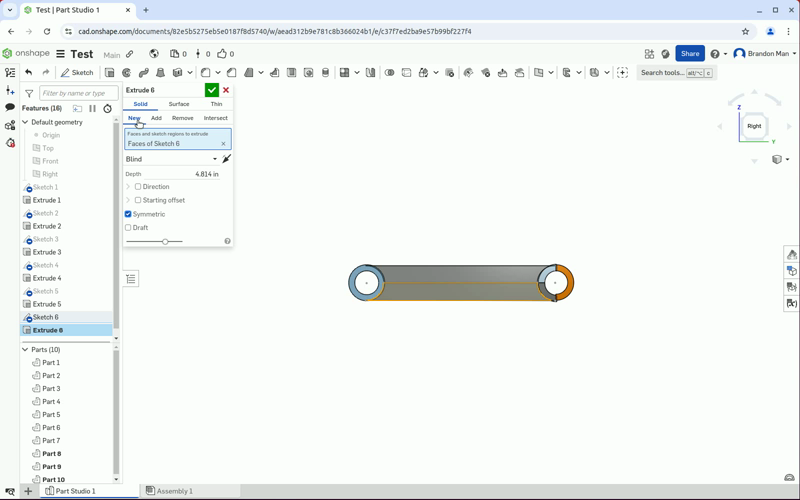
key(enter)
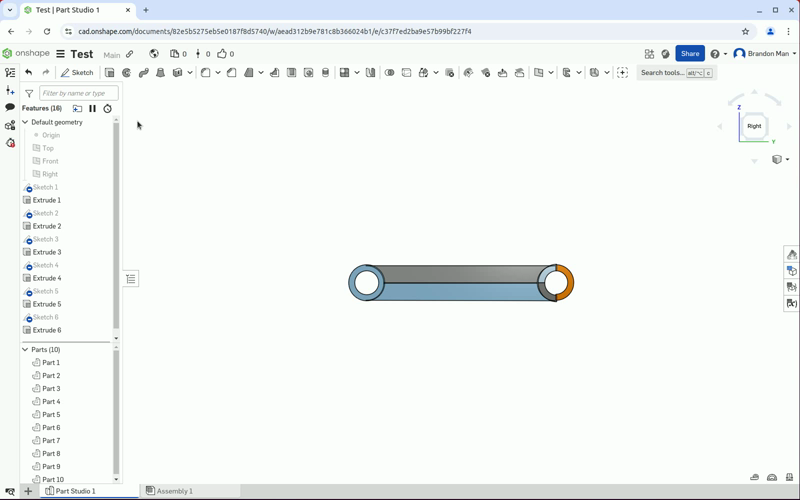
key(shift+h)
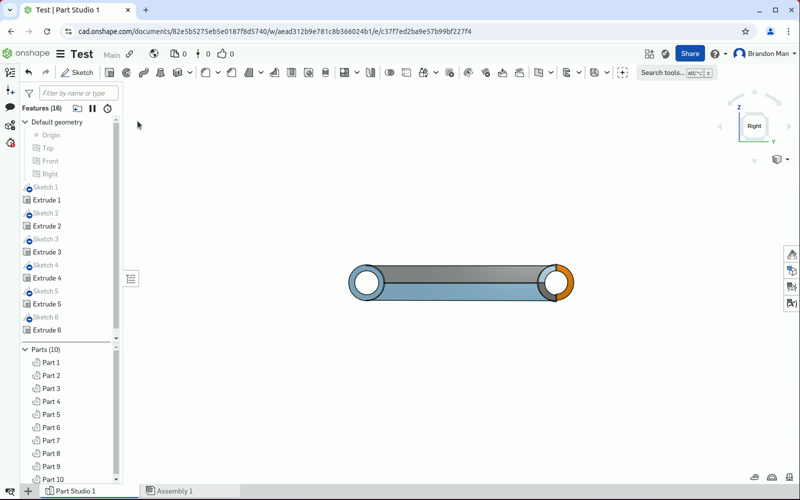
key(shift+h)
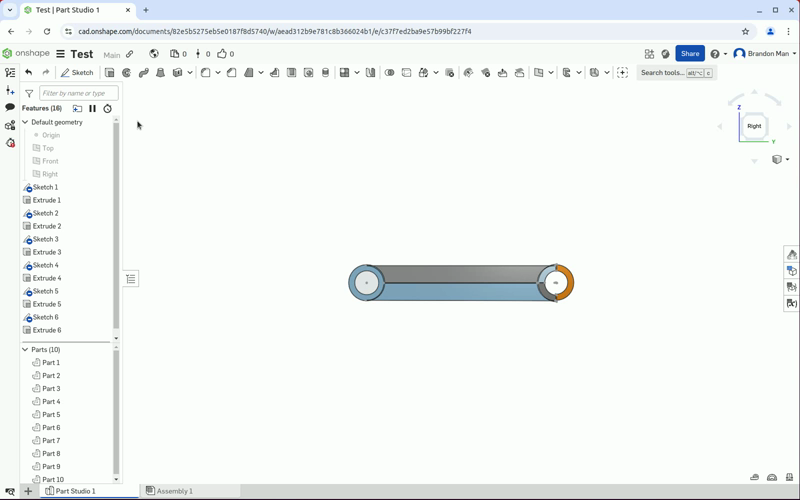
key(shift+7)
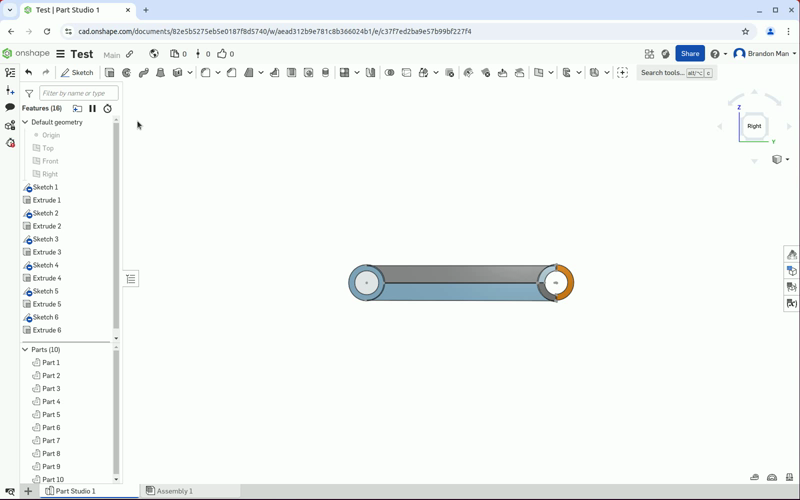
key(right, 2)
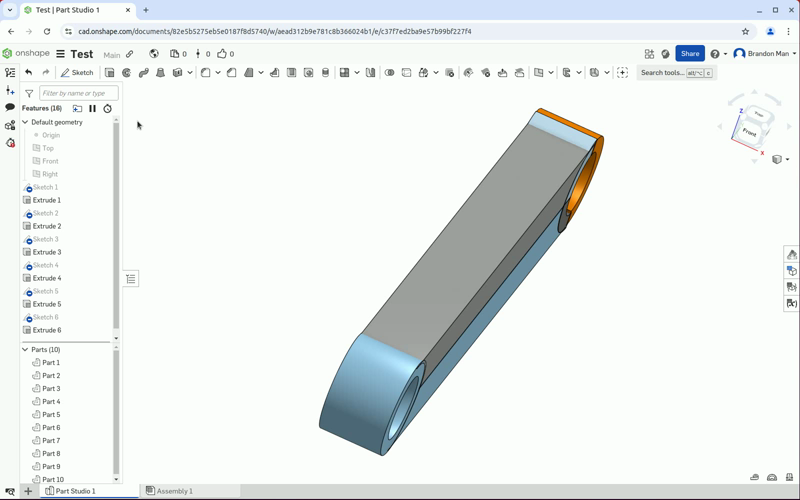
key(down, 2)
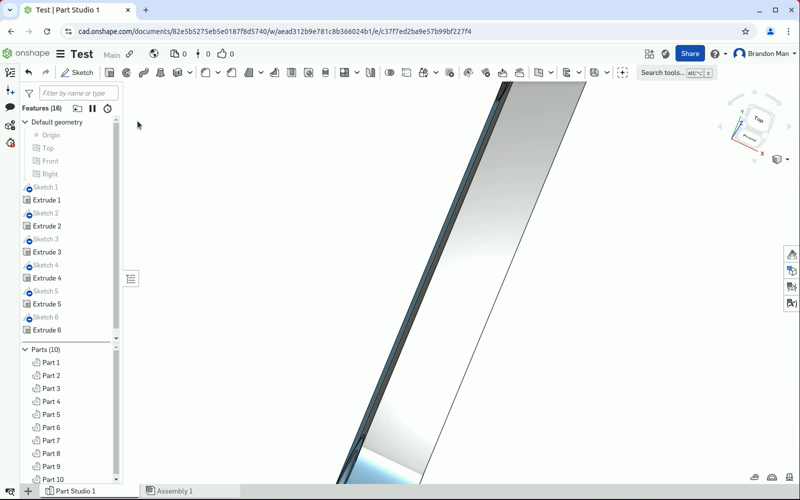
key(up, 2)
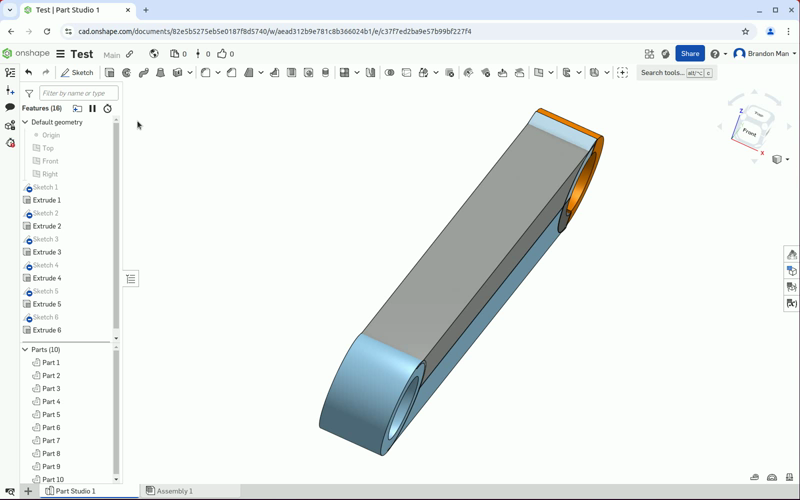
key(left, 2)
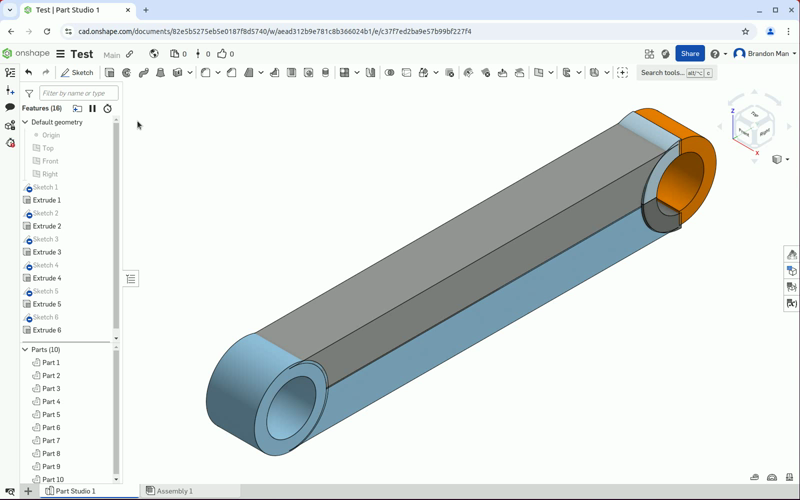
mouse_move(69, 189)
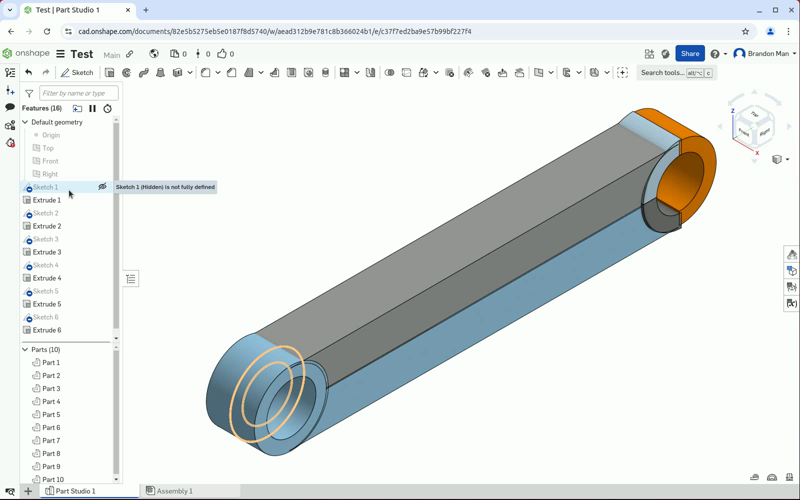
click(69, 189)